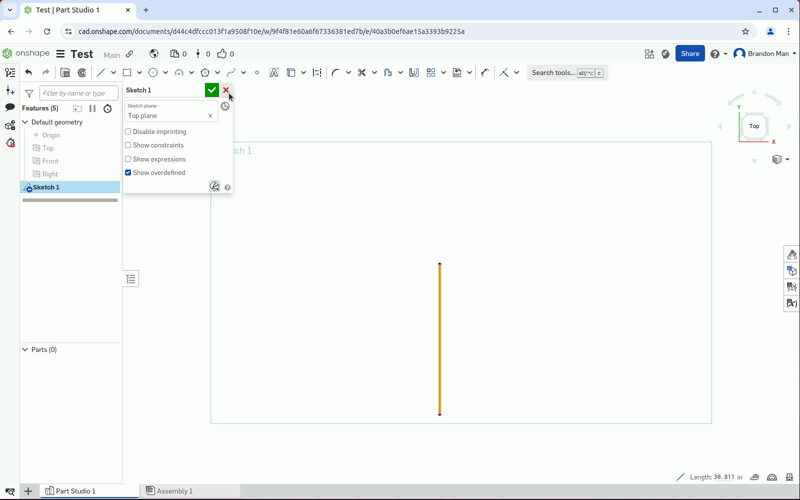
key(shift+h)
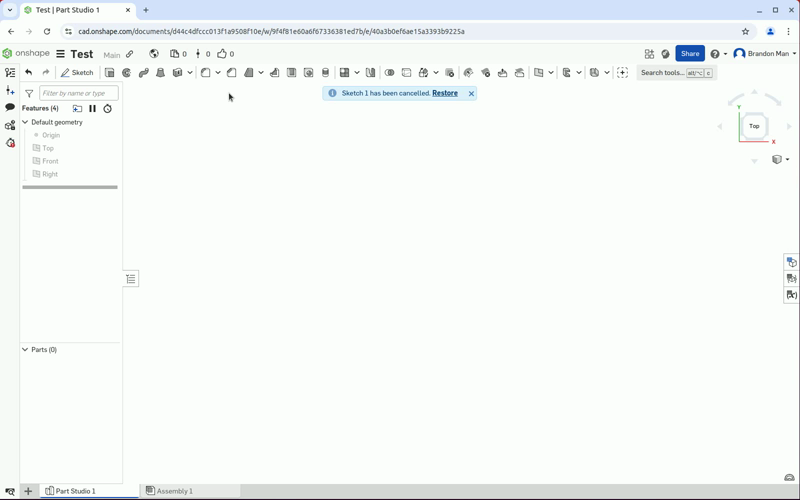
mouse_move(73, 352)
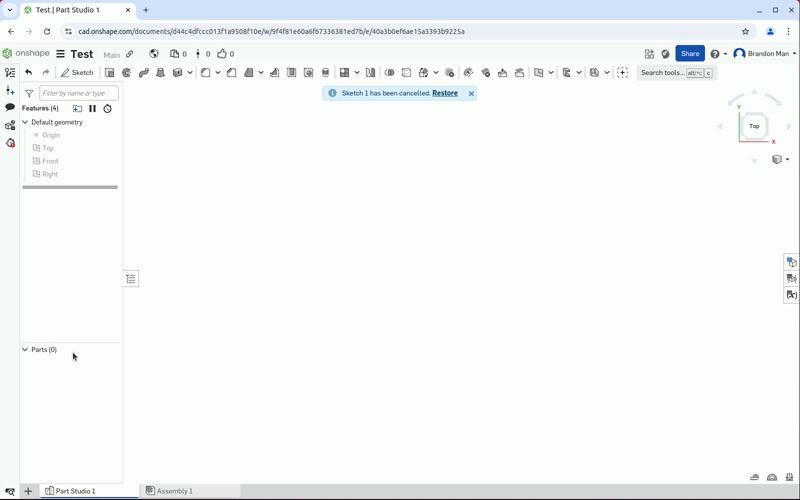
key(y)
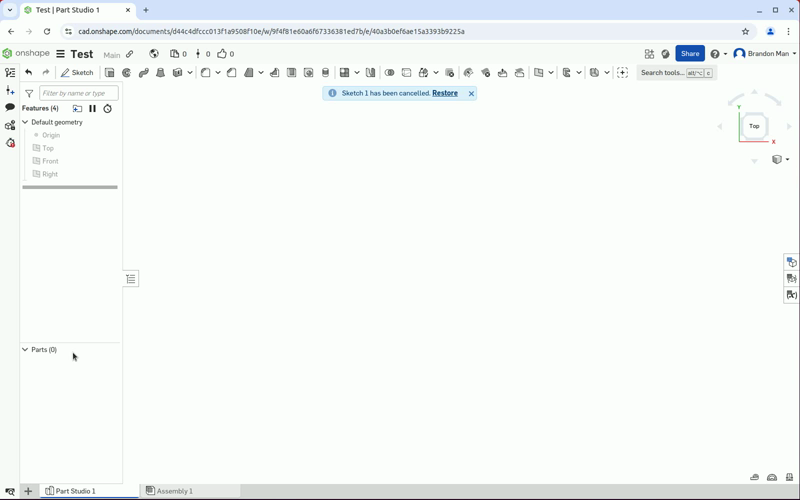
key(shift+p)
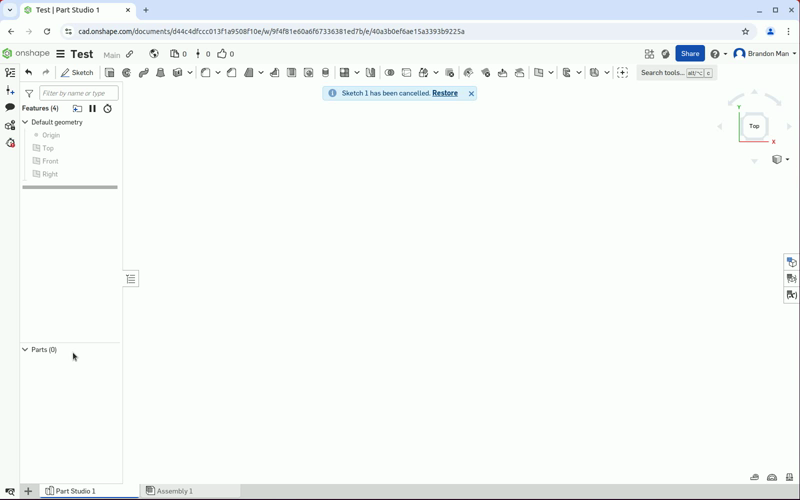
key(space)
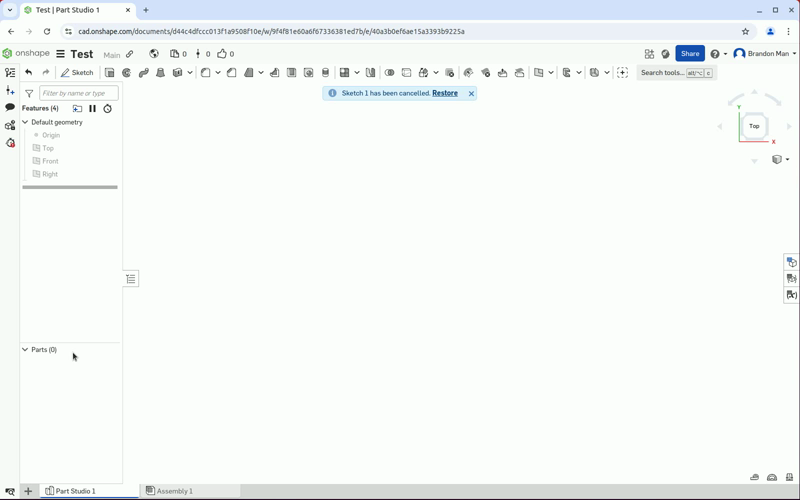
key_down(shift)
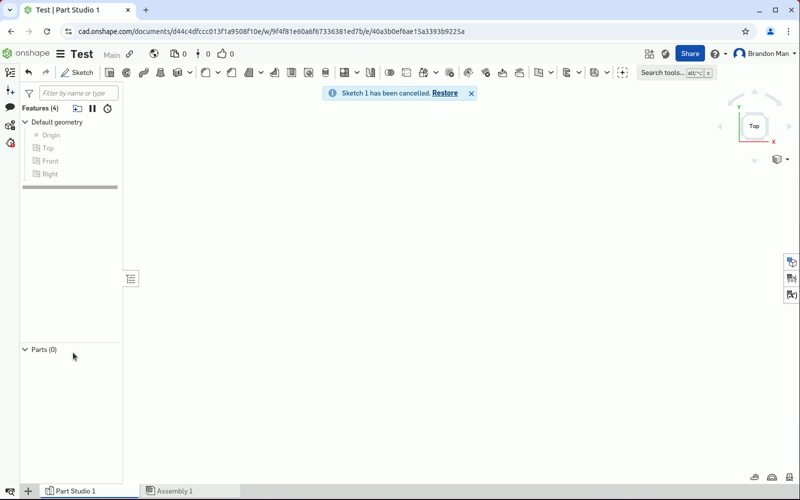
key(up)
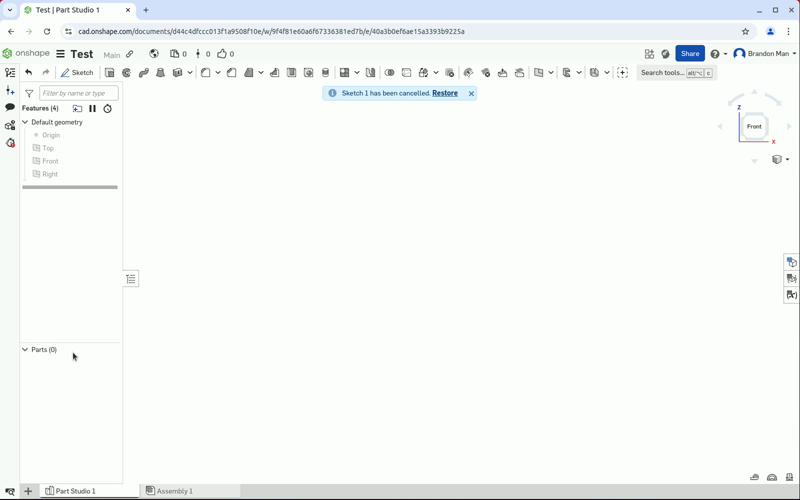
key_up(shift)
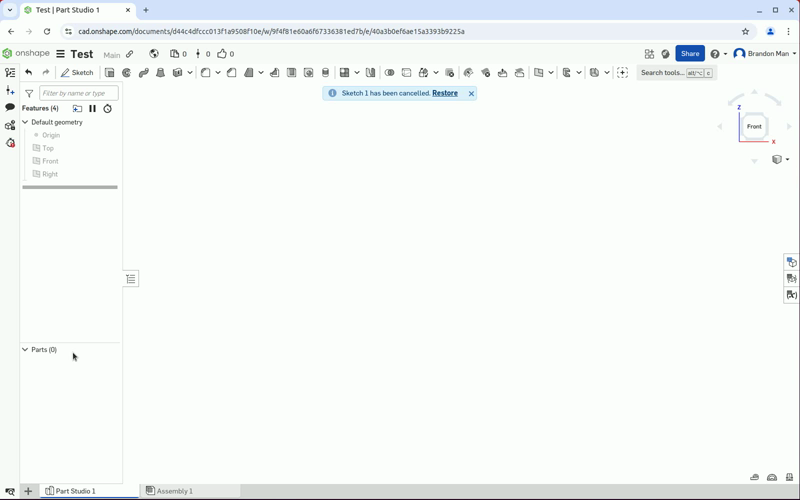
mouse_move(73, 352)
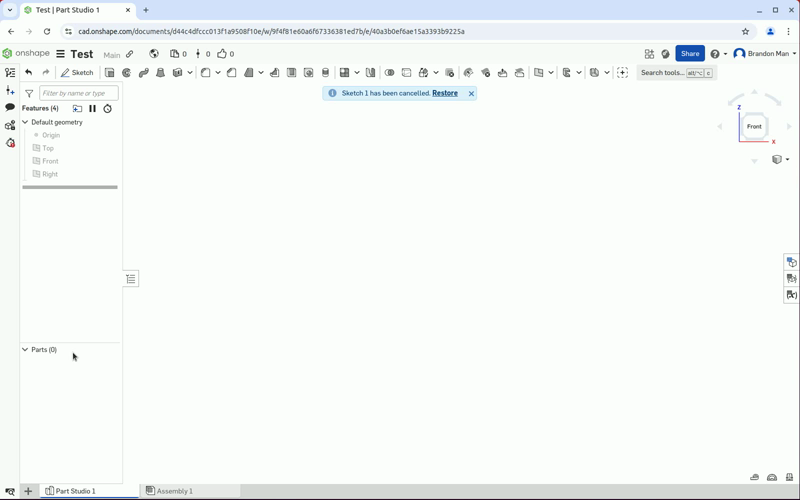
key(shift+y)
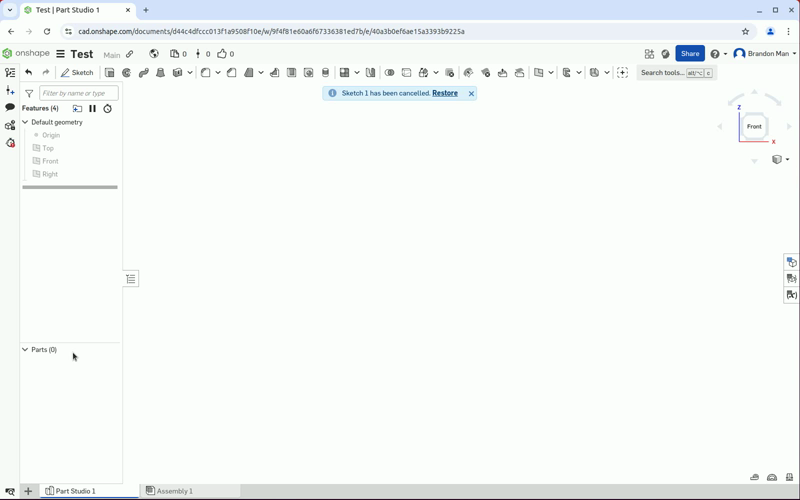
key(shift+s)
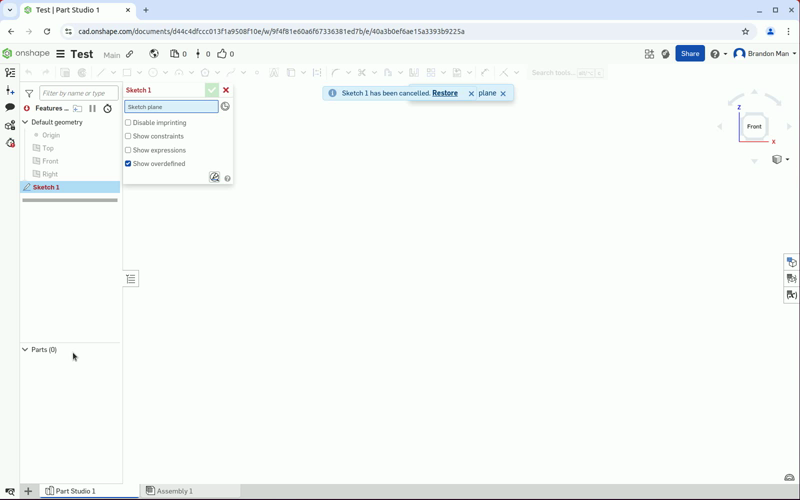
mouse_move(73, 163)
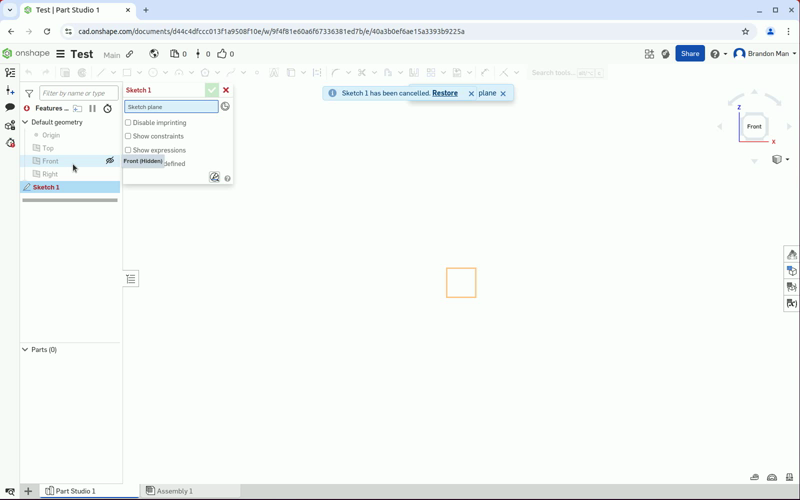
click(73, 163)
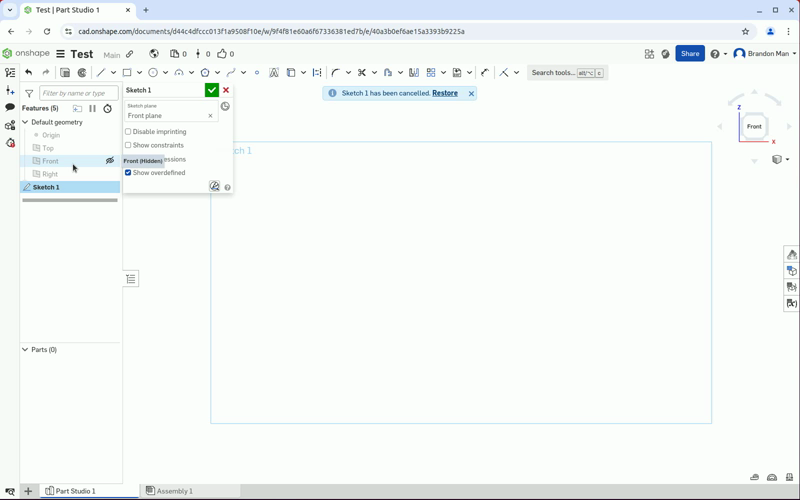
mouse_move(73, 352)
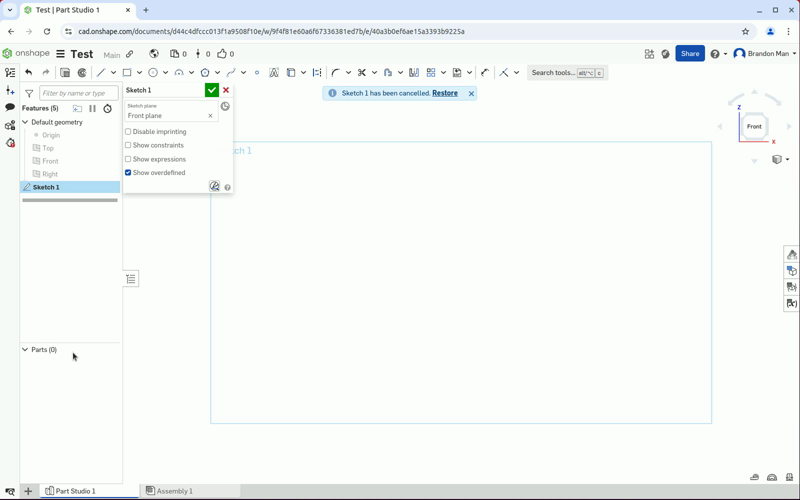
key(y)
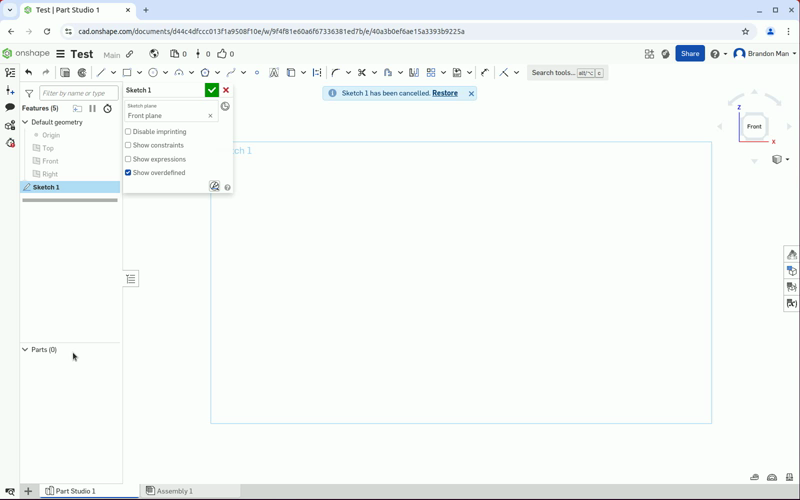
key(c)
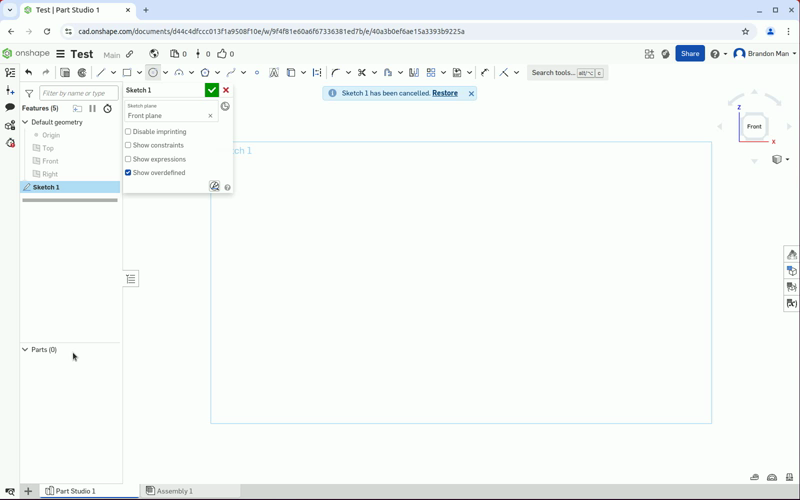
key_down(shift)
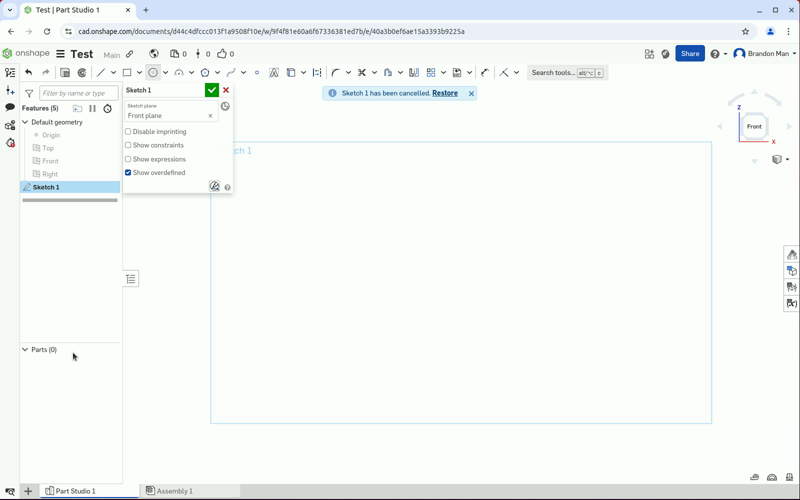
mouse_move(461, 282)
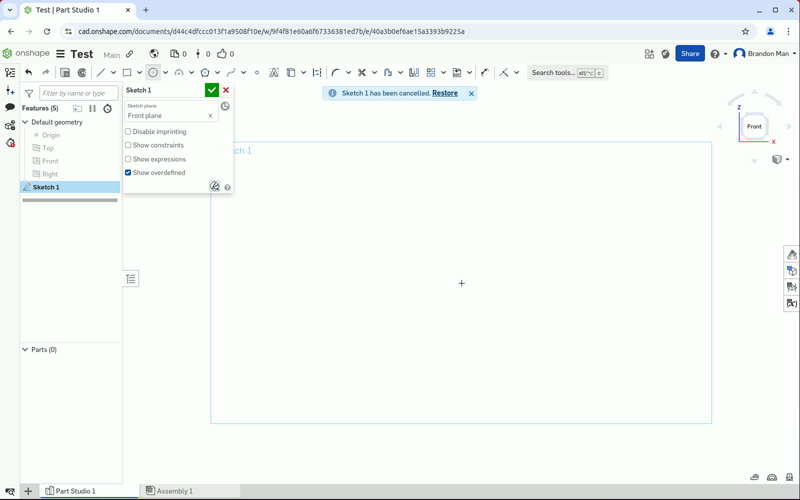
click(461, 282)
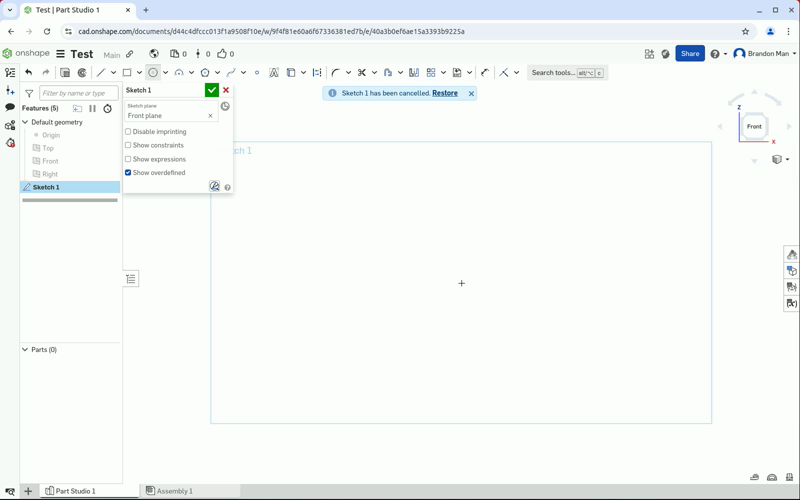
key_up(shift)
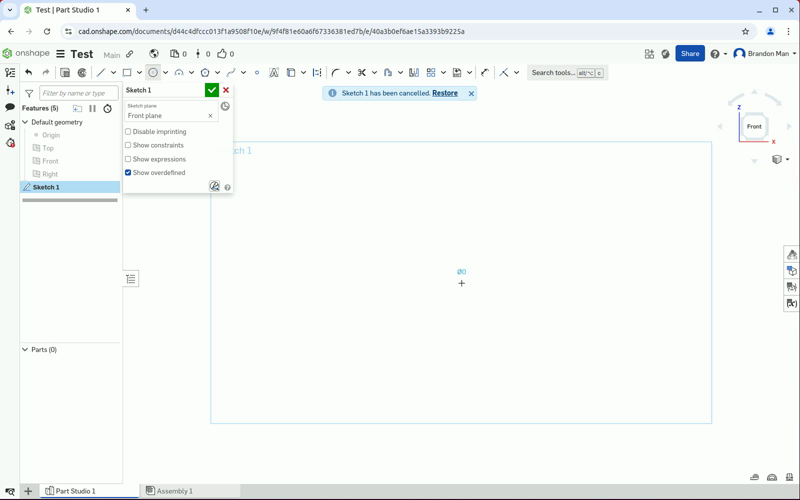
mouse_move(482, 282)
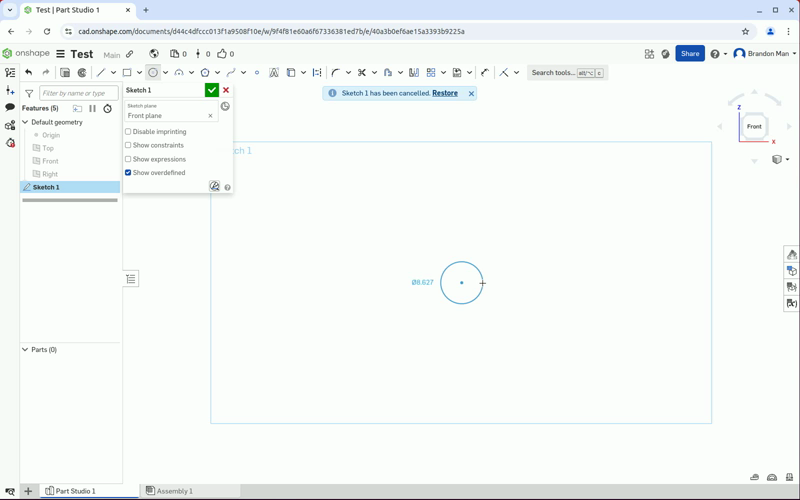
click(482, 282)
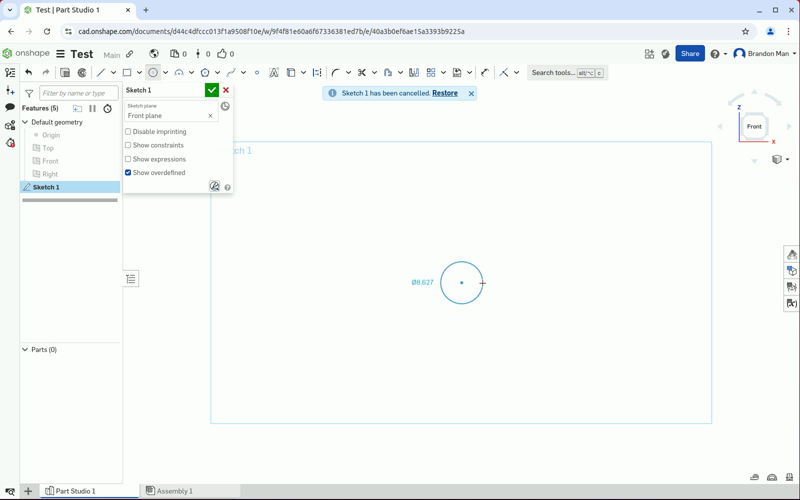
key(esc)
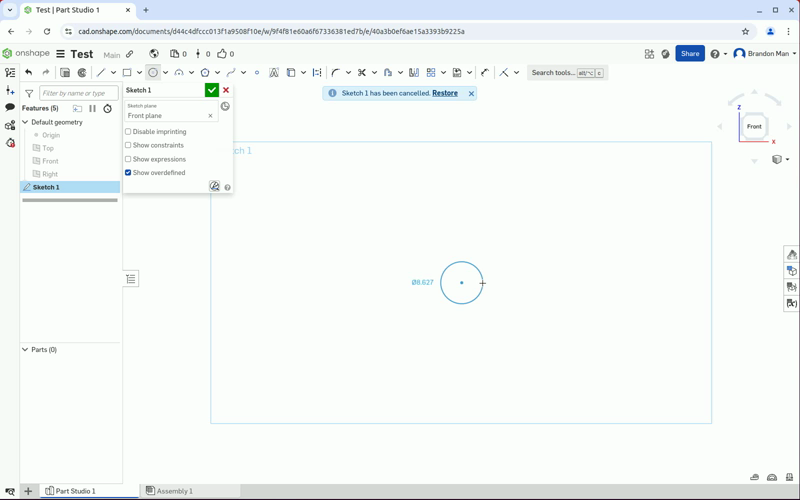
key(c)
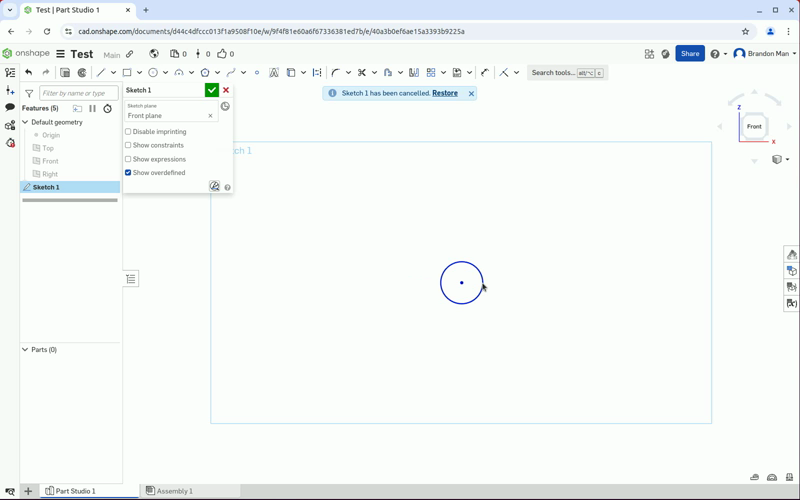
key_down(shift)
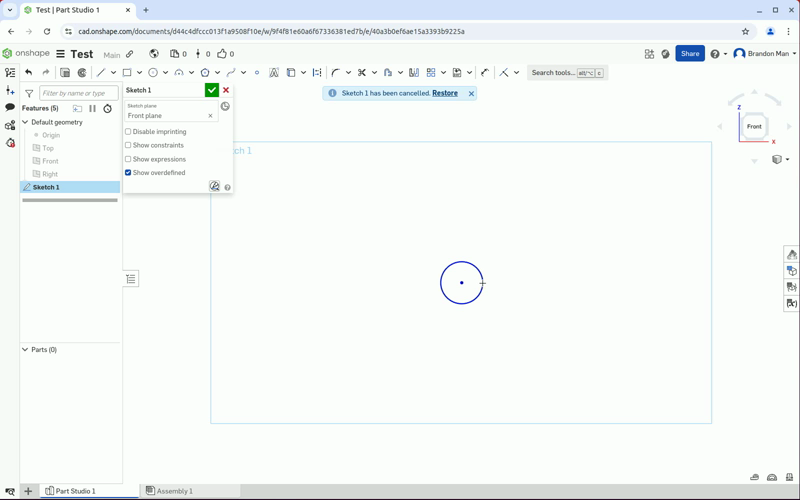
mouse_move(461, 282)
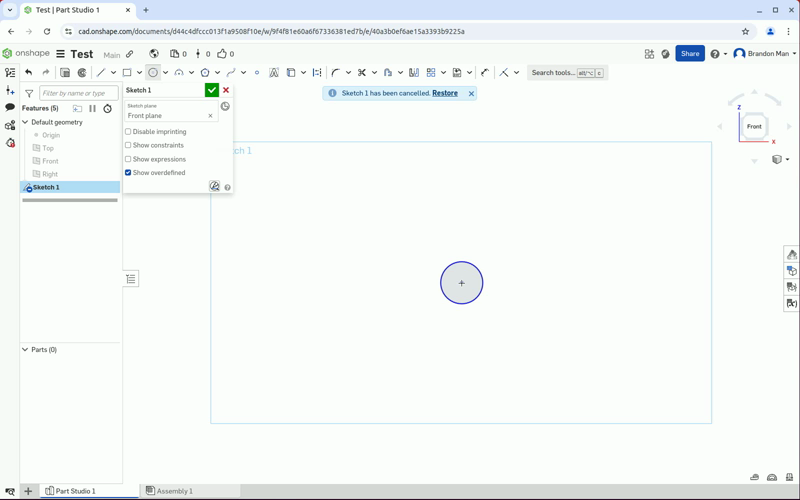
click(461, 282)
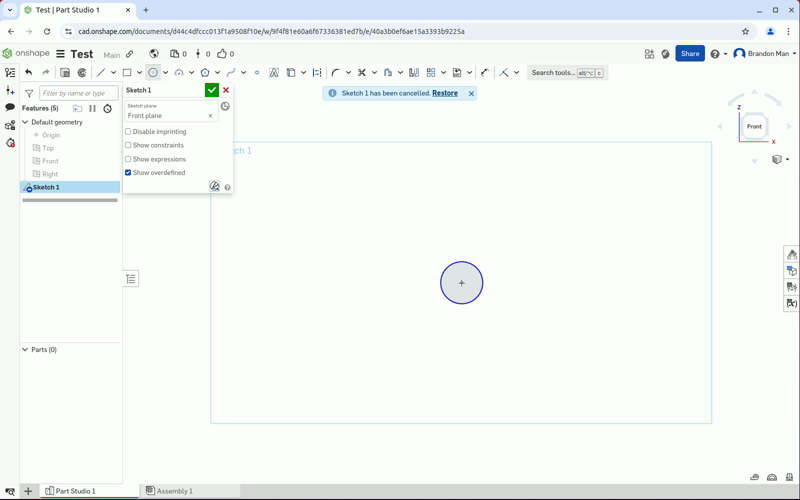
key_up(shift)
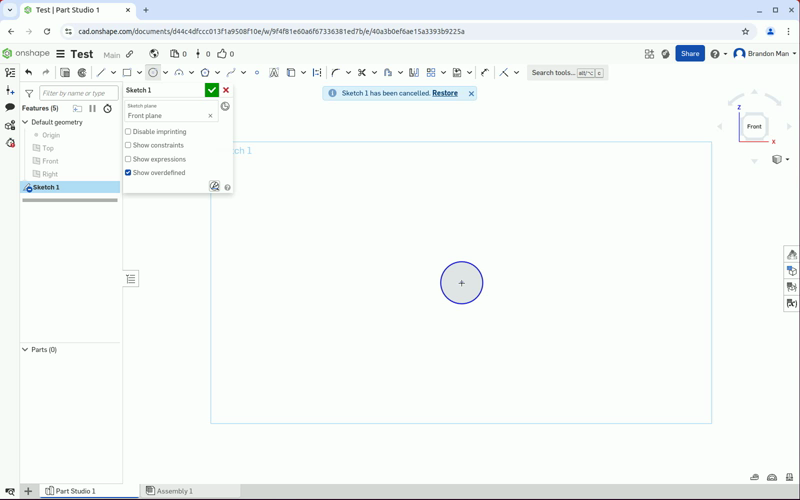
mouse_move(480, 282)
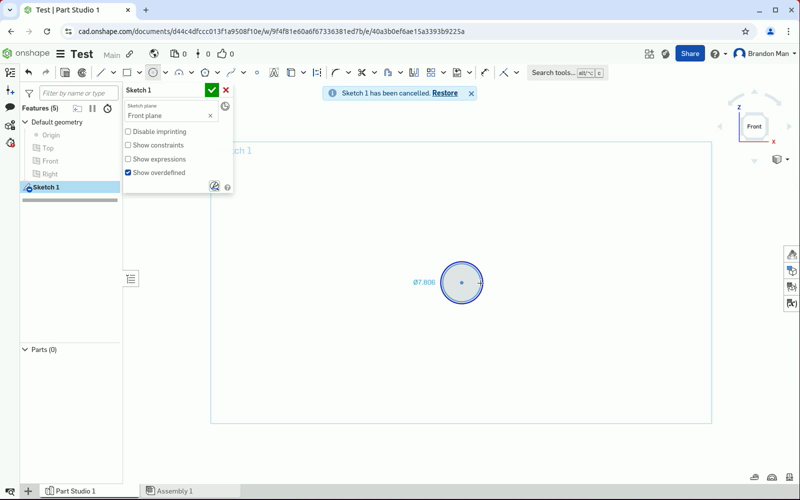
scroll(6)
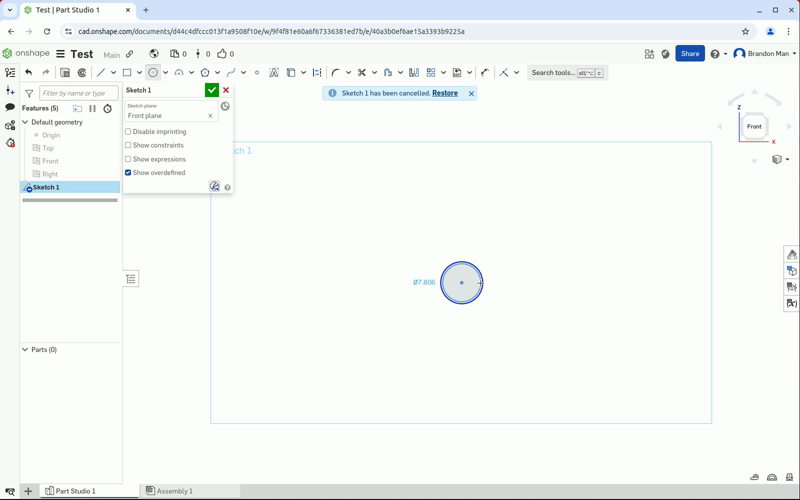
scroll(6)
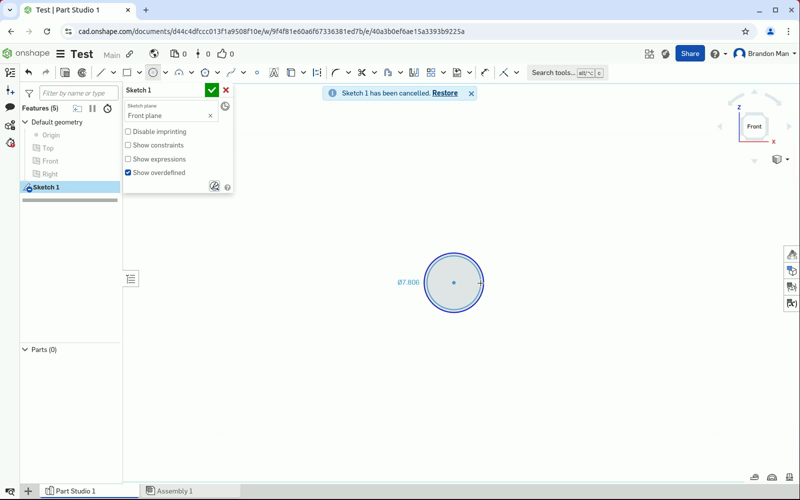
scroll(6)
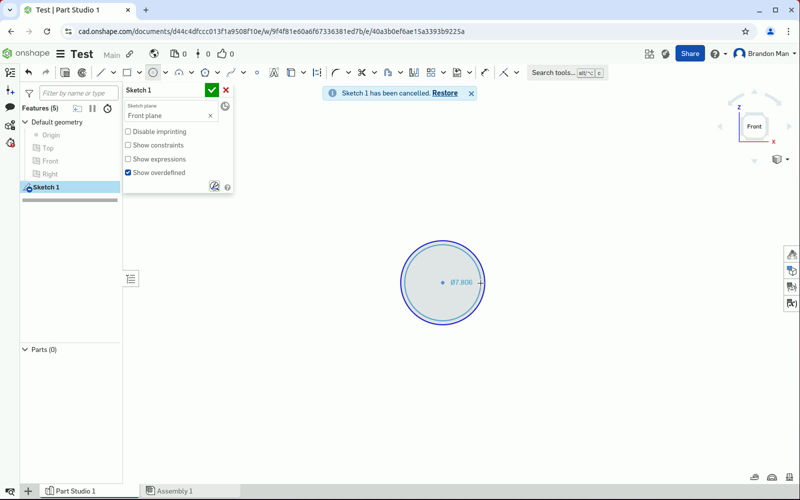
scroll(6)
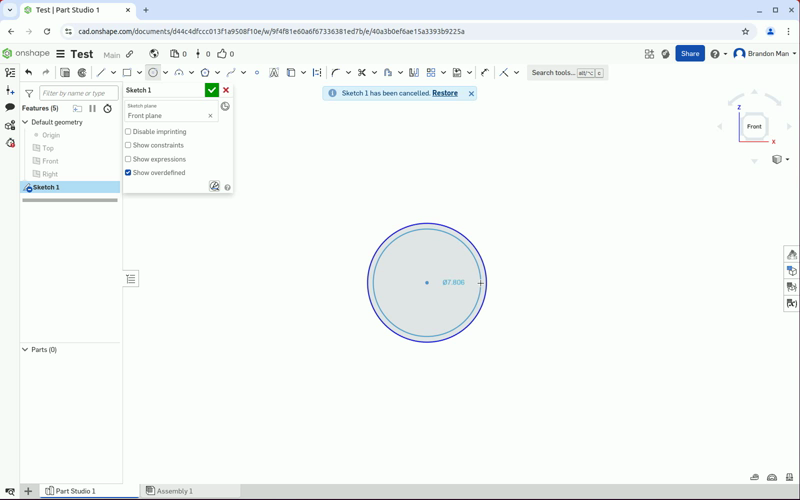
scroll(6)
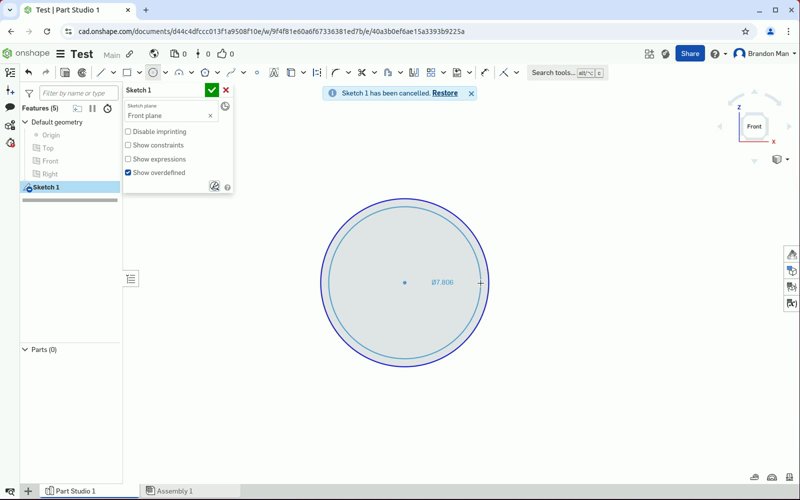
scroll(6)
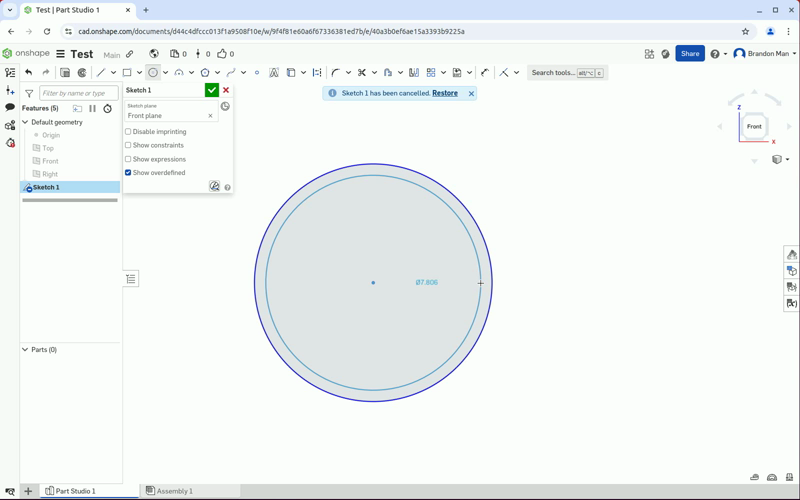
scroll(6)
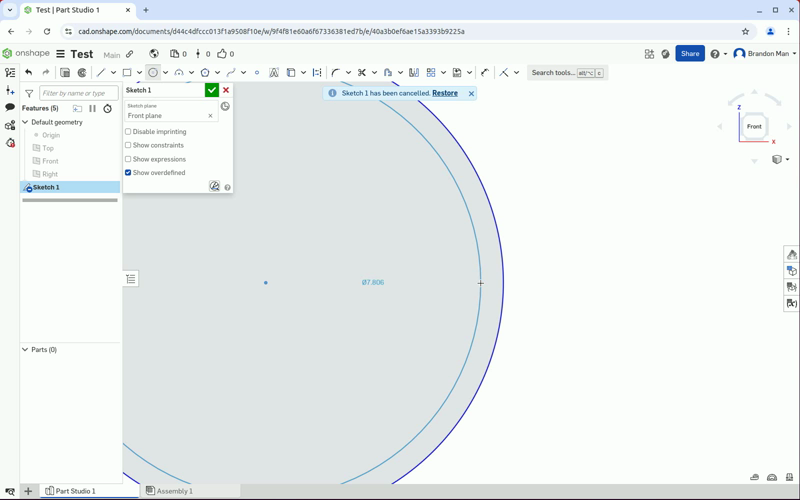
click(480, 282)
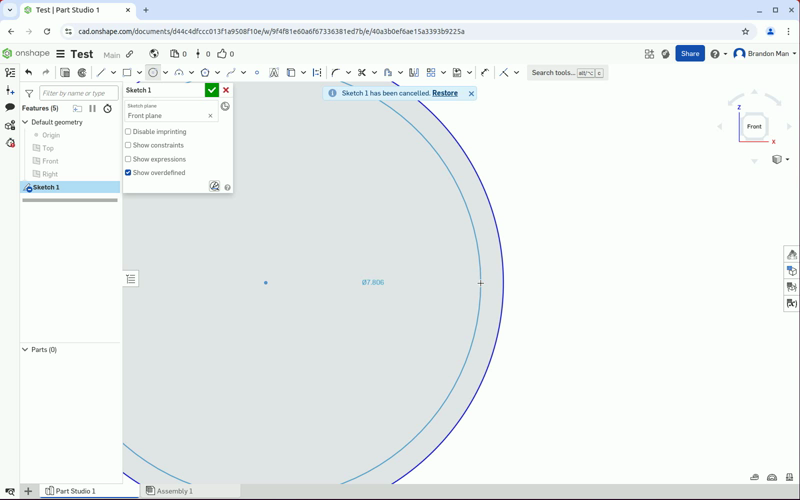
scroll(-6)
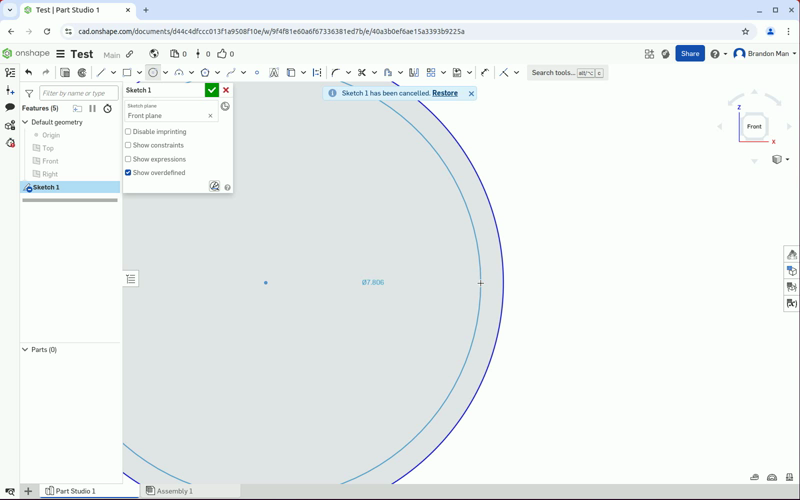
scroll(-6)
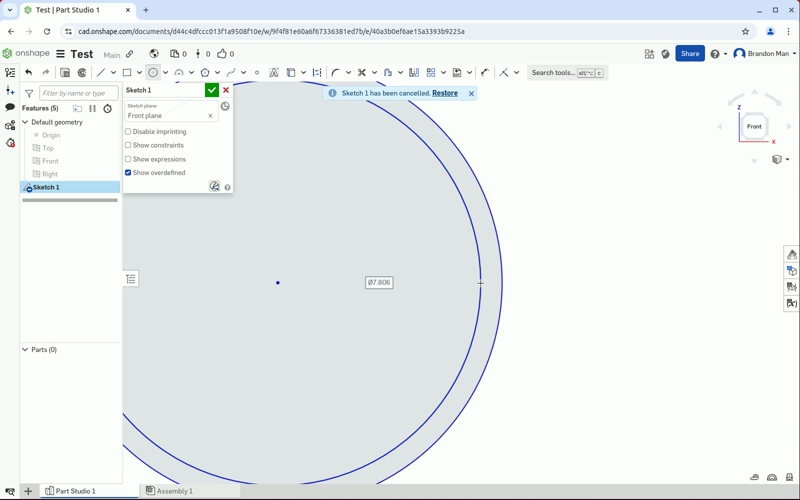
scroll(-6)
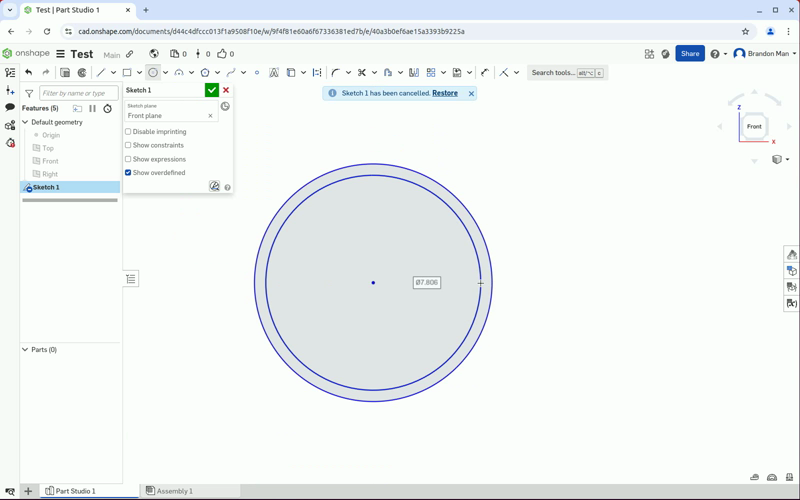
scroll(-6)
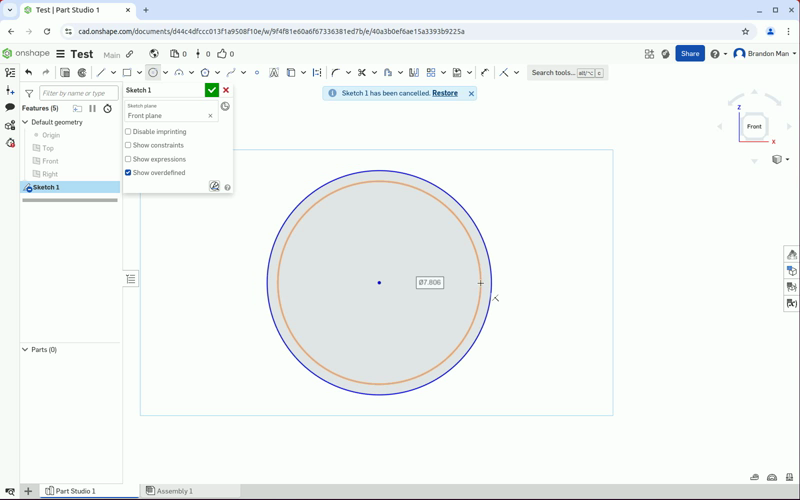
scroll(-6)
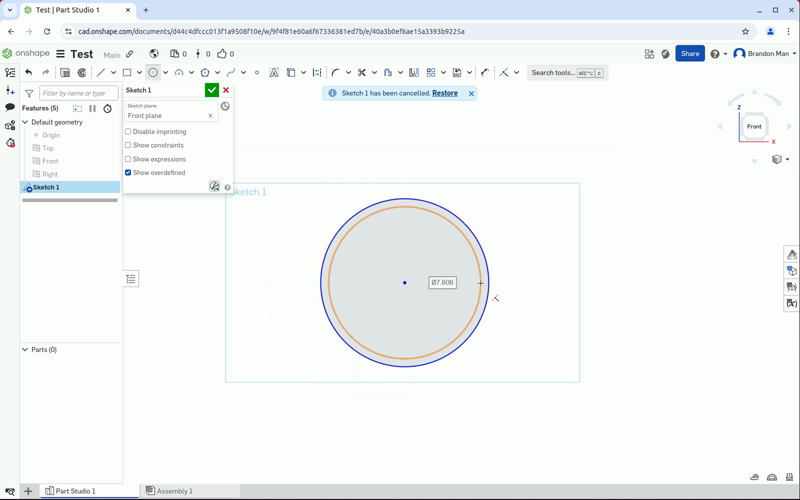
scroll(-6)
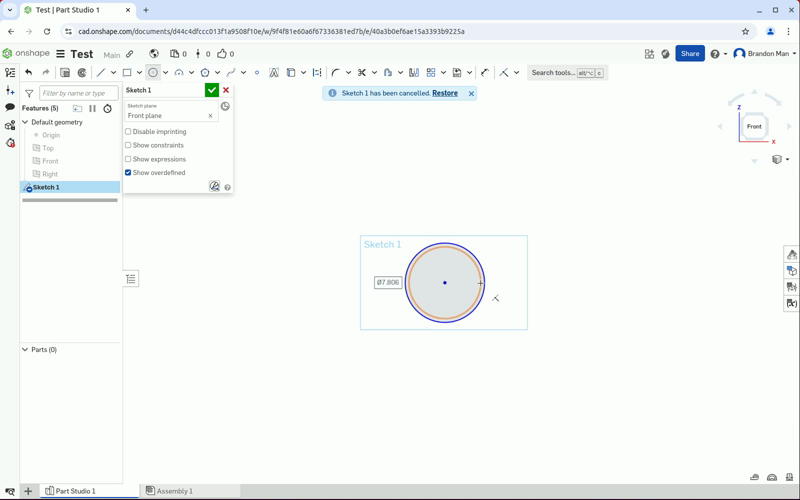
scroll(-6)
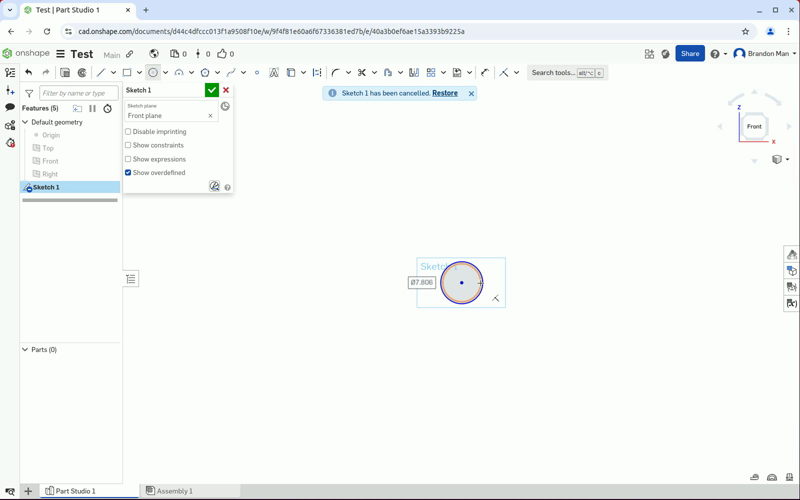
key(esc)
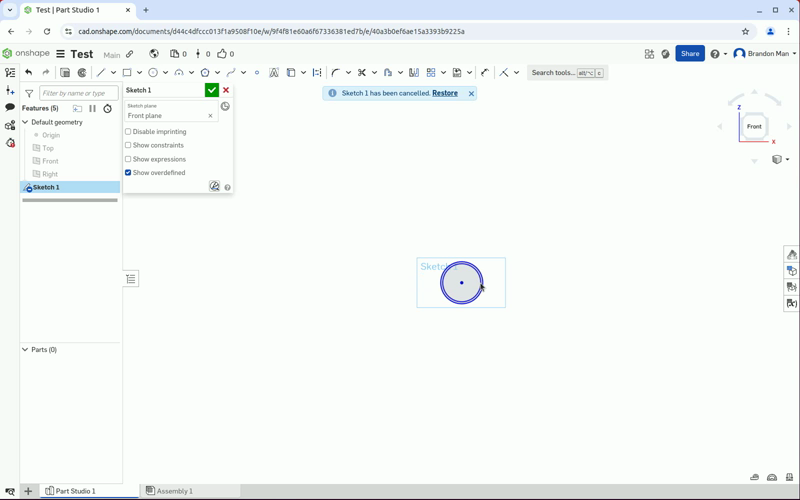
mouse_move(480, 275)
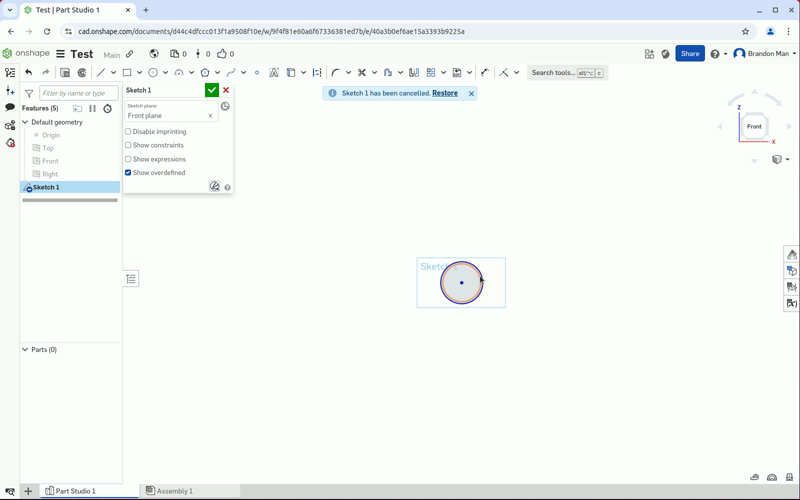
scroll(6)
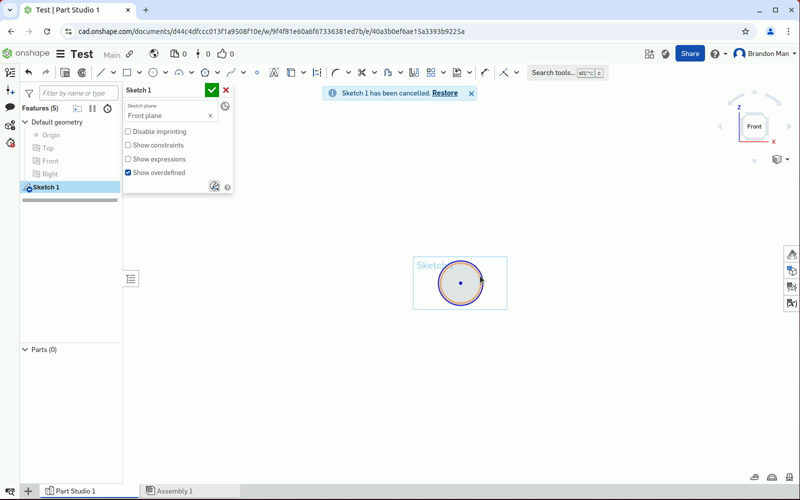
scroll(6)
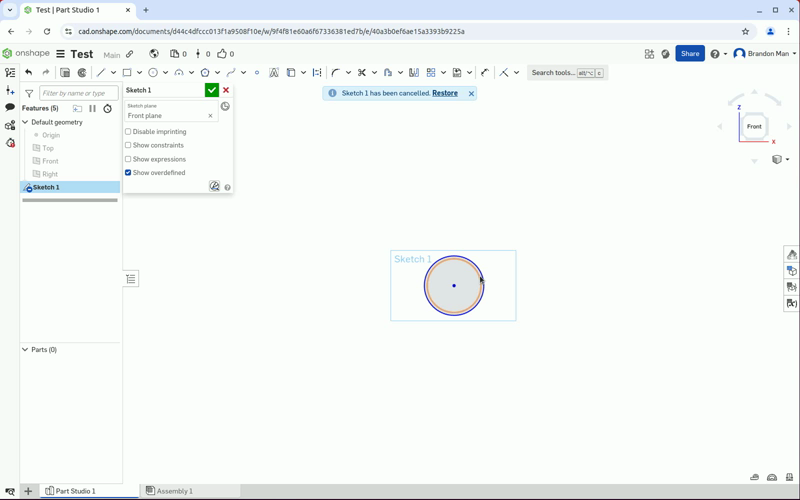
scroll(6)
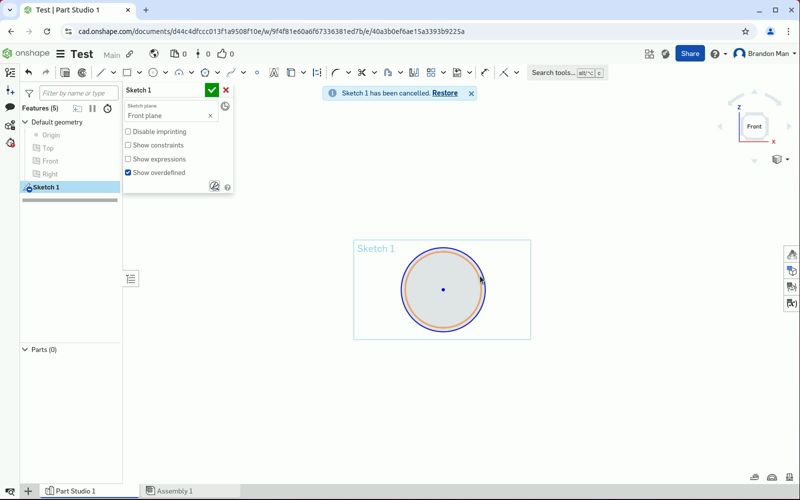
scroll(6)
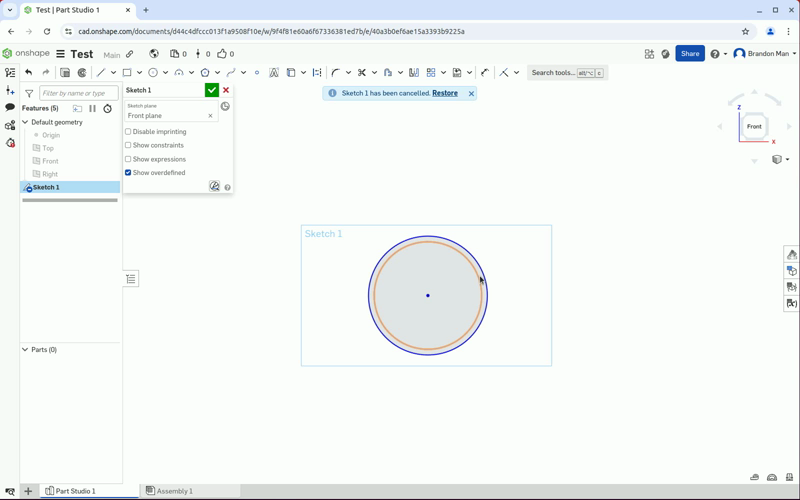
scroll(6)
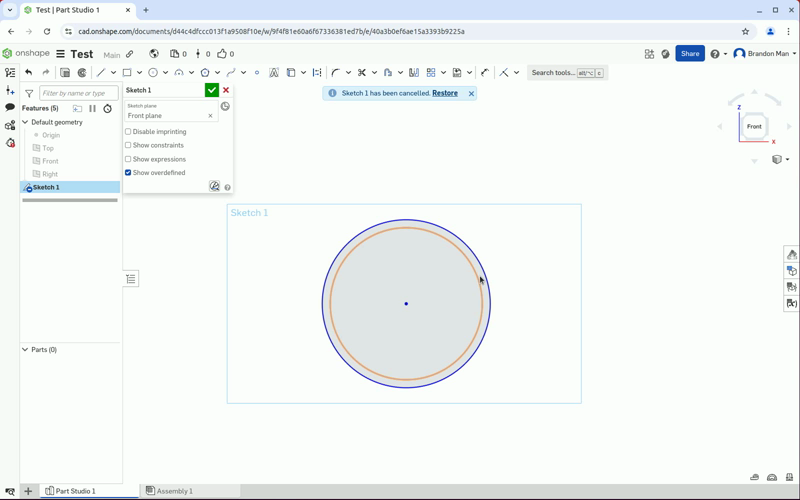
scroll(6)
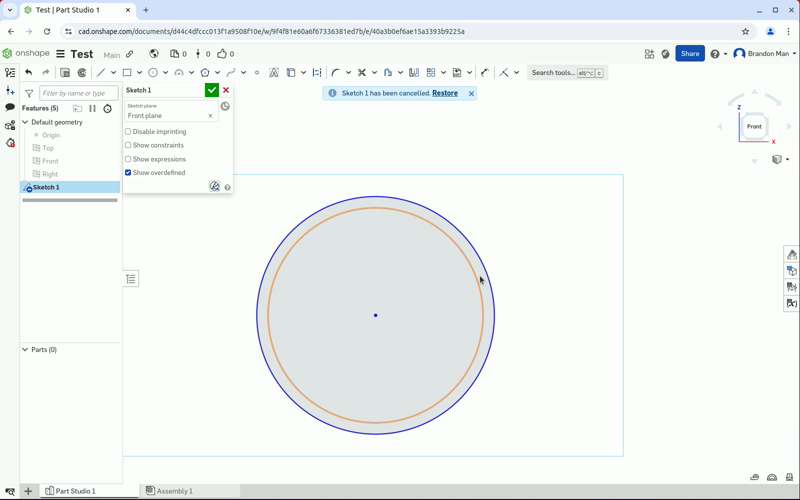
scroll(6)
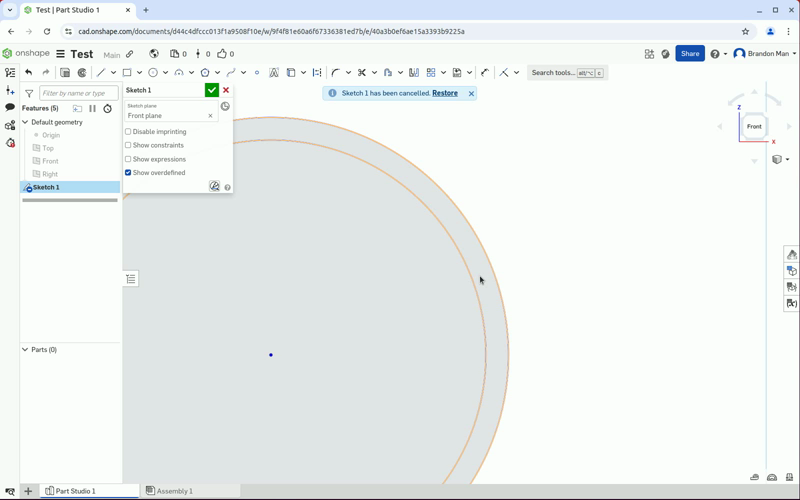
click(480, 275)
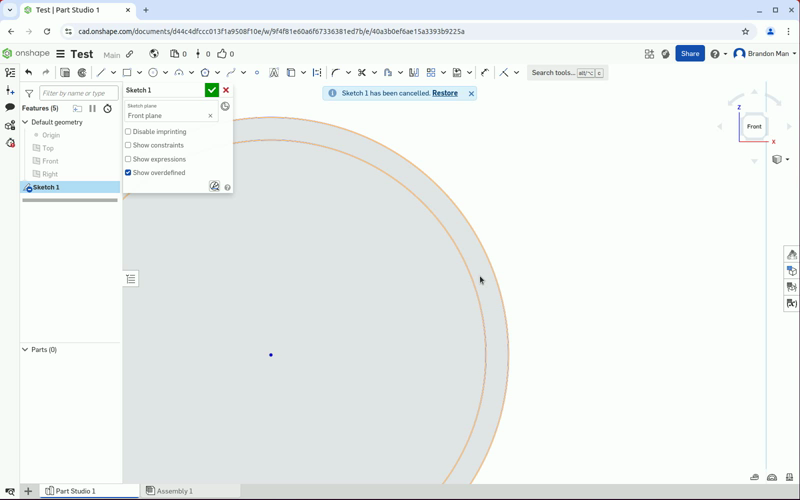
scroll(-6)
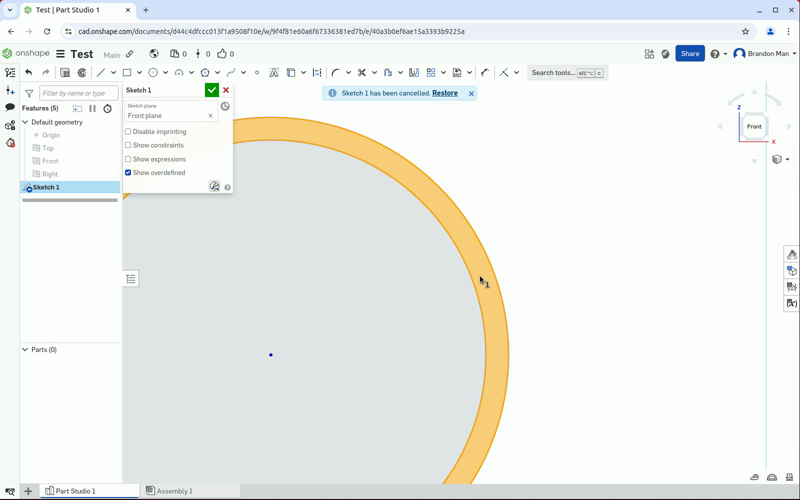
scroll(-6)
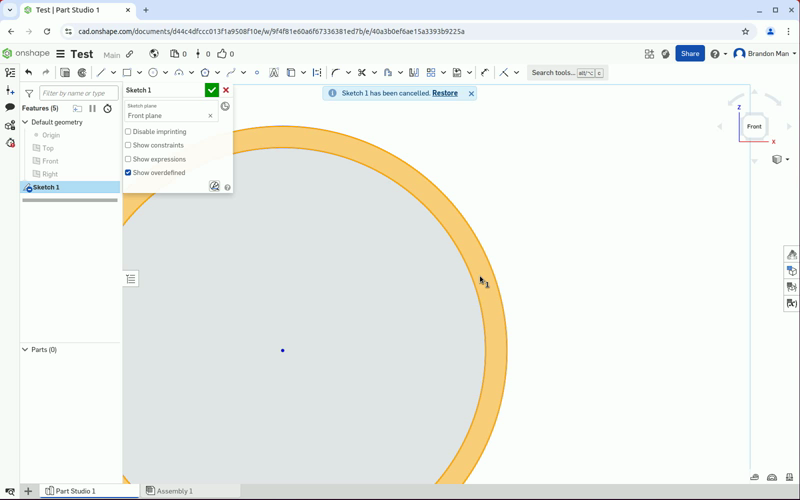
scroll(-6)
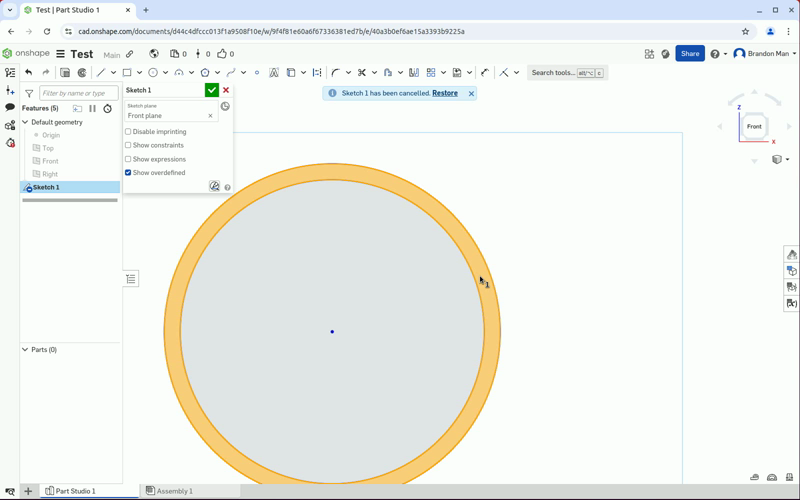
scroll(-6)
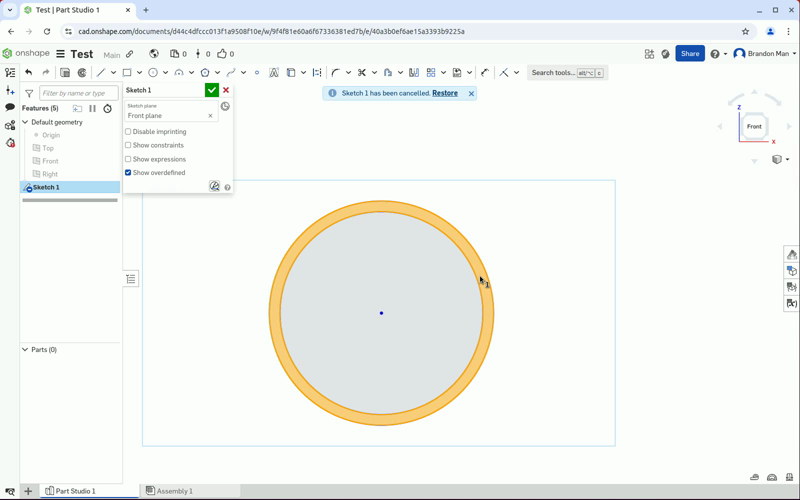
scroll(-6)
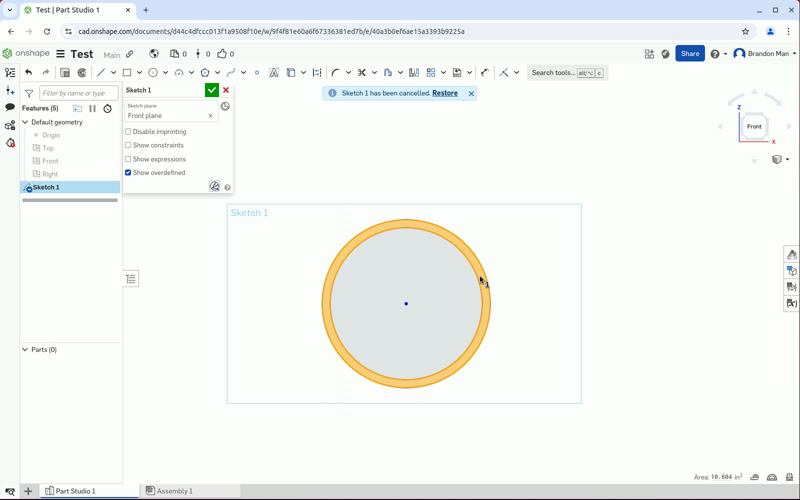
scroll(-6)
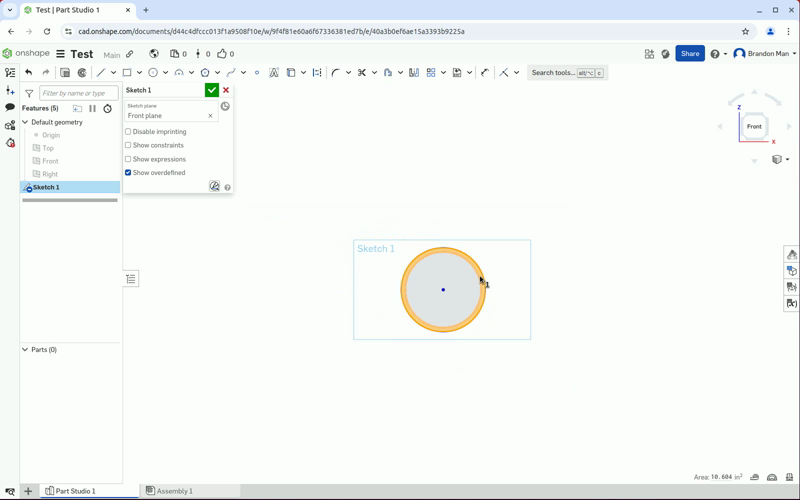
scroll(-6)
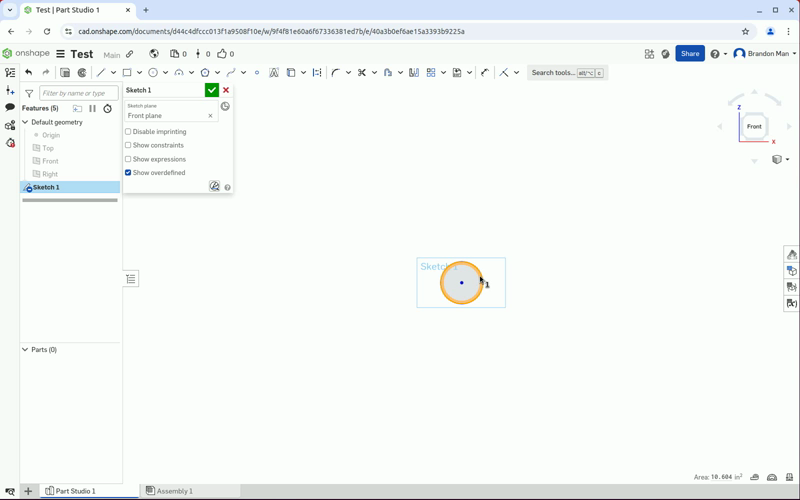
mouse_move(73, 352)
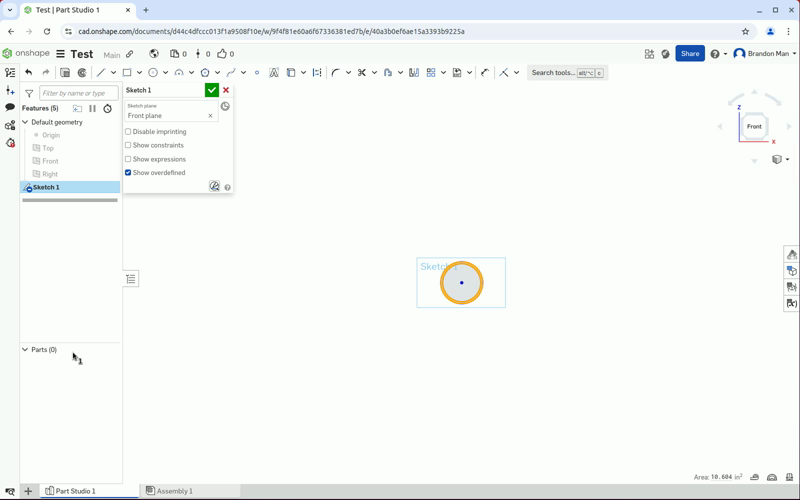
key(shift+y)
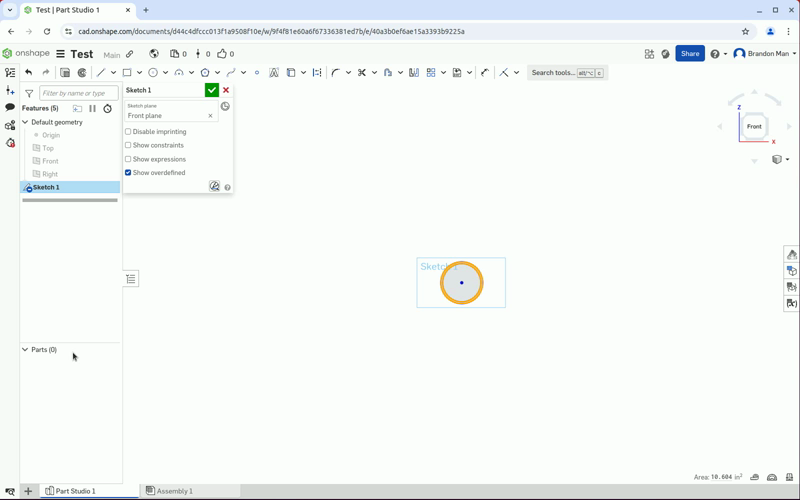
key(shift+e)
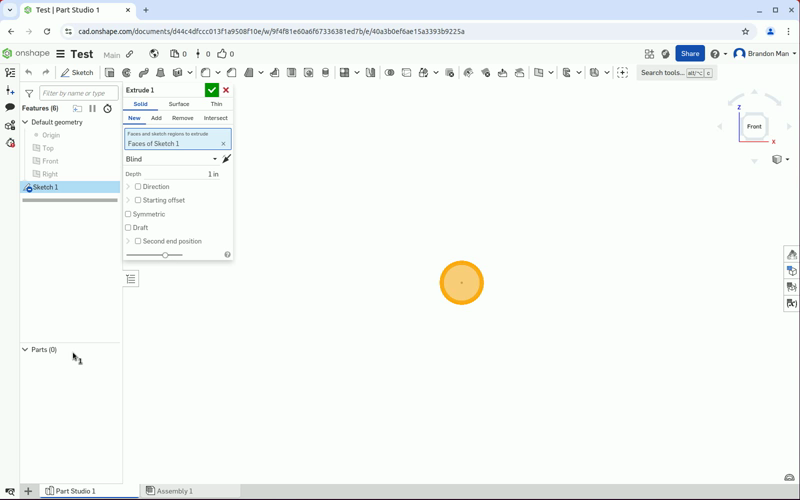
mouse_move(143, 106)
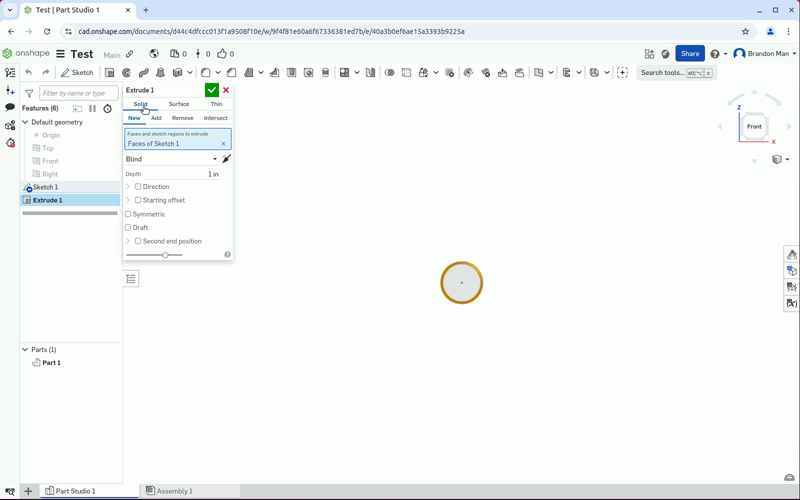
click(143, 106)
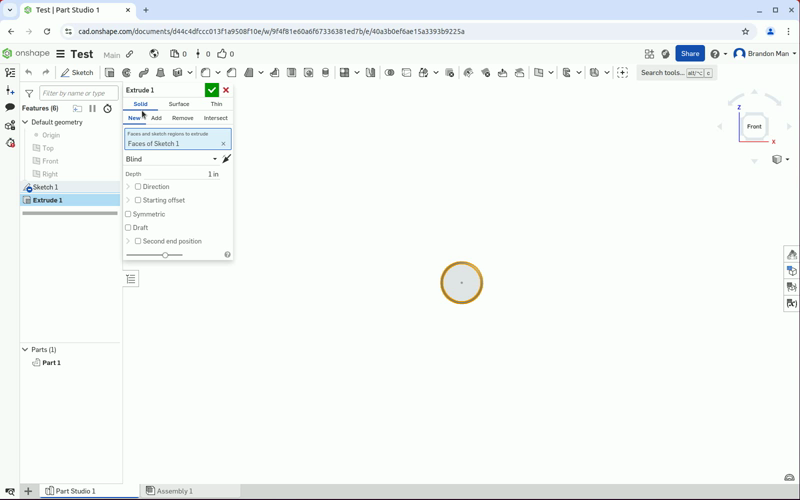
mouse_move(137, 120)
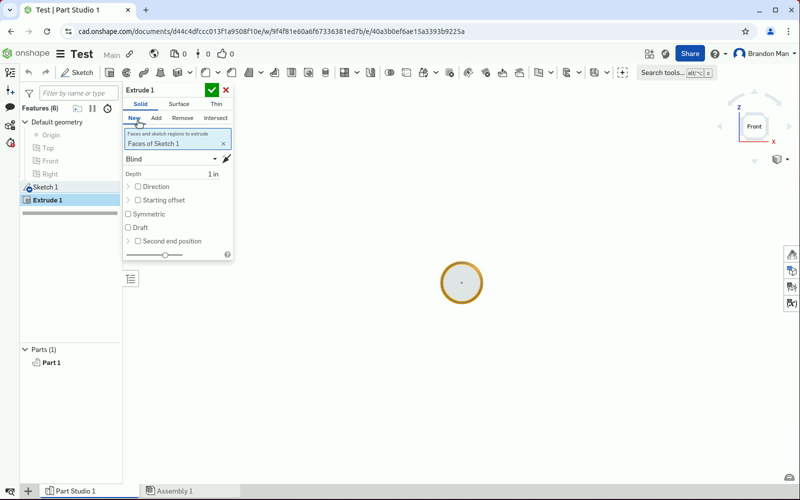
click(137, 120)
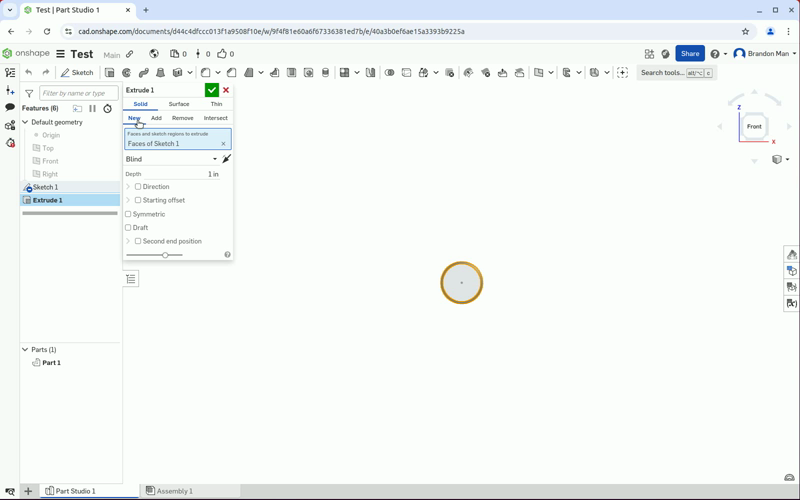
key(tab, 4)
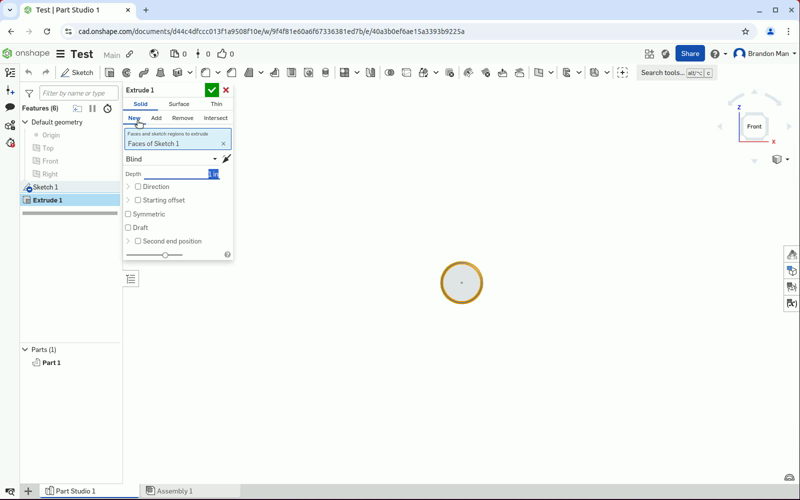
text(5.536)
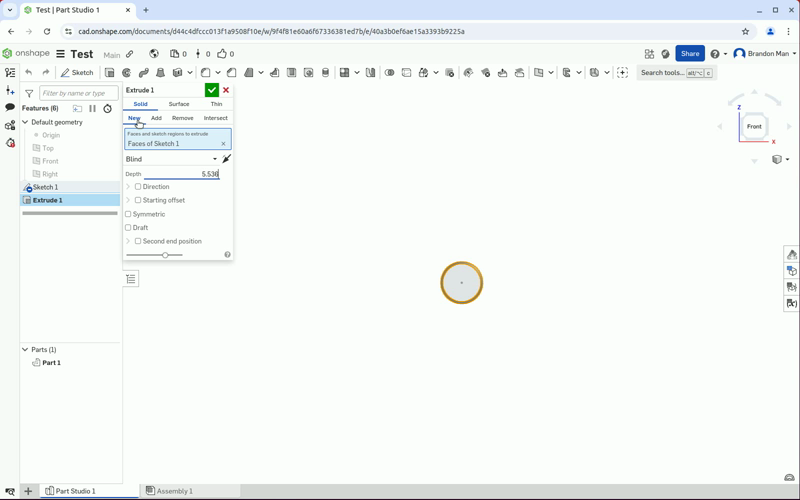
key(enter)
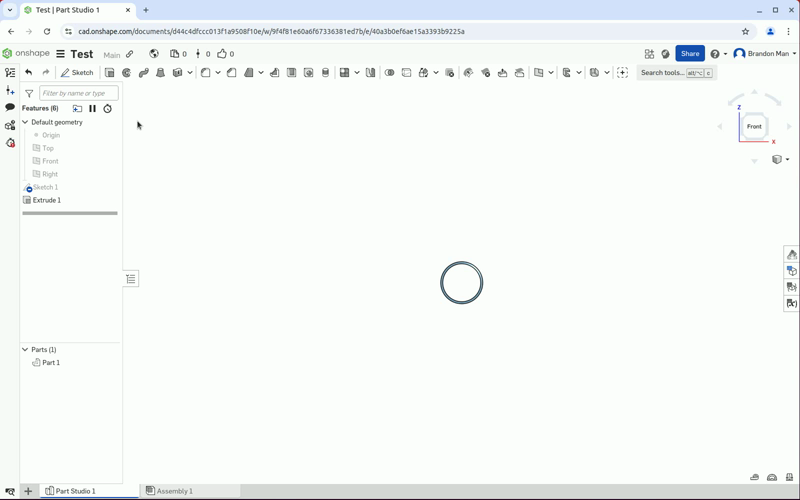
key(shift+h)
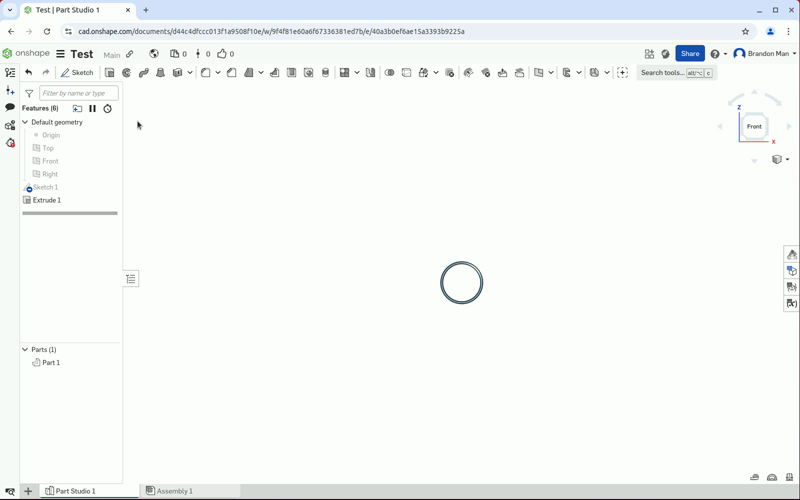
key(shift+h)
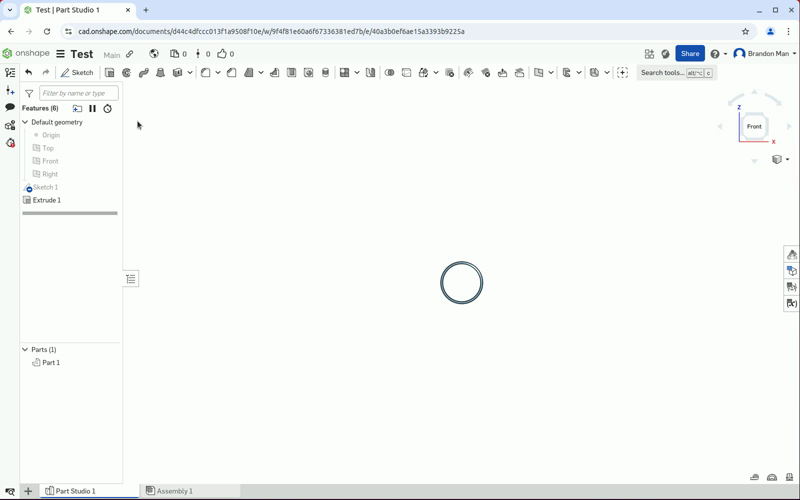
mouse_move(73, 189)
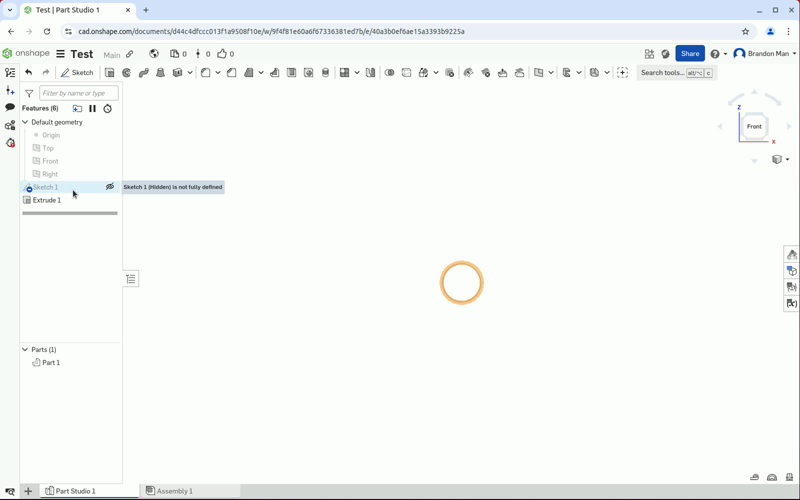
click(73, 189)
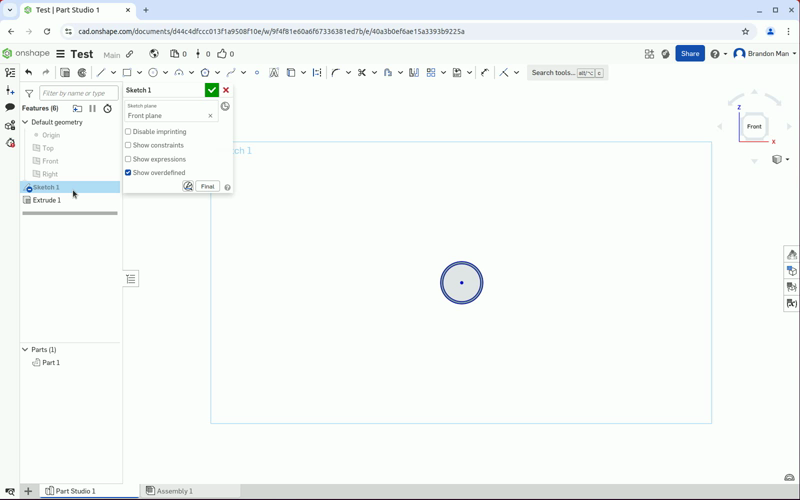
mouse_move(229, 92)
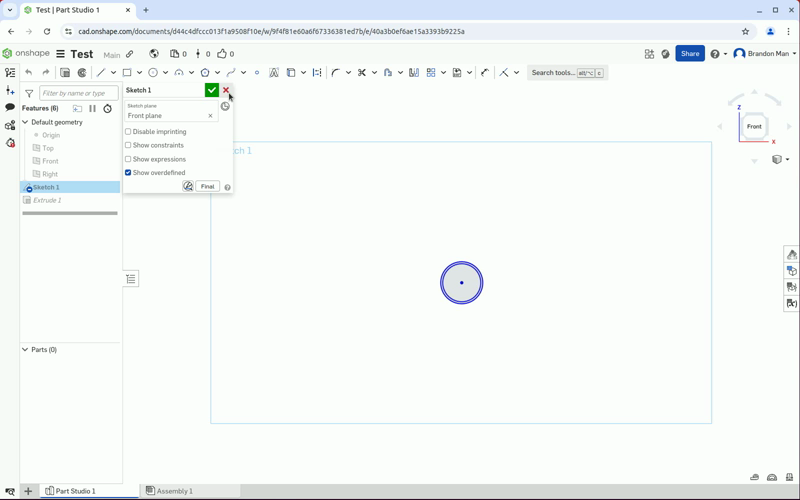
click(229, 92)
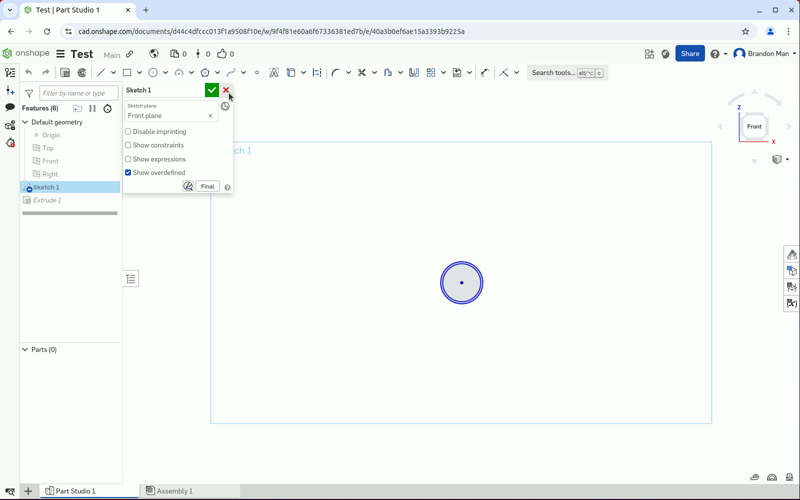
key(shift+s)
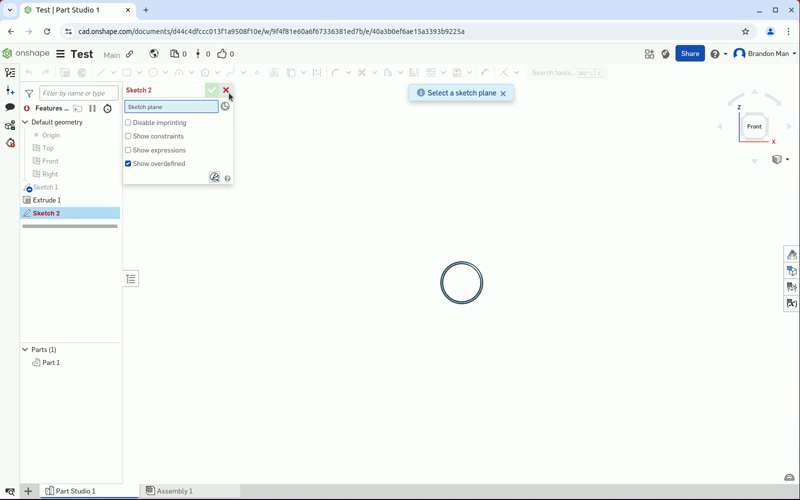
mouse_move(73, 163)
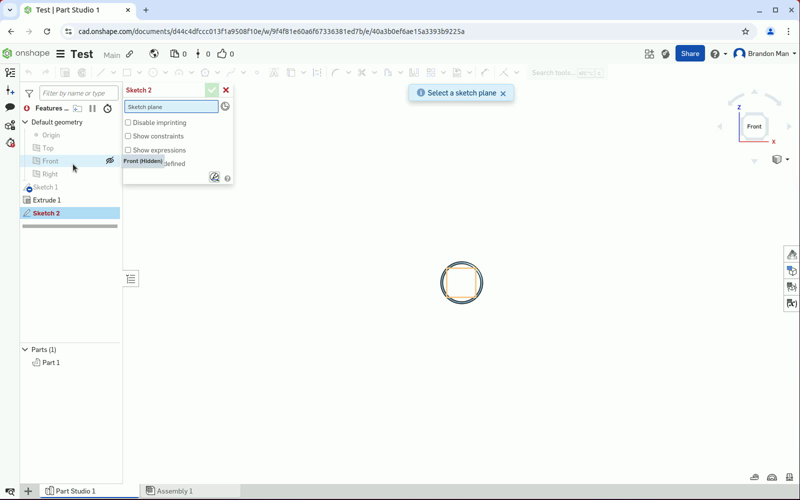
click(73, 163)
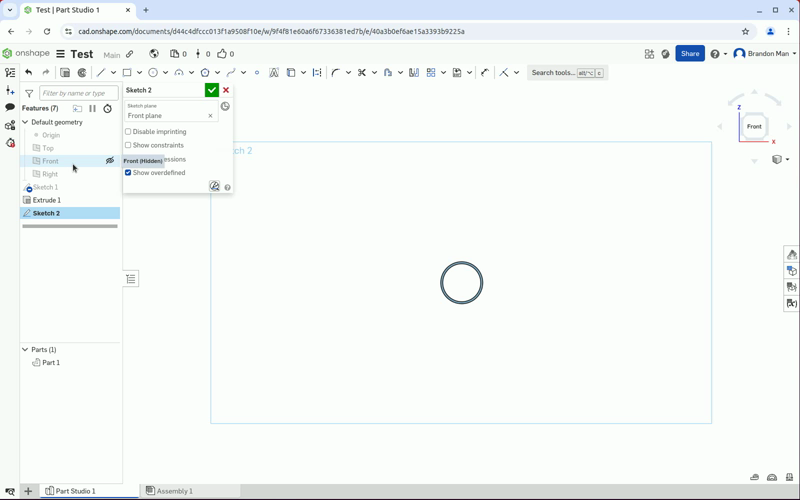
mouse_move(73, 352)
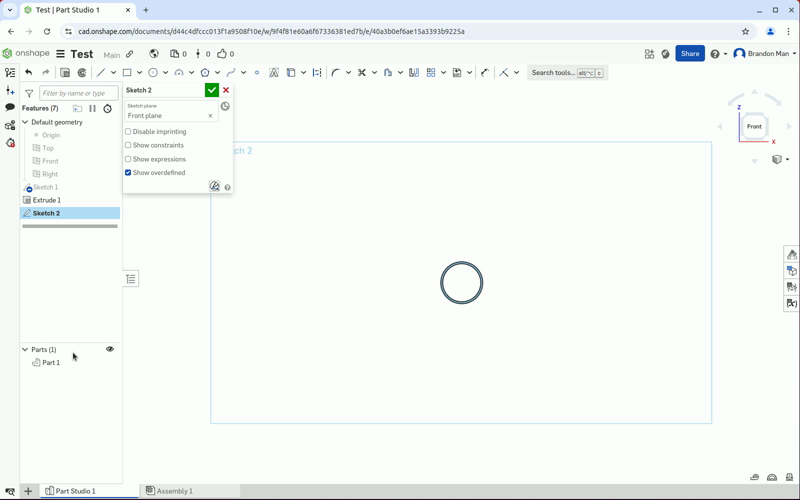
key(y)
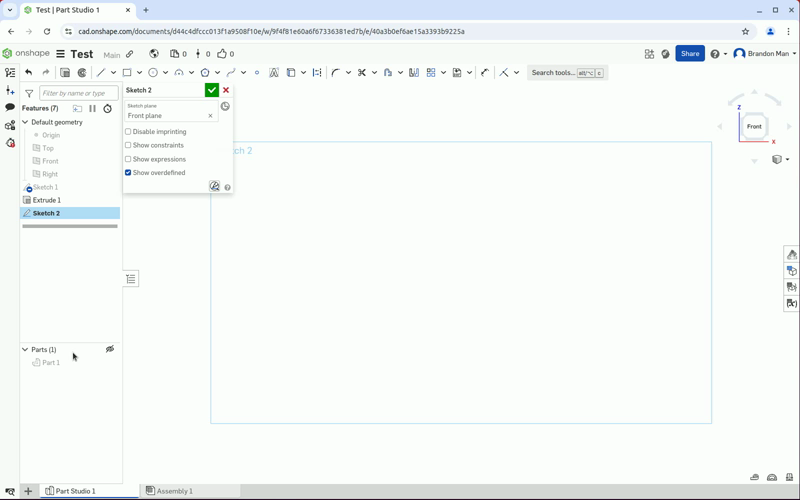
key(l)
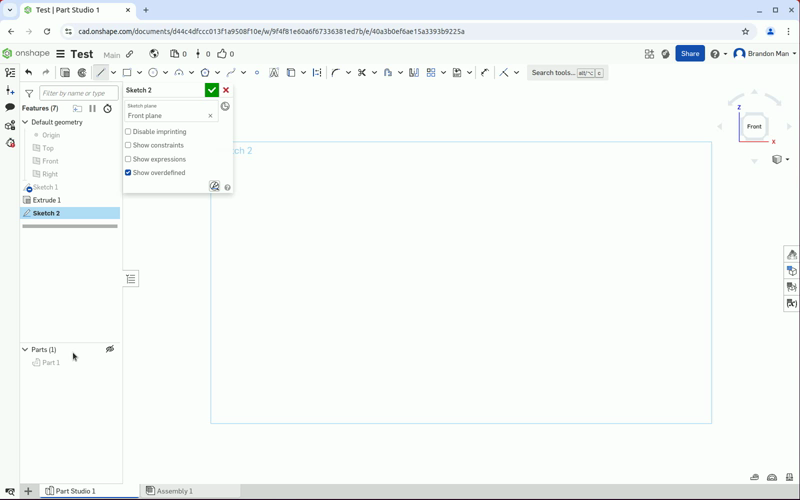
key_down(shift)
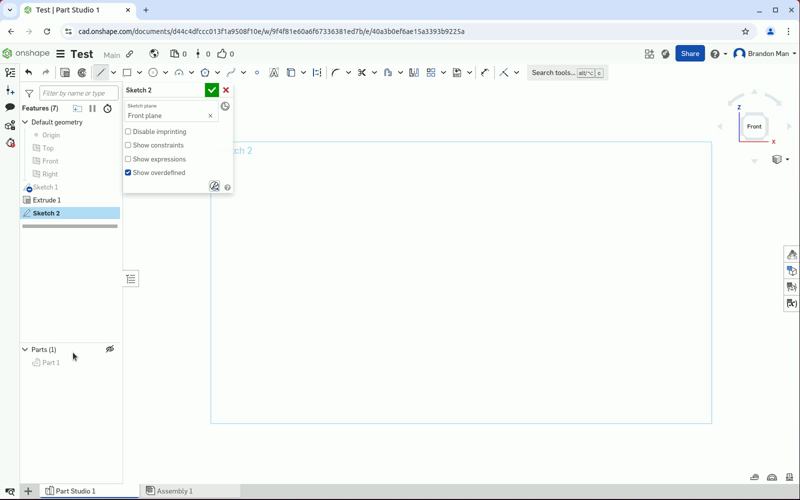
mouse_move(478, 293)
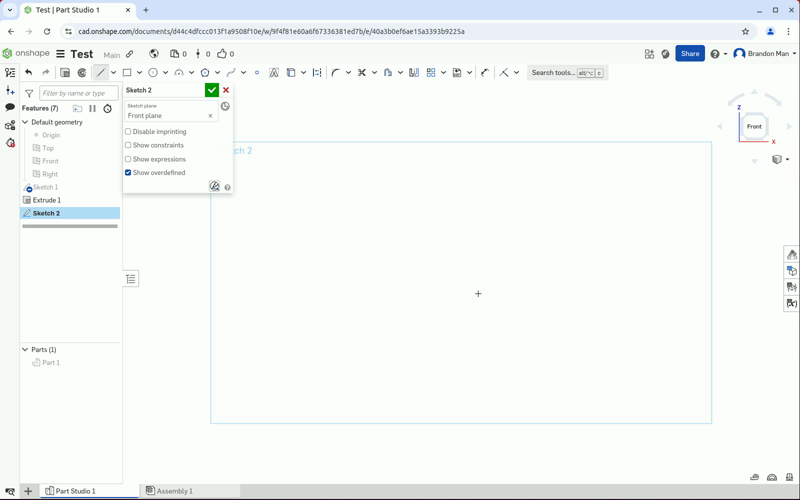
click(478, 293)
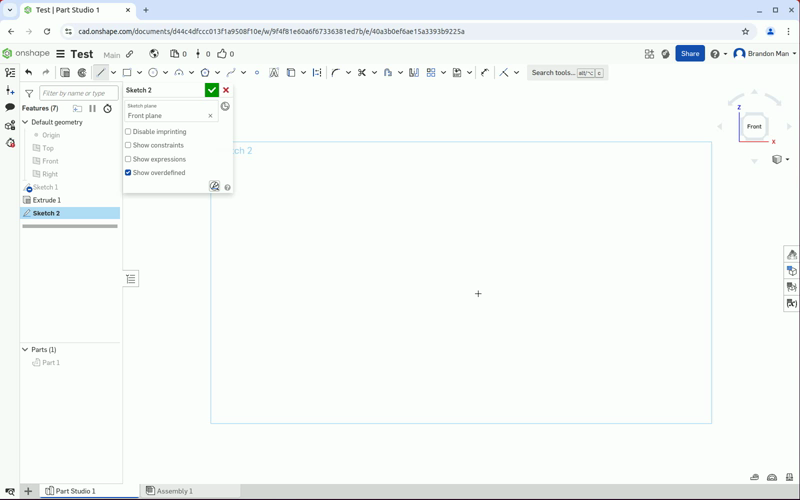
key_up(shift)
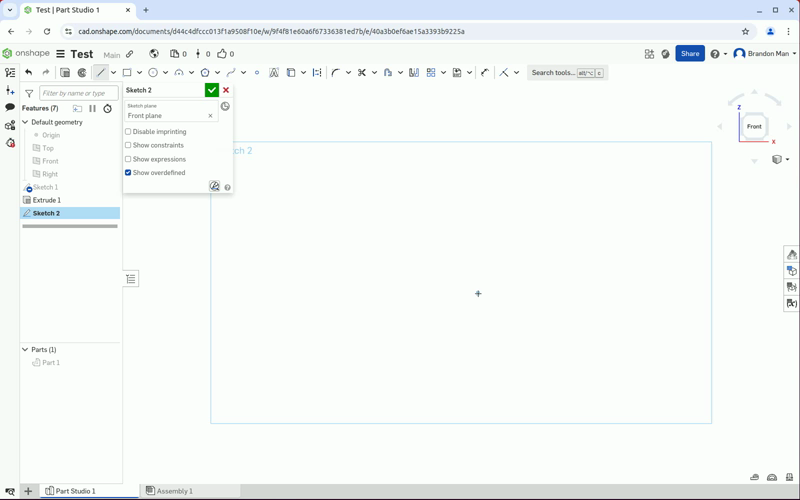
key_down(shift)
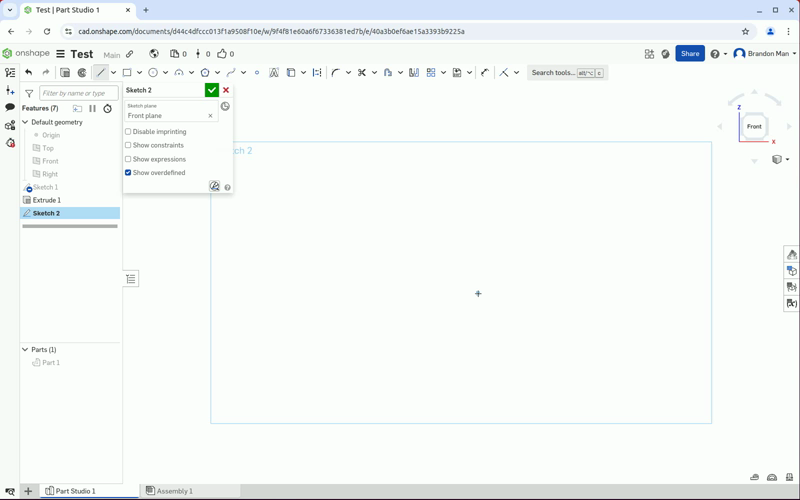
mouse_move(508, 293)
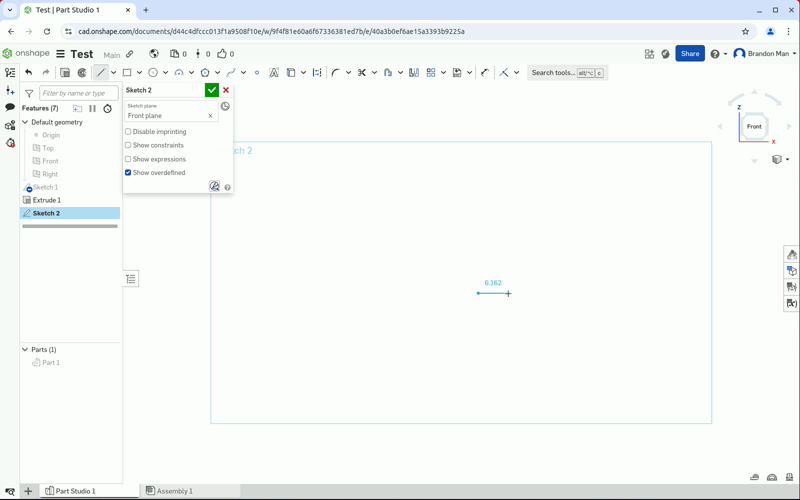
mouse_move(496, 293)
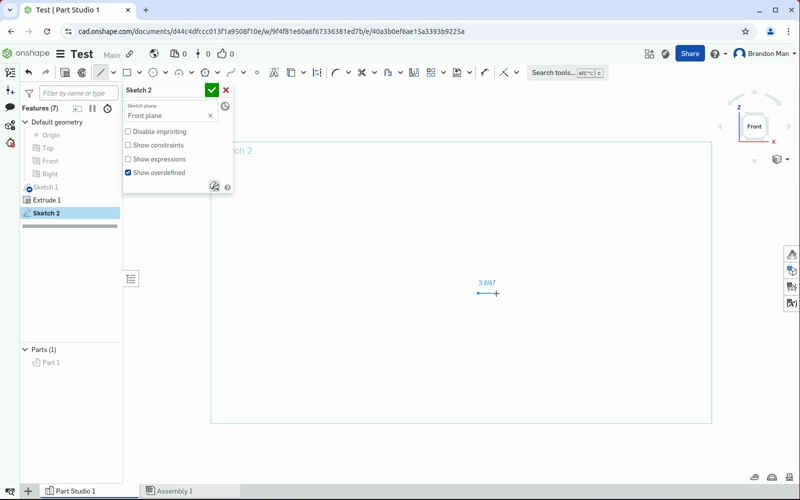
click(496, 293)
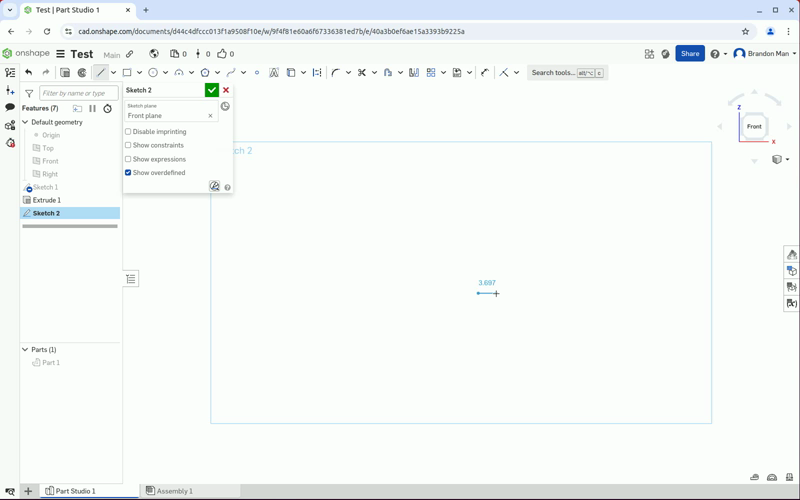
key_up(shift)
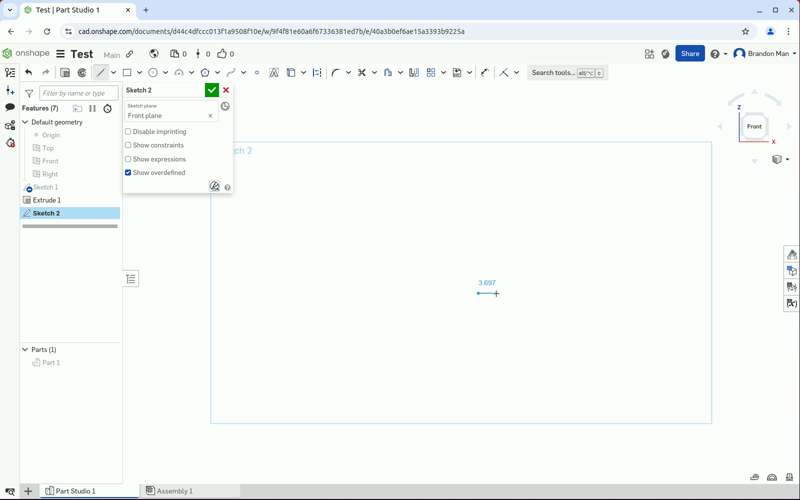
key_down(shift)
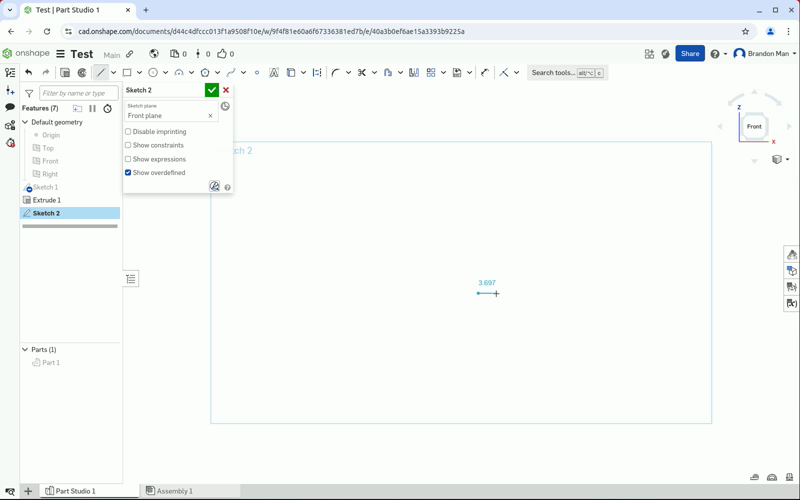
mouse_move(526, 293)
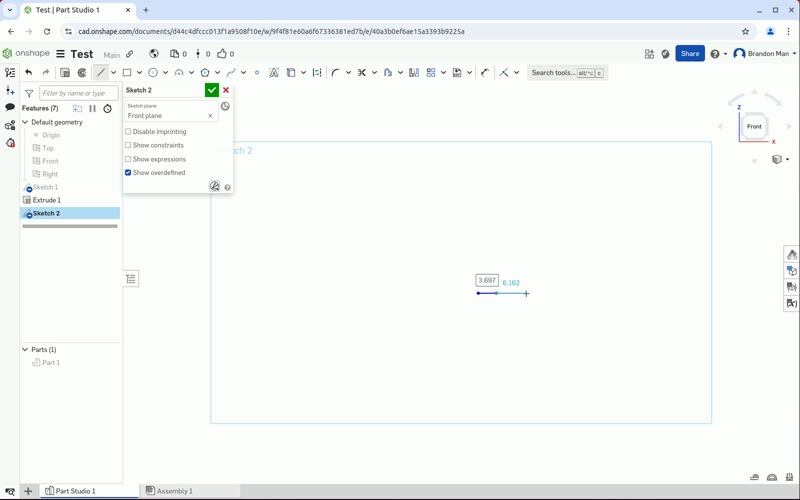
mouse_move(551, 293)
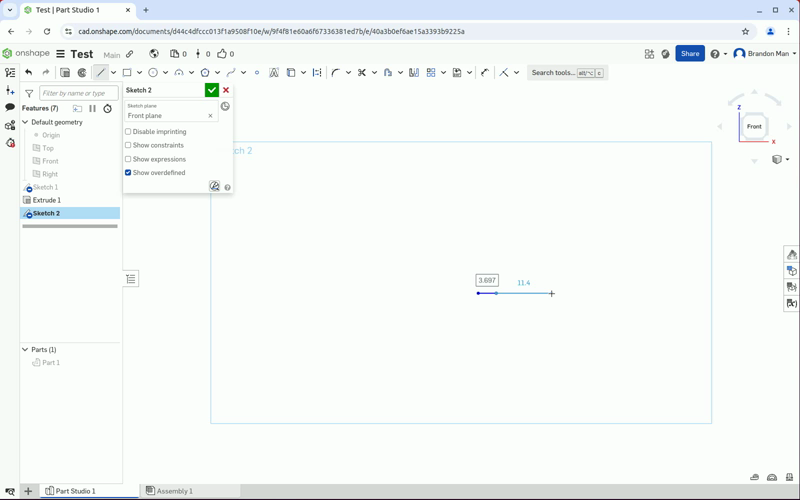
click(551, 293)
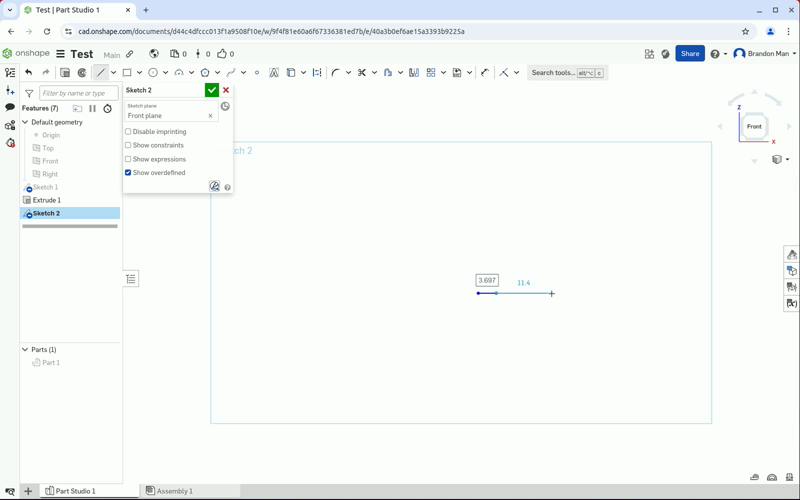
key_up(shift)
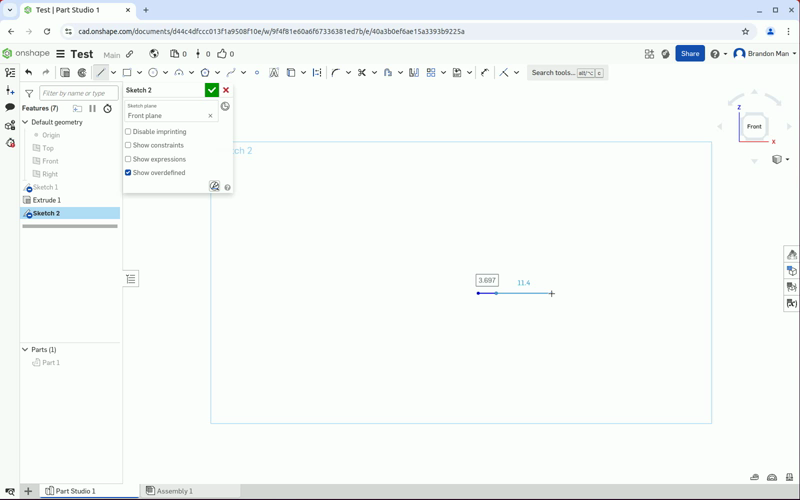
key(esc)
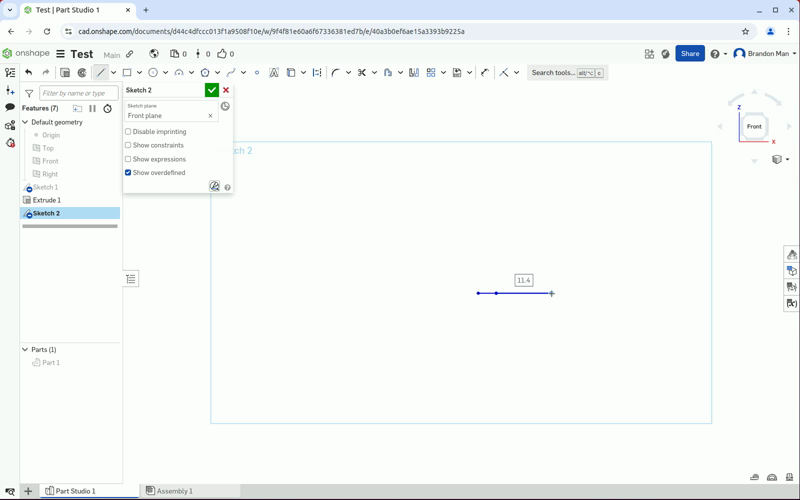
key(a)
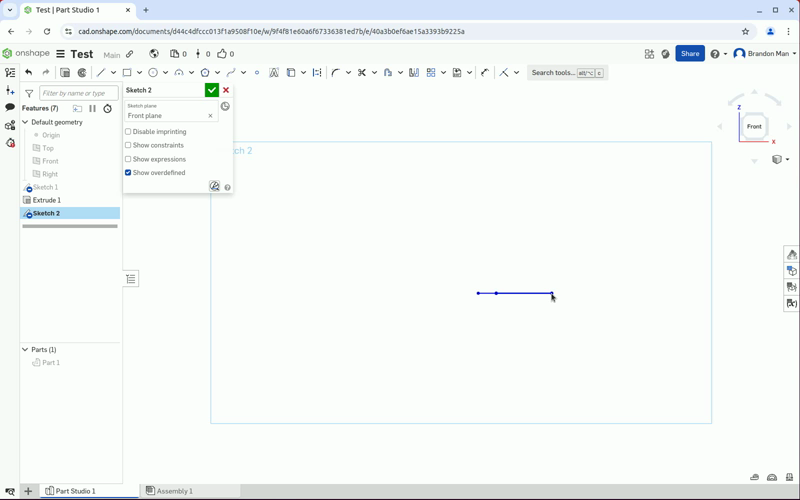
mouse_move(551, 293)
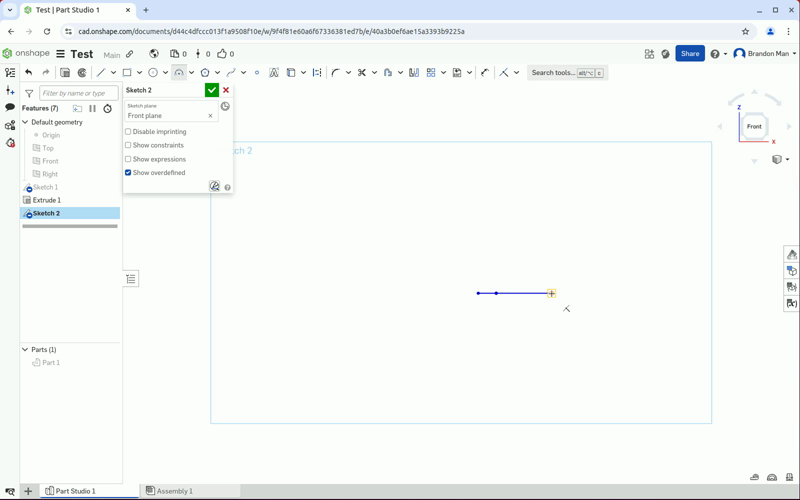
click(551, 293)
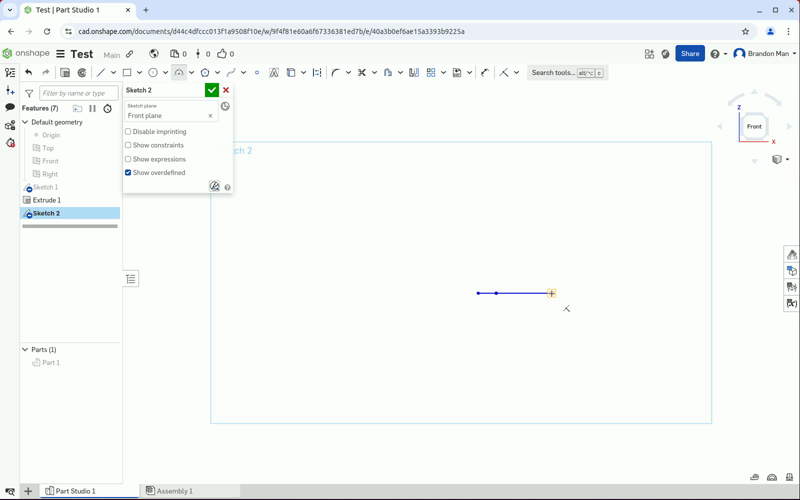
key_down(shift)
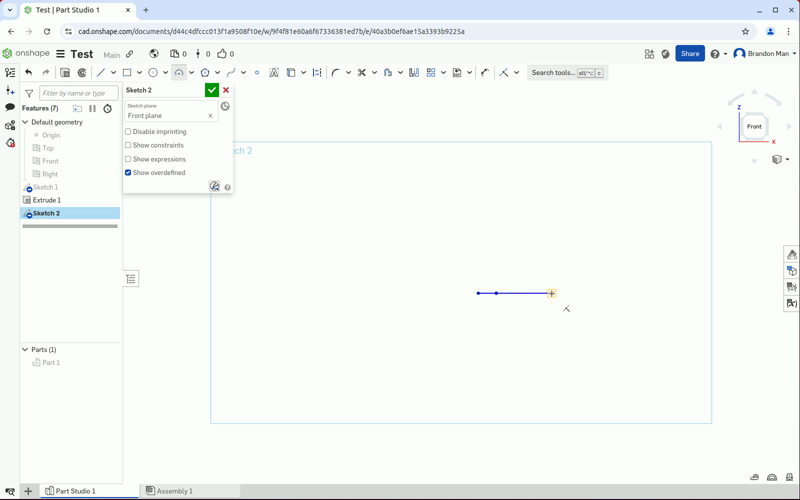
mouse_move(551, 266)
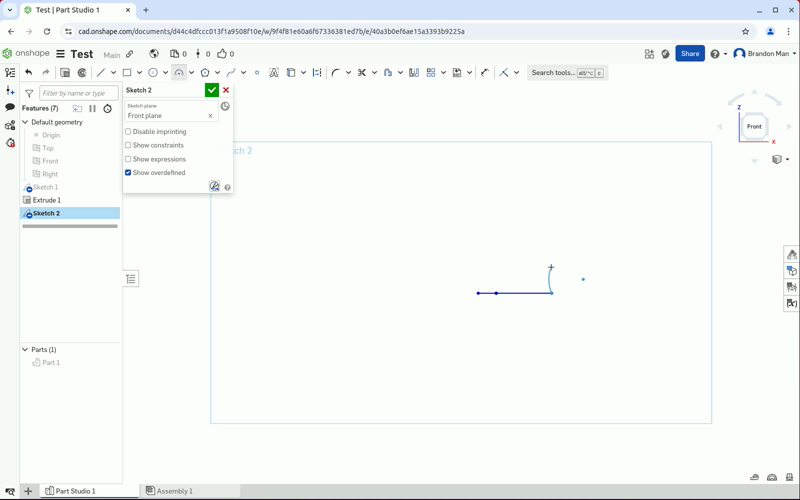
click(551, 266)
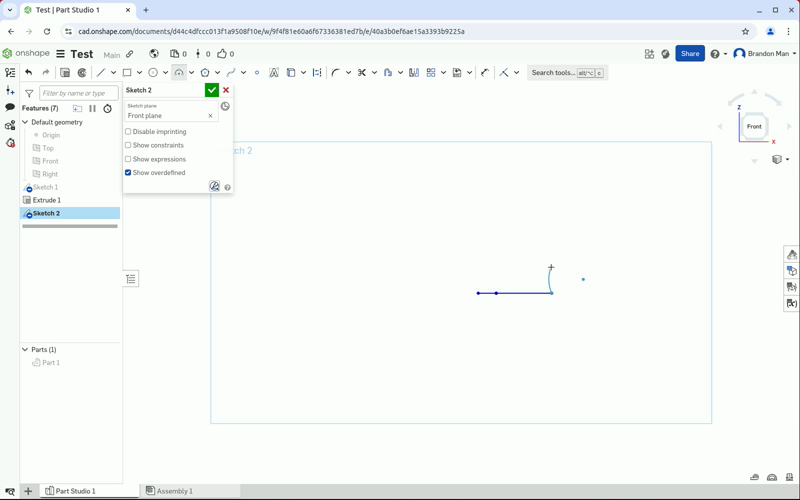
mouse_move(552, 280)
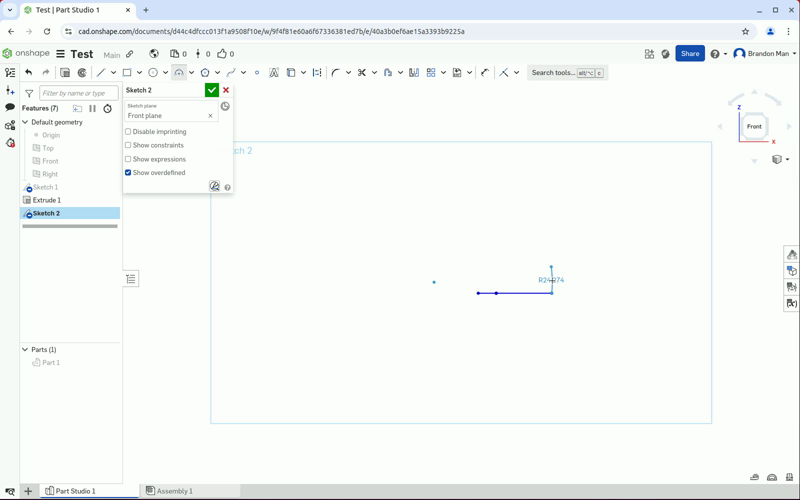
click(552, 280)
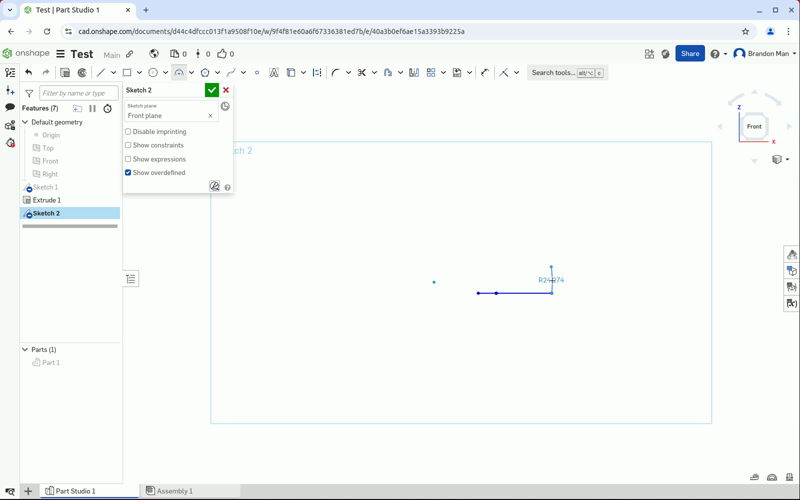
key_up(shift)
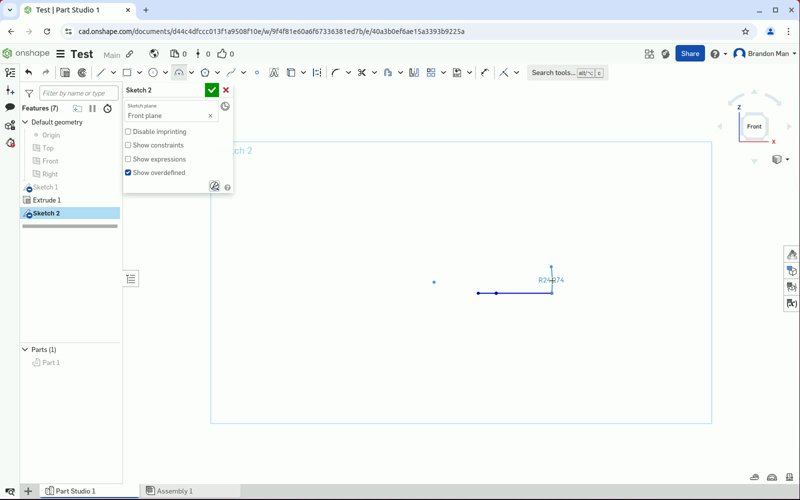
mouse_move(551, 266)
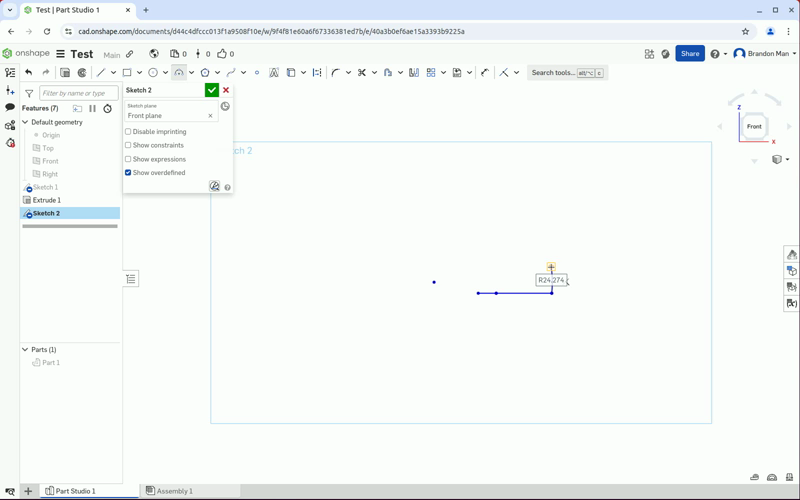
click(551, 266)
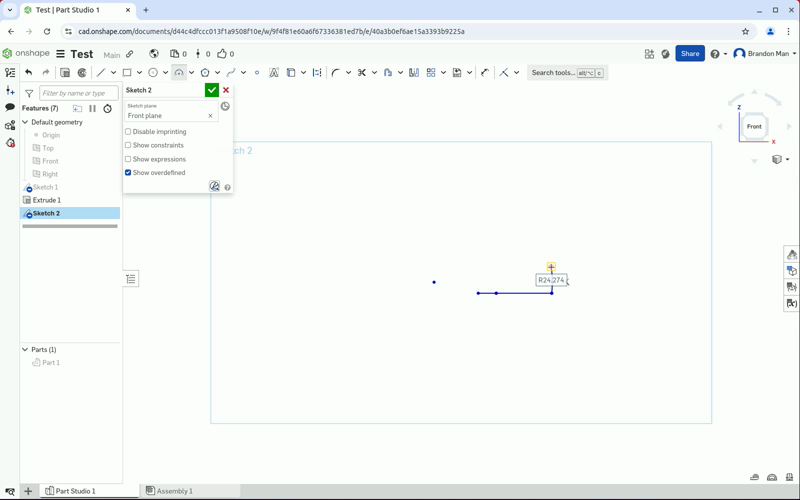
key_down(shift)
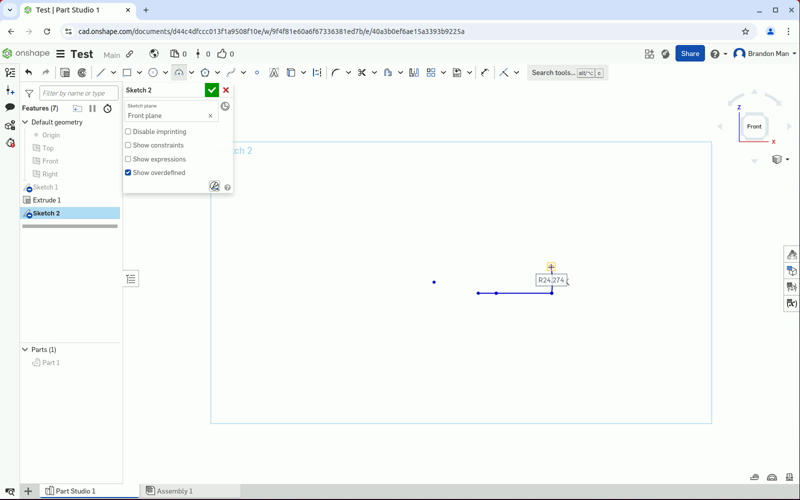
mouse_move(546, 273)
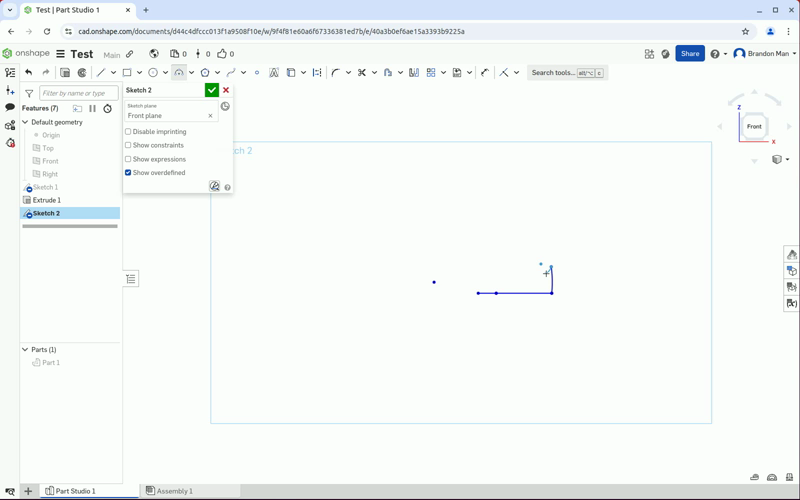
click(546, 273)
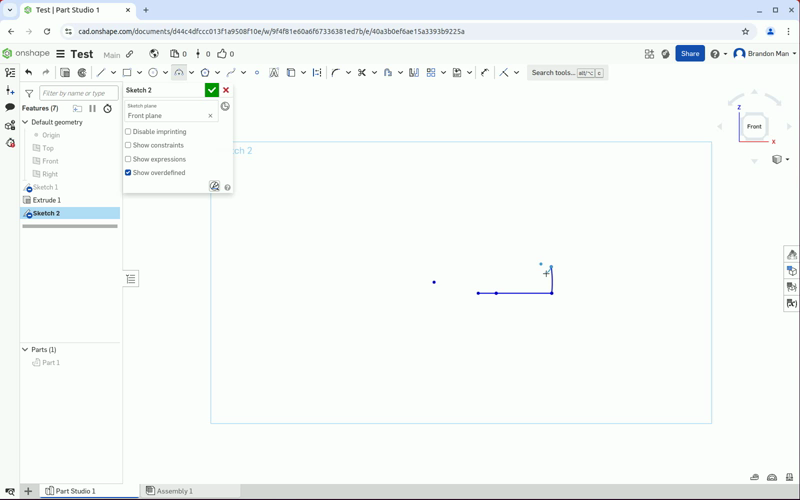
mouse_move(550, 271)
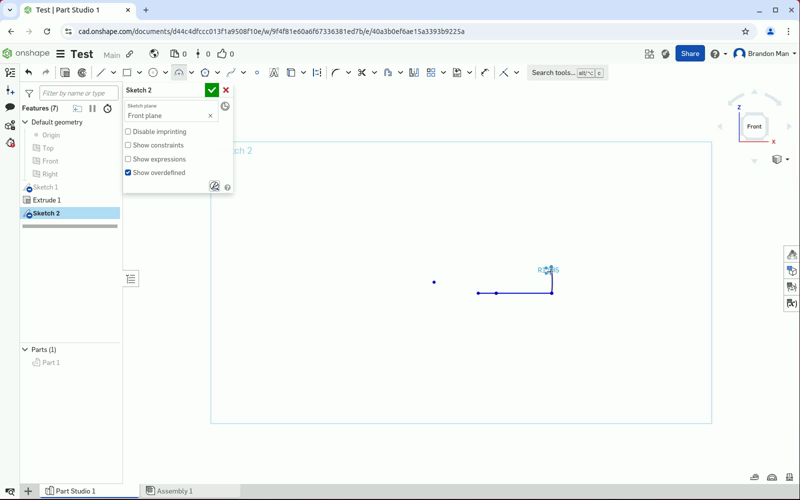
click(550, 271)
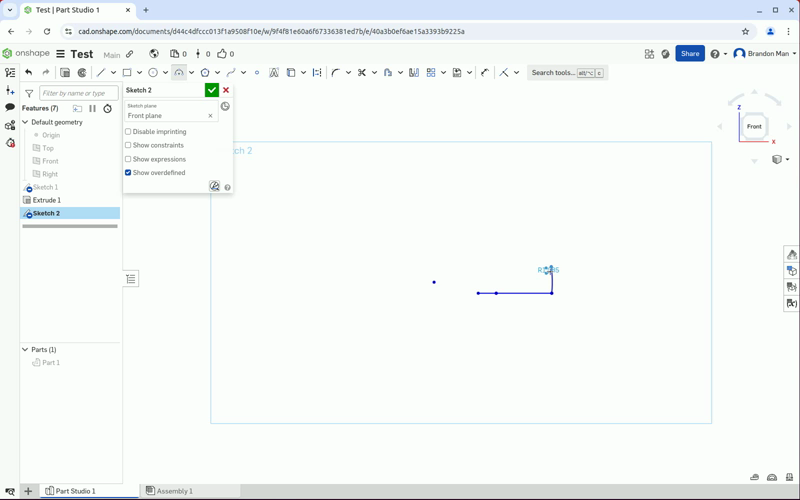
key_up(shift)
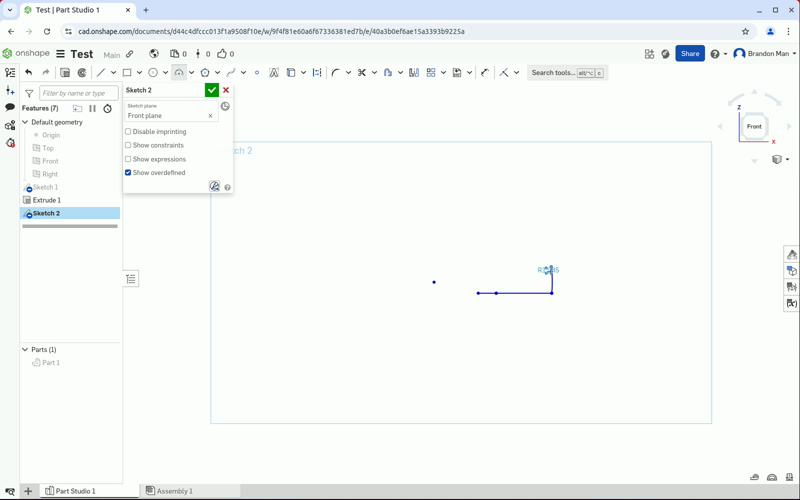
key(esc)
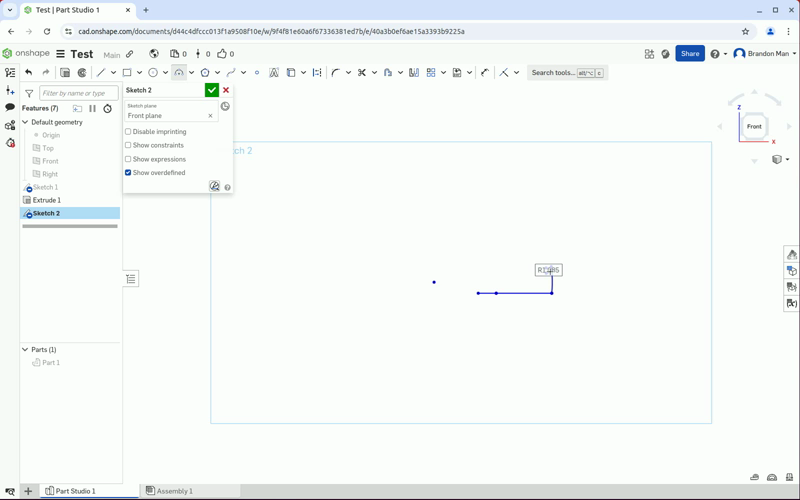
key(l)
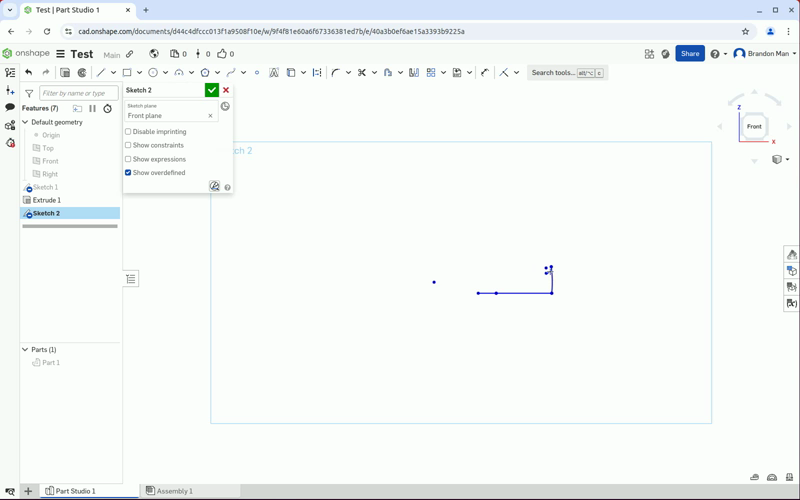
mouse_move(546, 273)
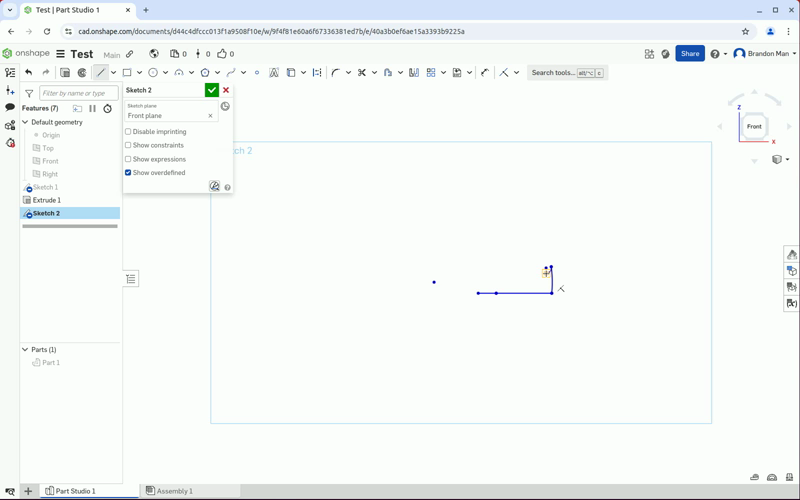
scroll(6)
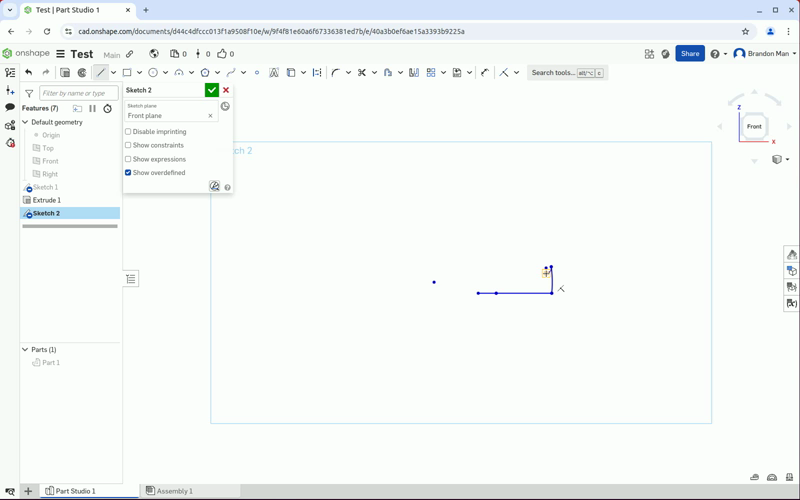
scroll(6)
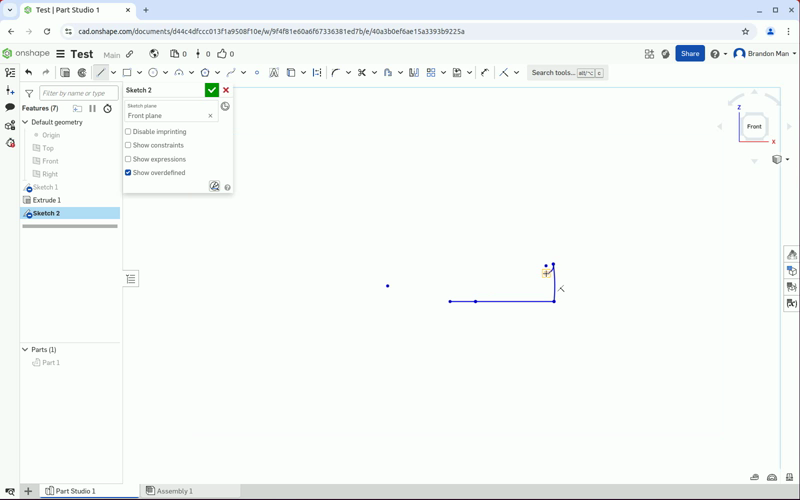
scroll(6)
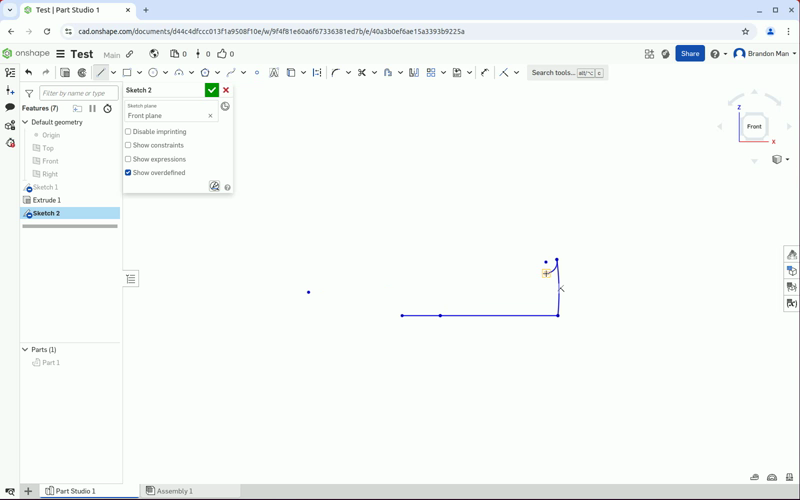
scroll(6)
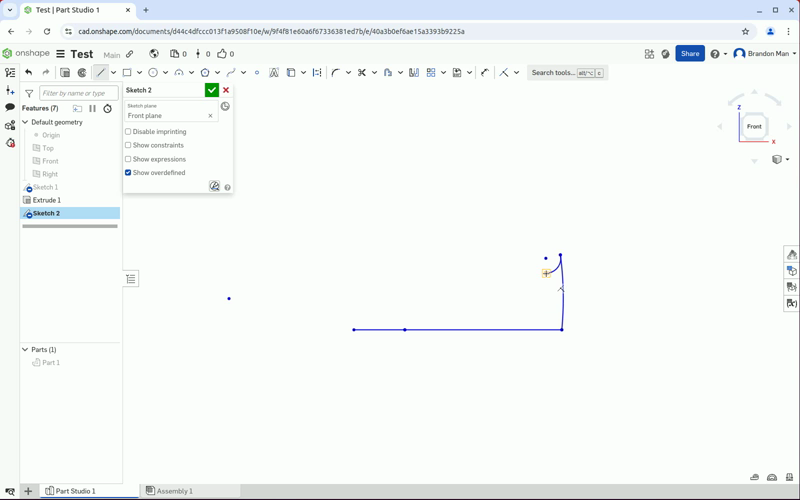
scroll(6)
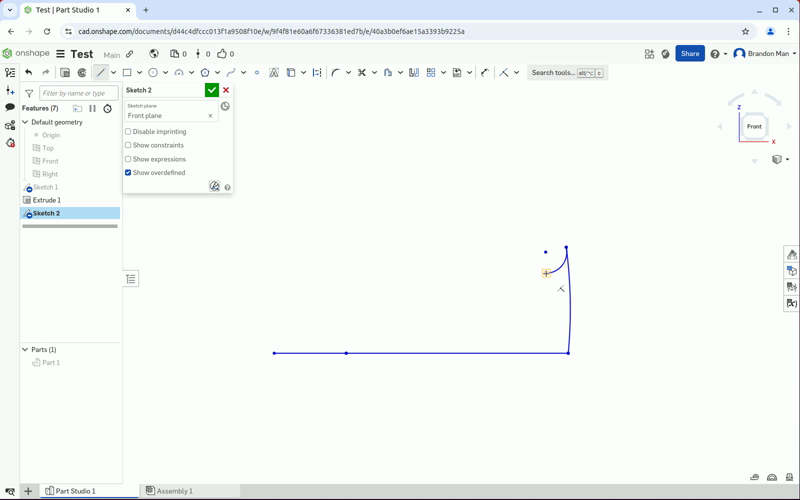
scroll(6)
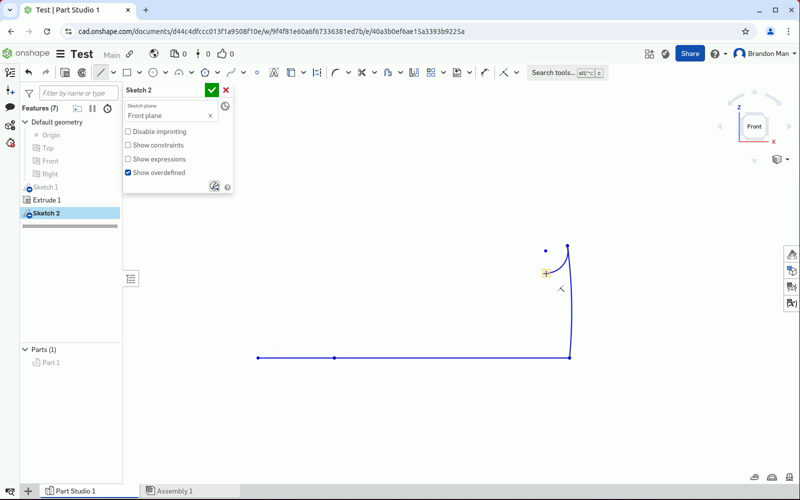
scroll(6)
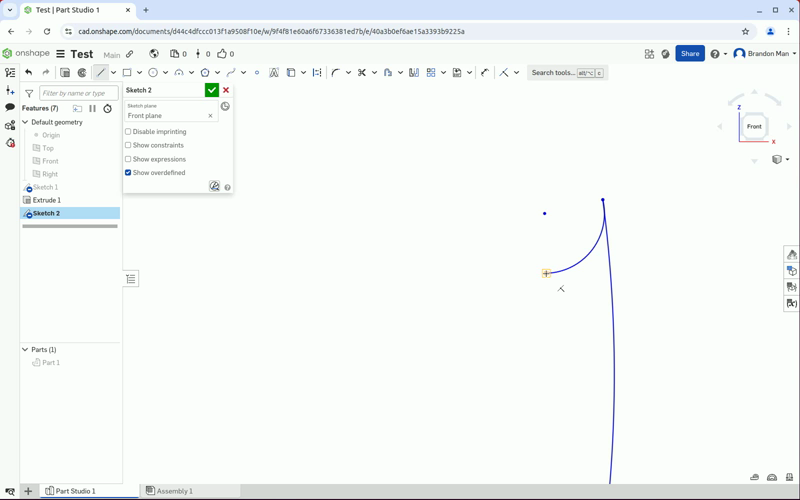
click(546, 273)
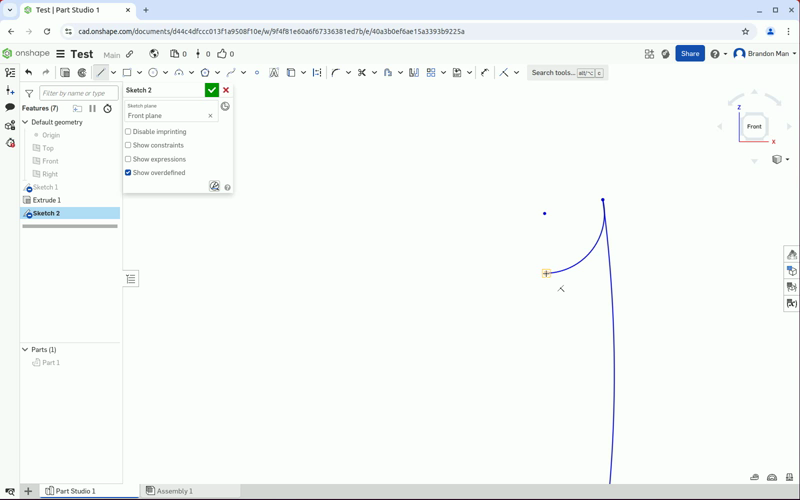
scroll(-6)
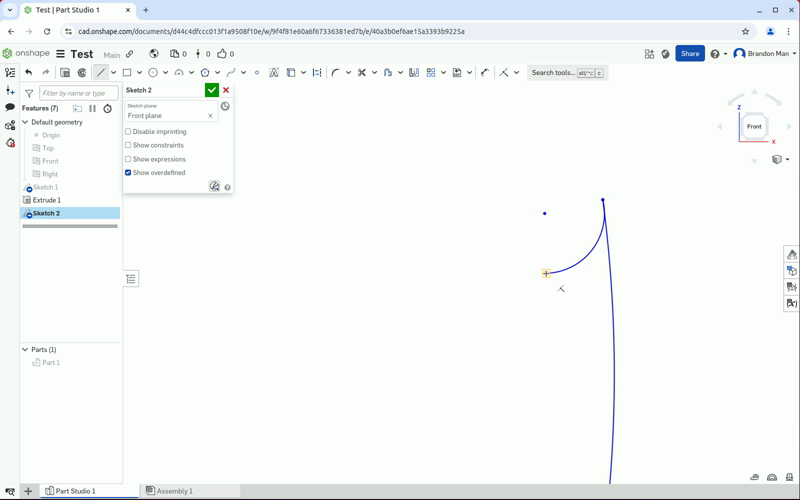
scroll(-6)
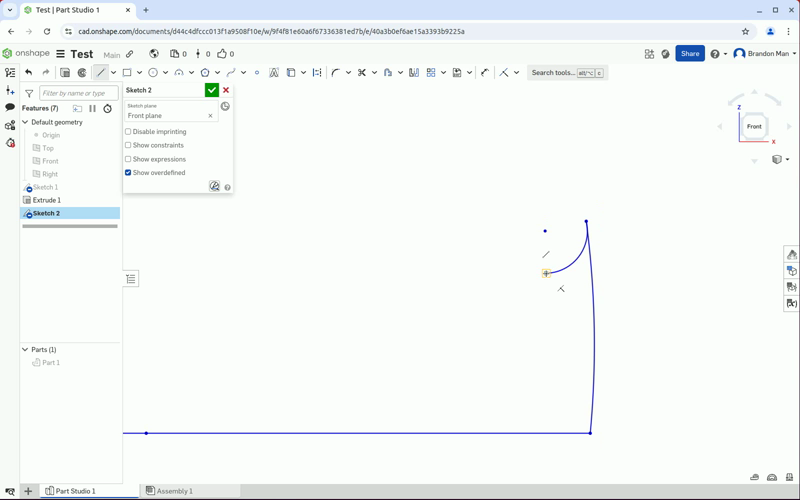
scroll(-6)
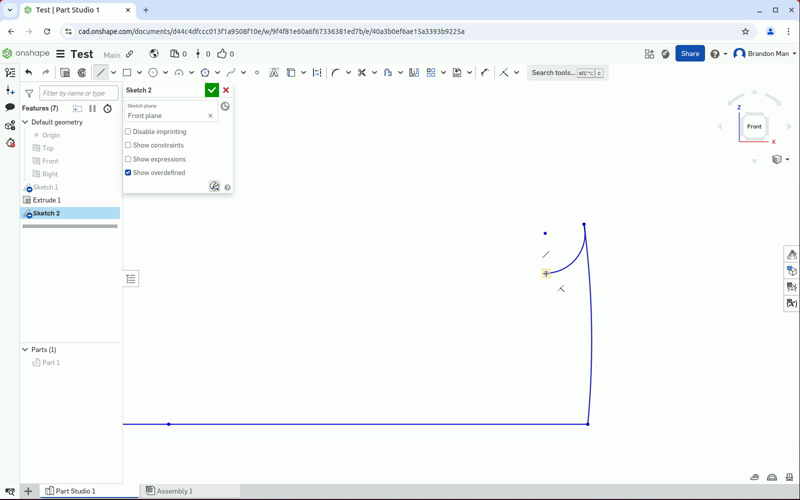
scroll(-6)
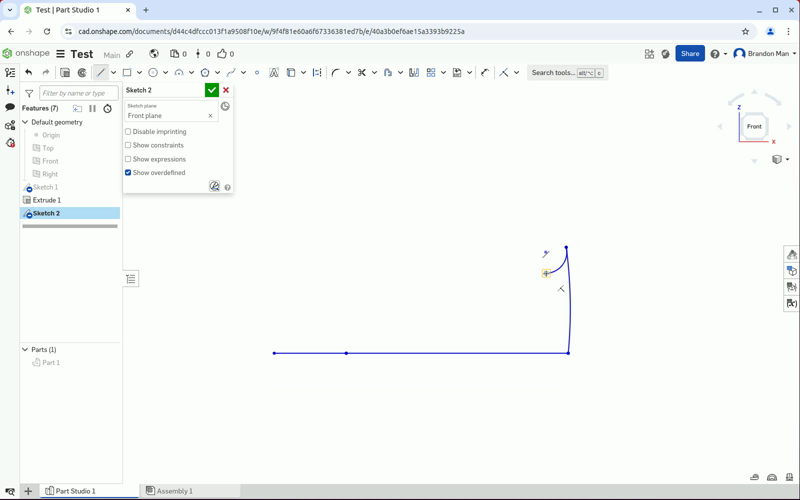
scroll(-6)
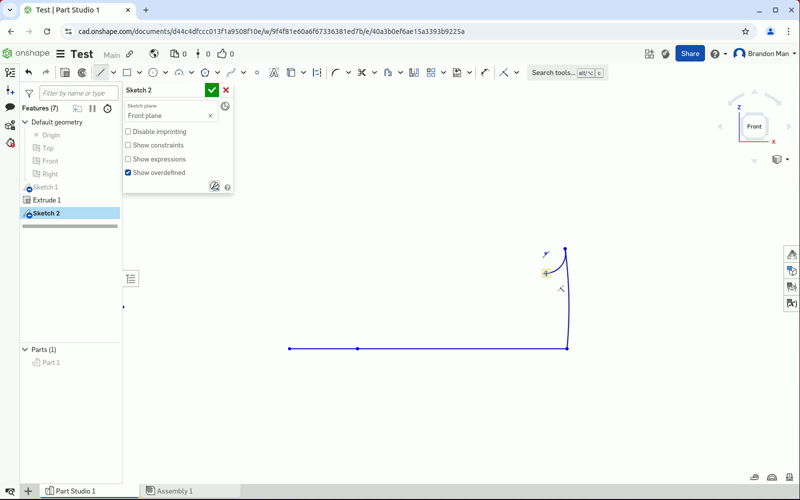
scroll(-6)
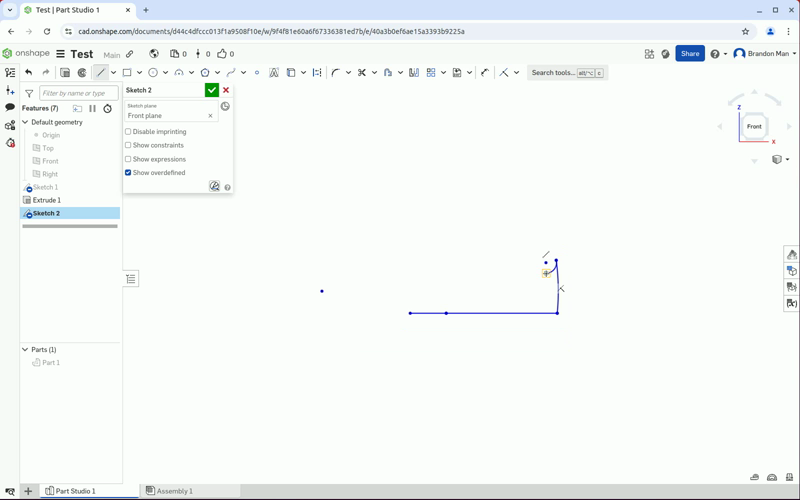
scroll(-6)
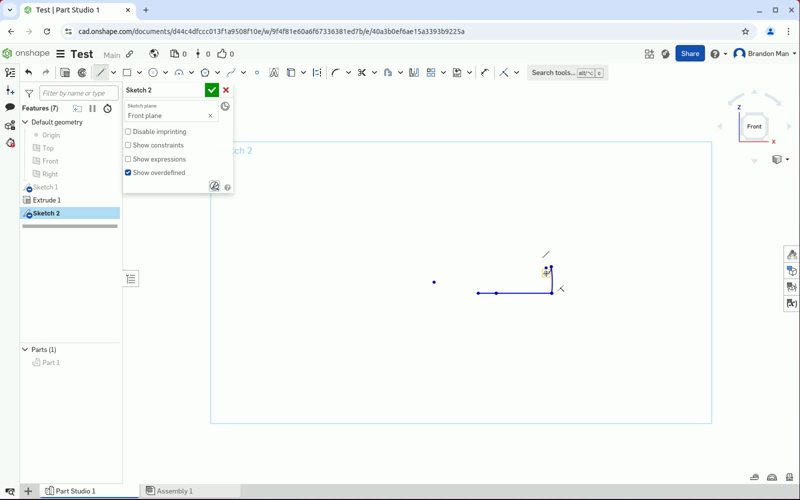
key_down(shift)
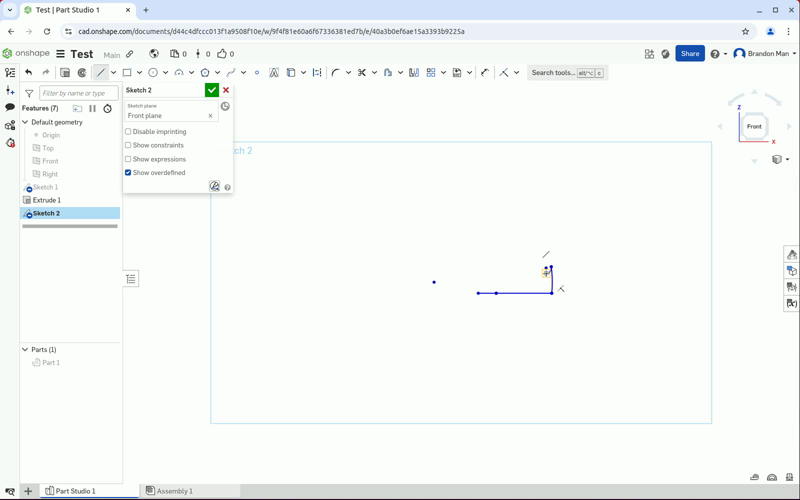
mouse_move(576, 273)
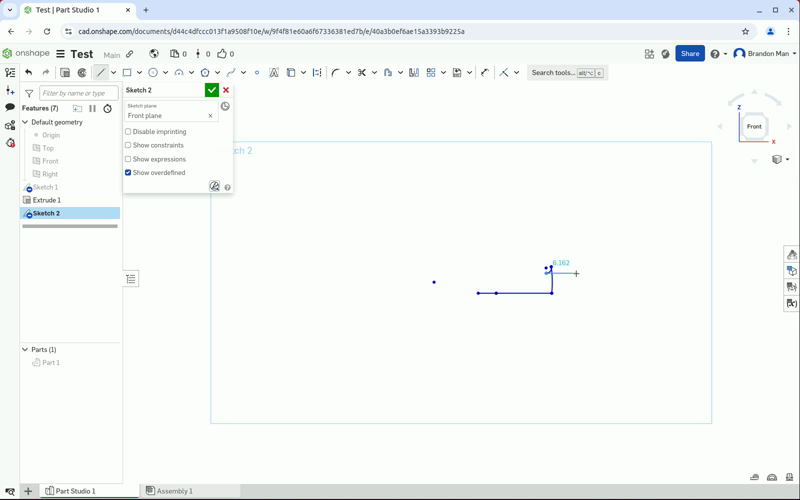
mouse_move(496, 273)
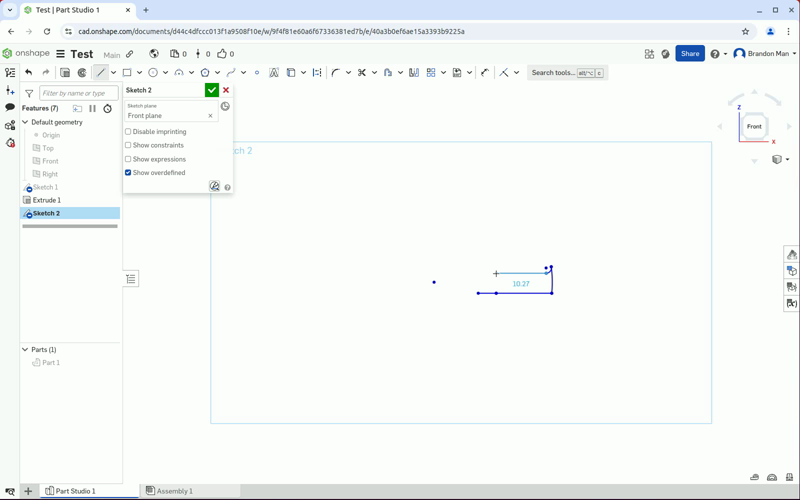
click(496, 273)
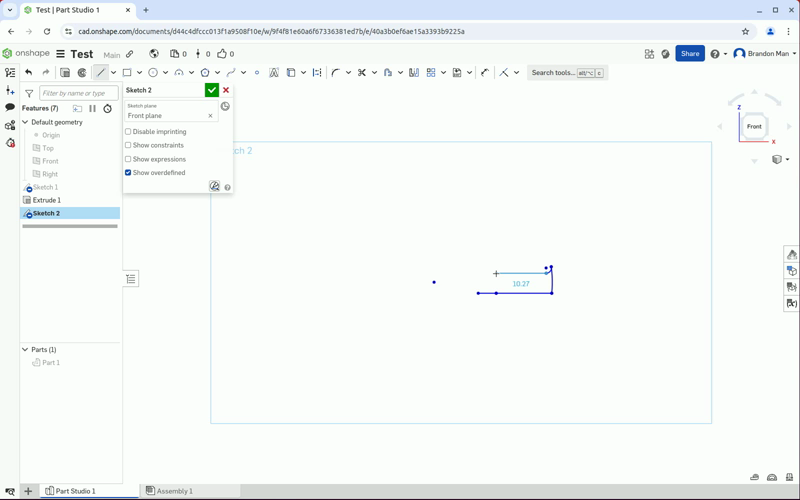
key_up(shift)
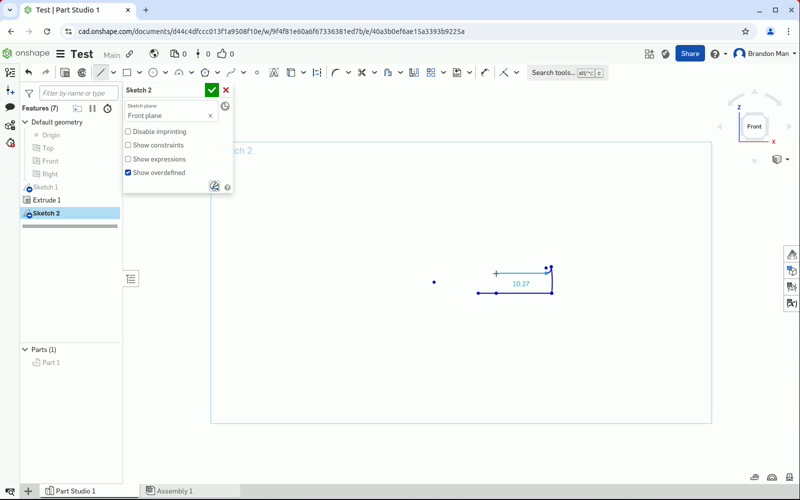
key_down(shift)
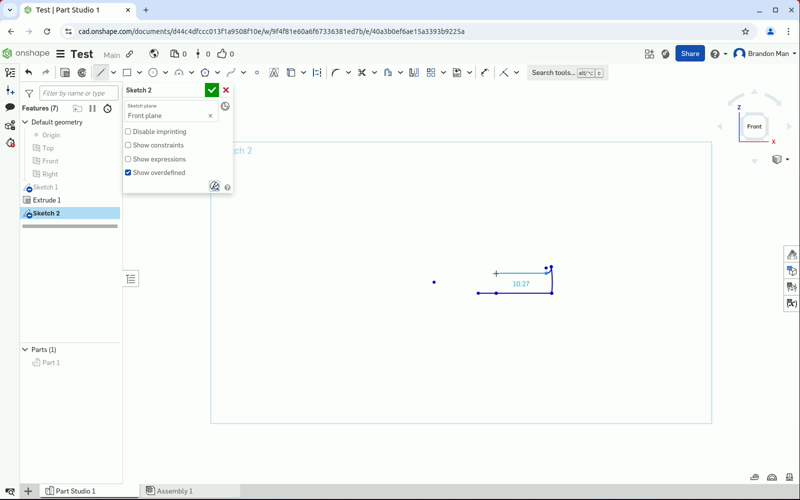
mouse_move(526, 273)
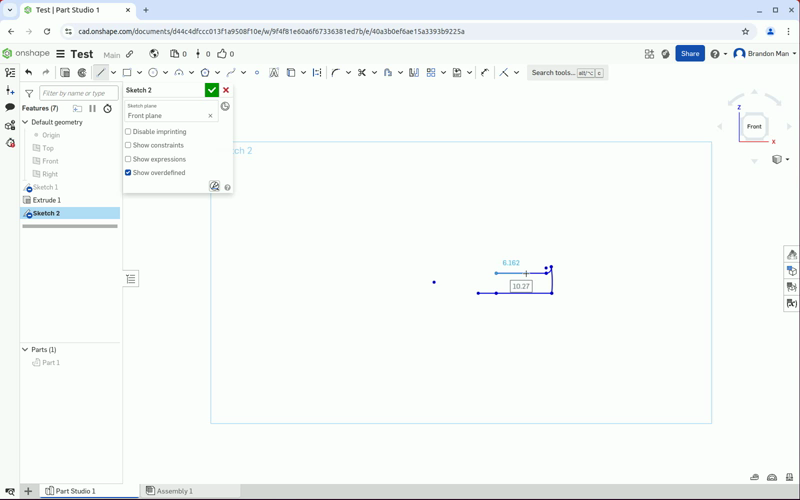
mouse_move(478, 273)
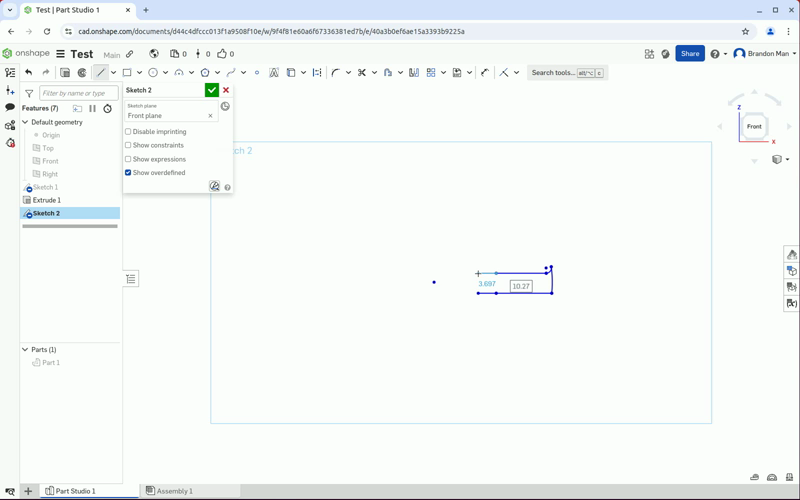
click(478, 273)
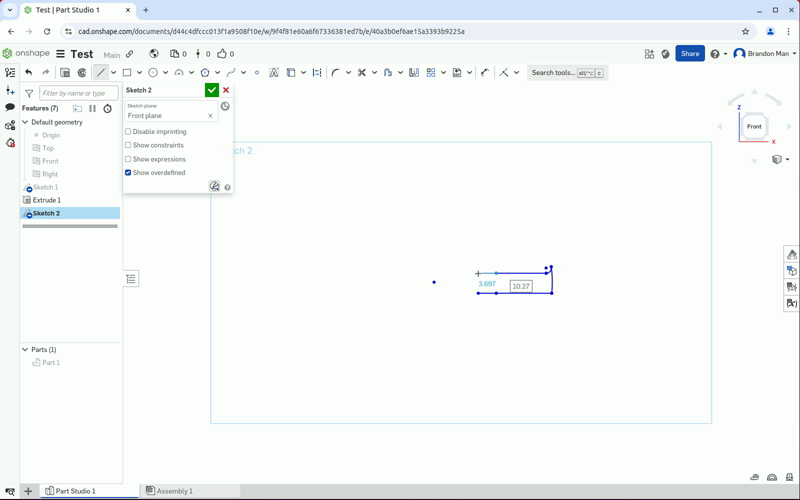
key_up(shift)
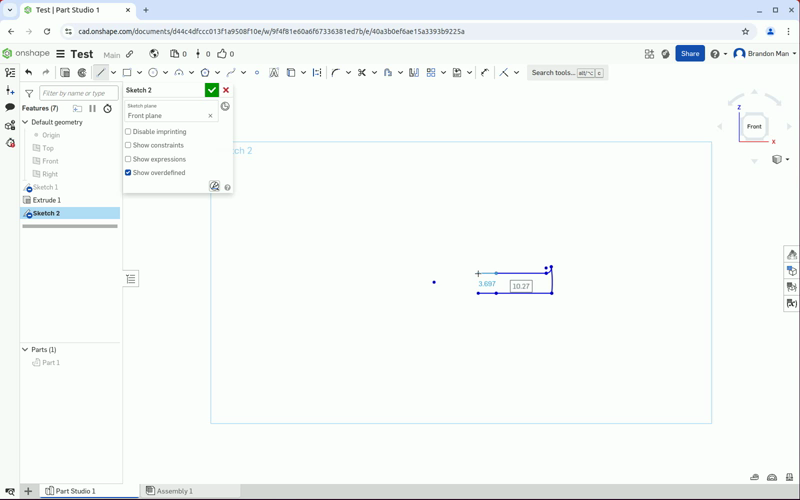
key(esc)
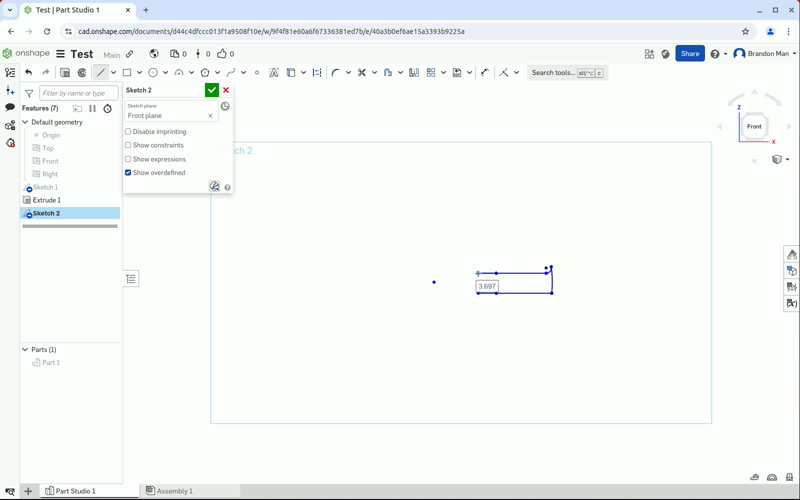
key(a)
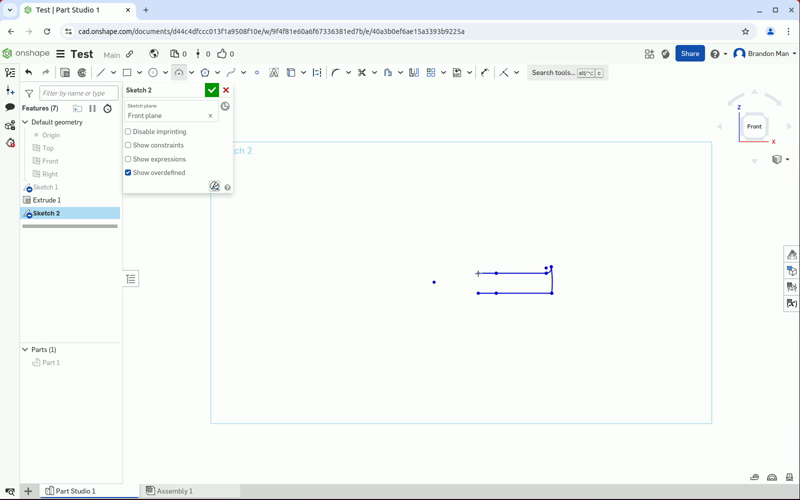
mouse_move(478, 273)
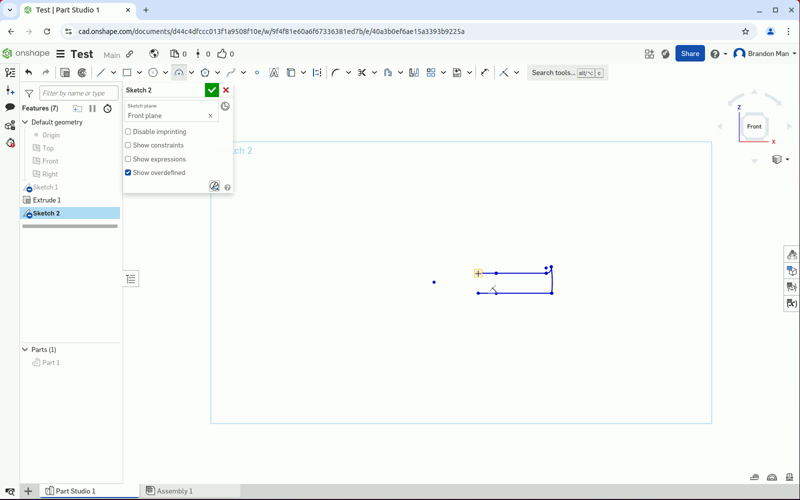
click(478, 273)
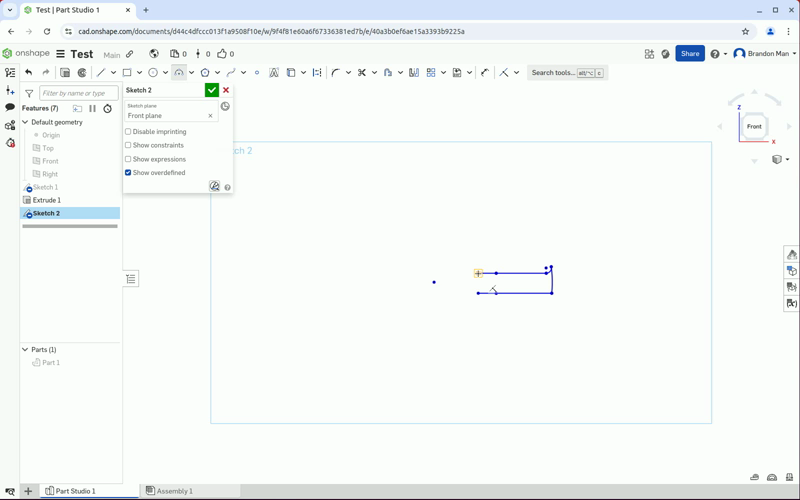
mouse_move(478, 293)
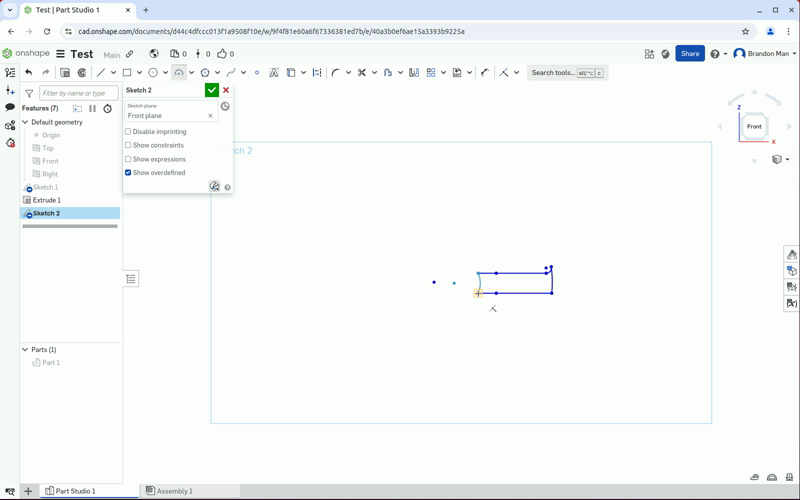
click(478, 293)
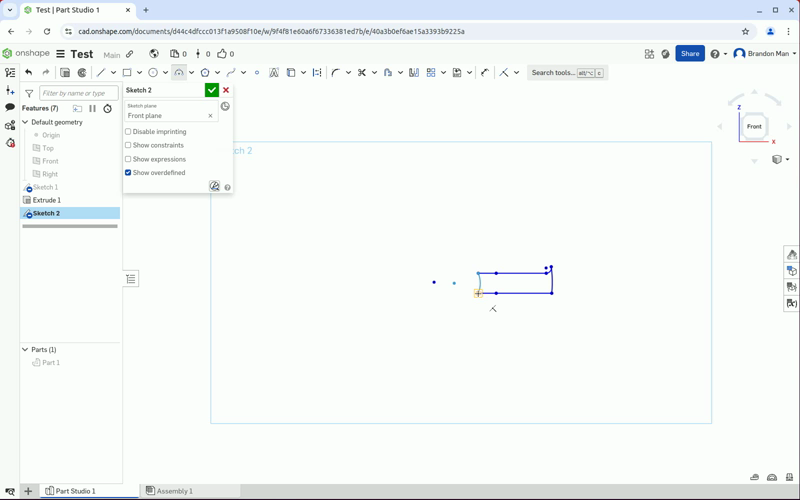
key_down(shift)
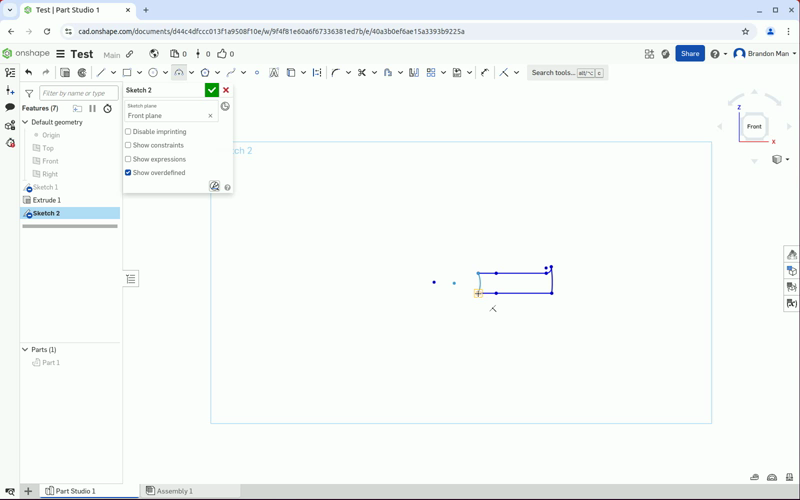
mouse_move(481, 283)
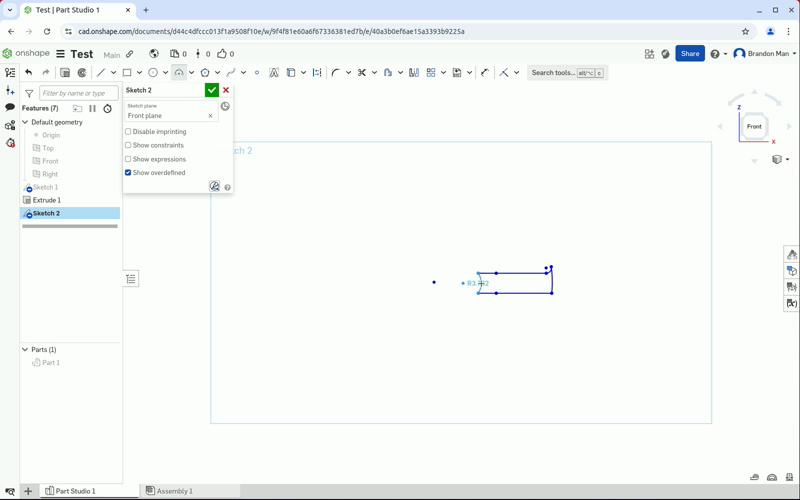
click(481, 283)
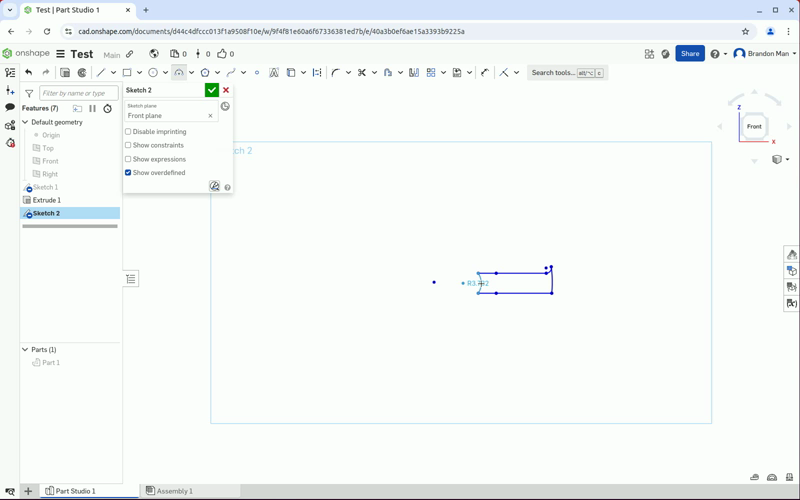
key_up(shift)
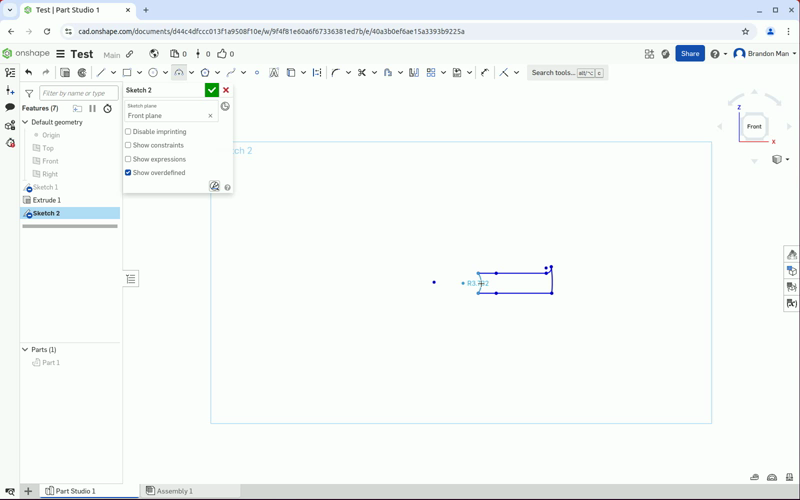
key(esc)
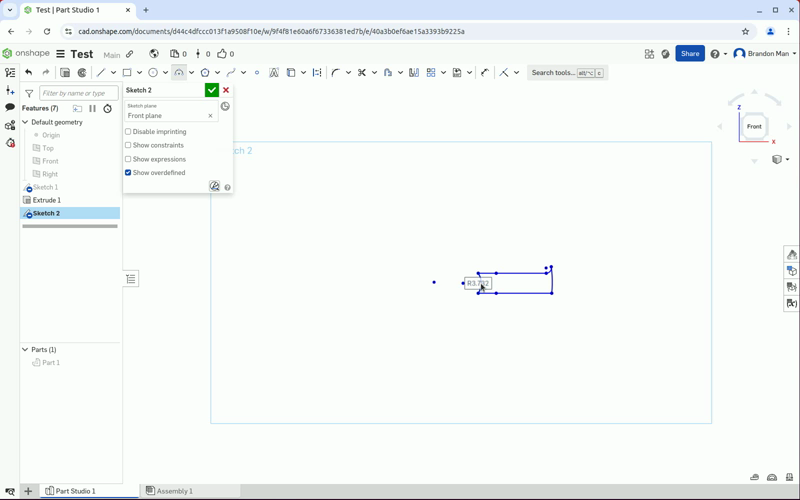
key(l)
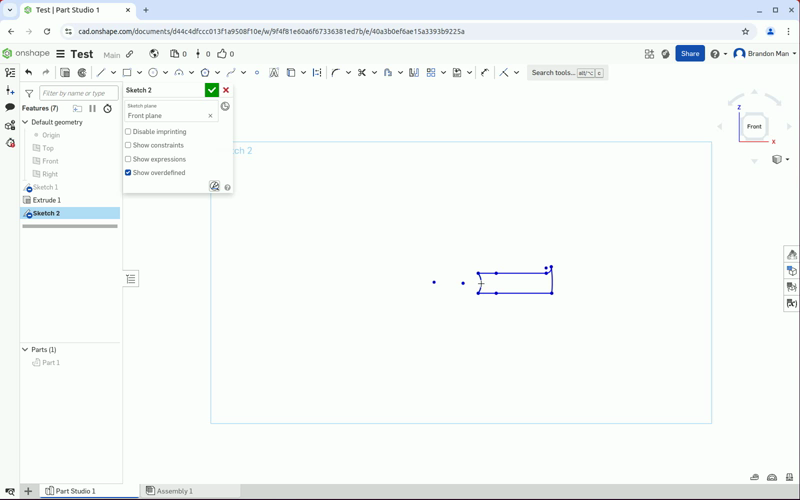
key_down(shift)
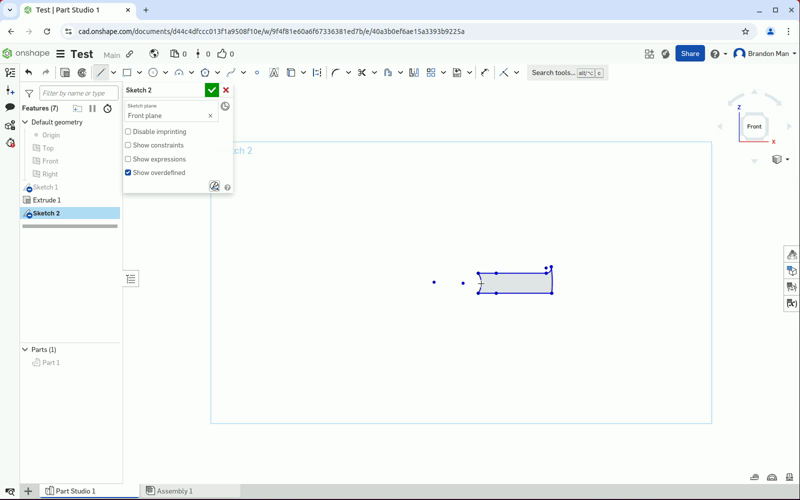
mouse_move(496, 288)
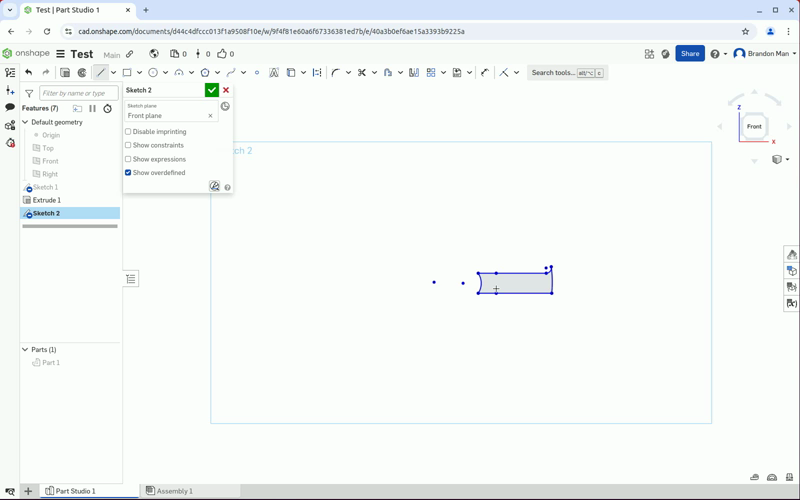
click(496, 288)
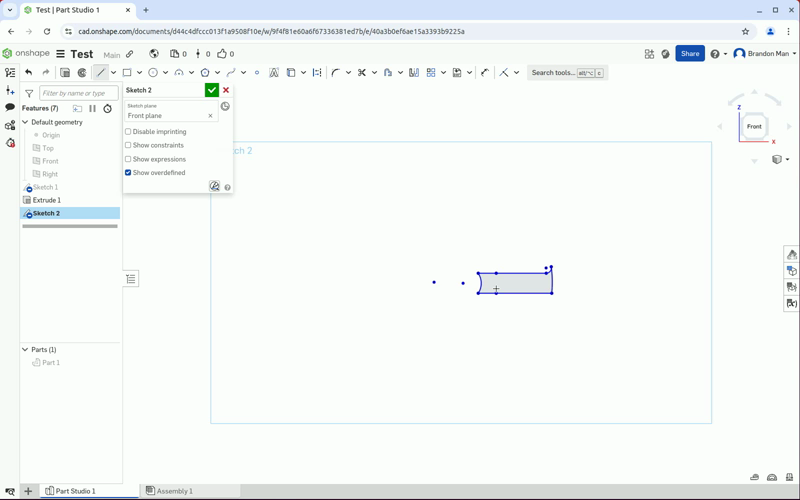
key_up(shift)
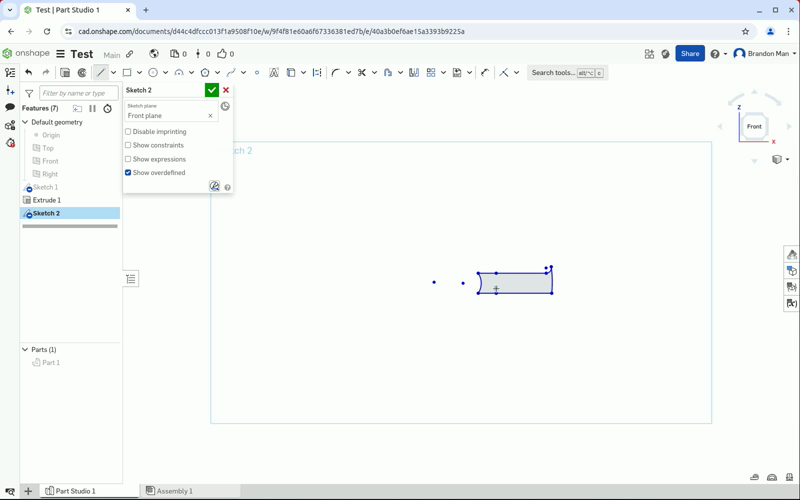
key_down(shift)
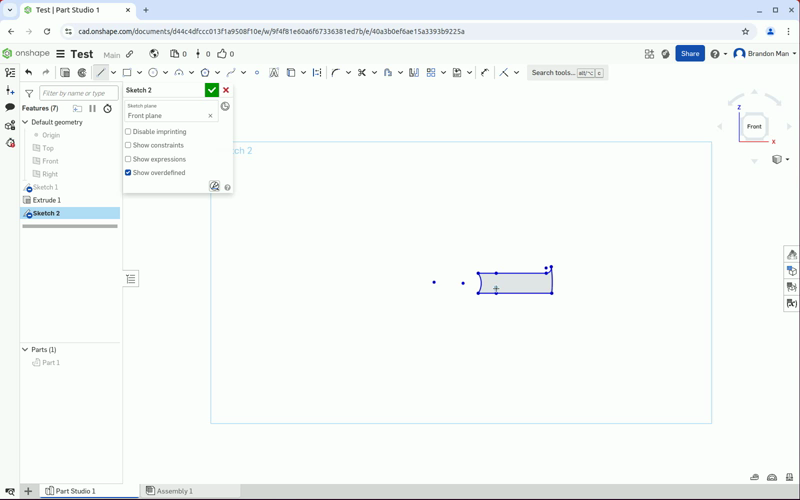
mouse_move(526, 288)
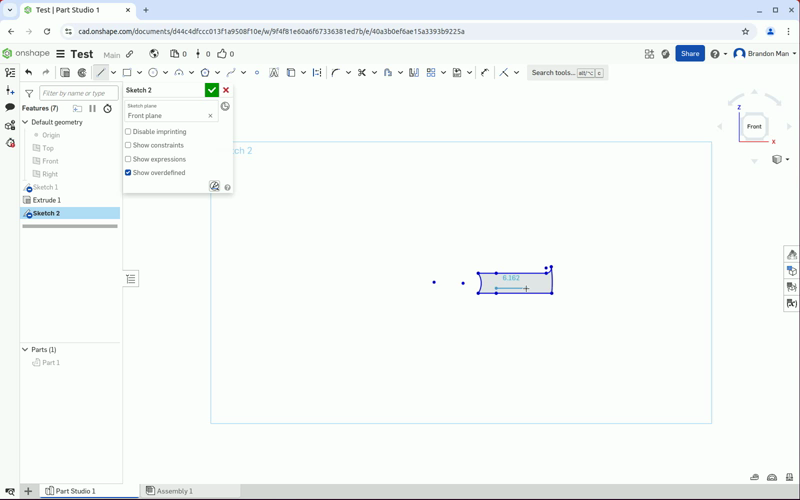
mouse_move(526, 288)
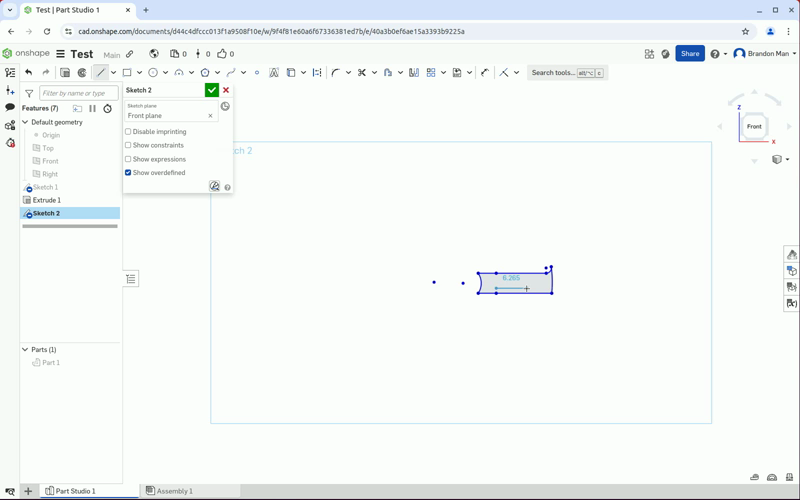
click(526, 288)
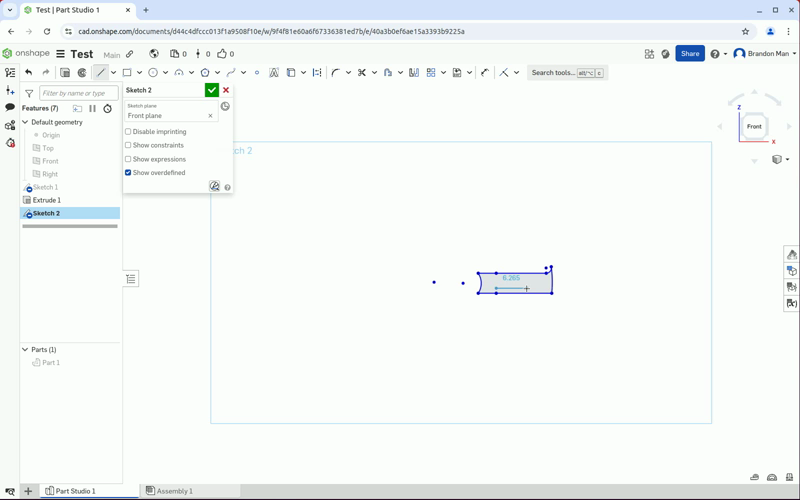
key_up(shift)
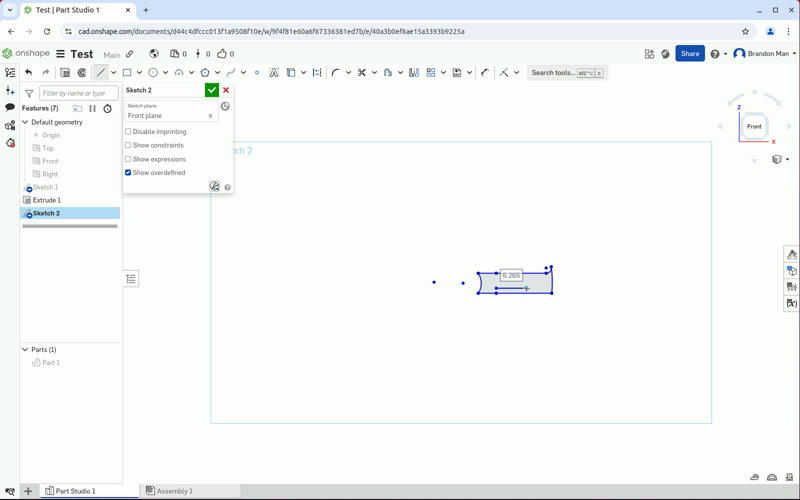
key(esc)
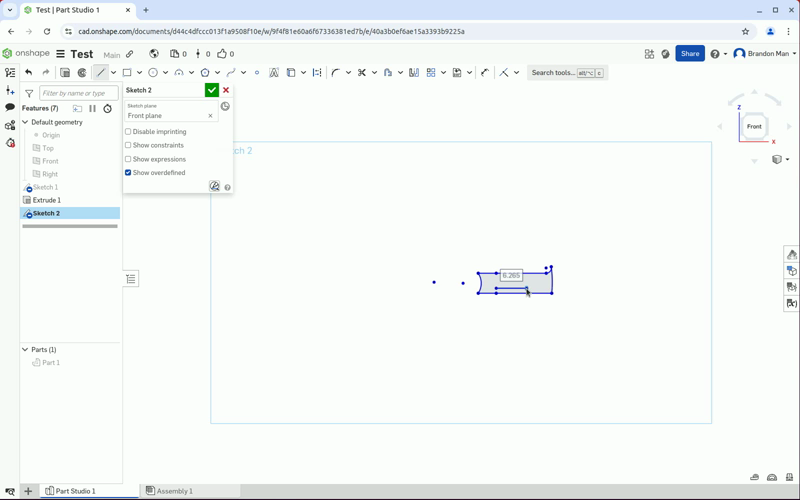
key(a)
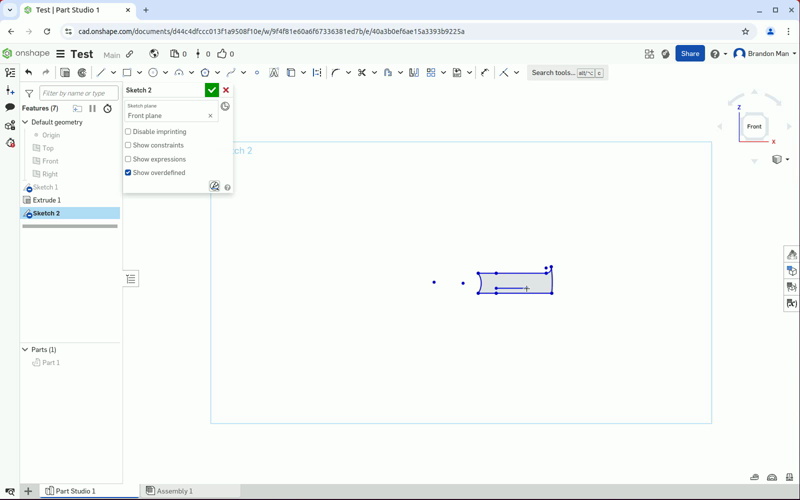
mouse_move(526, 288)
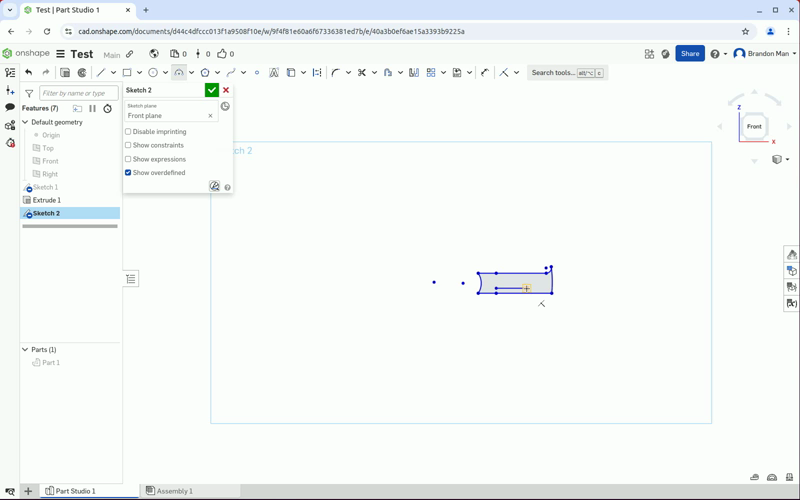
click(526, 288)
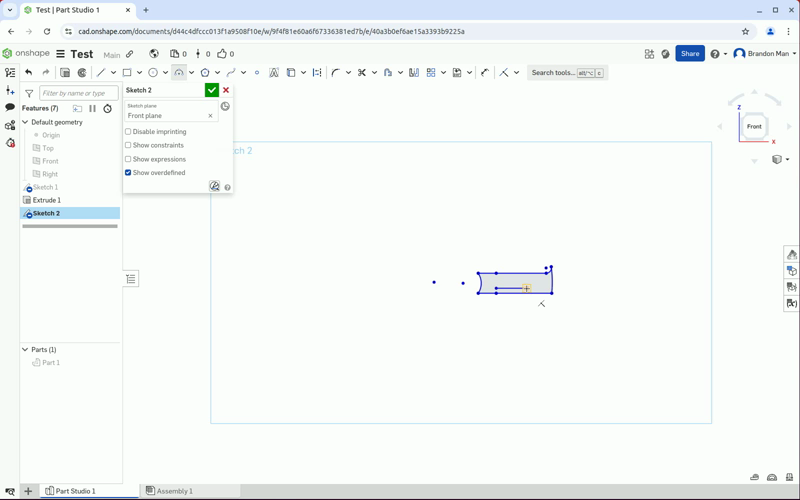
key_down(shift)
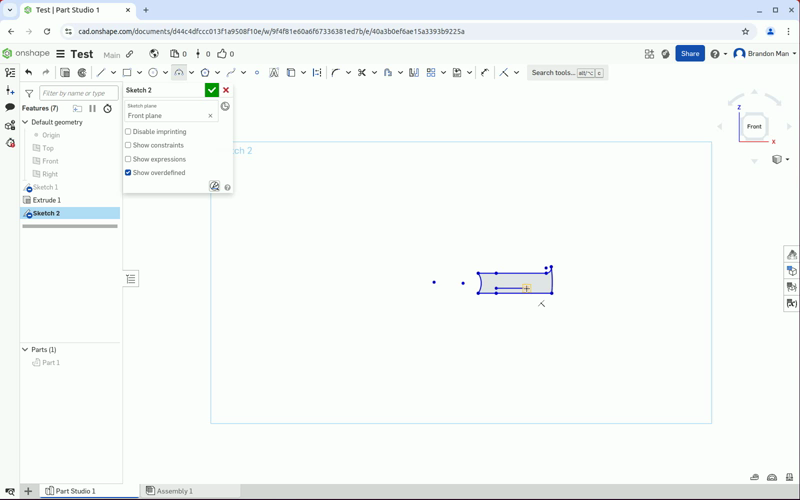
mouse_move(526, 278)
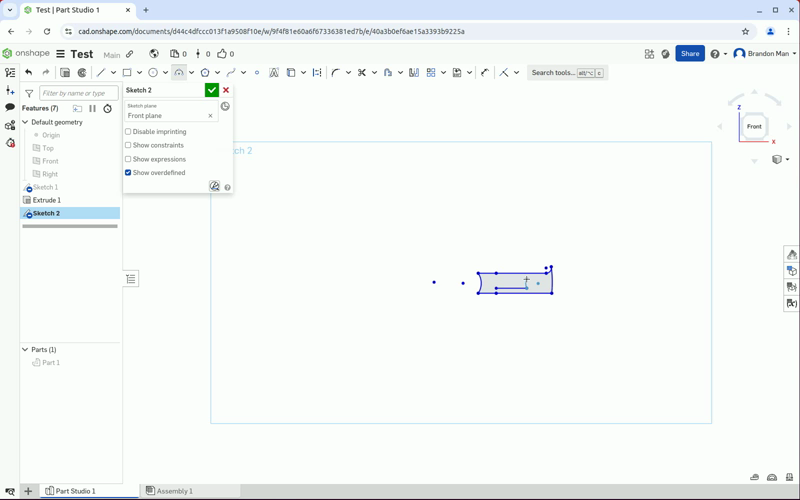
click(526, 278)
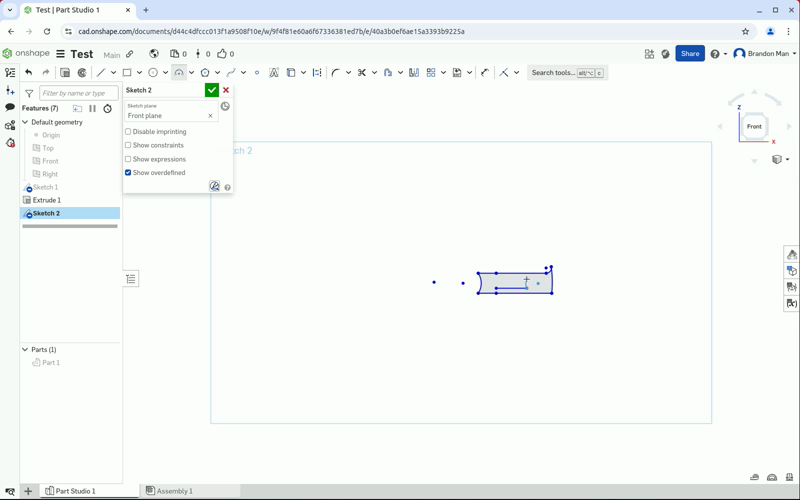
mouse_move(531, 283)
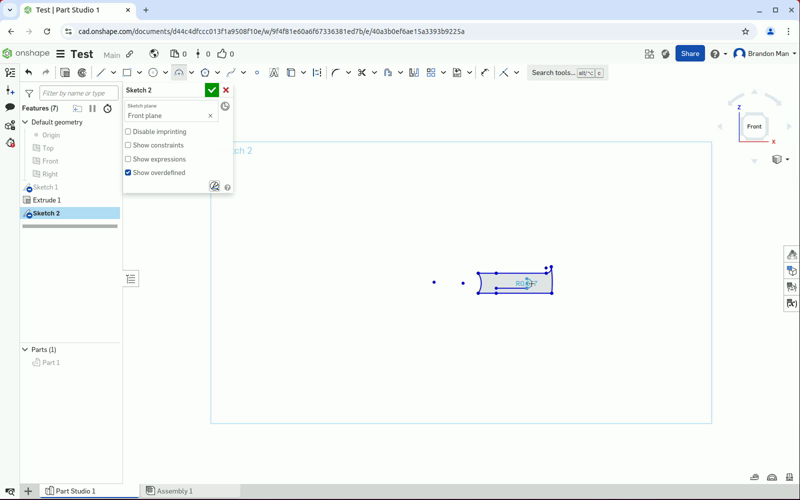
click(531, 283)
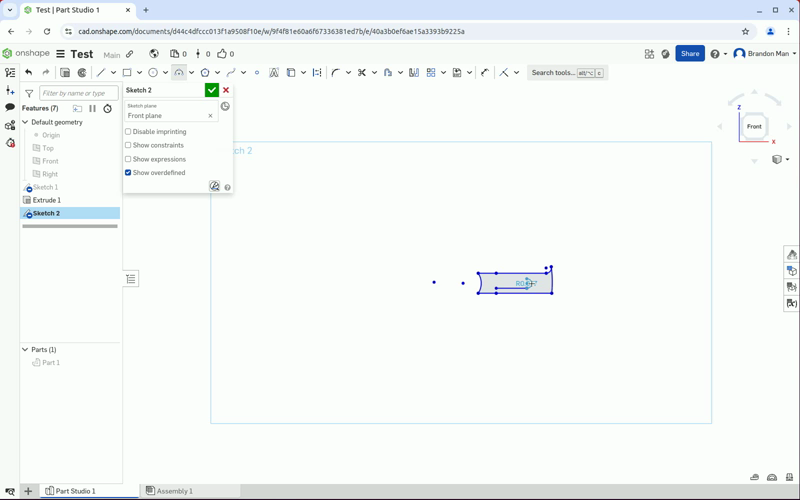
key_up(shift)
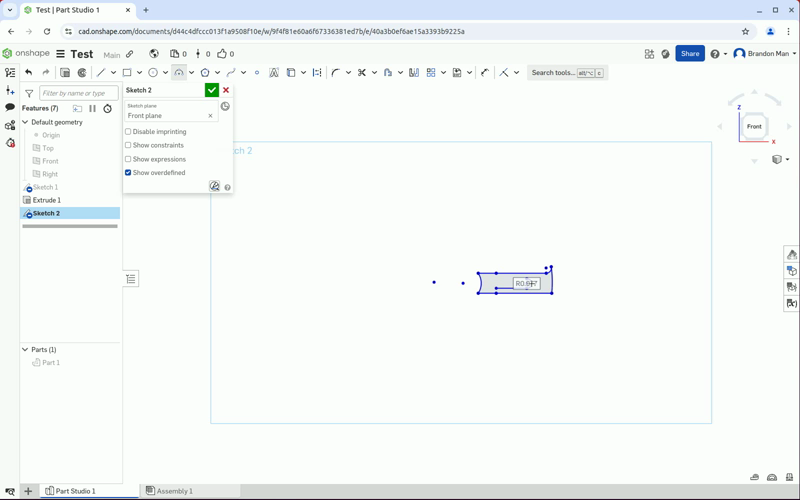
key(esc)
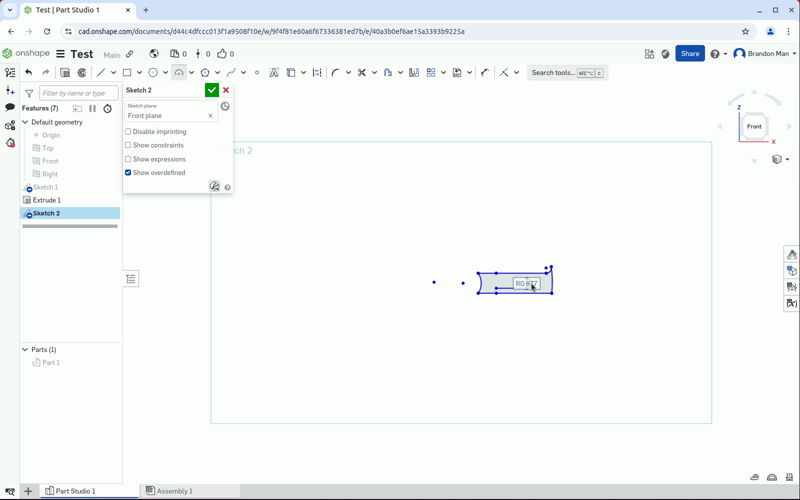
key(l)
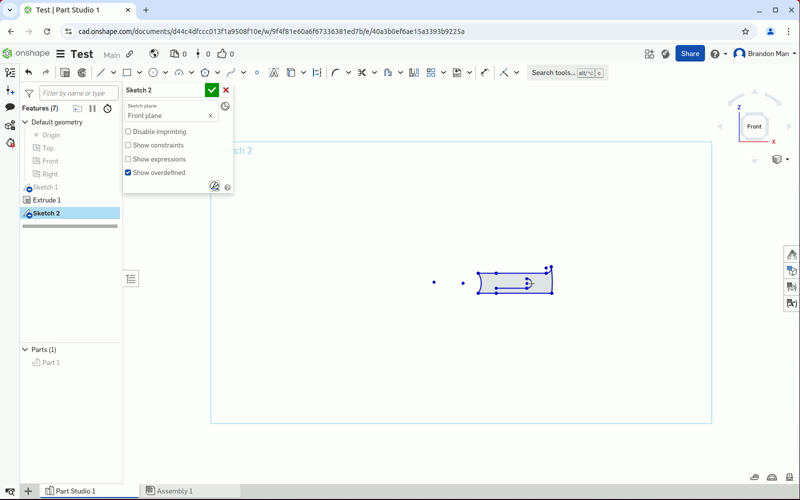
mouse_move(526, 278)
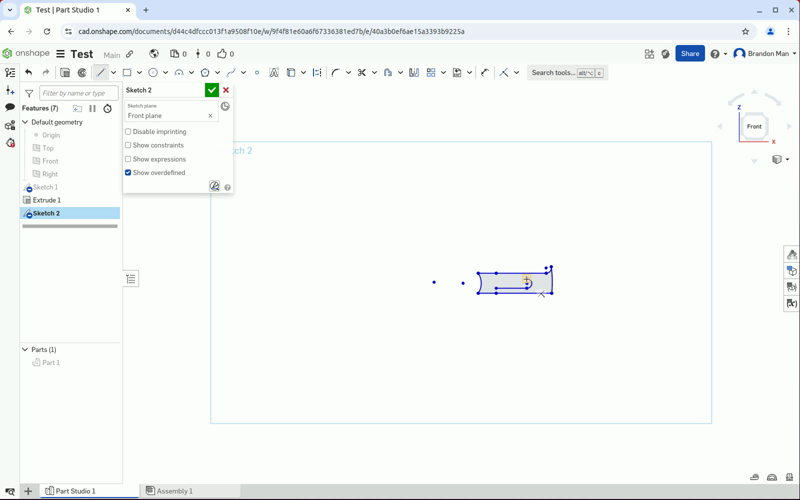
click(526, 278)
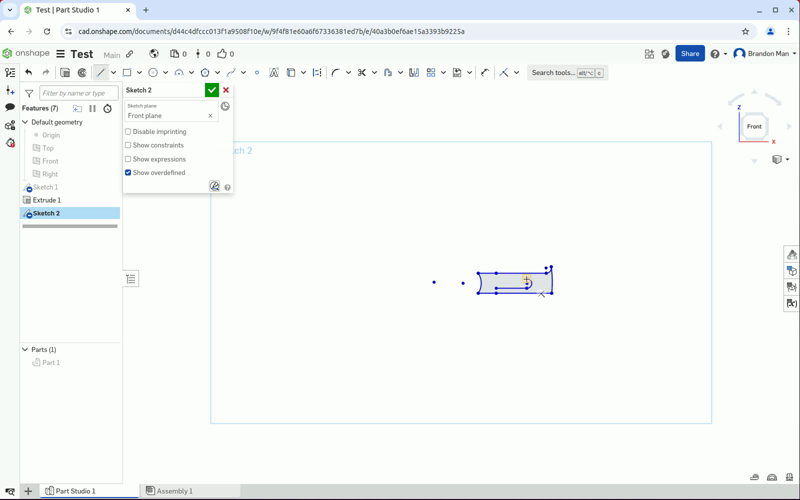
key_down(shift)
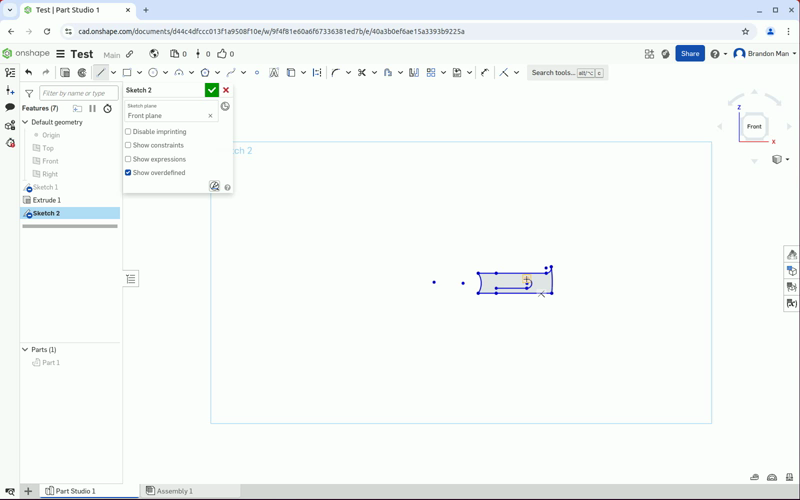
mouse_move(556, 278)
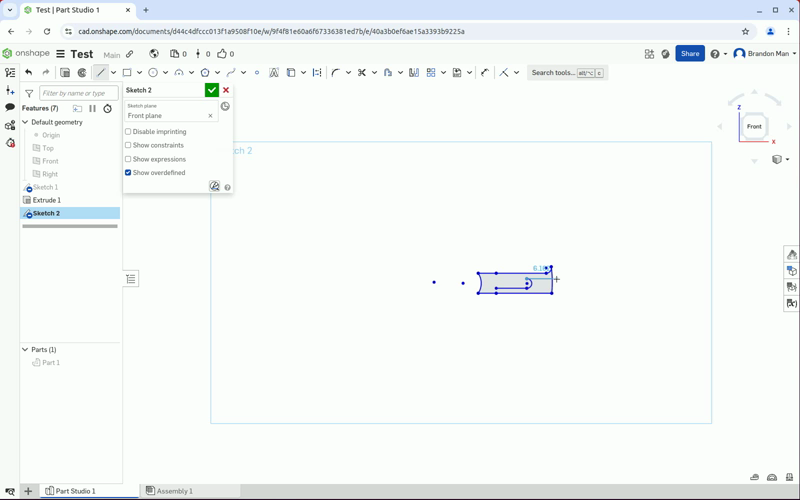
mouse_move(496, 278)
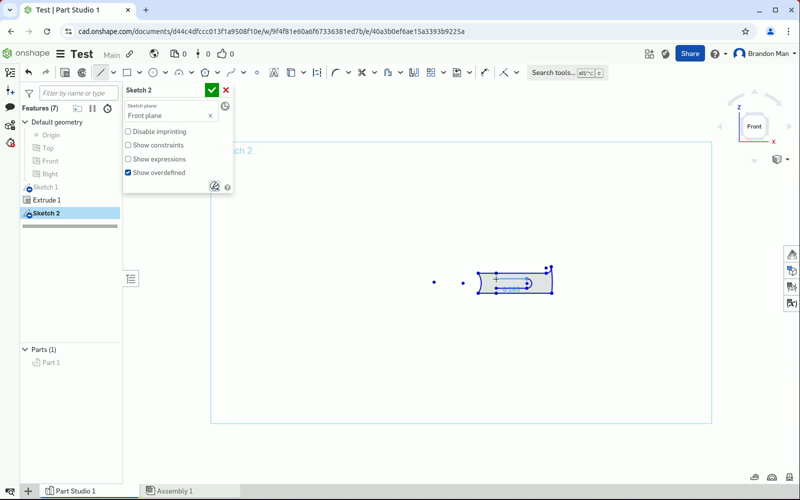
click(496, 278)
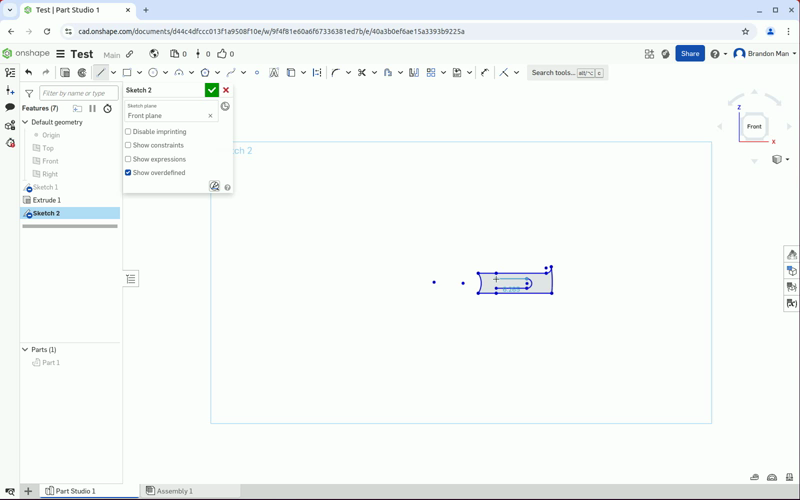
key_up(shift)
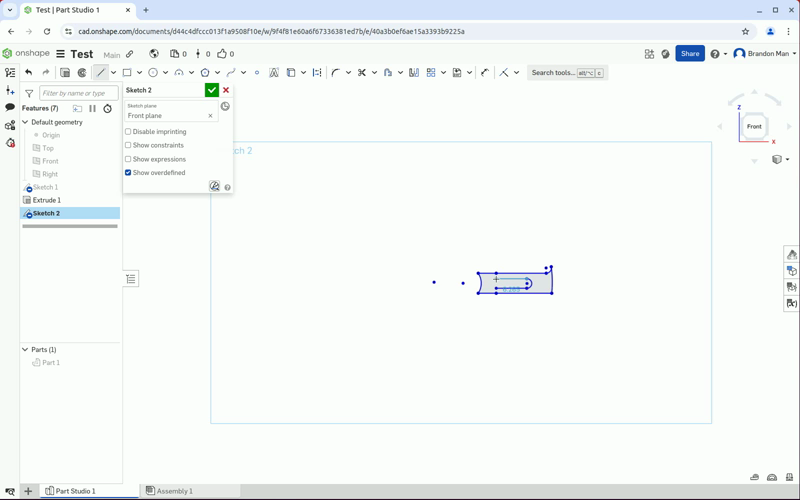
key(esc)
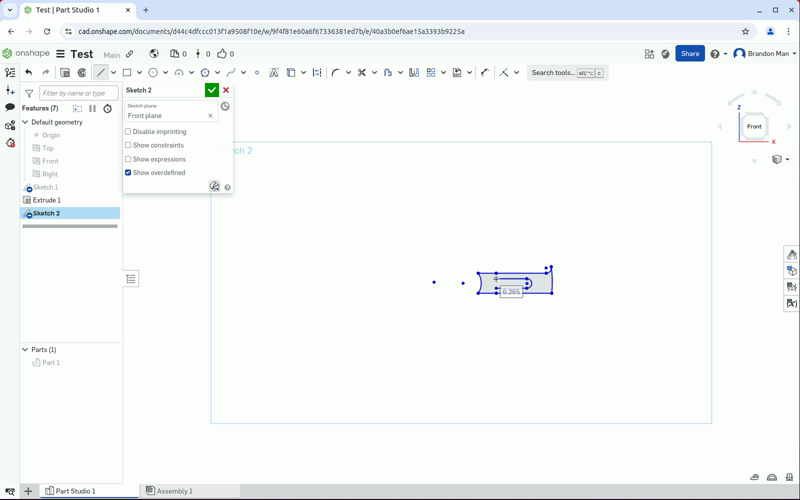
key(a)
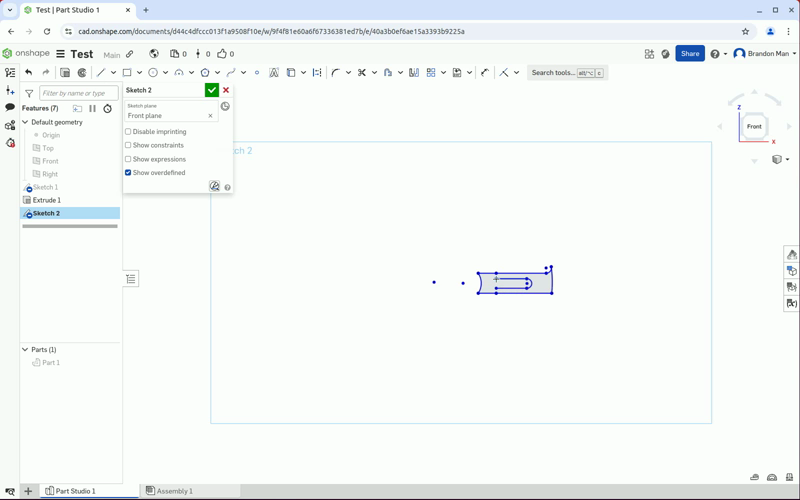
mouse_move(496, 278)
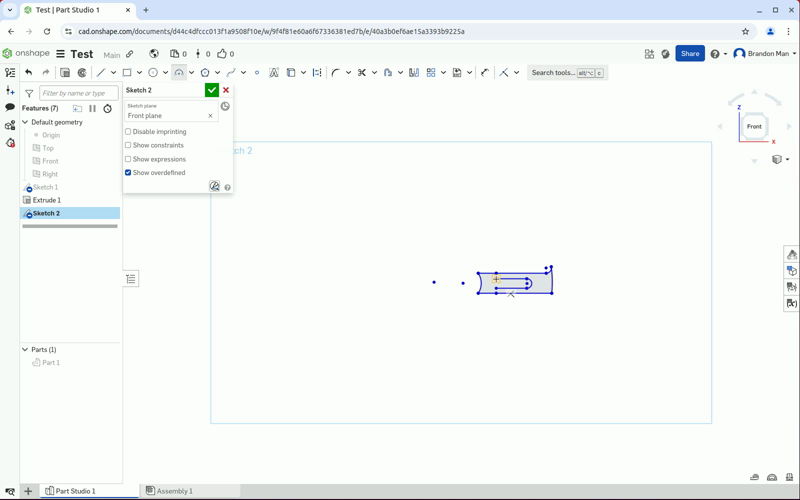
click(496, 278)
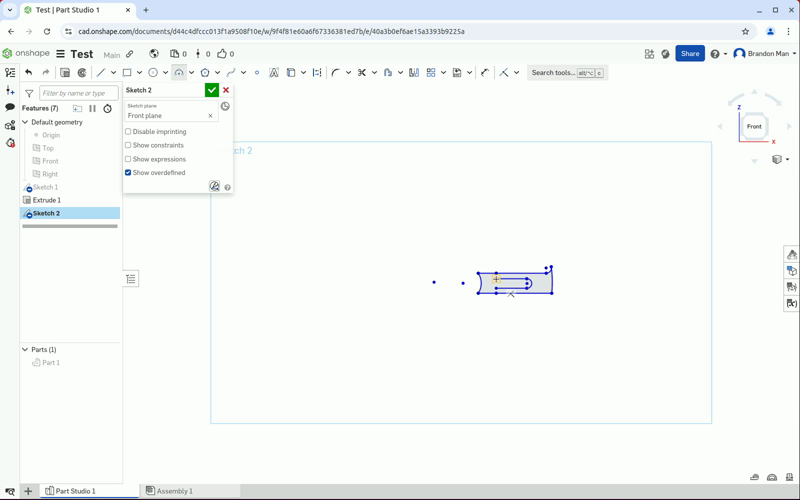
mouse_move(496, 288)
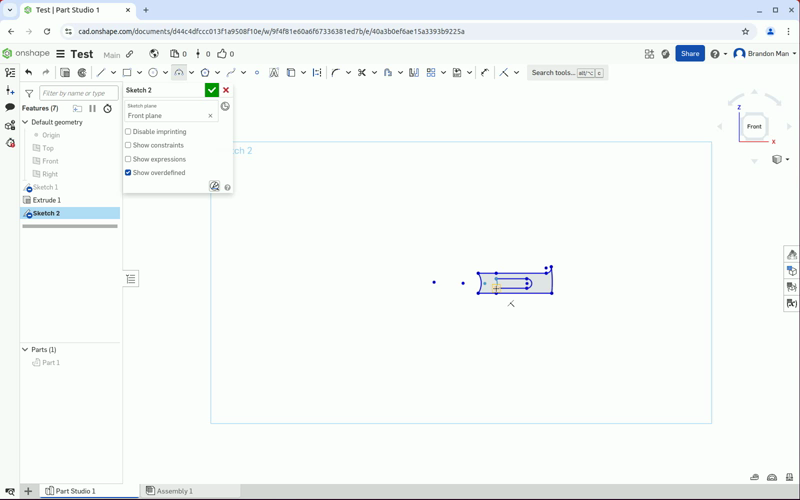
click(496, 288)
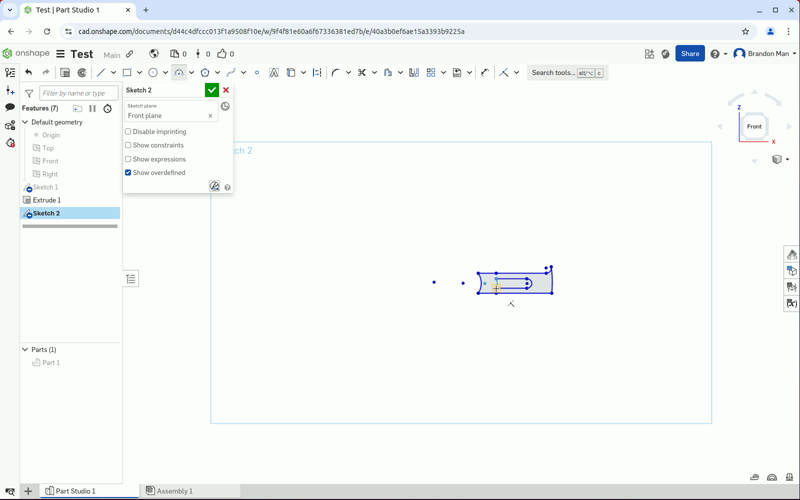
key_down(shift)
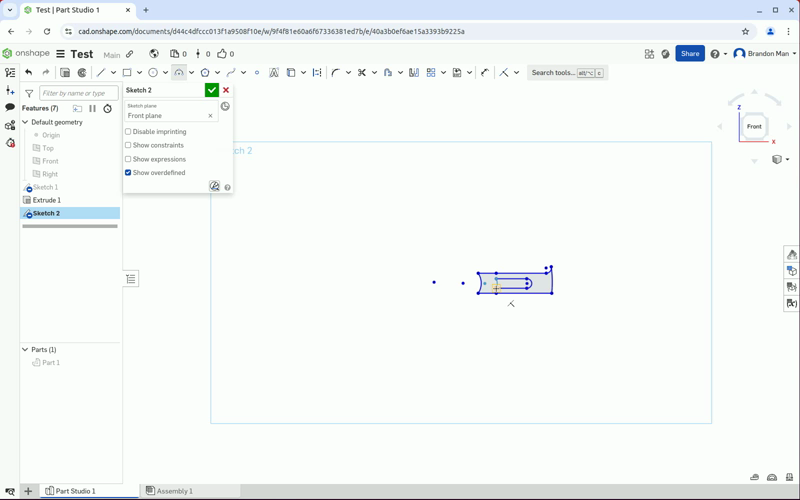
mouse_move(491, 283)
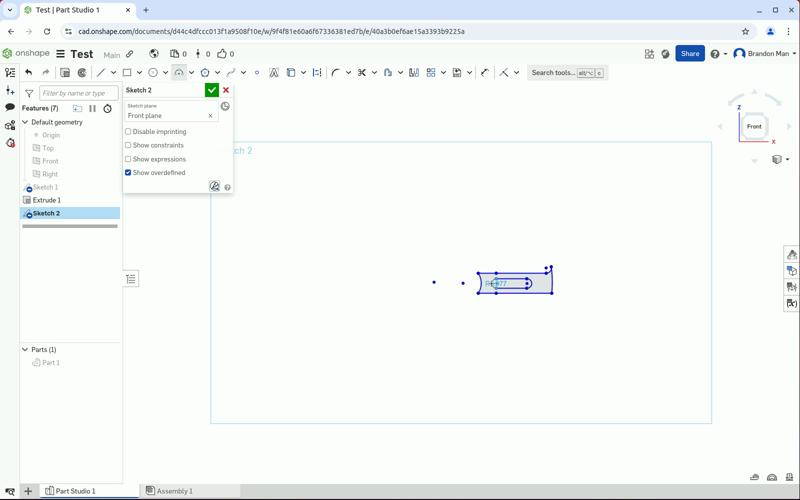
click(491, 283)
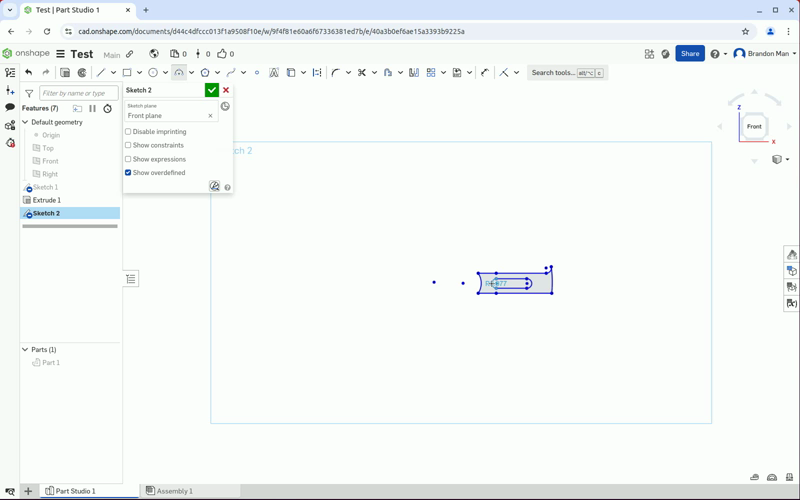
key_up(shift)
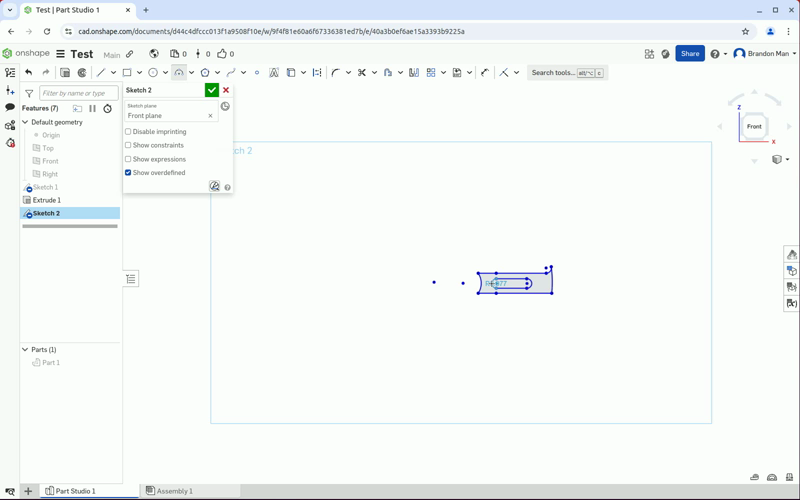
key(esc)
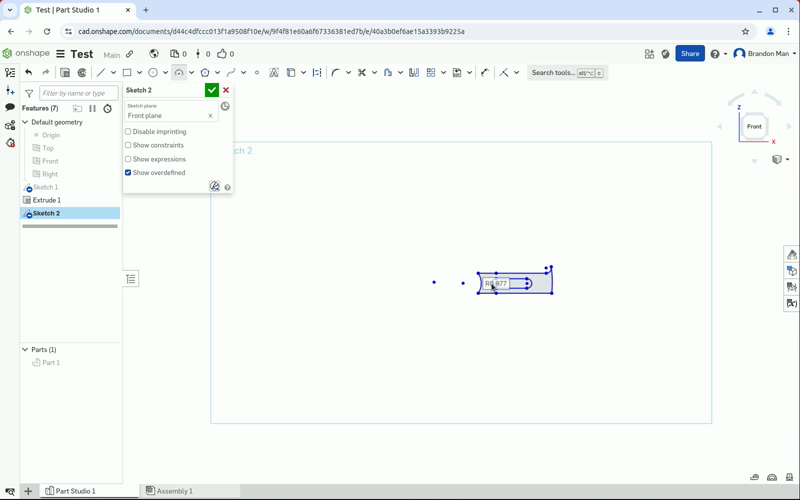
mouse_move(543, 289)
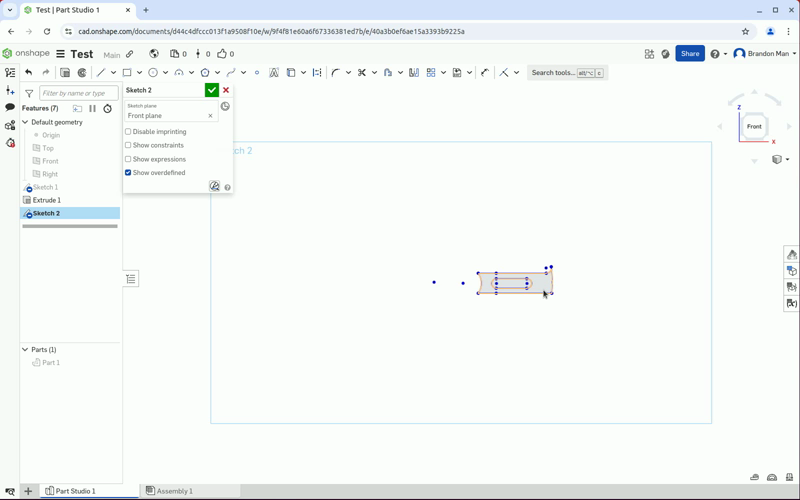
scroll(6)
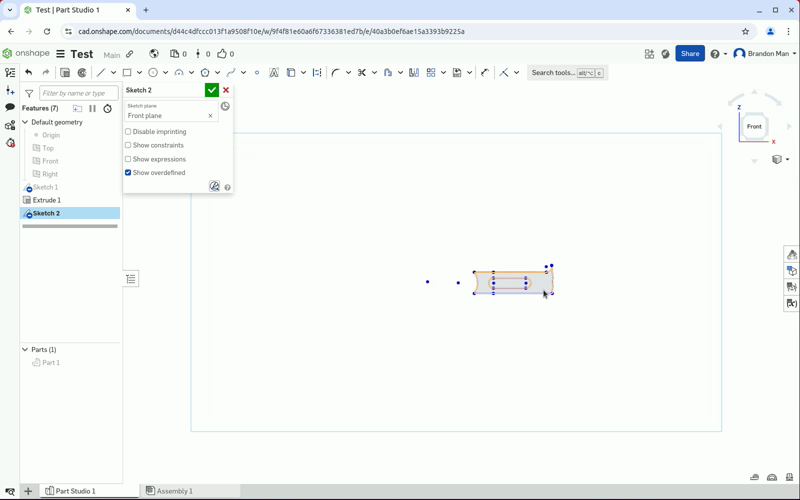
scroll(6)
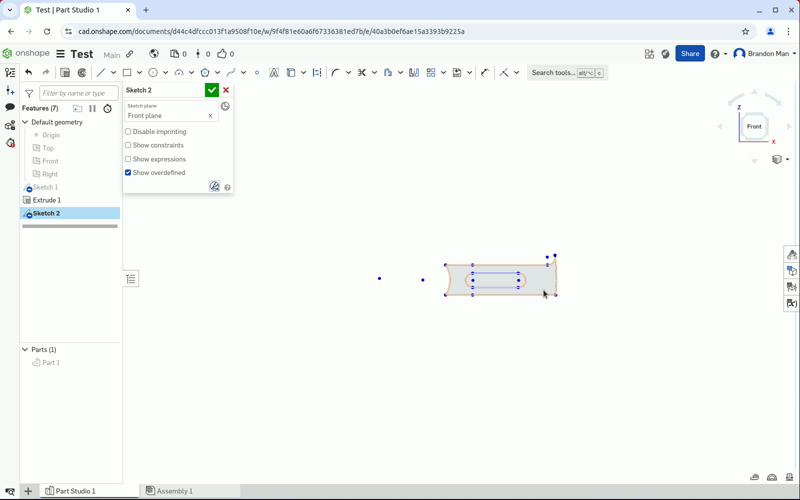
scroll(6)
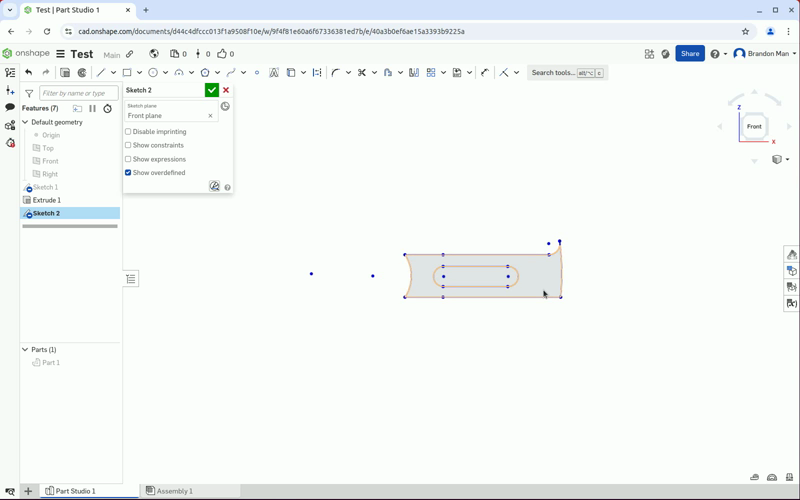
scroll(6)
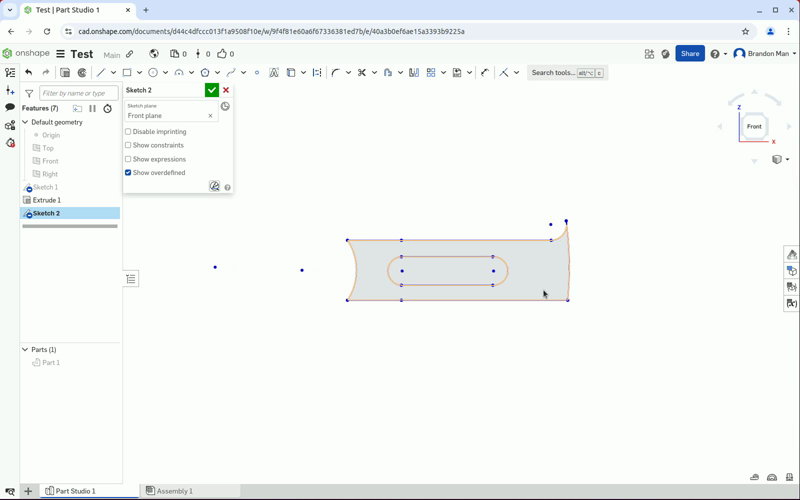
scroll(6)
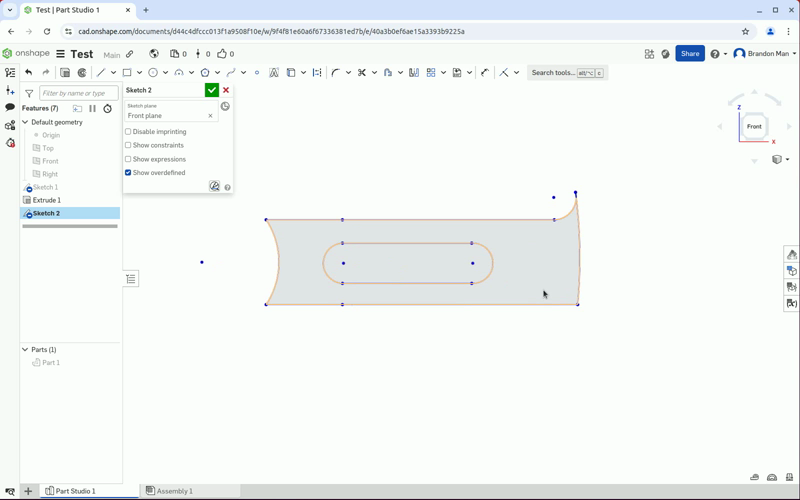
scroll(6)
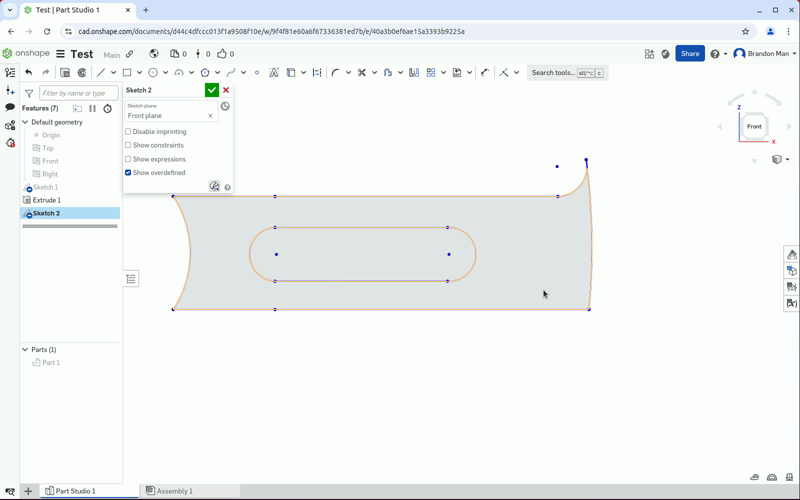
scroll(6)
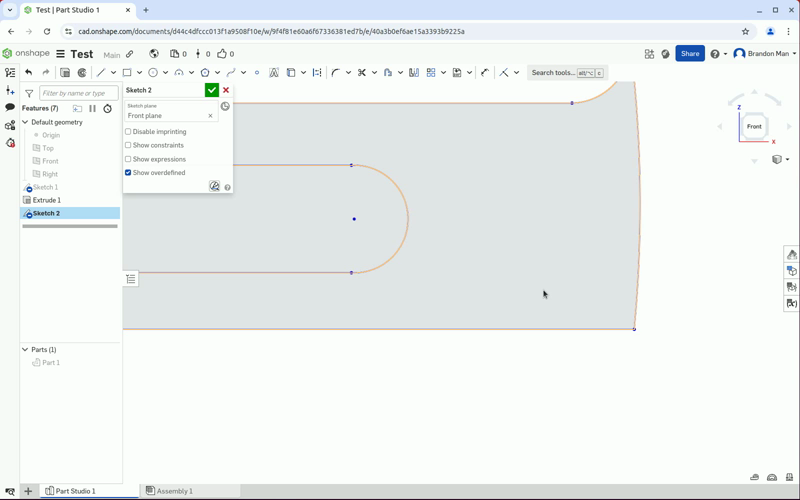
click(543, 289)
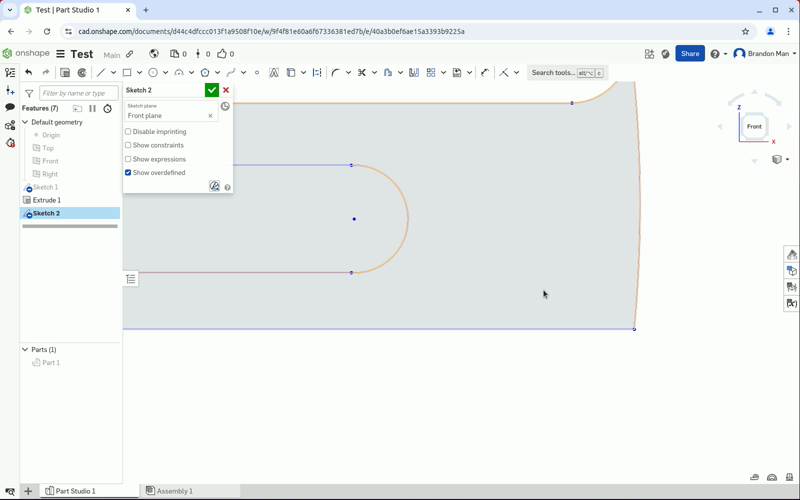
scroll(-6)
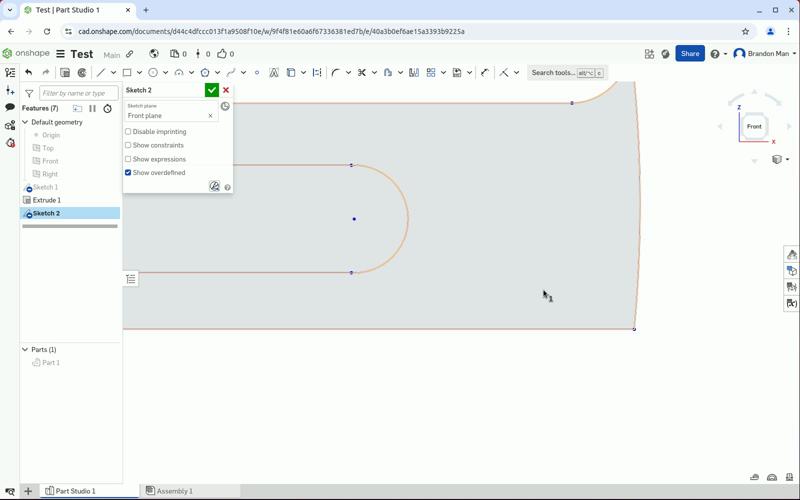
scroll(-6)
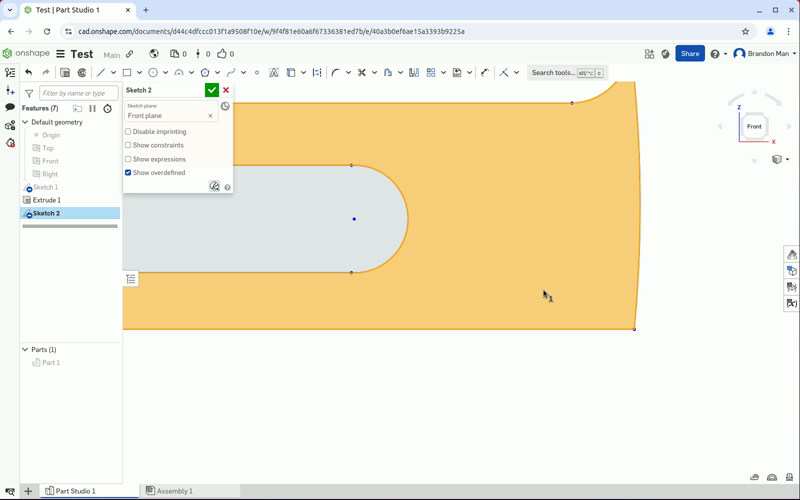
scroll(-6)
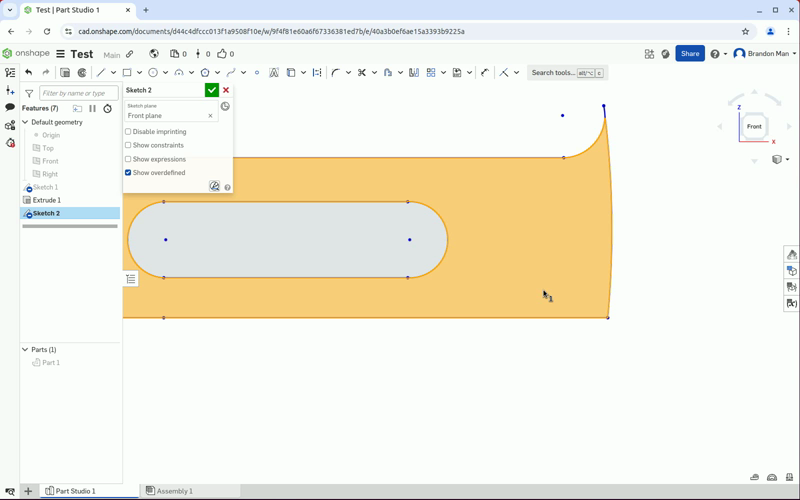
scroll(-6)
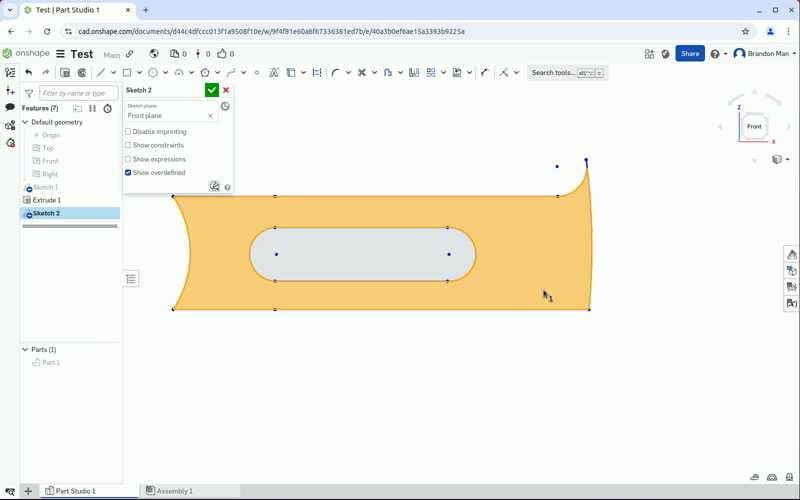
scroll(-6)
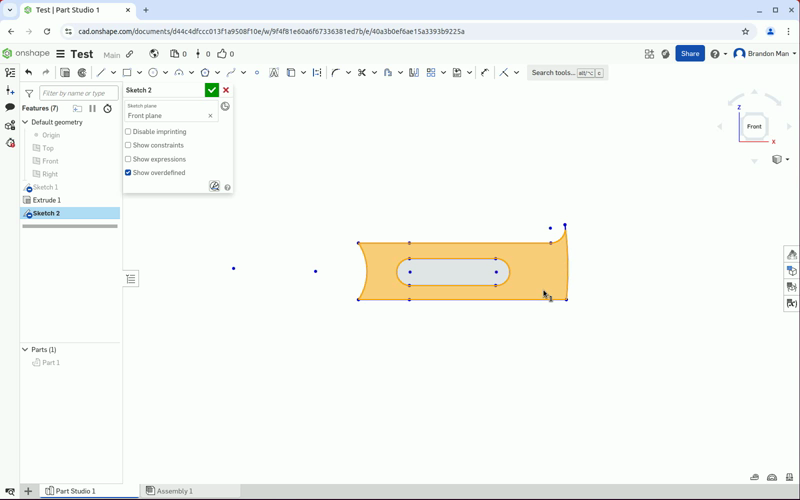
scroll(-6)
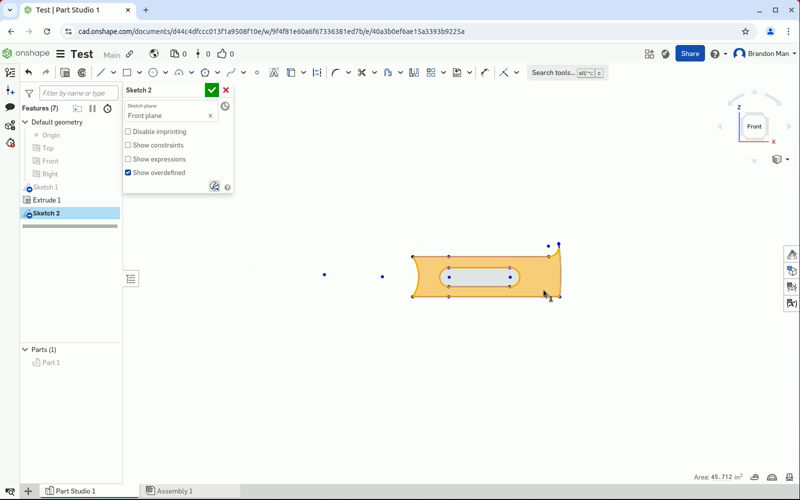
scroll(-6)
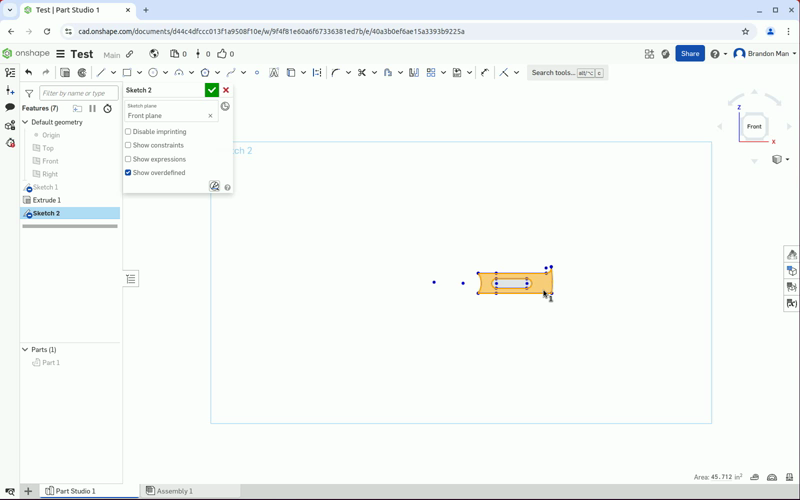
mouse_move(73, 352)
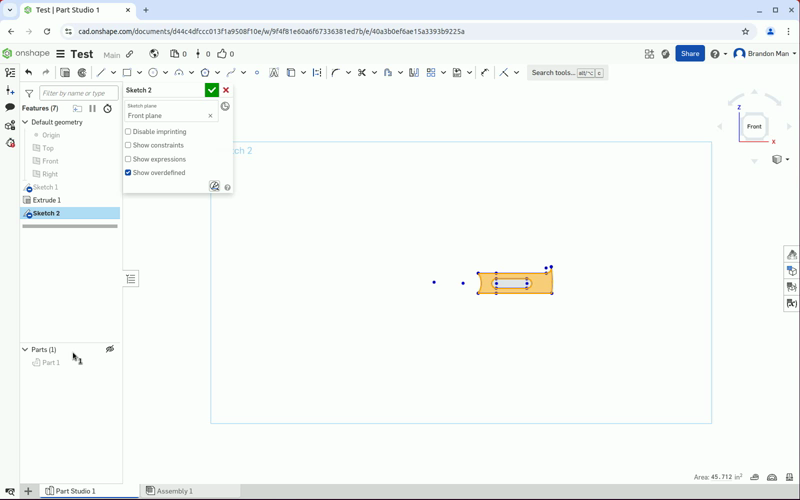
key(shift+y)
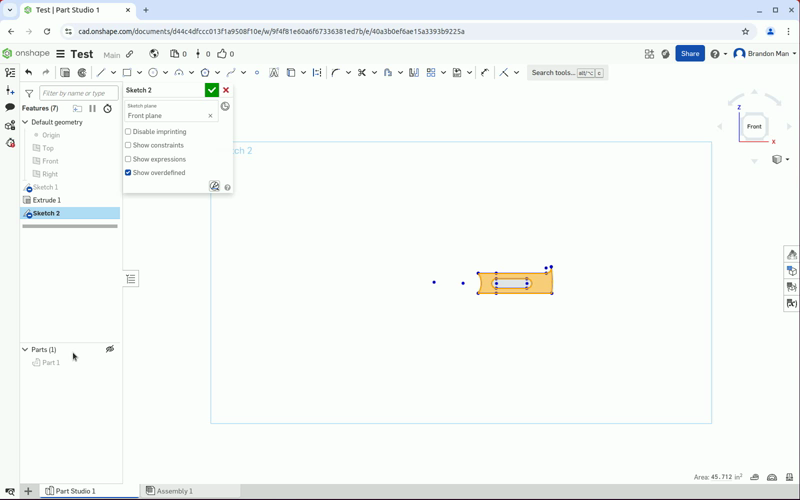
key(shift+e)
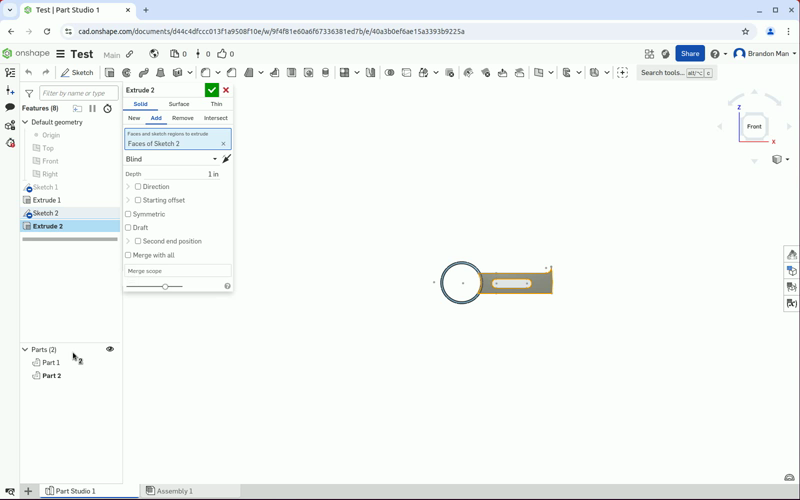
mouse_move(143, 106)
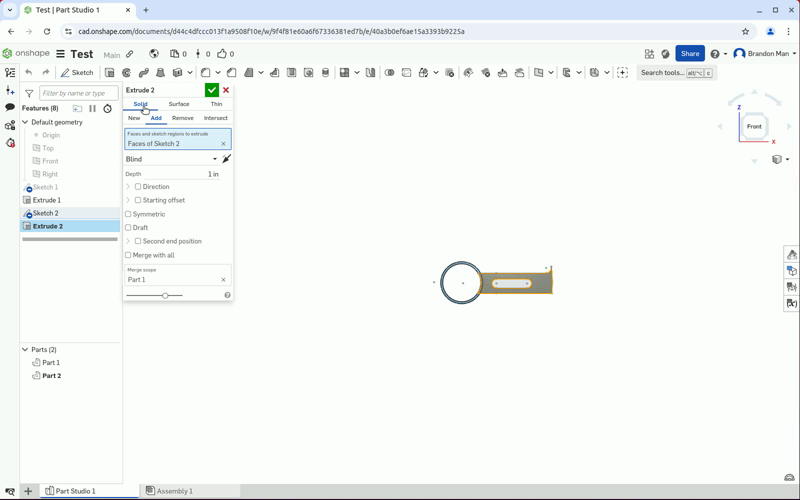
click(143, 106)
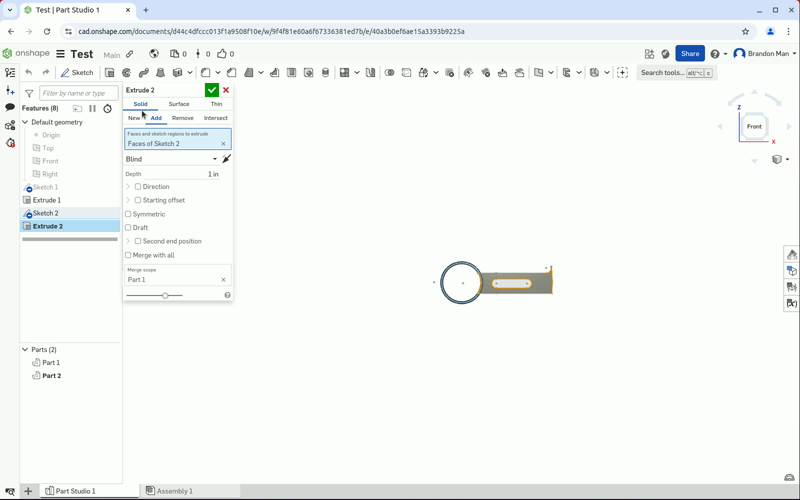
mouse_move(137, 120)
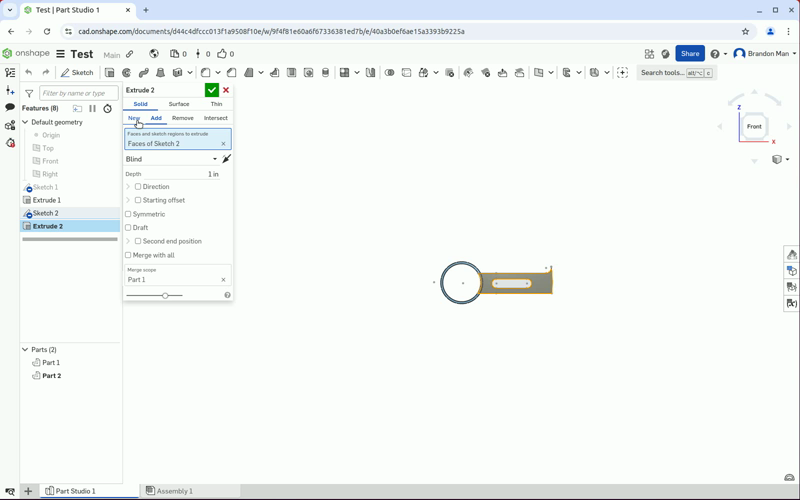
click(137, 120)
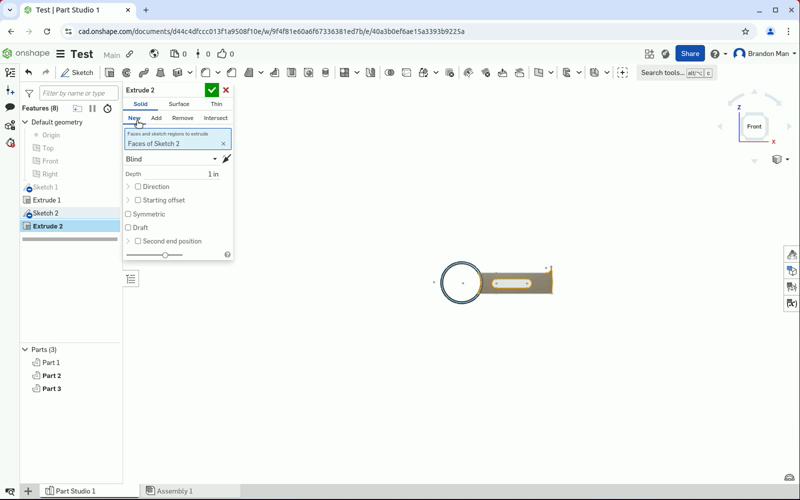
key(tab, 4)
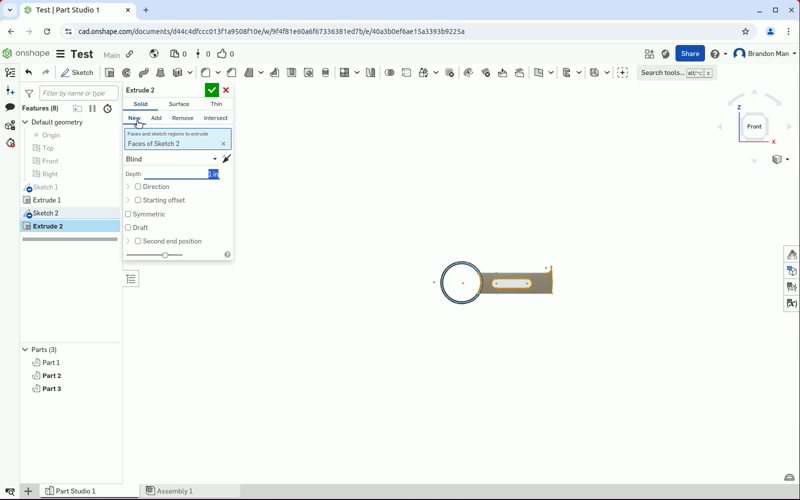
text(5.536)
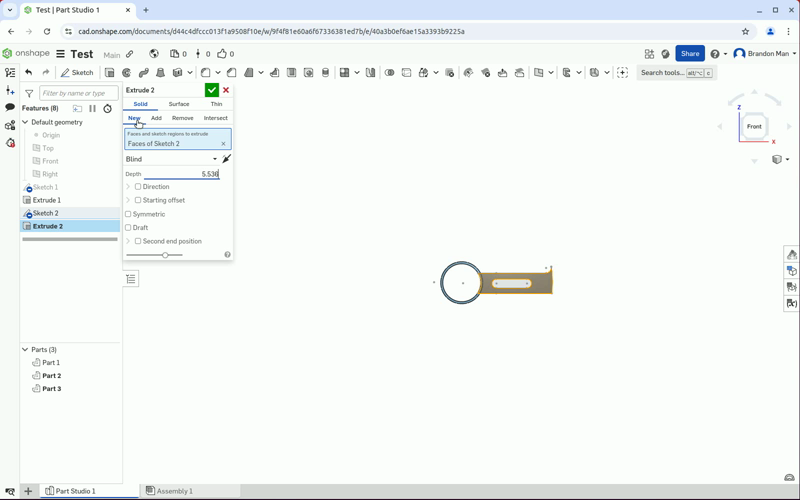
key(enter)
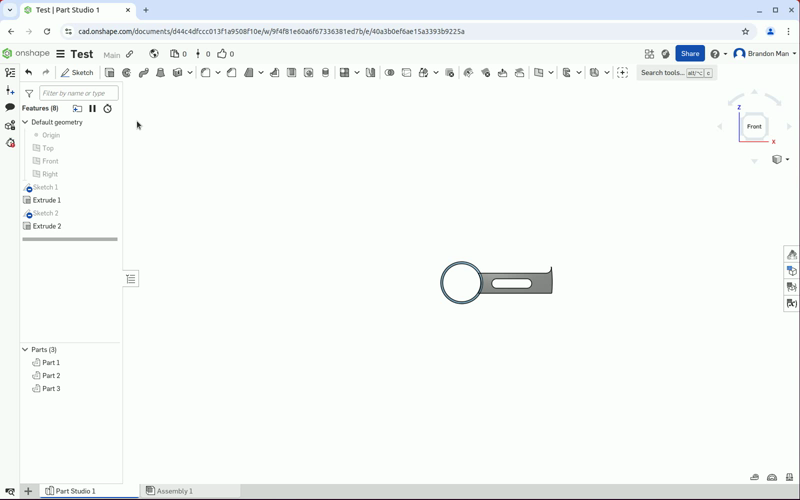
key(shift+h)
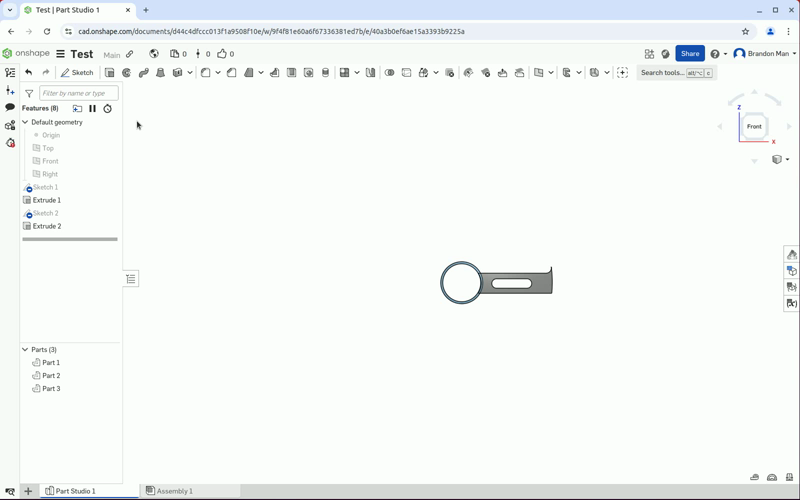
key(shift+h)
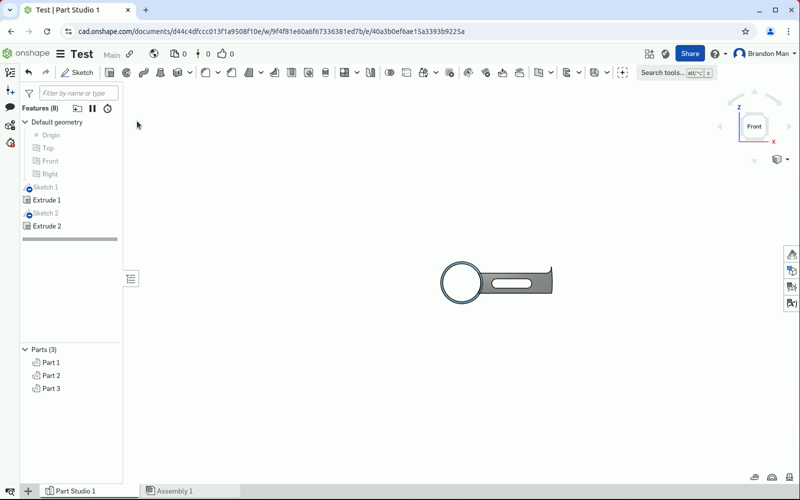
mouse_move(73, 189)
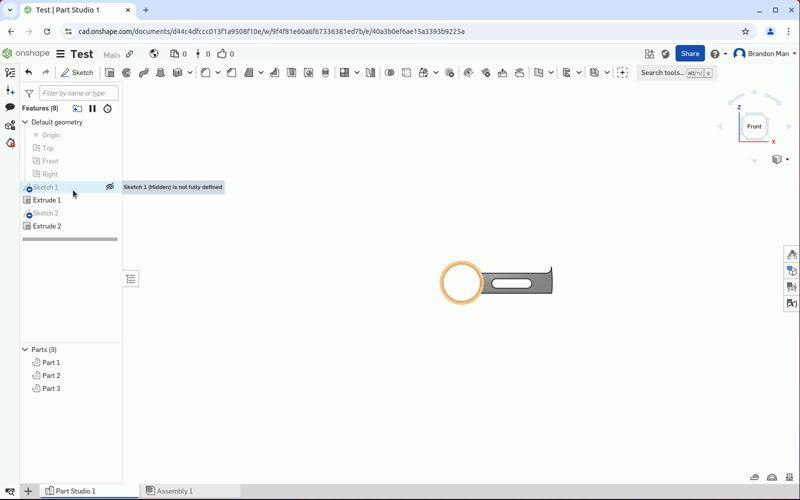
click(73, 189)
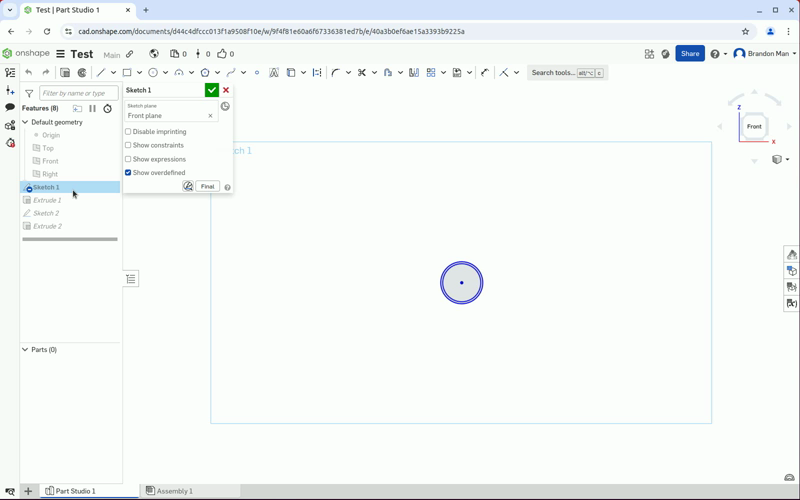
mouse_move(229, 92)
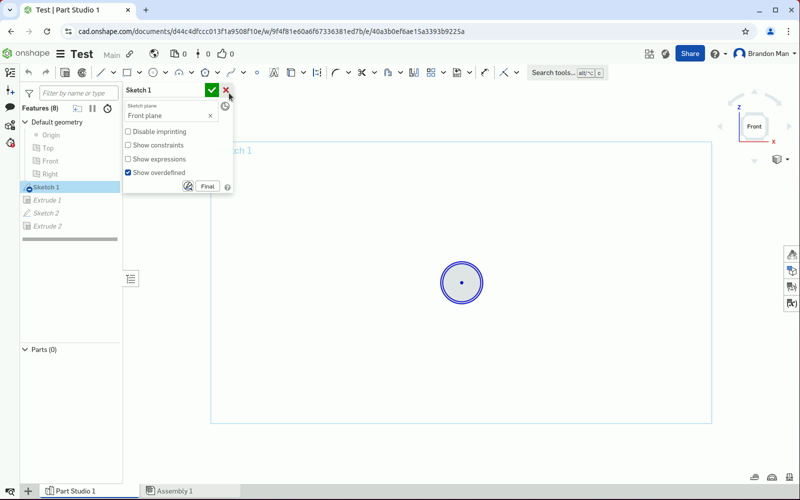
click(229, 92)
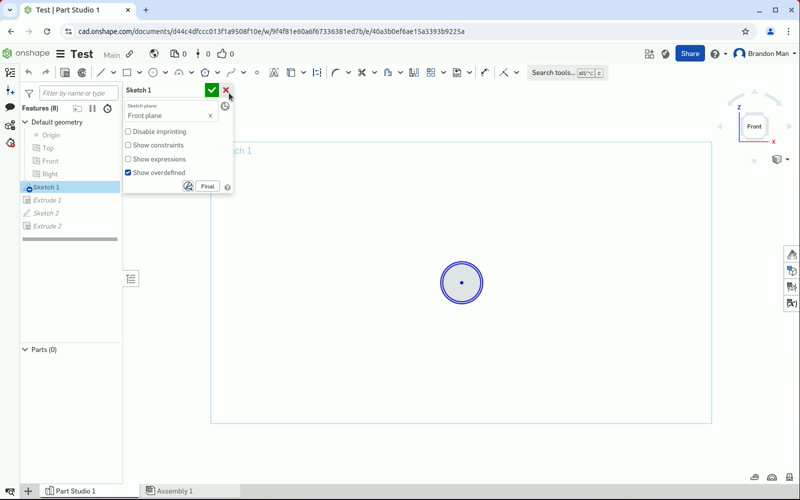
key(shift+s)
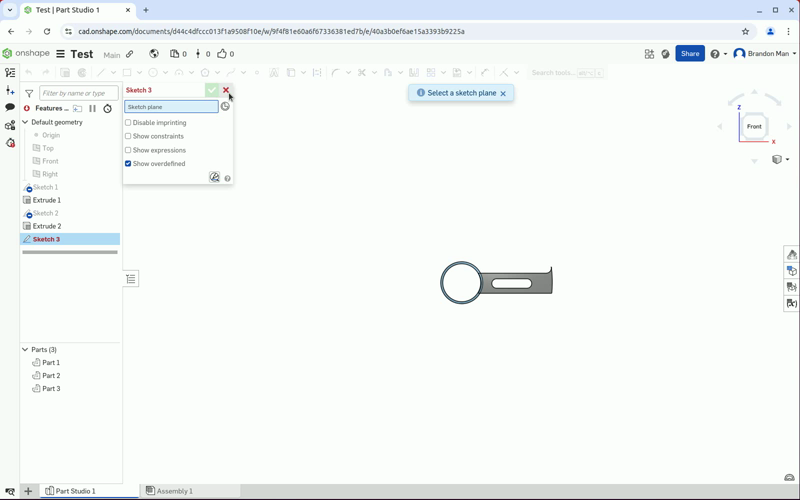
mouse_move(73, 163)
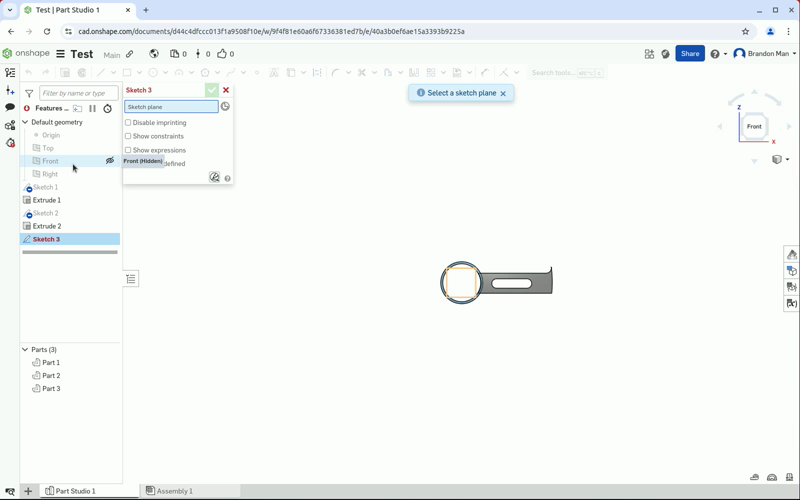
click(73, 163)
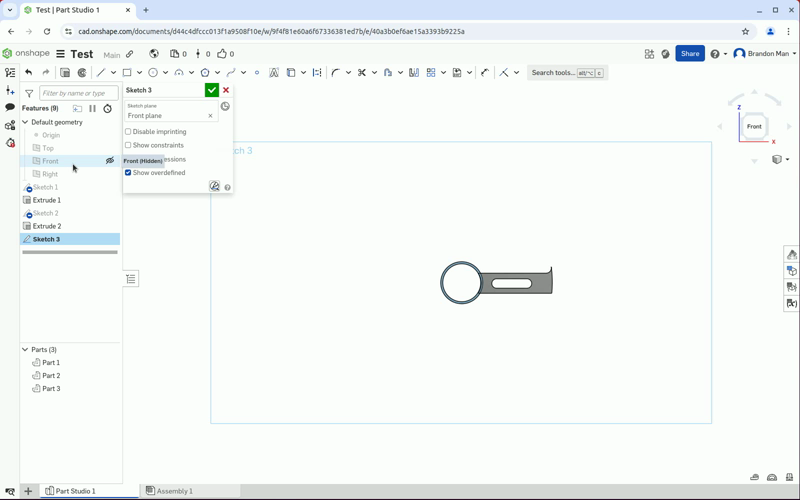
mouse_move(73, 352)
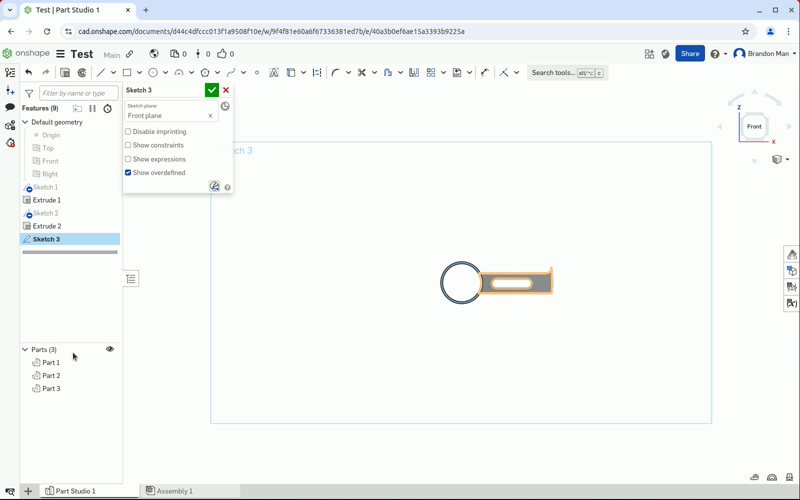
key(y)
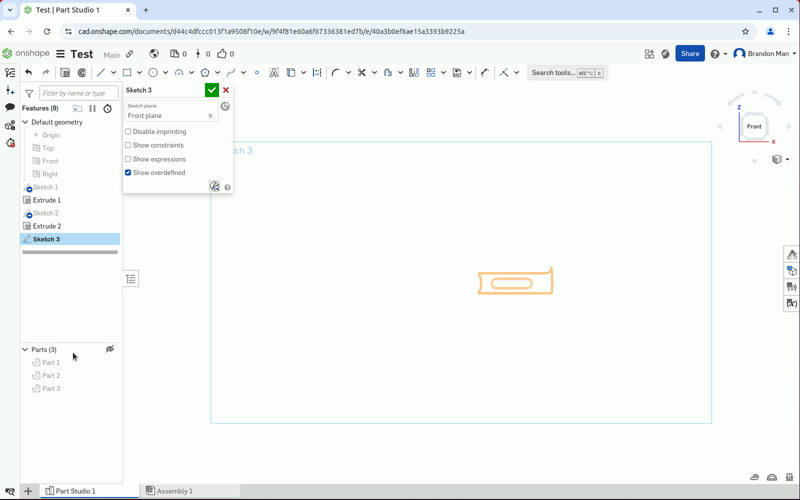
key(a)
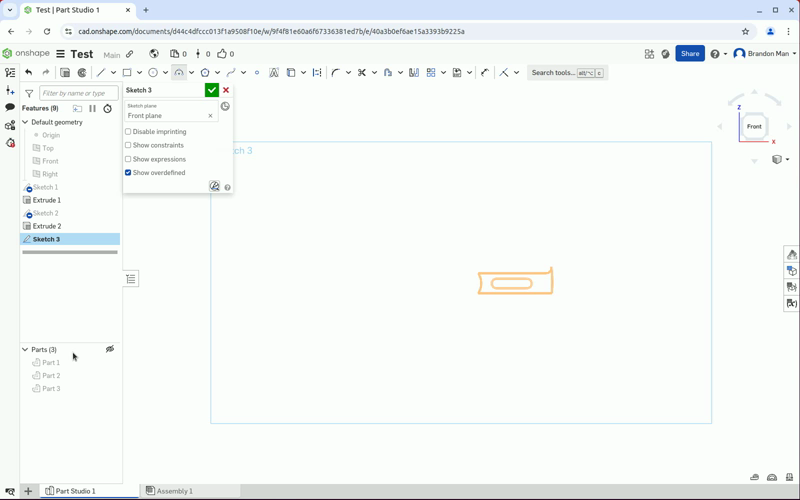
key_down(shift)
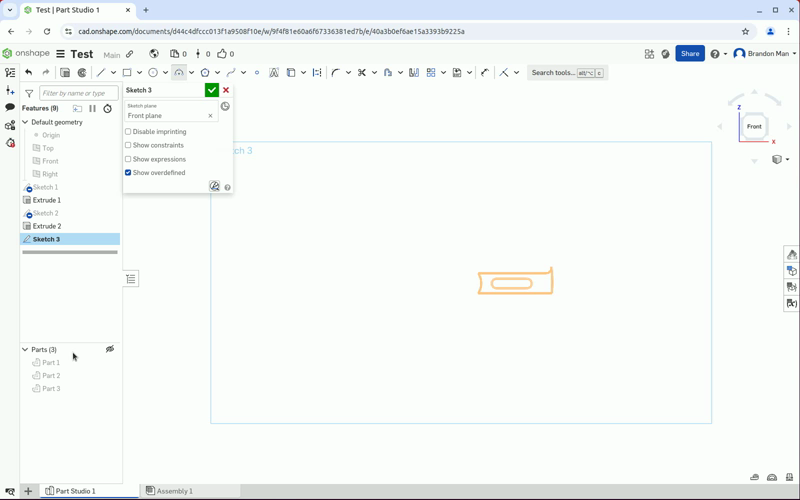
mouse_move(545, 246)
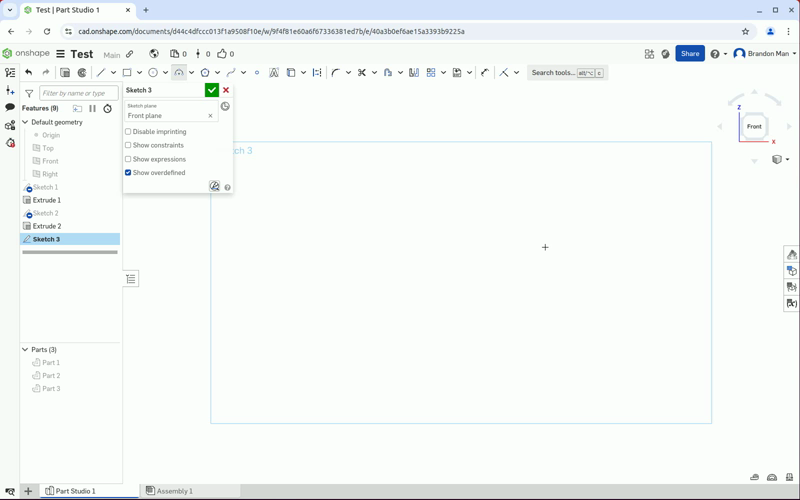
click(545, 246)
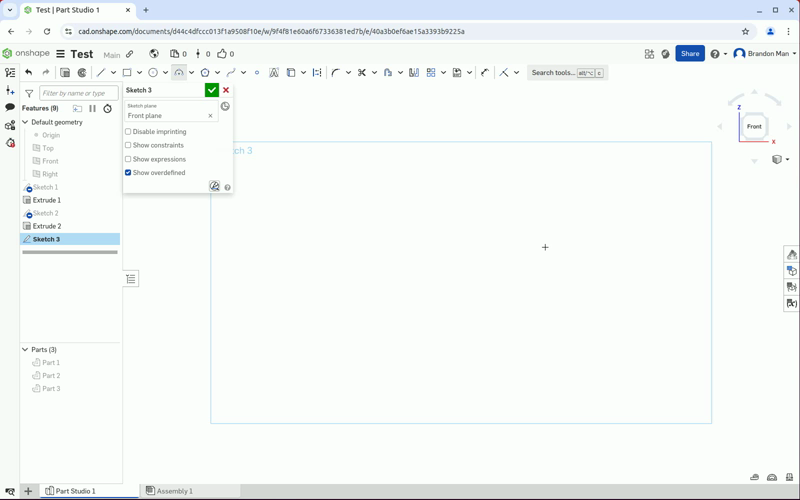
key_up(shift)
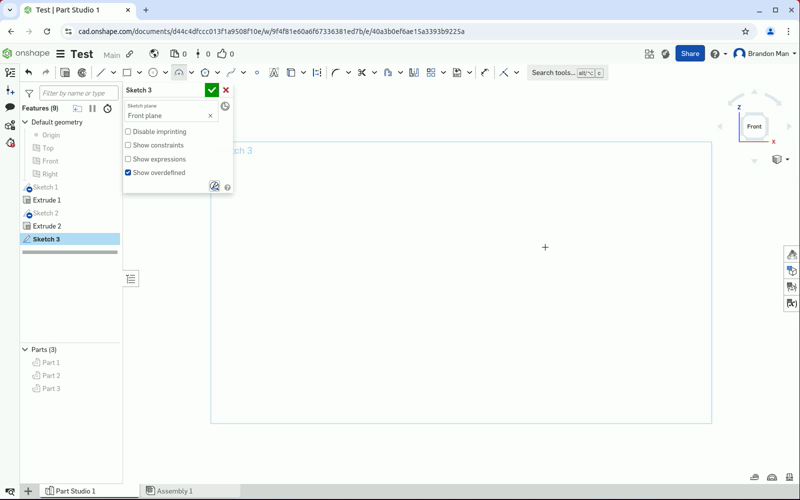
key_down(shift)
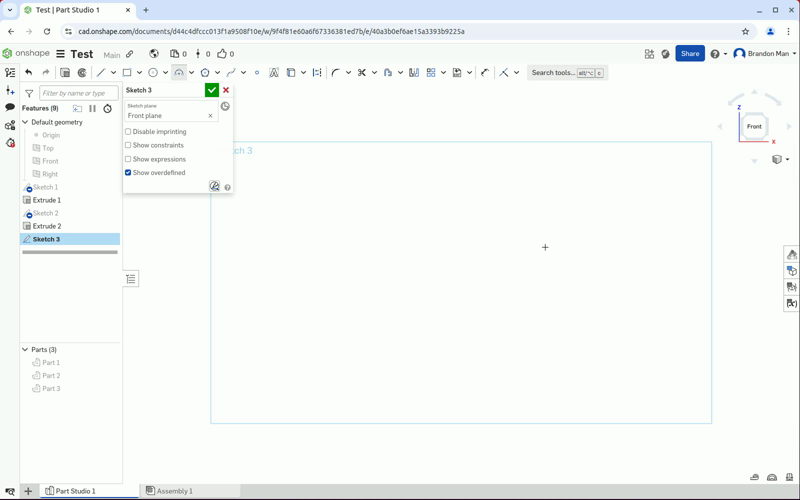
mouse_move(550, 302)
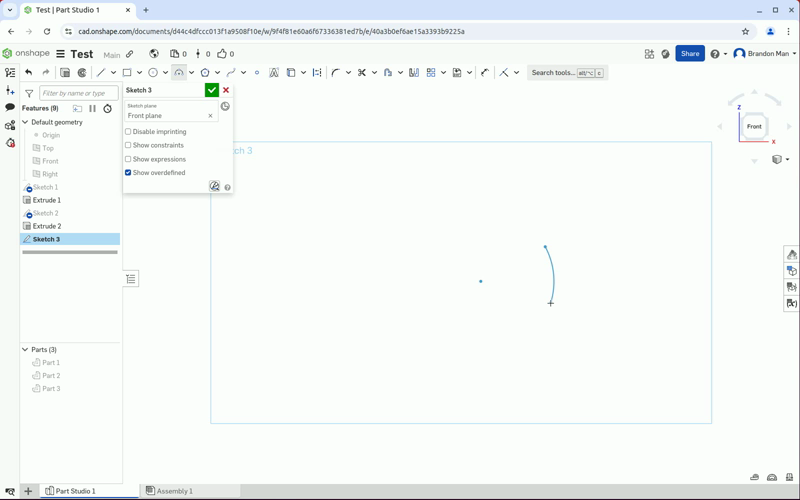
click(550, 302)
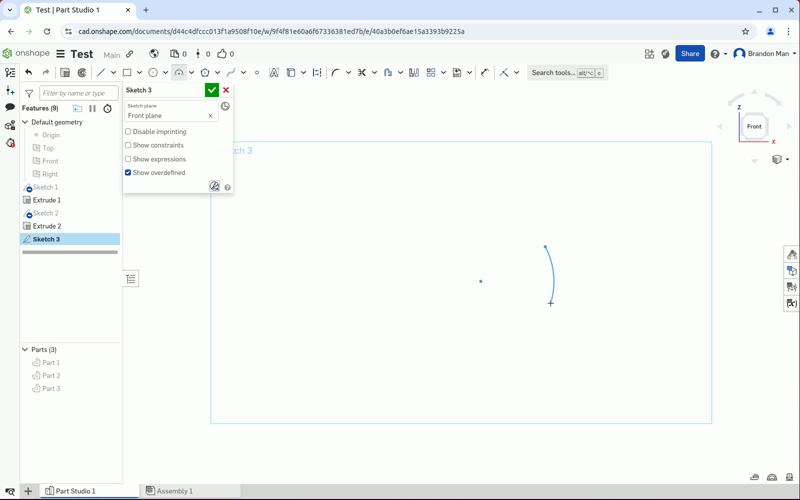
mouse_move(552, 274)
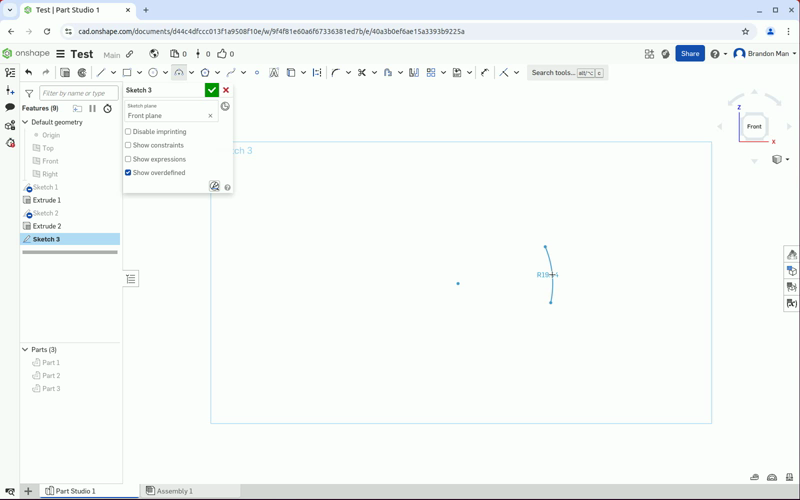
click(552, 274)
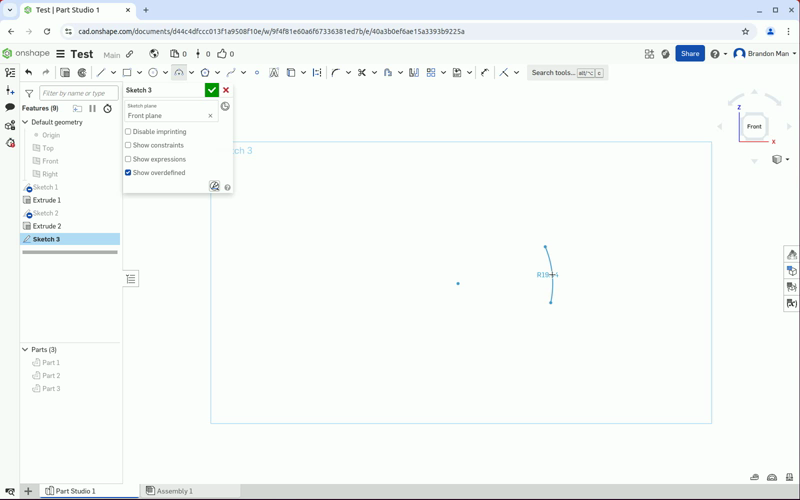
key_up(shift)
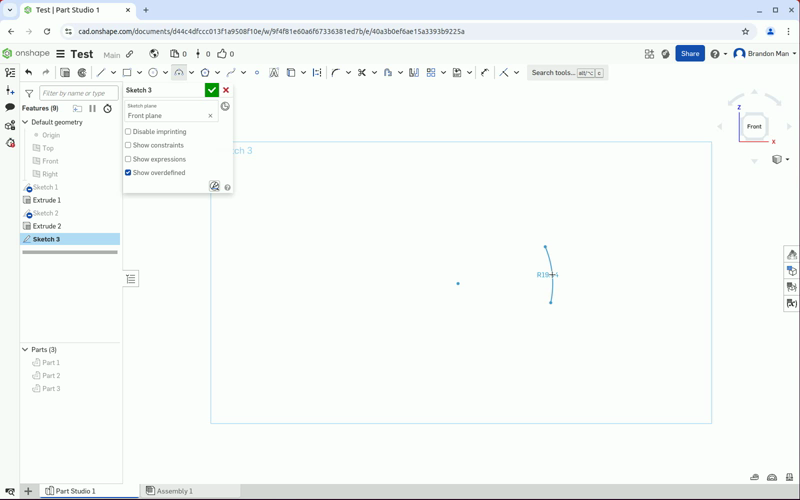
mouse_move(550, 302)
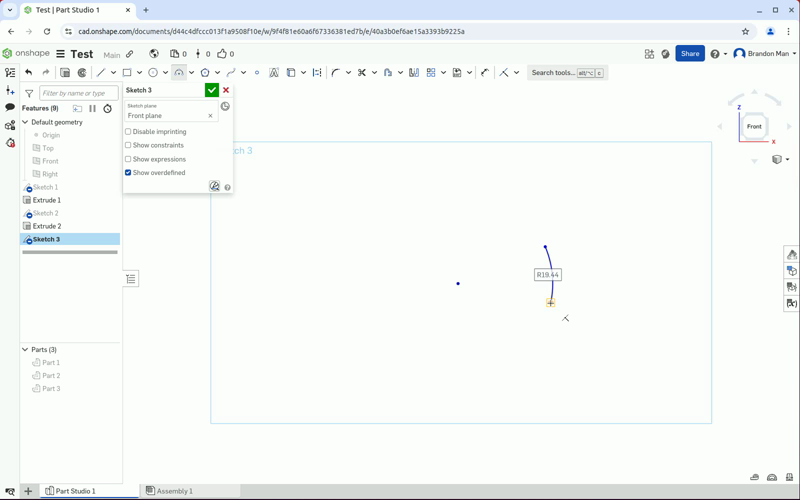
click(550, 302)
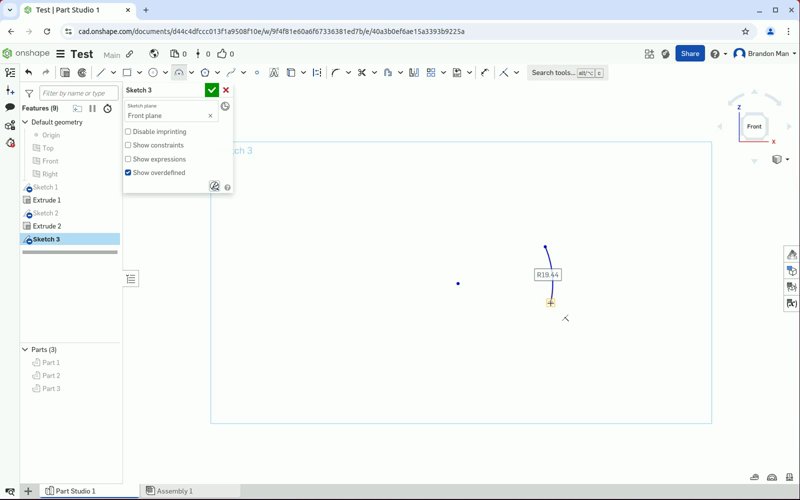
key_down(shift)
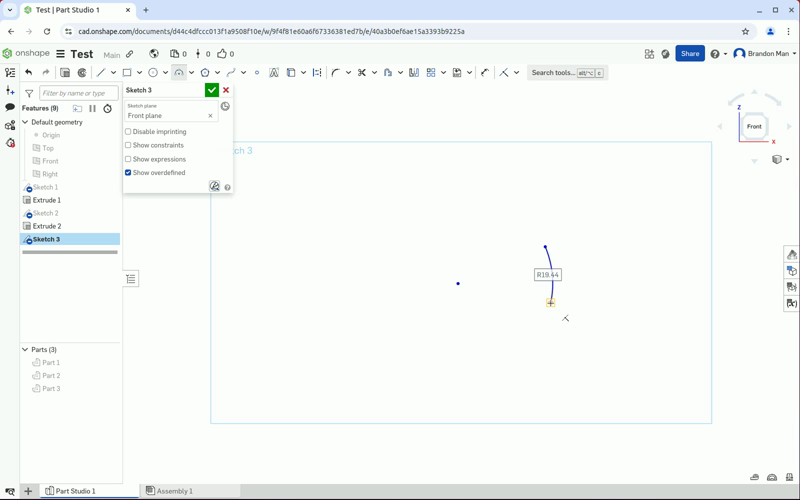
mouse_move(570, 306)
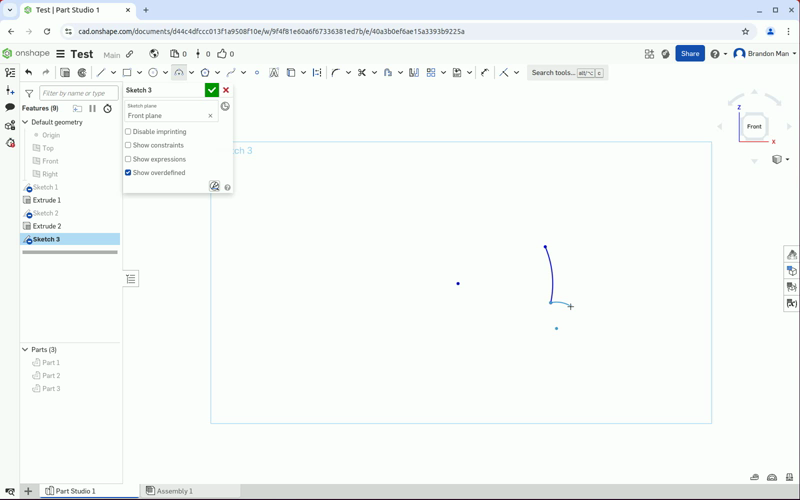
click(570, 306)
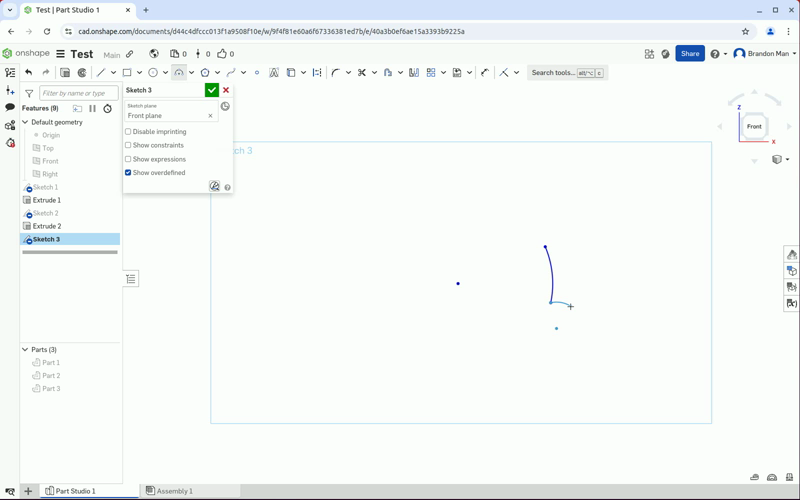
mouse_move(559, 314)
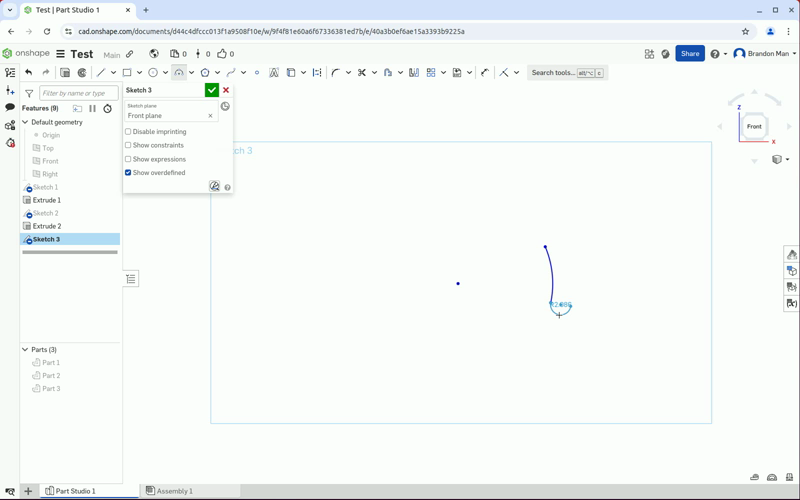
click(559, 314)
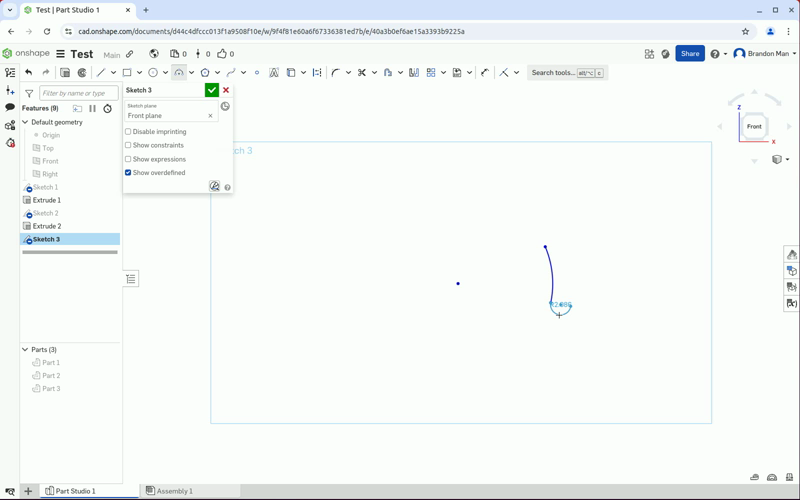
key_up(shift)
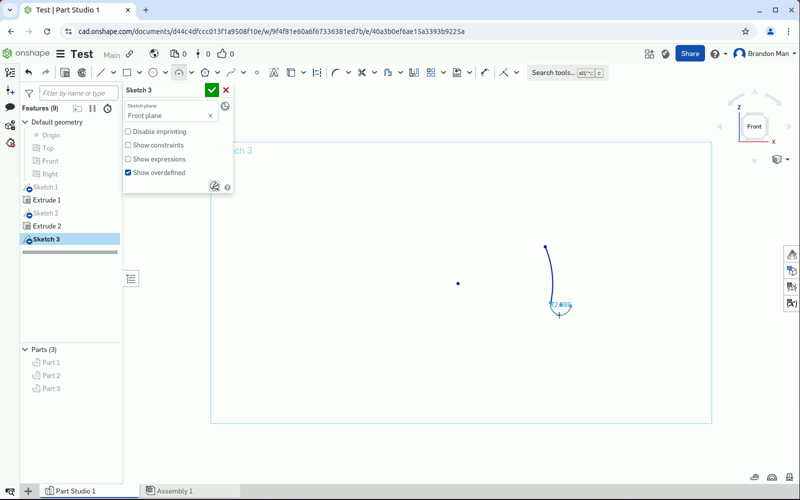
mouse_move(570, 306)
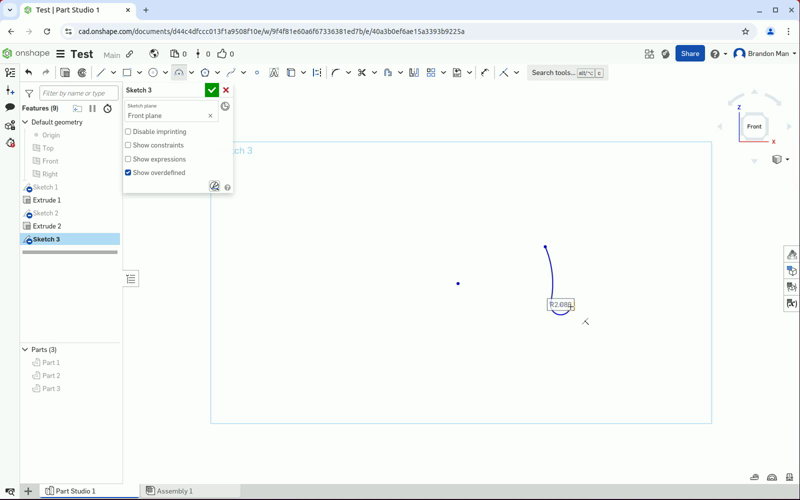
click(570, 306)
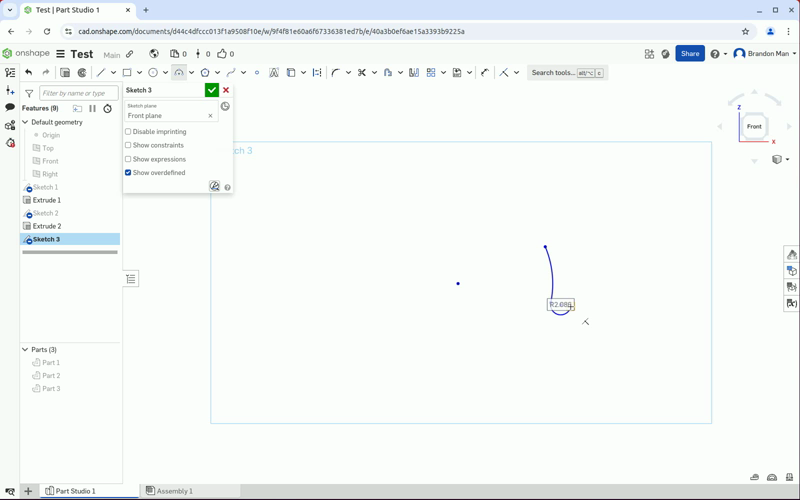
key_down(shift)
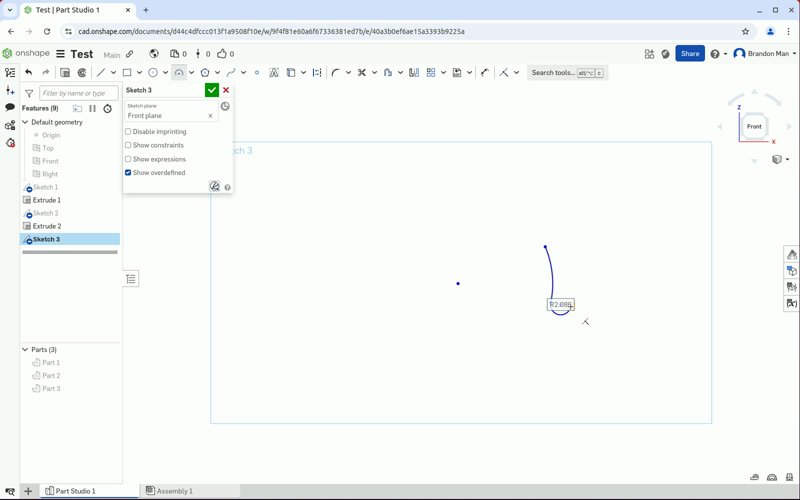
mouse_move(563, 237)
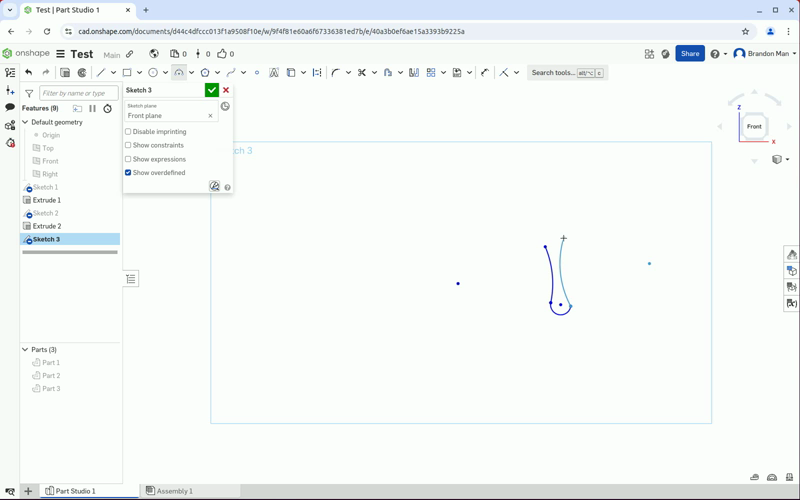
click(563, 237)
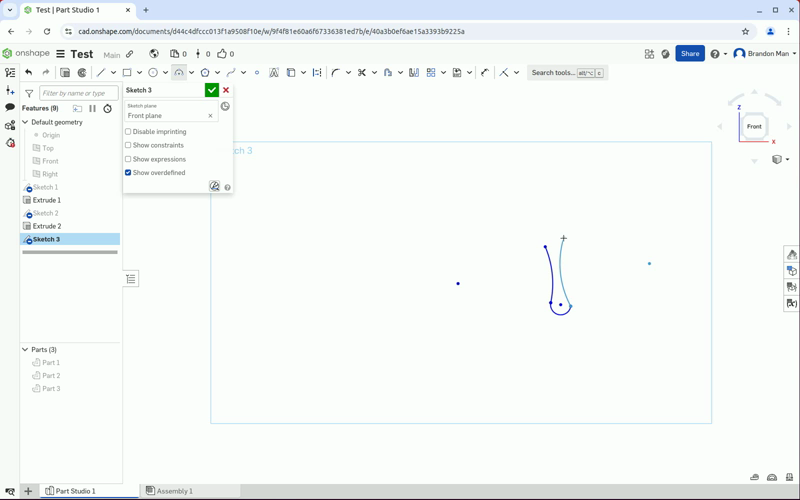
mouse_move(572, 271)
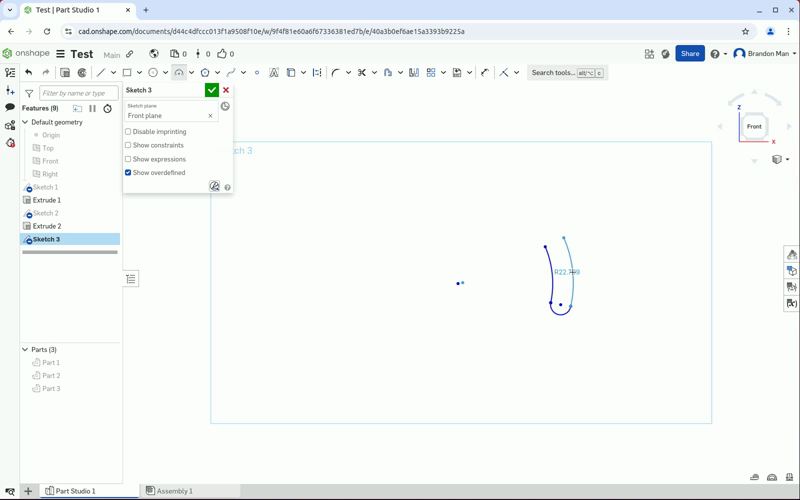
click(572, 271)
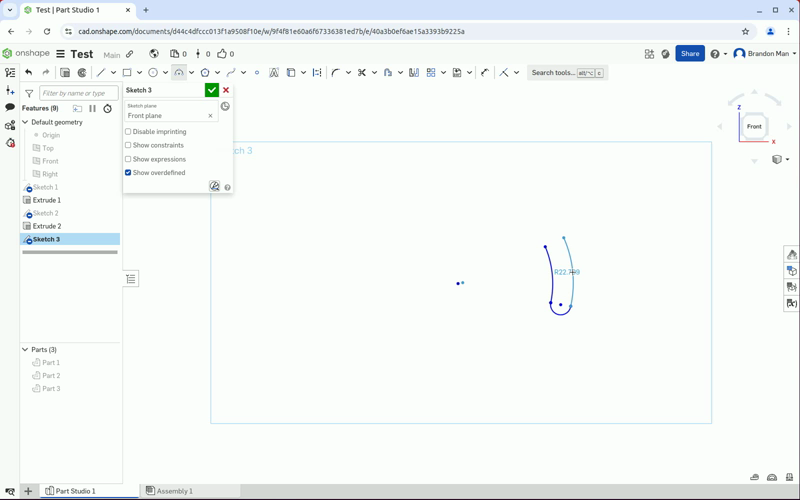
key_up(shift)
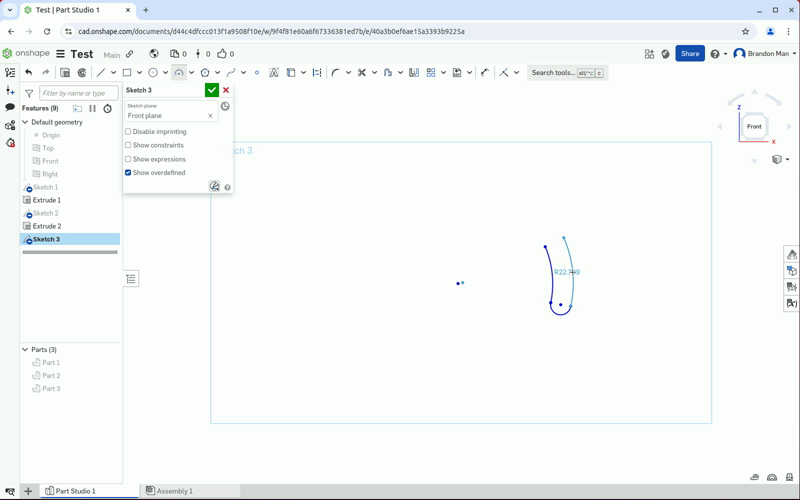
mouse_move(563, 237)
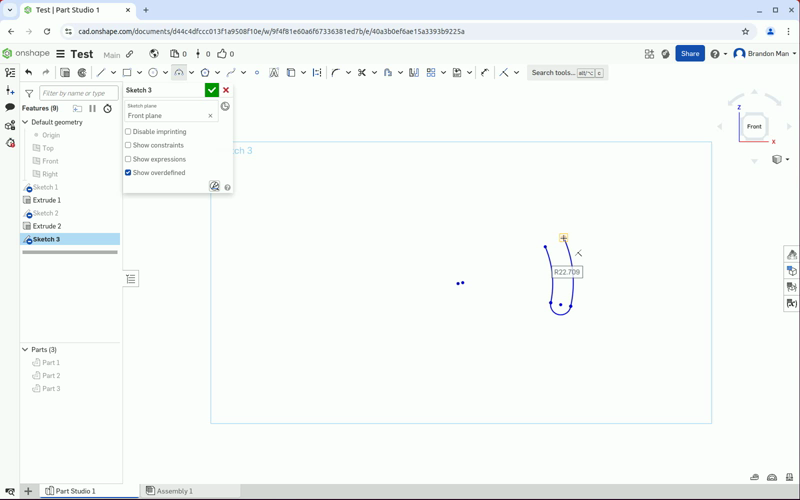
click(563, 237)
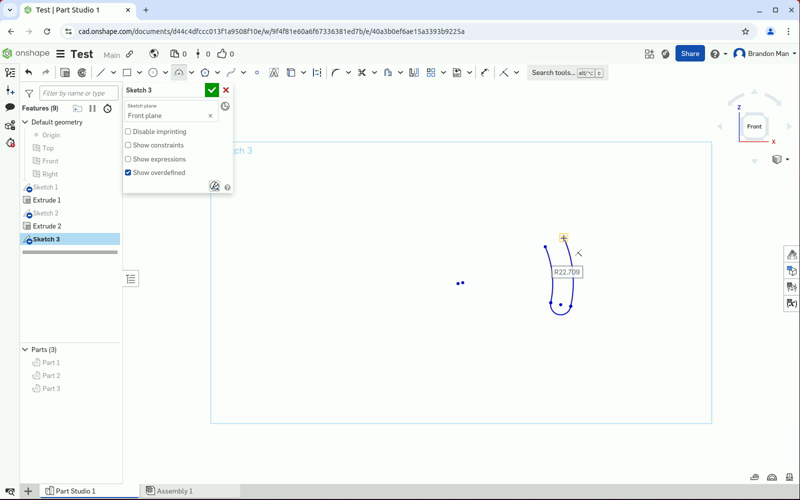
mouse_move(545, 246)
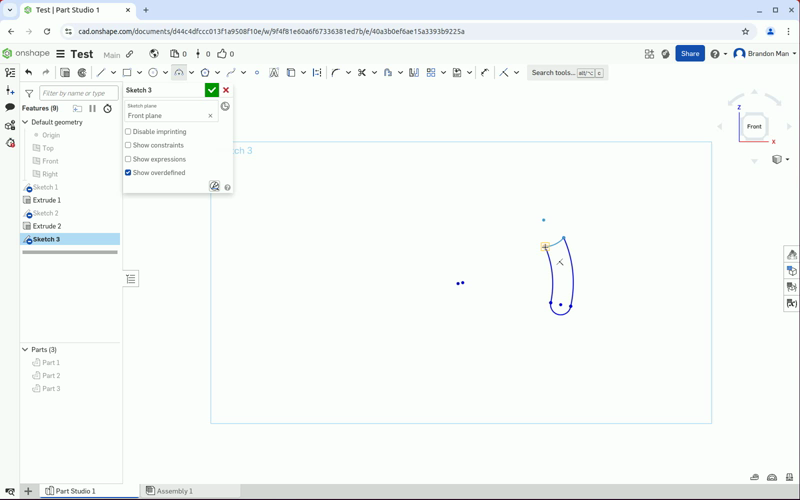
click(545, 246)
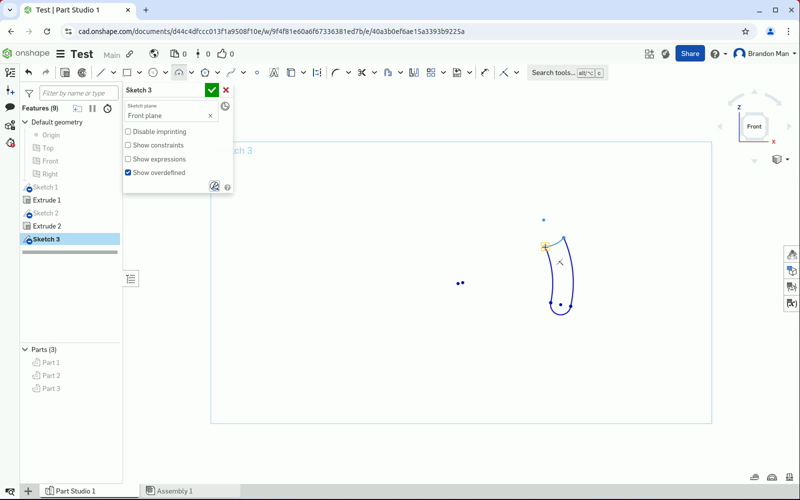
key_down(shift)
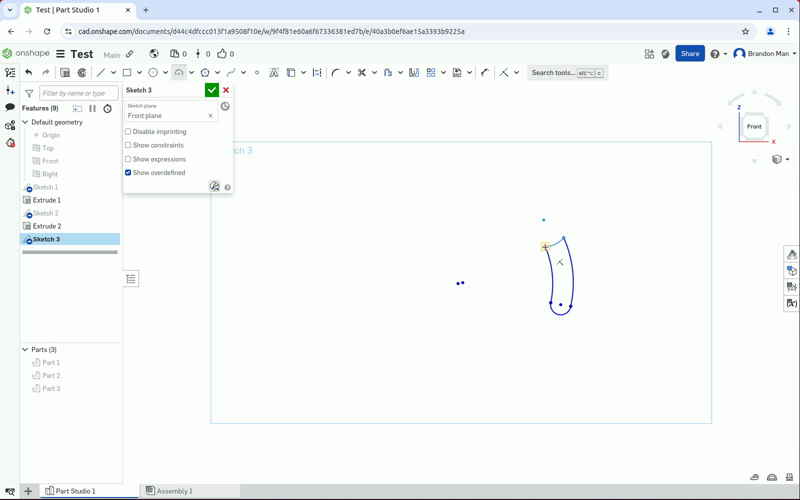
mouse_move(550, 232)
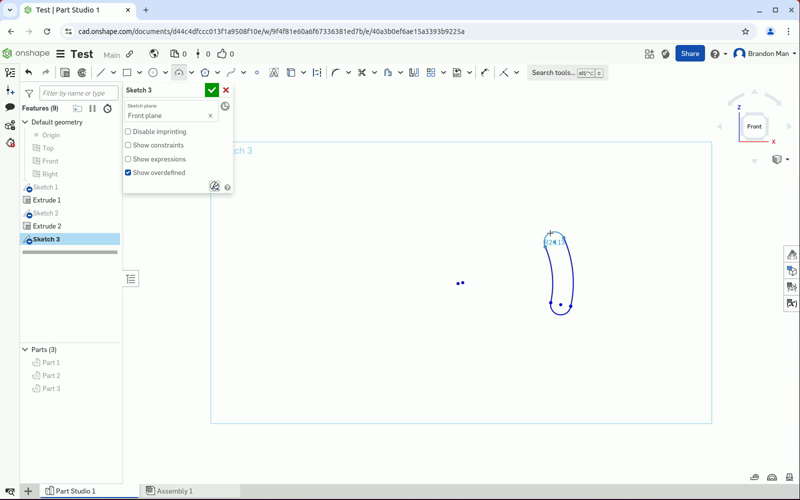
click(550, 232)
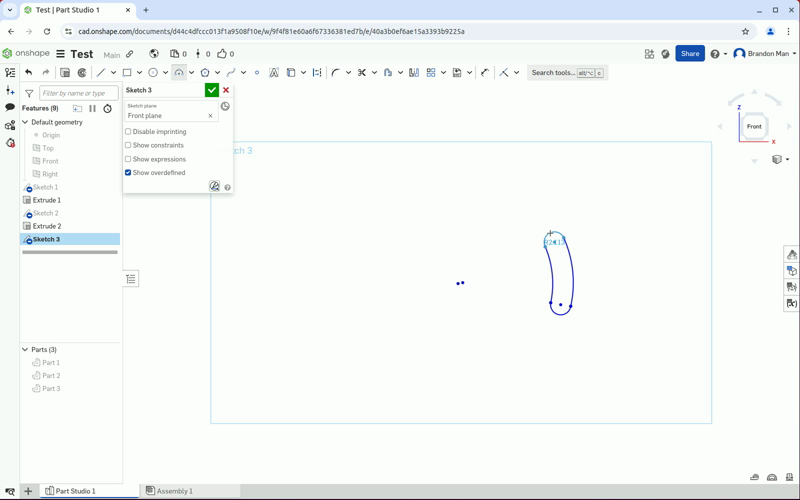
key_up(shift)
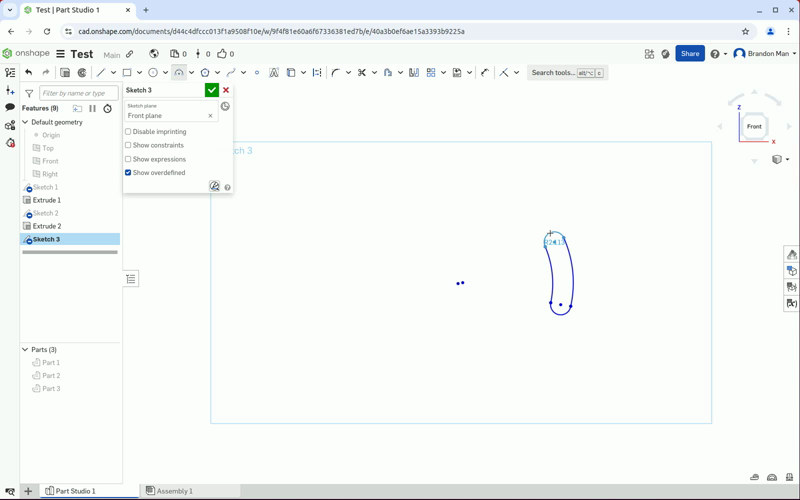
key(esc)
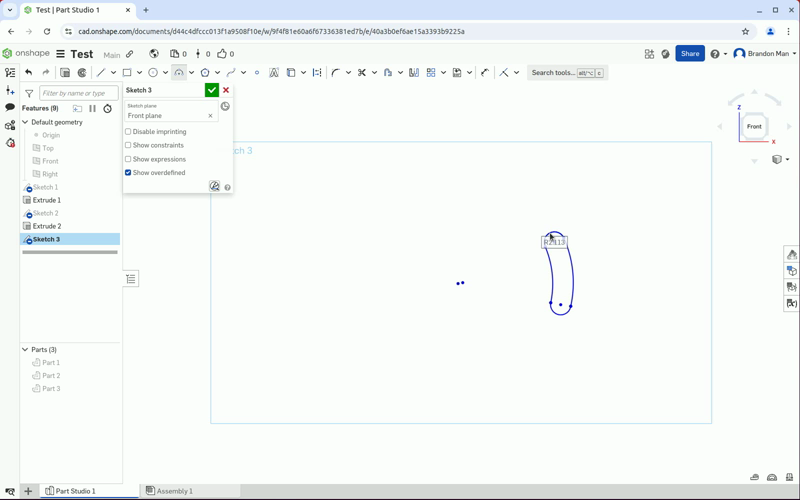
key(a)
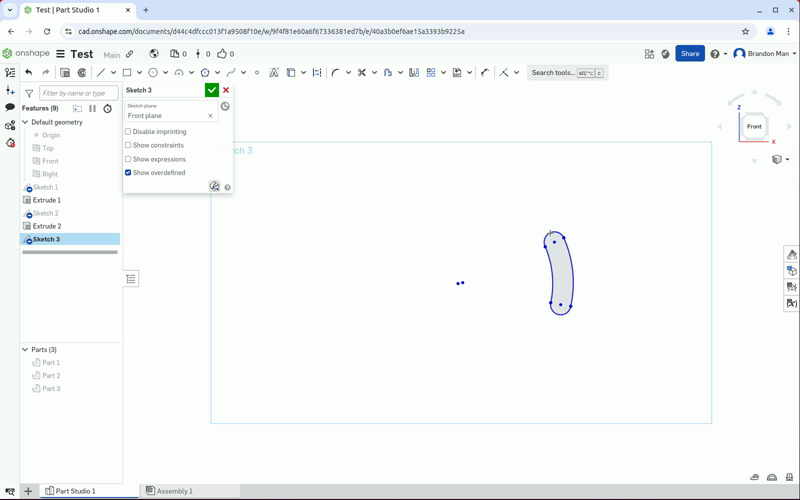
key_down(shift)
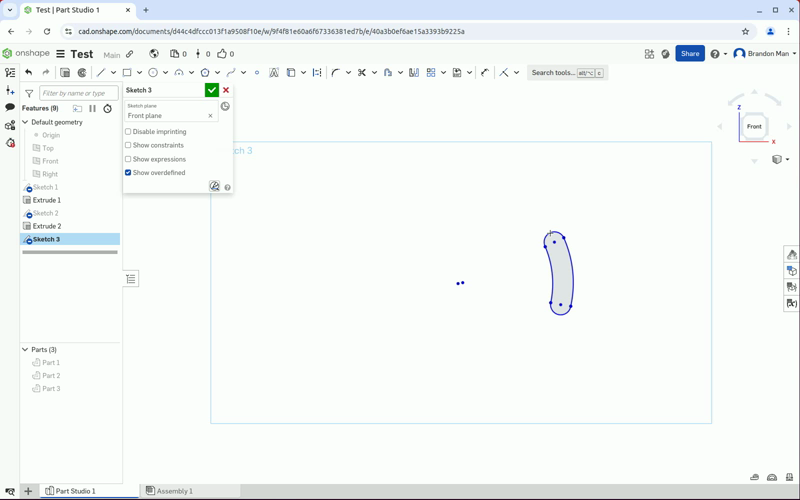
mouse_move(550, 244)
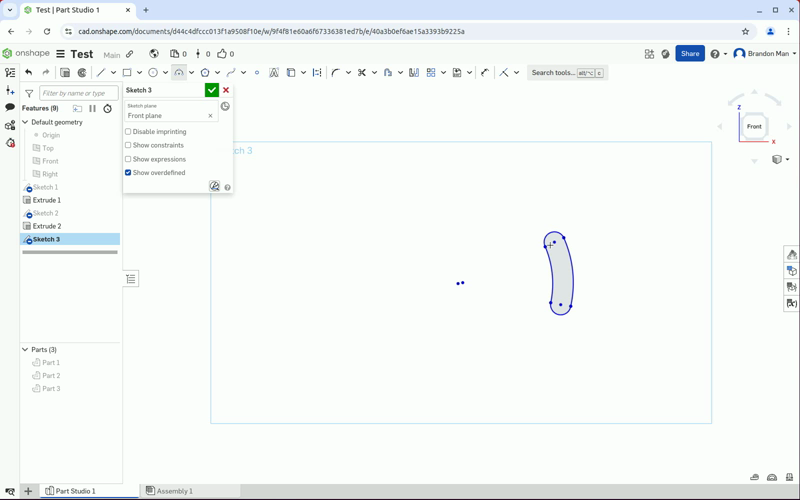
click(550, 244)
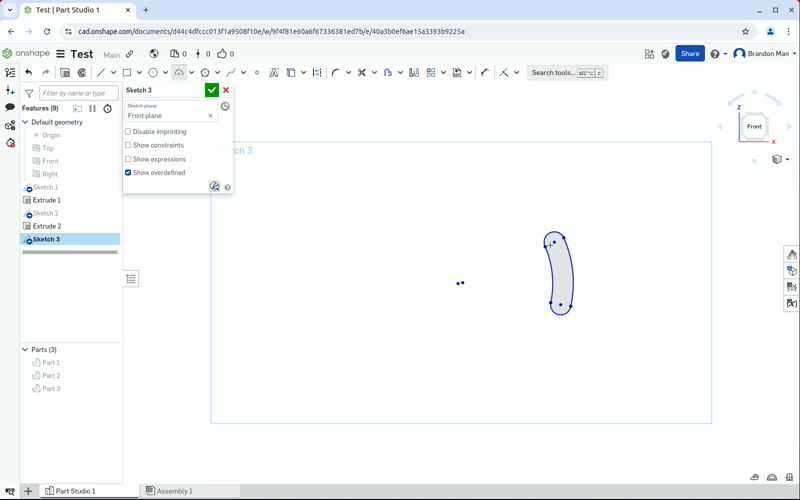
key_up(shift)
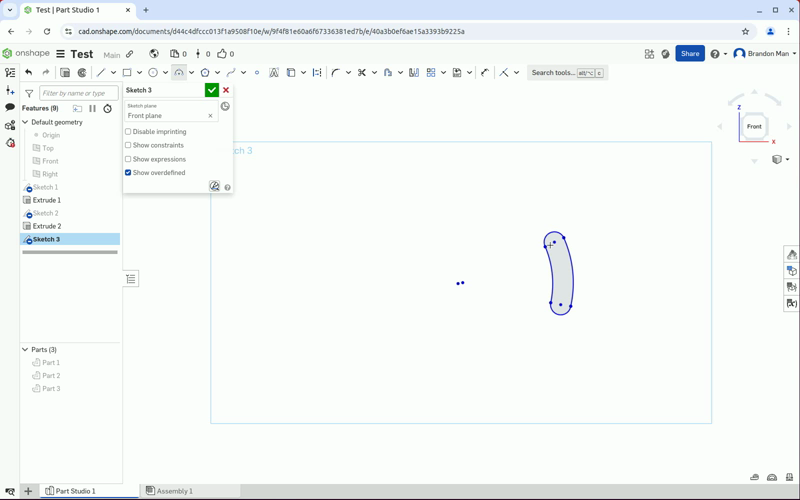
key_down(shift)
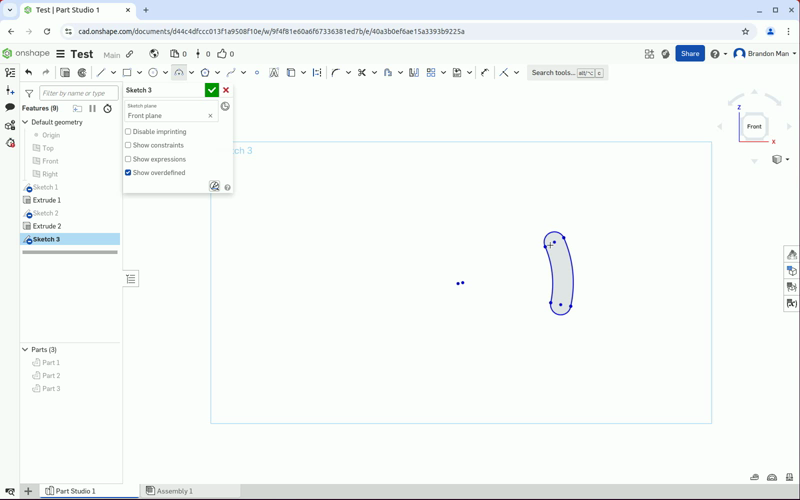
mouse_move(555, 303)
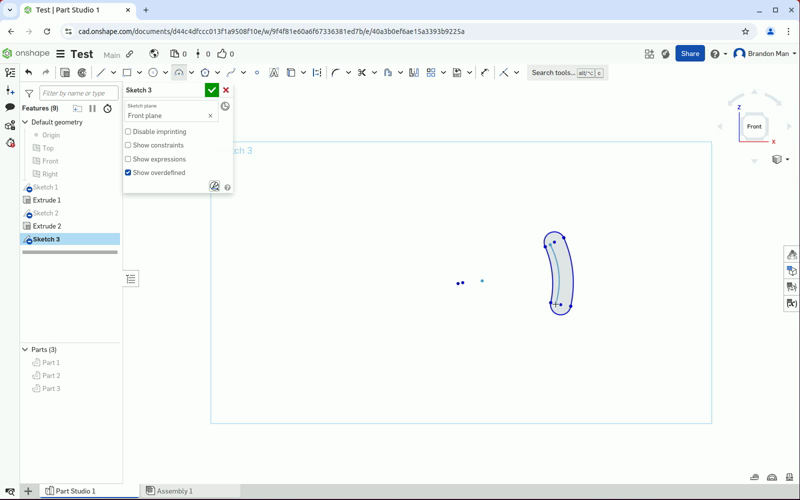
click(555, 303)
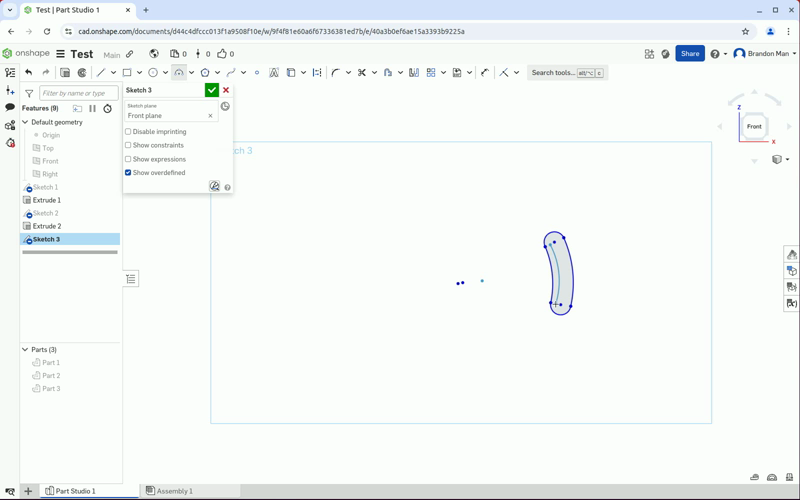
mouse_move(557, 273)
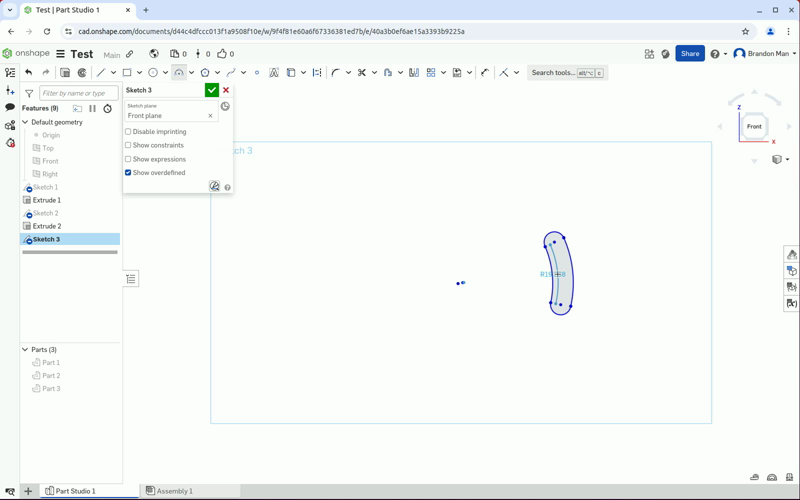
click(557, 273)
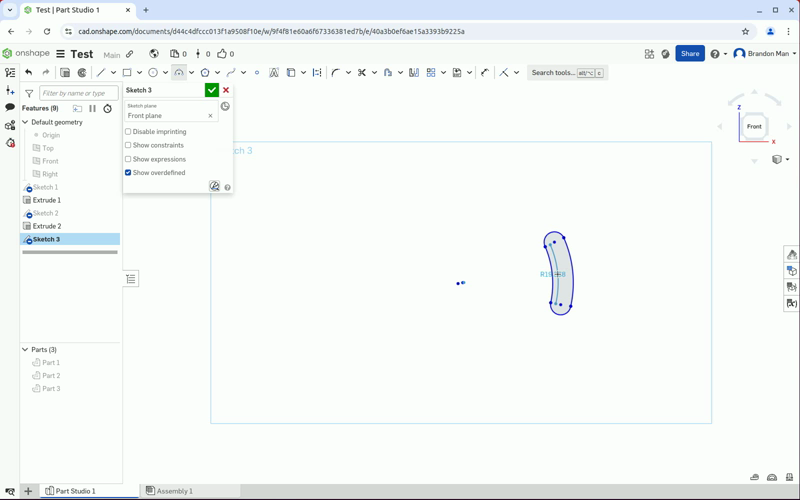
key_up(shift)
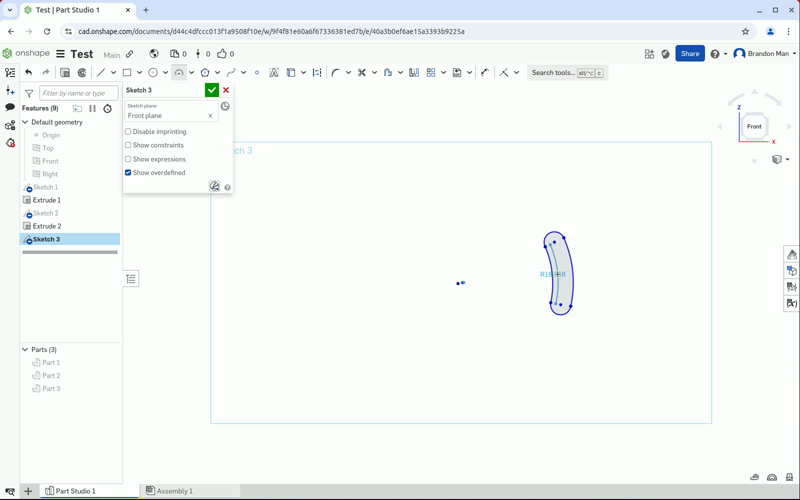
mouse_move(555, 303)
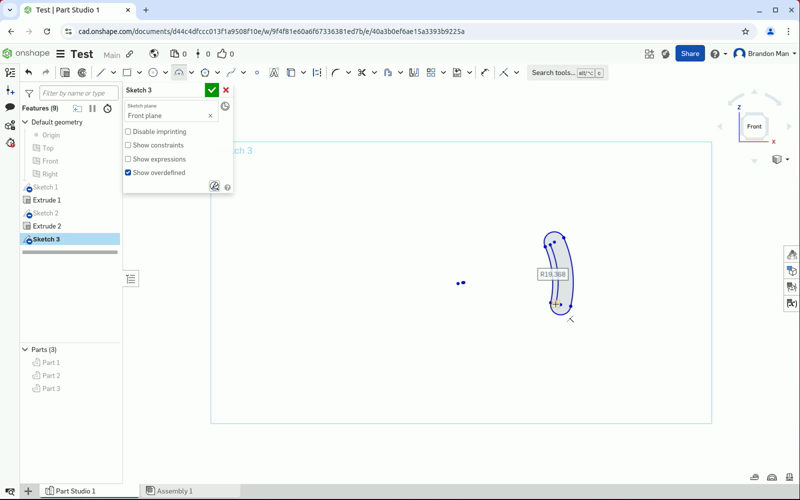
click(555, 303)
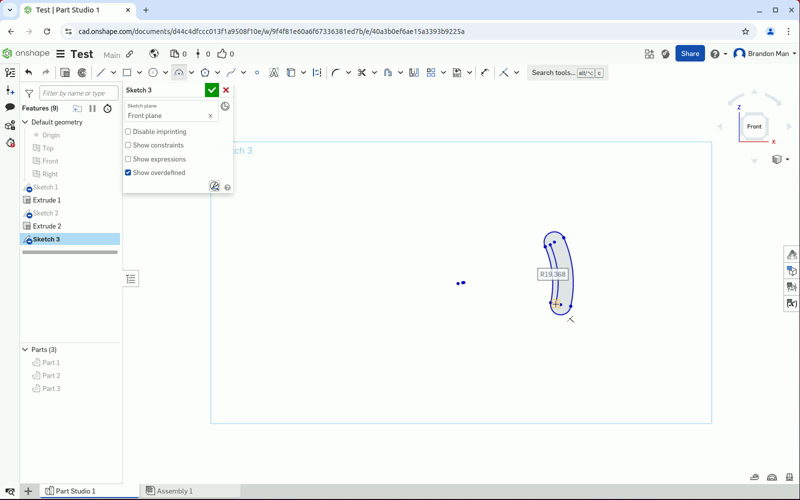
key_down(shift)
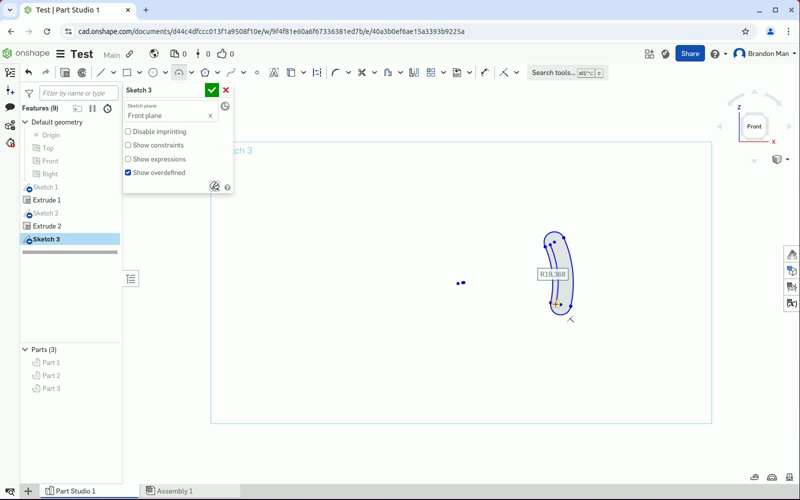
mouse_move(566, 305)
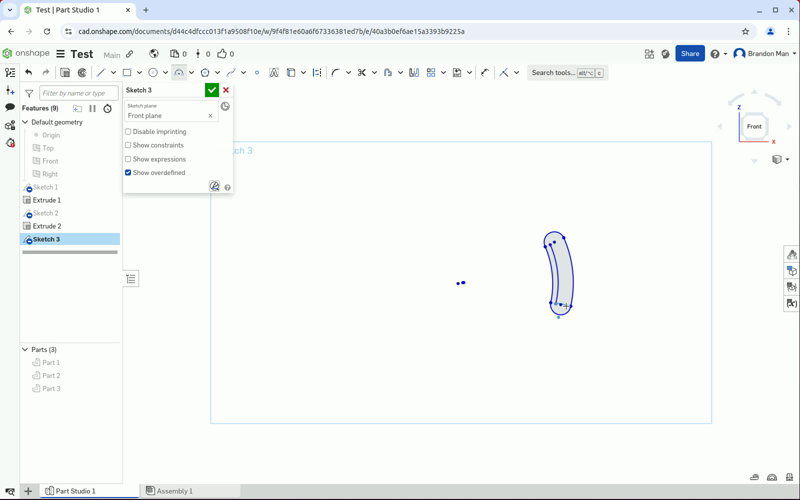
click(566, 305)
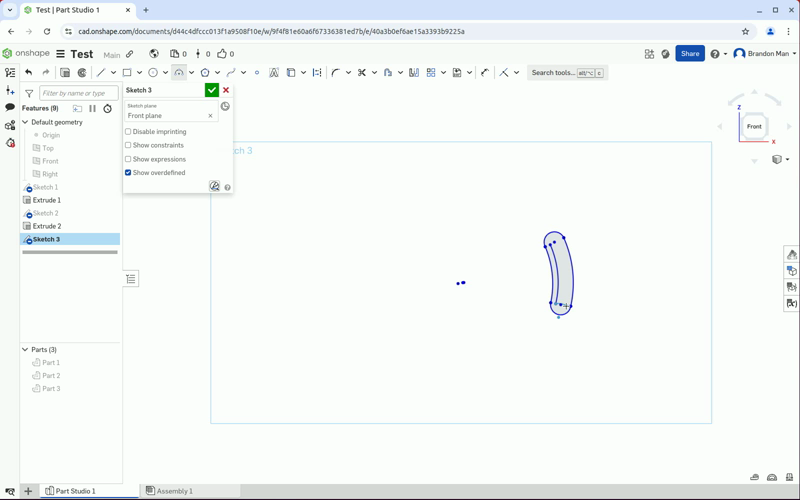
mouse_move(559, 309)
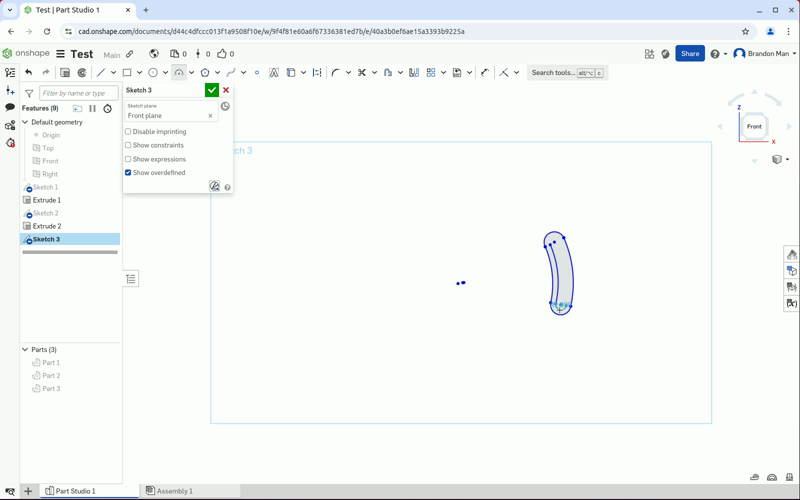
click(559, 309)
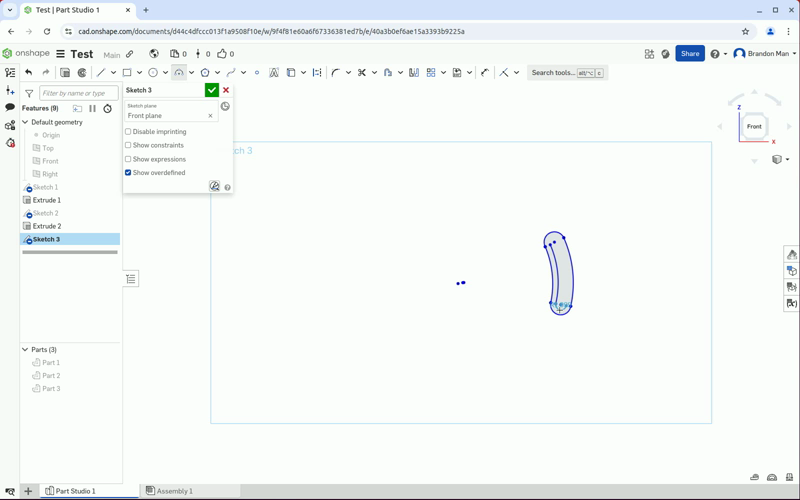
key_up(shift)
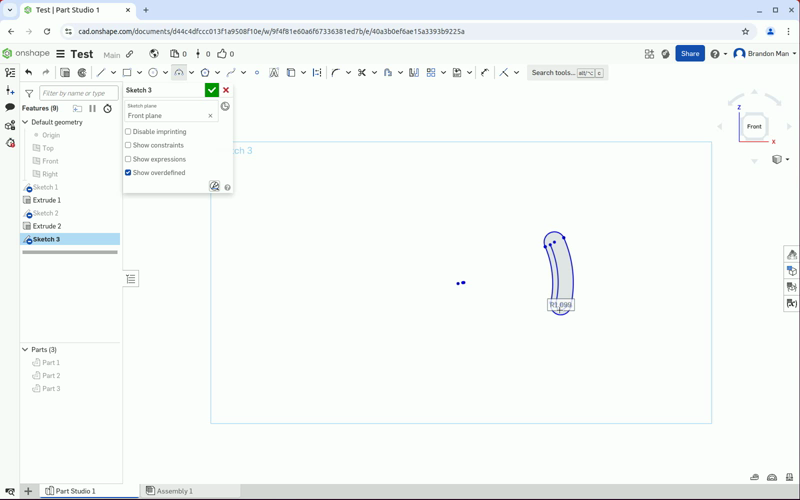
mouse_move(566, 305)
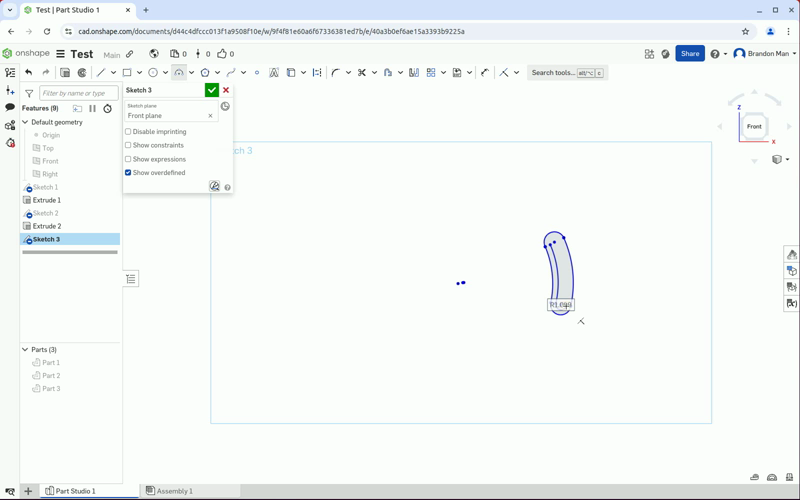
click(566, 305)
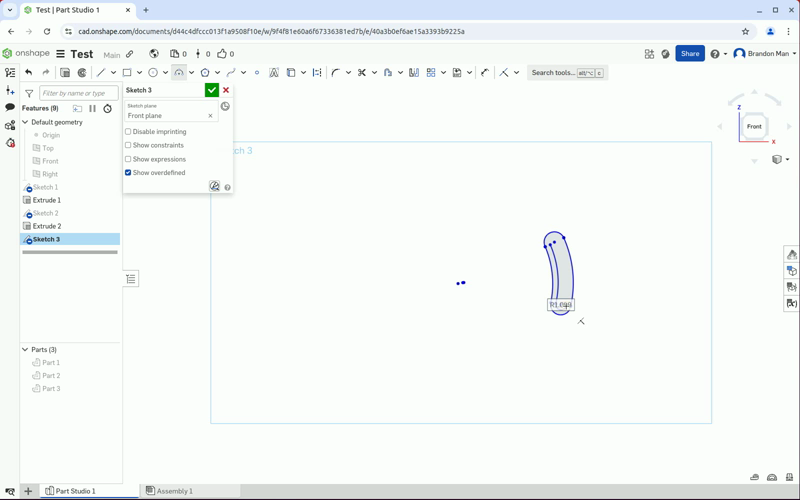
key_down(shift)
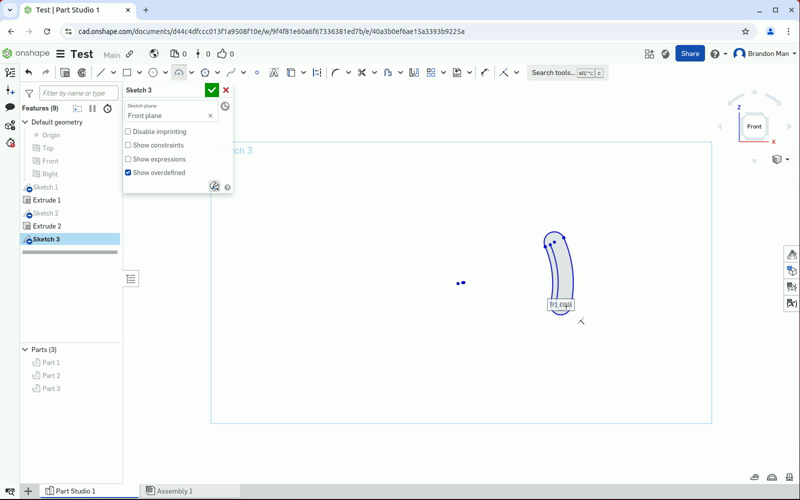
mouse_move(559, 240)
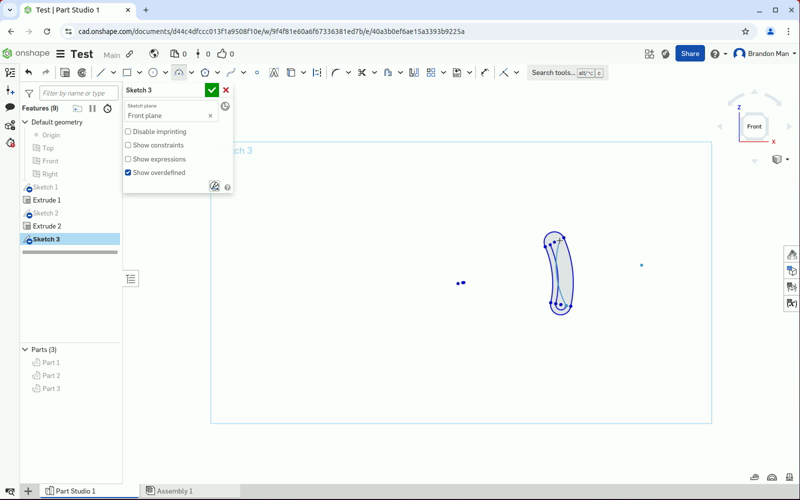
click(559, 240)
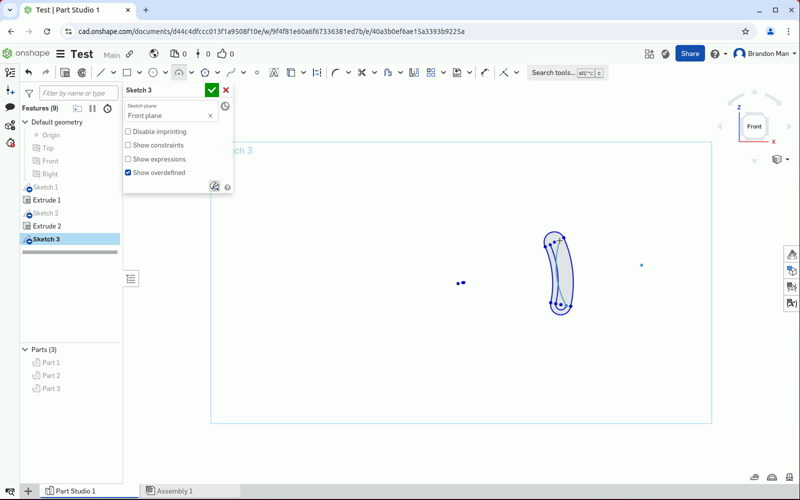
mouse_move(567, 272)
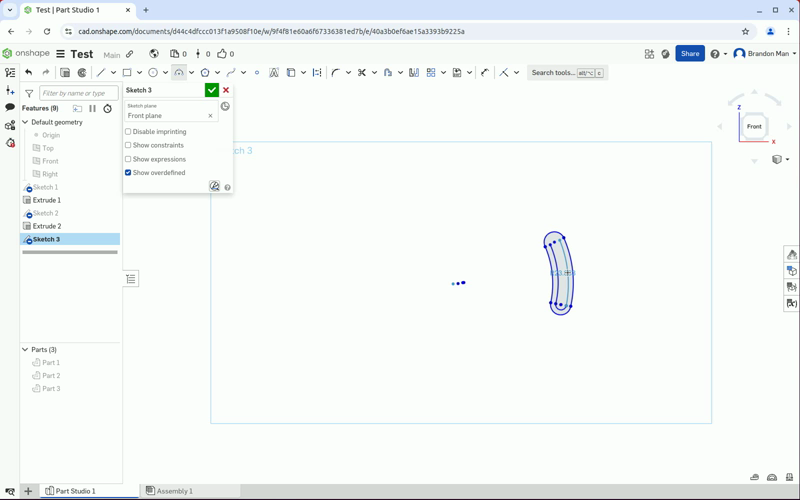
click(567, 272)
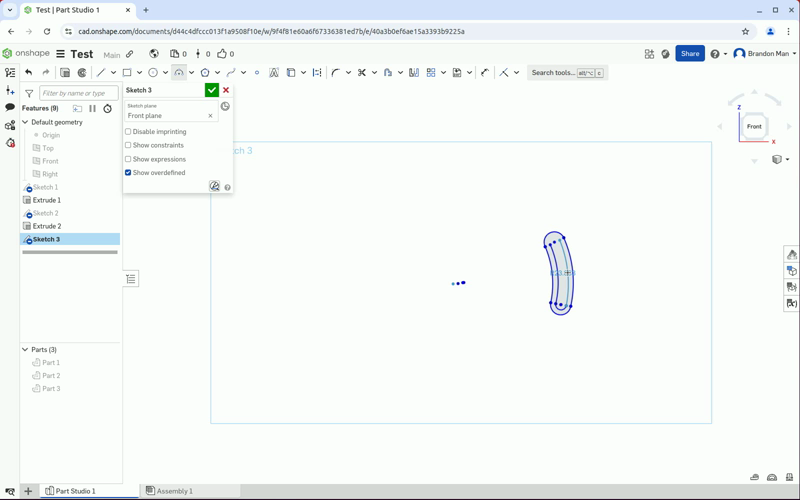
key_up(shift)
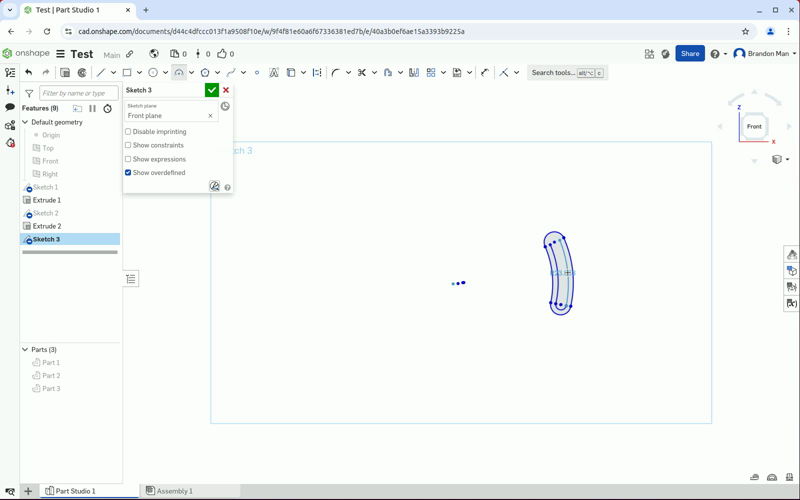
mouse_move(559, 240)
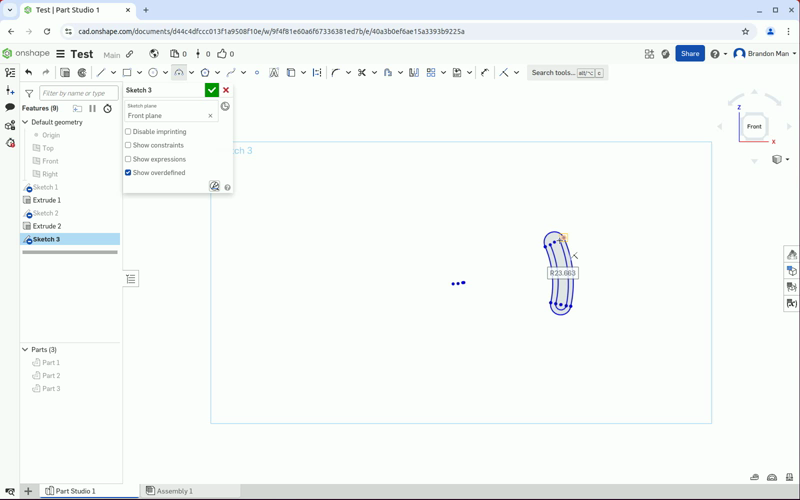
click(559, 240)
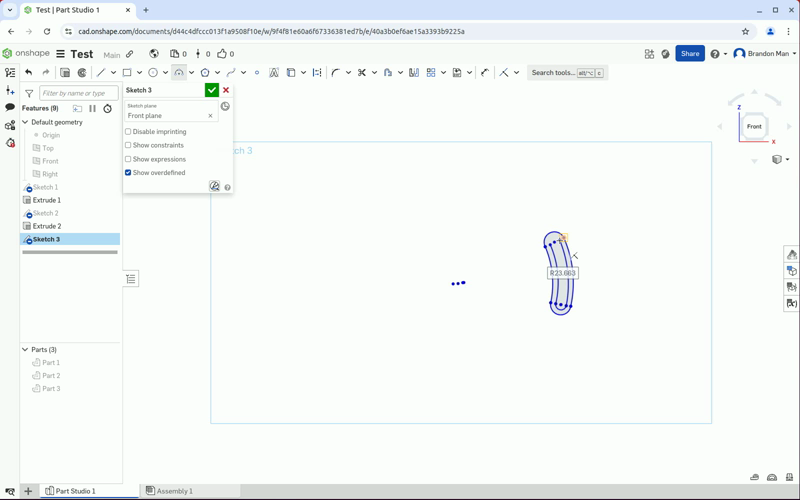
mouse_move(550, 244)
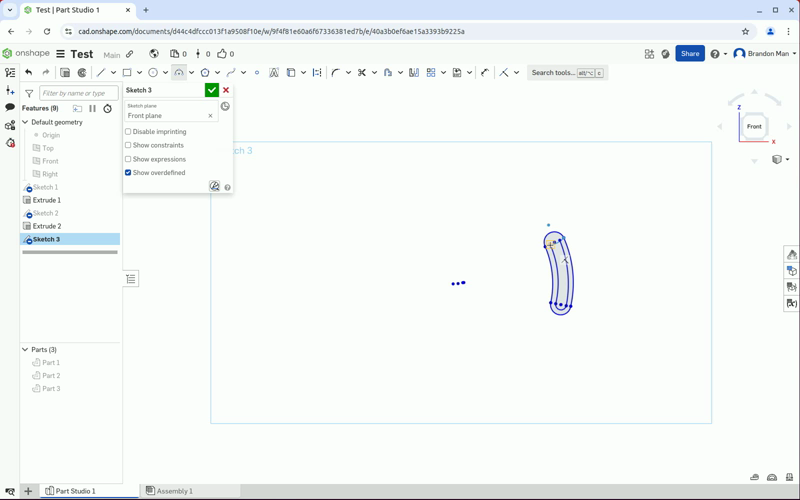
click(550, 244)
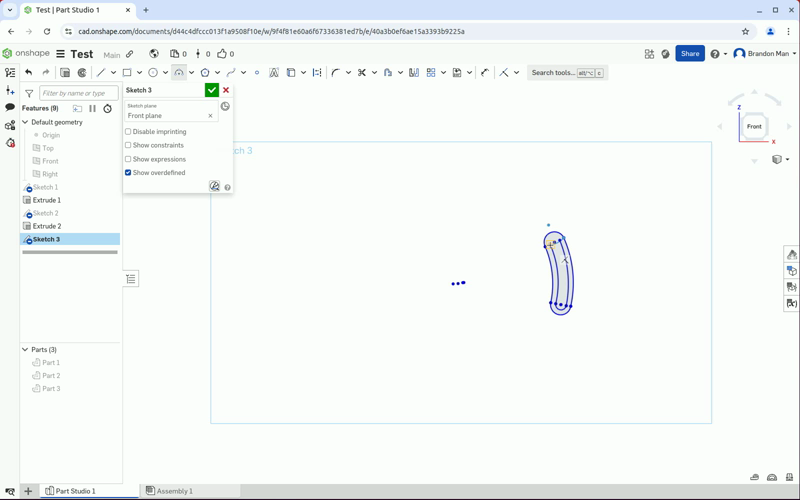
key_down(shift)
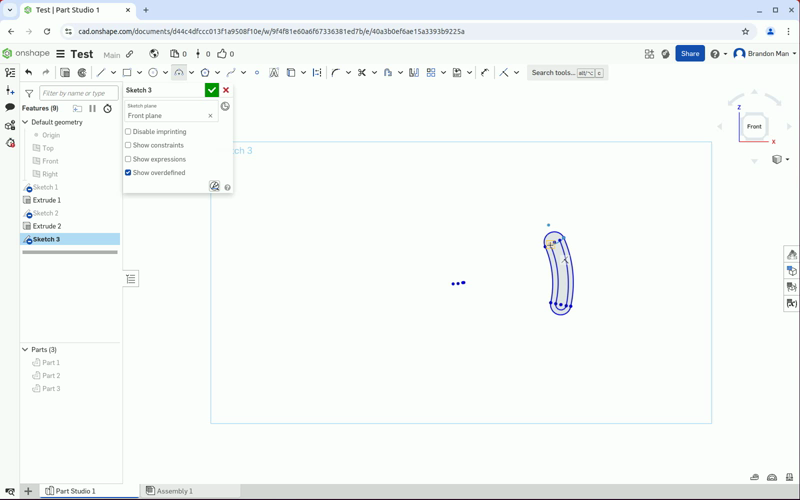
mouse_move(552, 237)
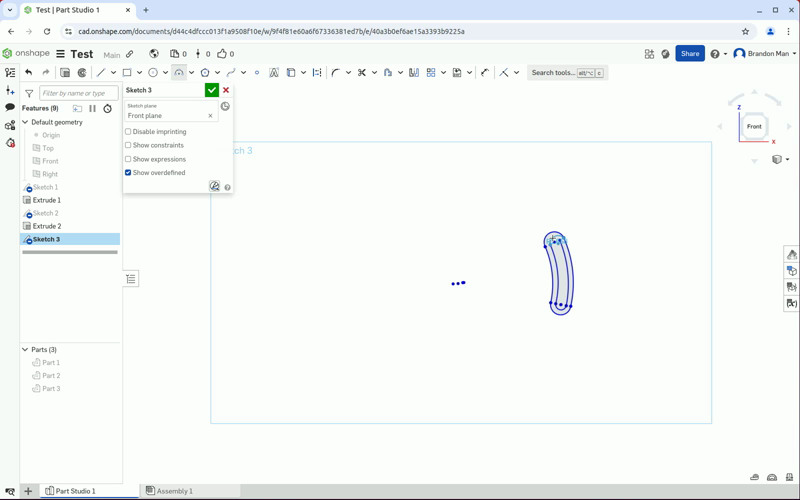
click(552, 237)
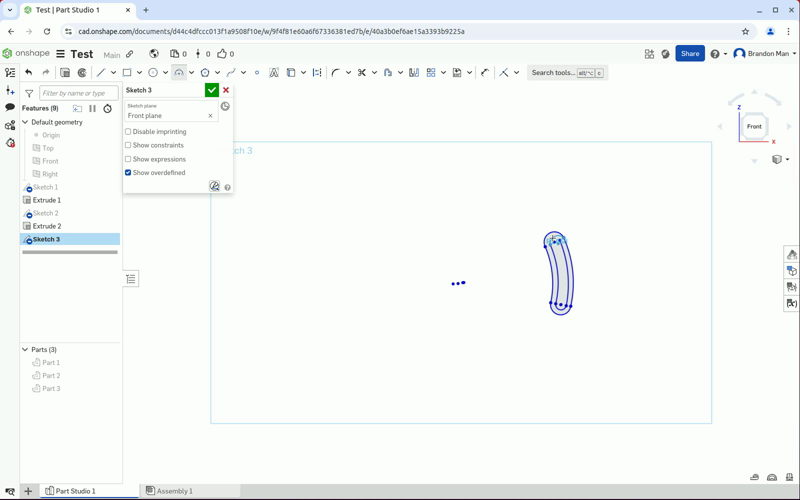
key_up(shift)
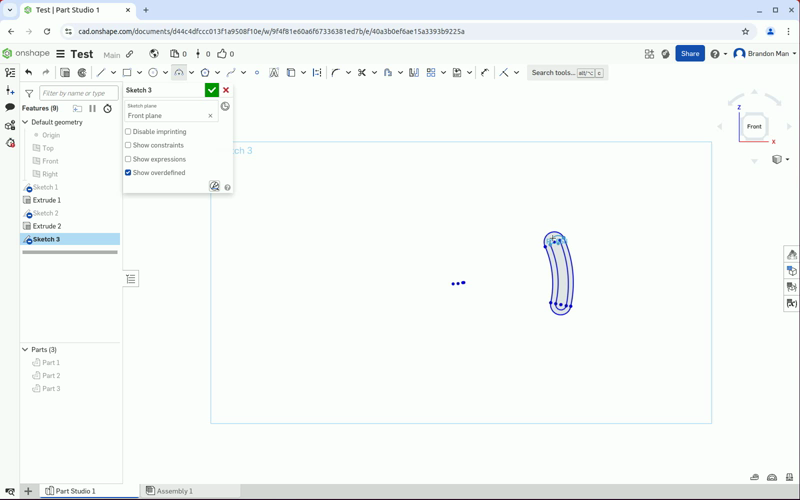
key(esc)
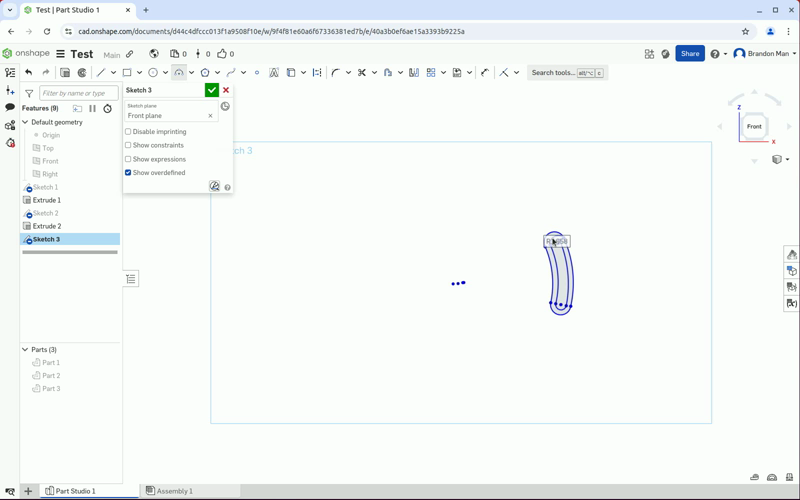
mouse_move(571, 274)
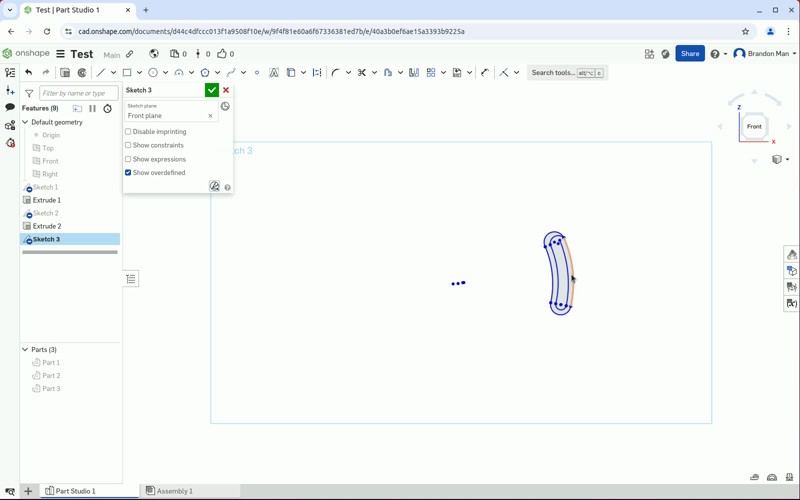
scroll(6)
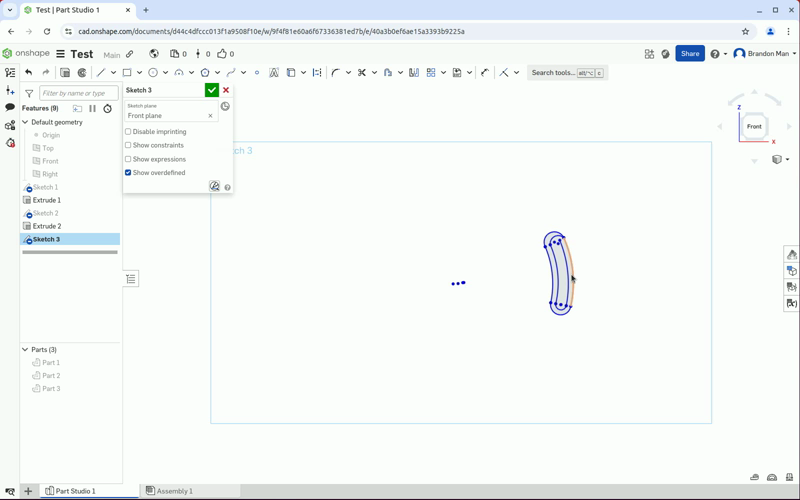
scroll(6)
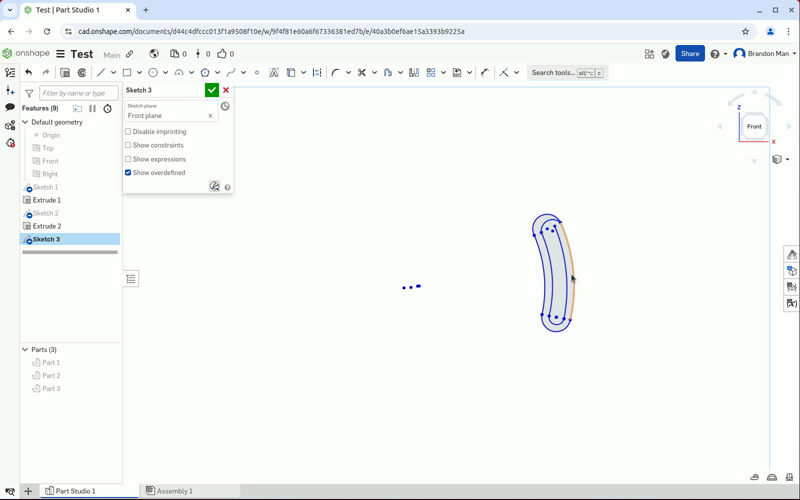
scroll(6)
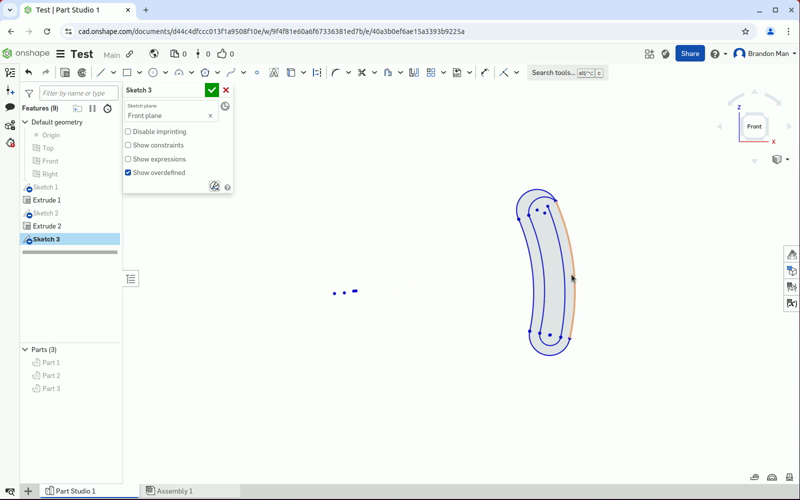
scroll(6)
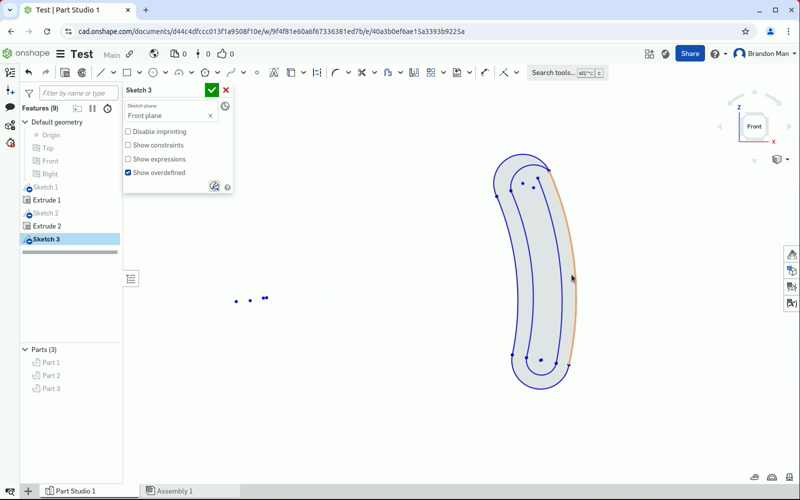
scroll(6)
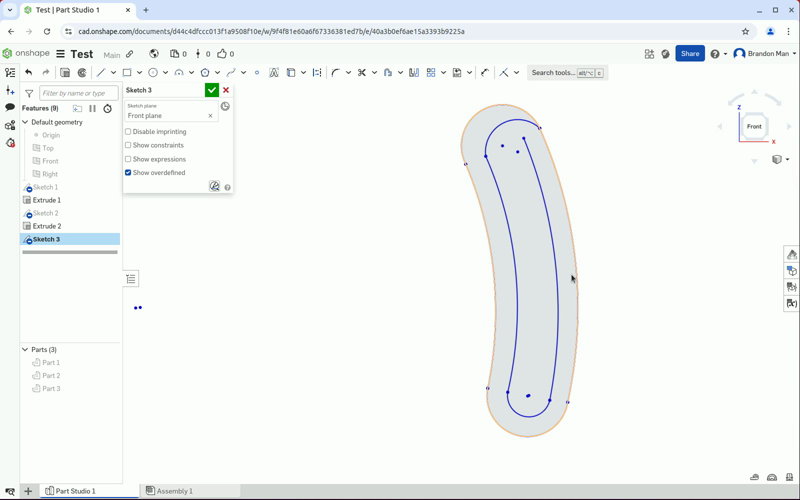
scroll(6)
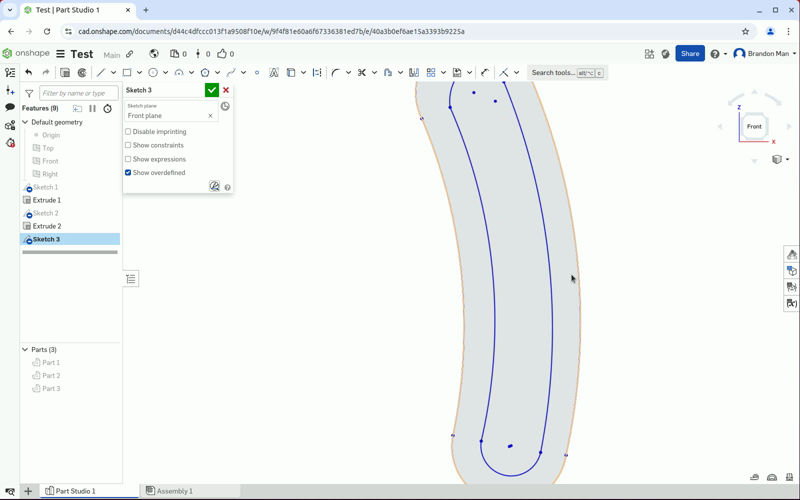
scroll(6)
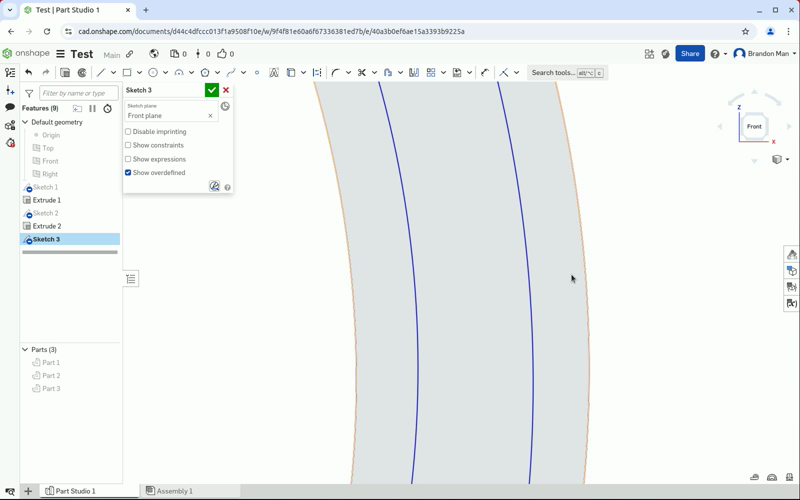
click(571, 274)
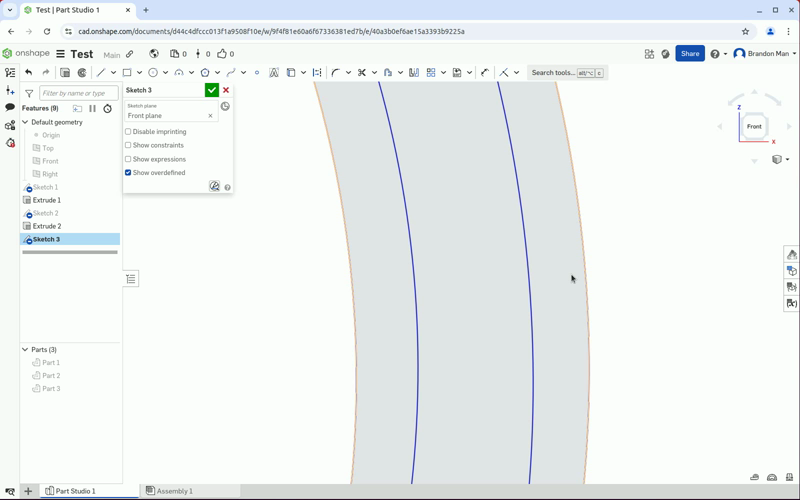
scroll(-6)
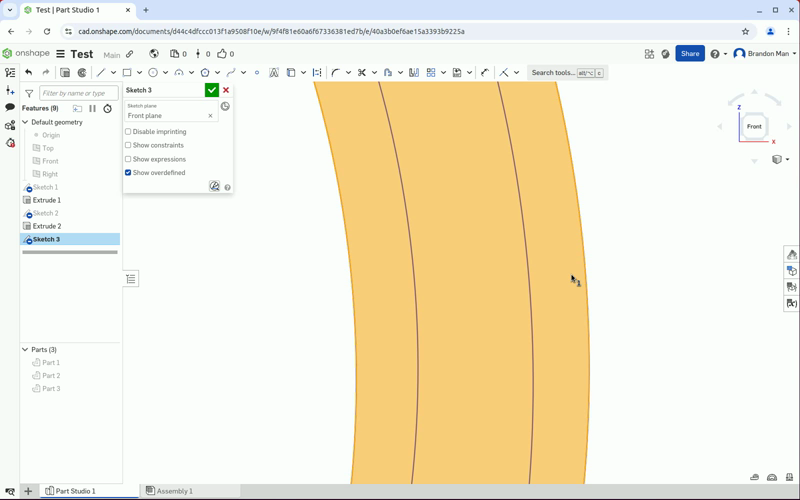
scroll(-6)
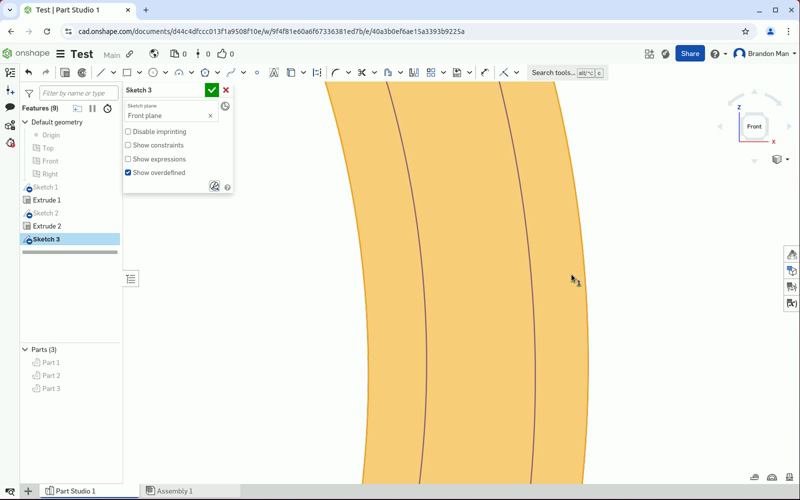
scroll(-6)
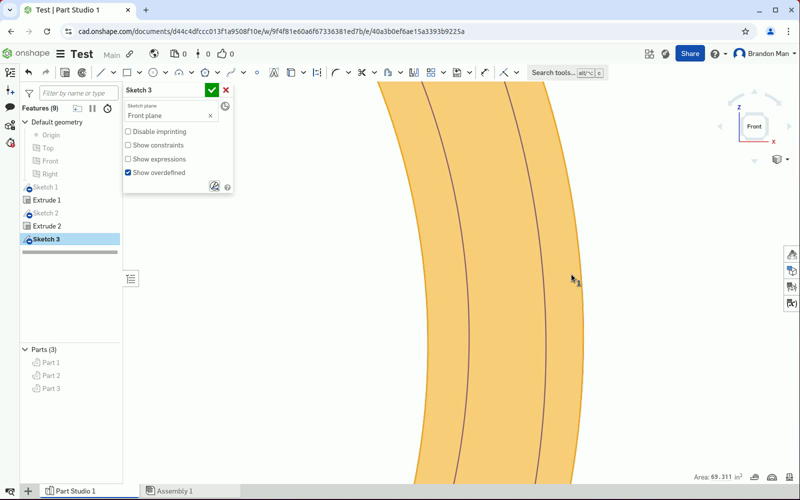
scroll(-6)
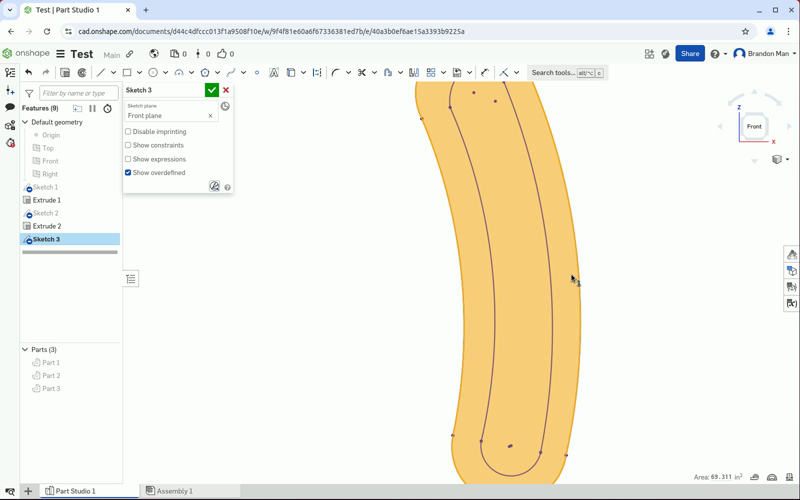
scroll(-6)
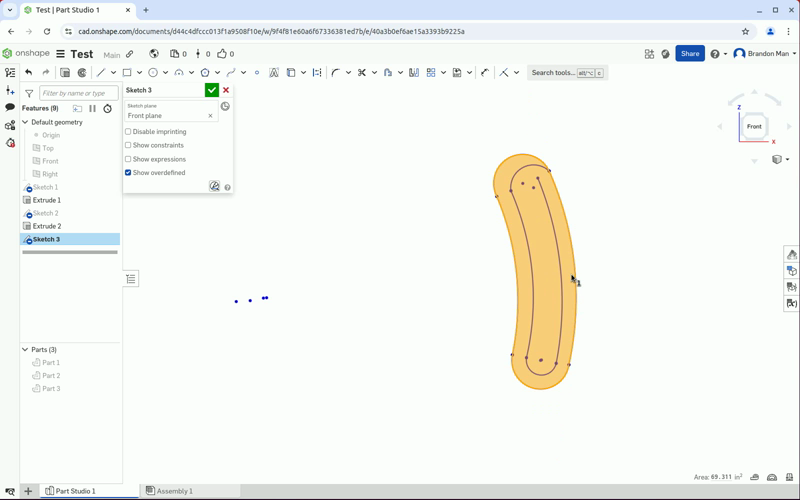
scroll(-6)
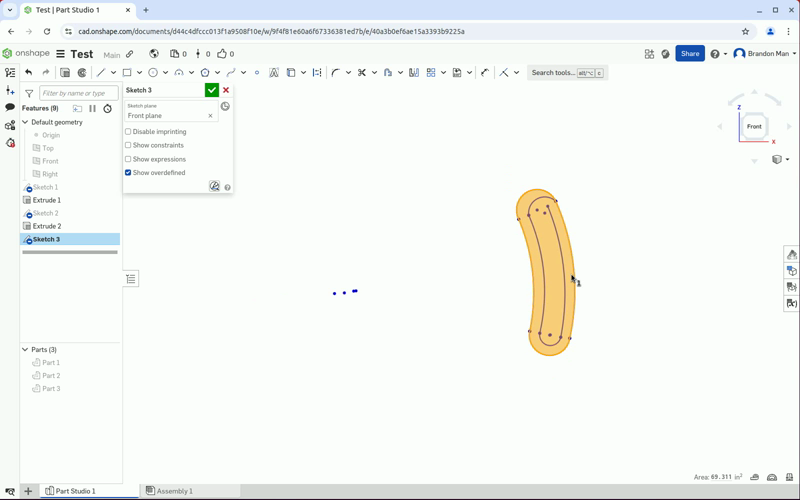
scroll(-6)
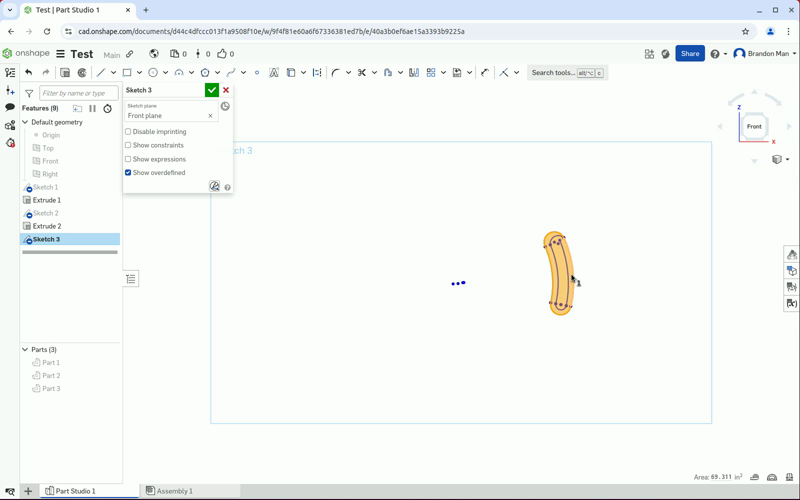
mouse_move(73, 352)
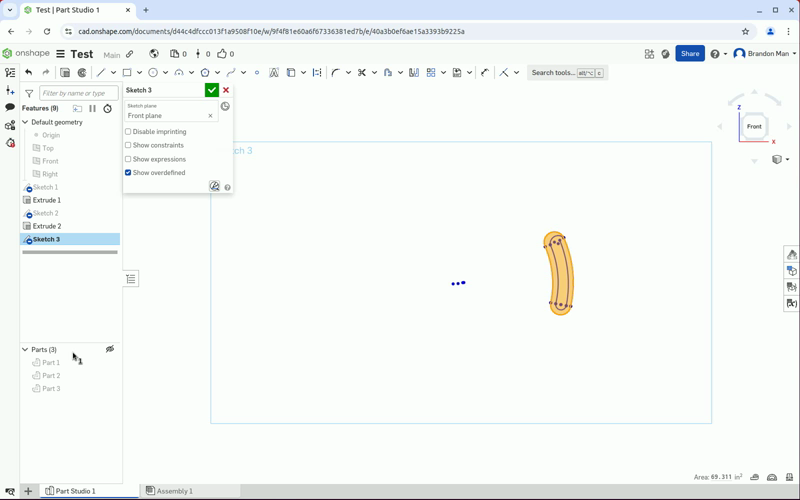
key(shift+y)
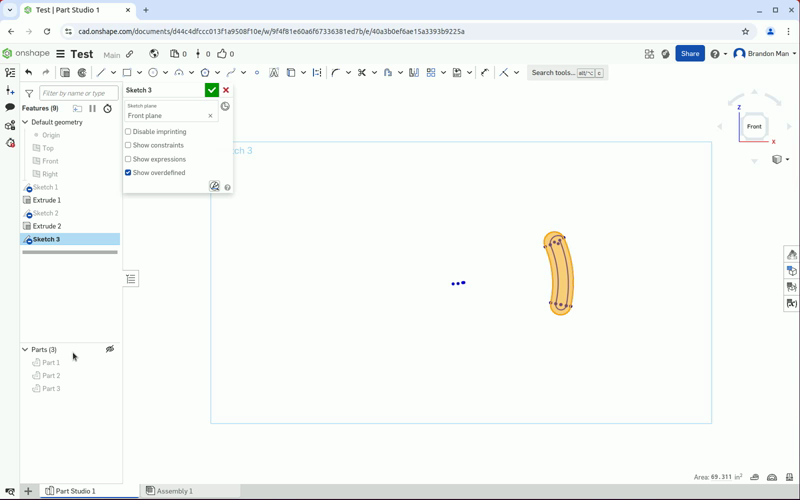
key(shift+e)
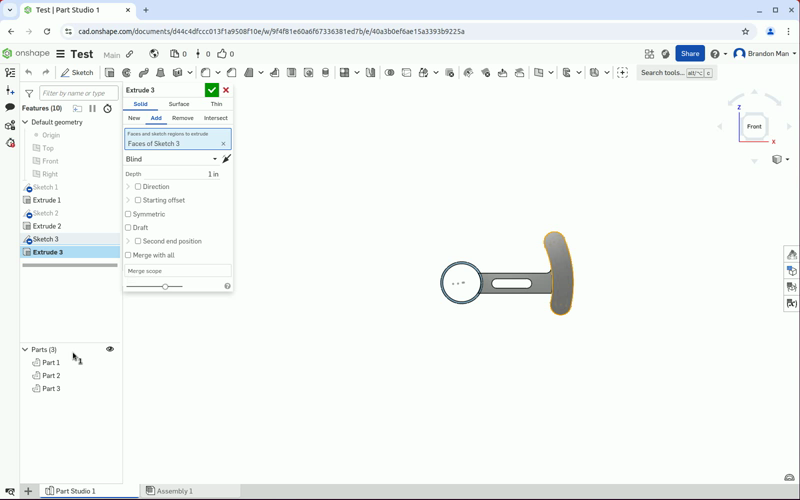
mouse_move(143, 106)
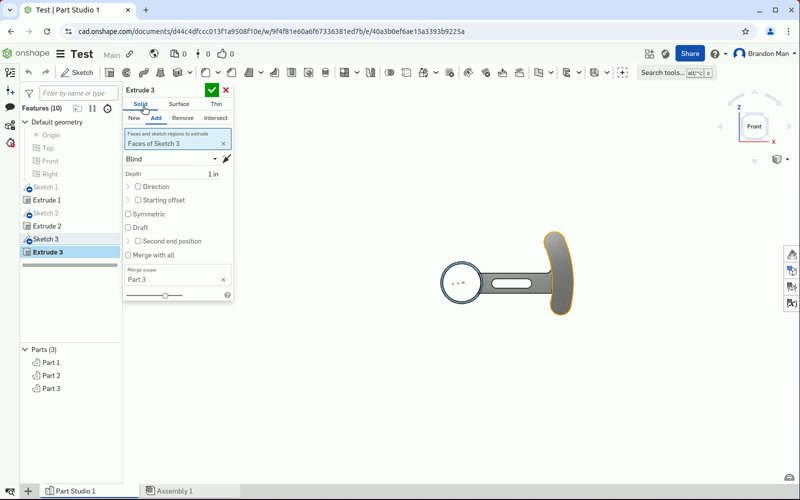
click(143, 106)
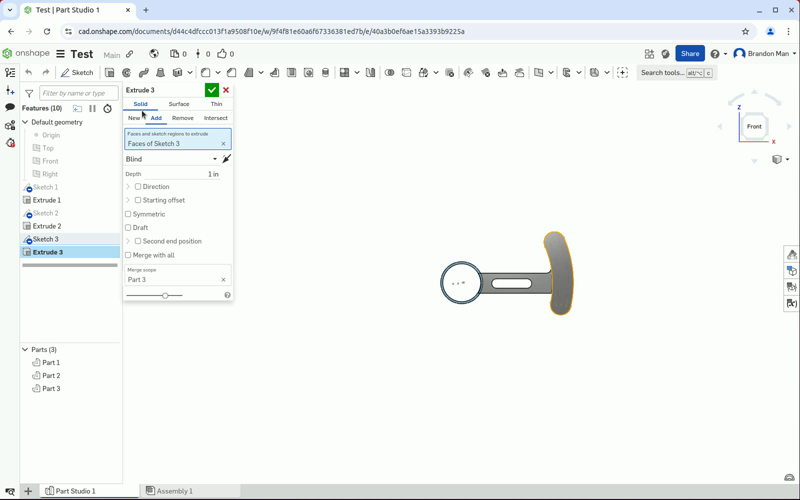
mouse_move(137, 120)
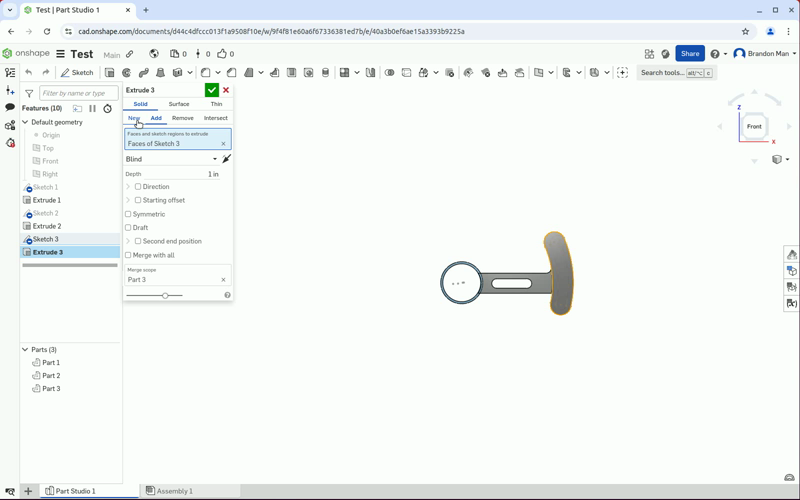
click(137, 120)
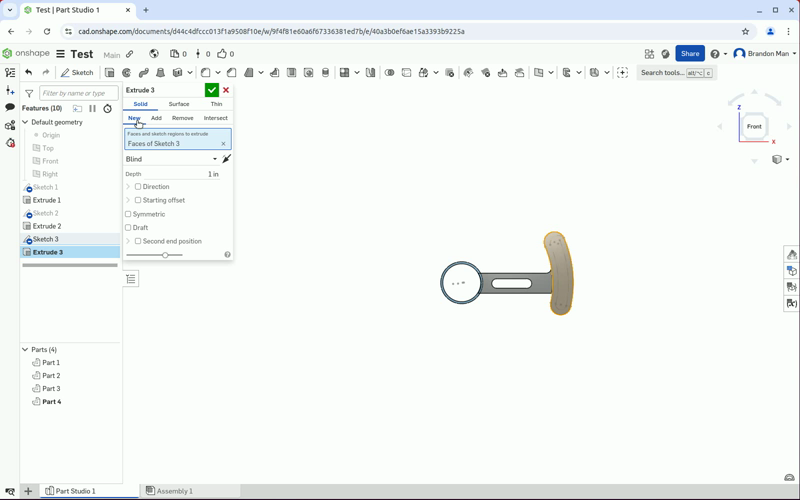
key(tab, 4)
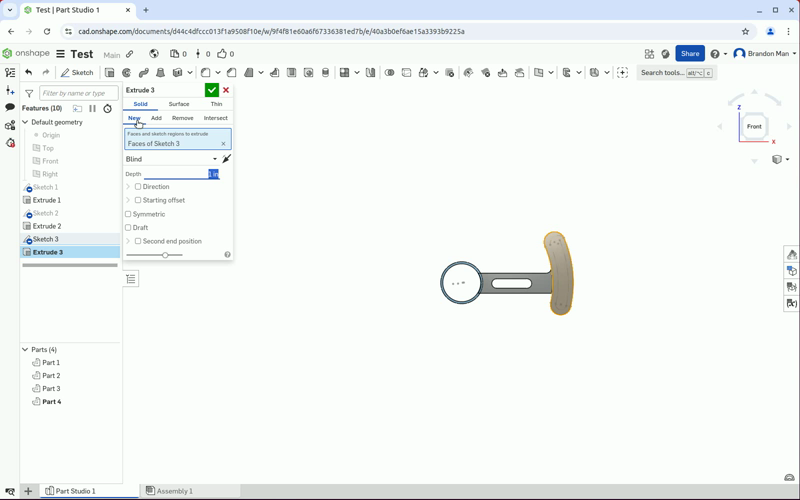
text(5.536)
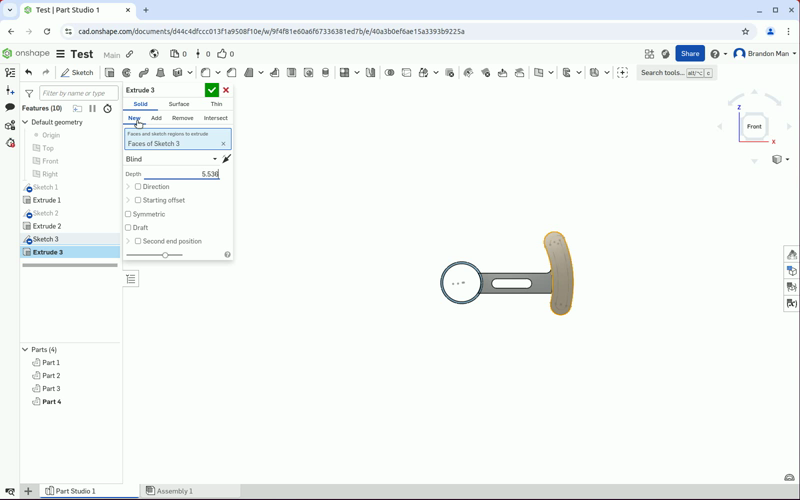
key(enter)
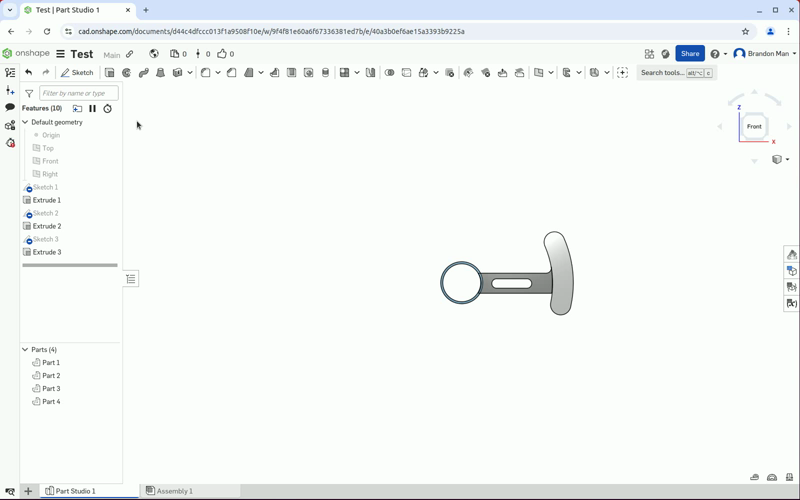
key(shift+h)
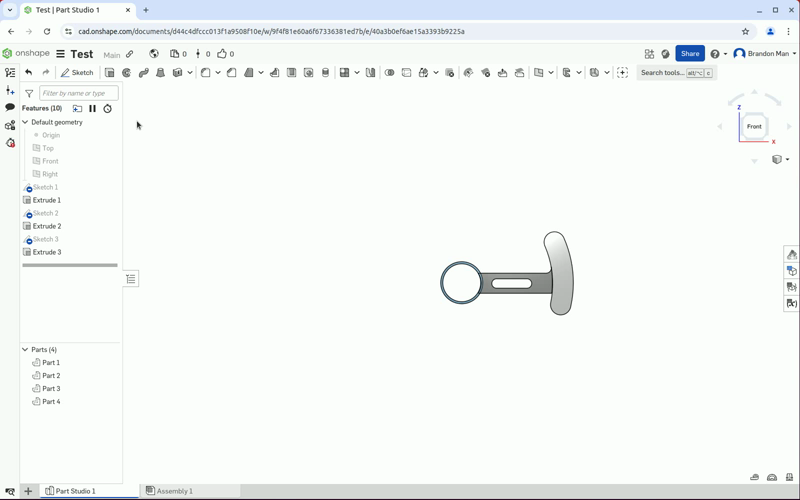
key(shift+h)
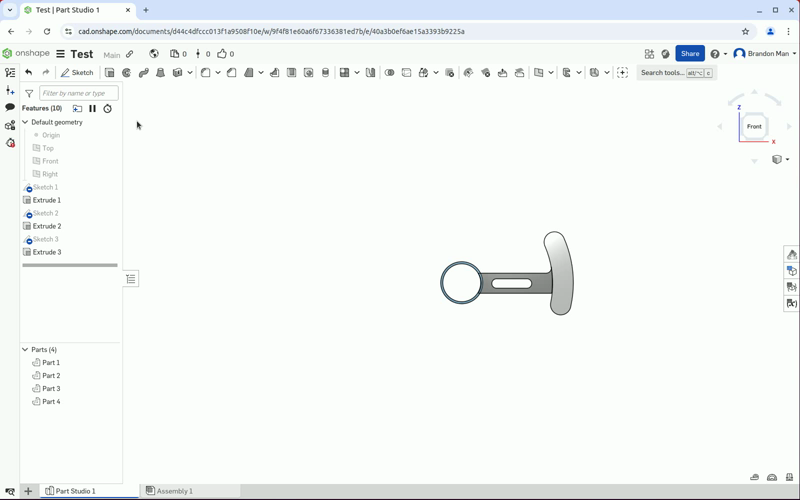
mouse_move(73, 189)
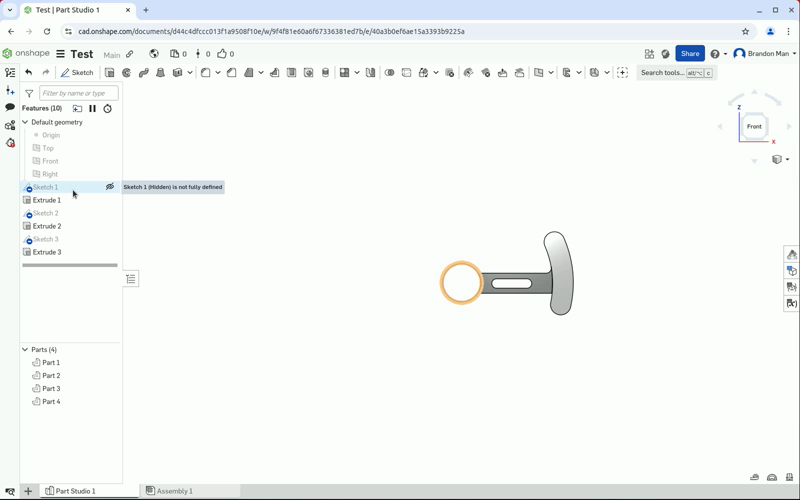
click(73, 189)
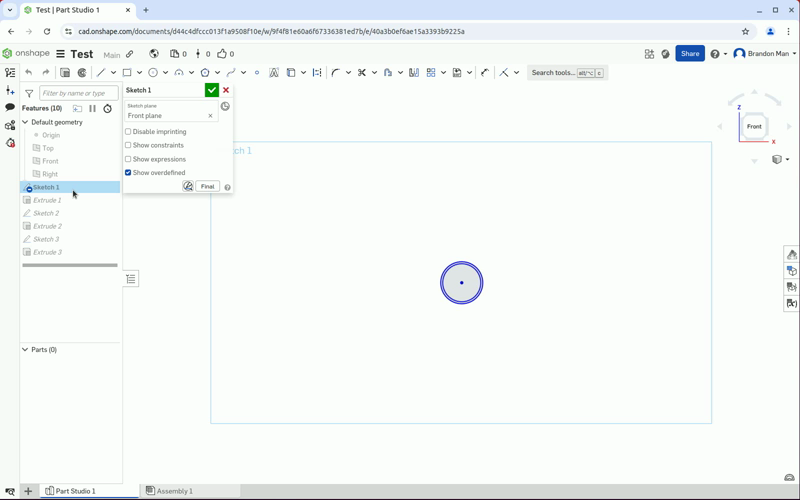
mouse_move(229, 92)
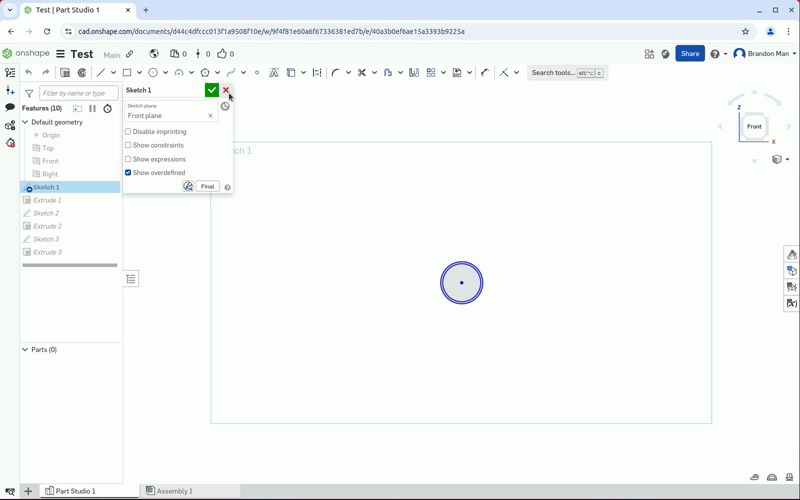
click(229, 92)
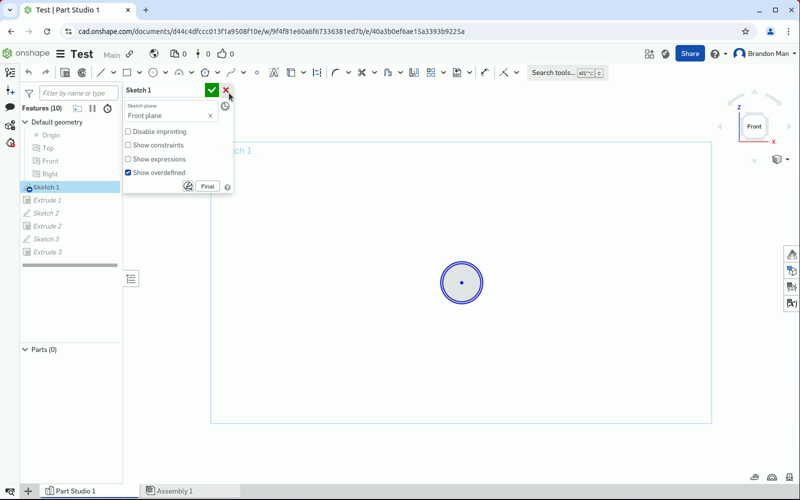
key(shift+s)
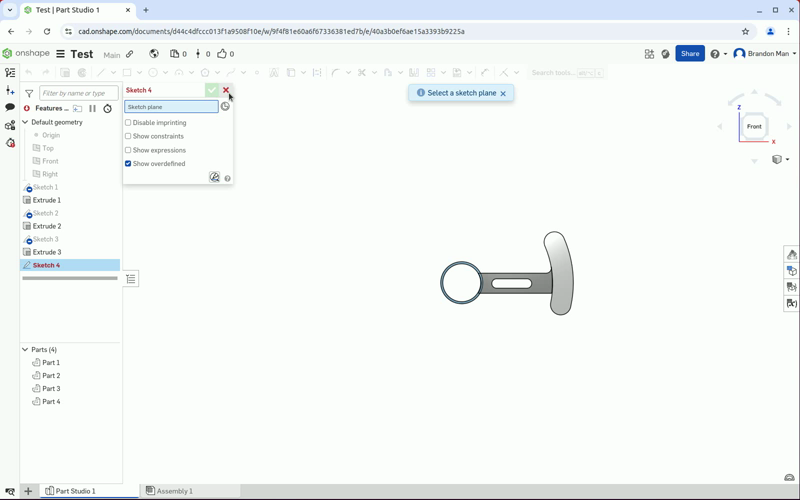
mouse_move(73, 163)
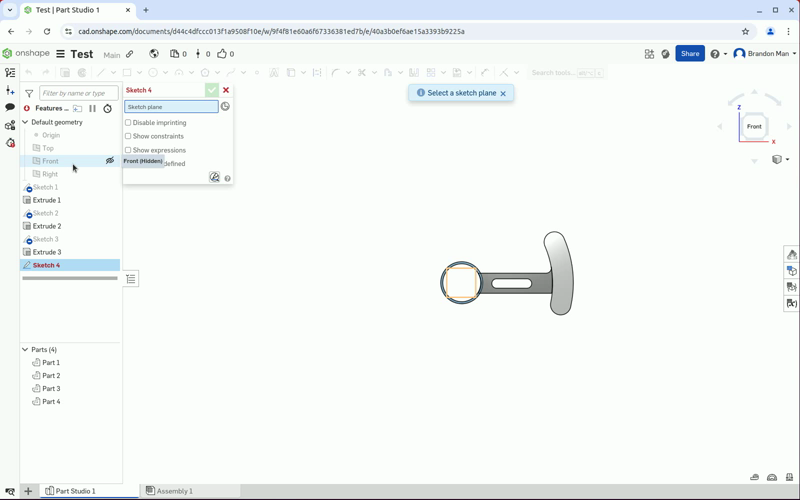
click(73, 163)
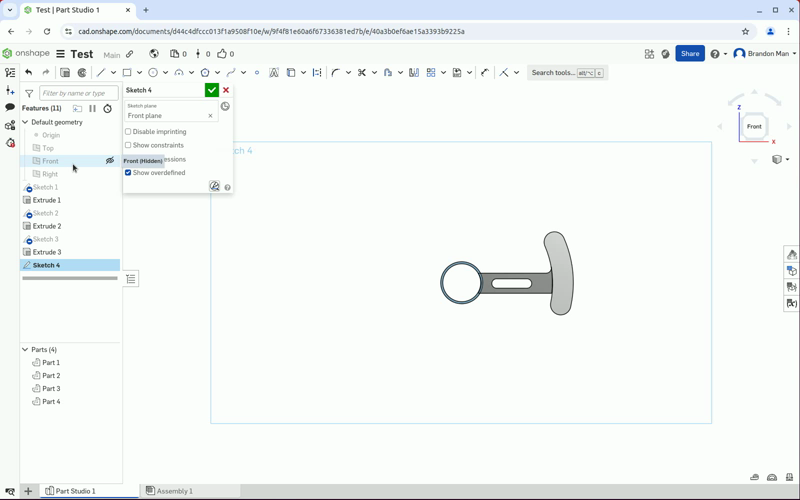
mouse_move(73, 352)
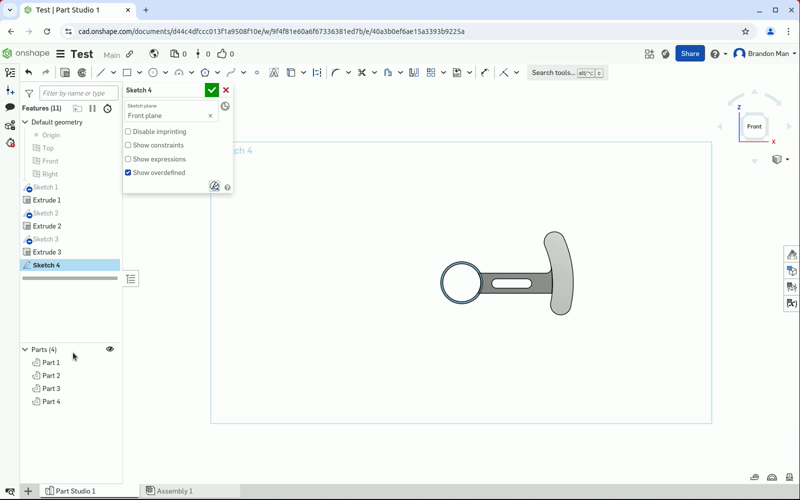
key(y)
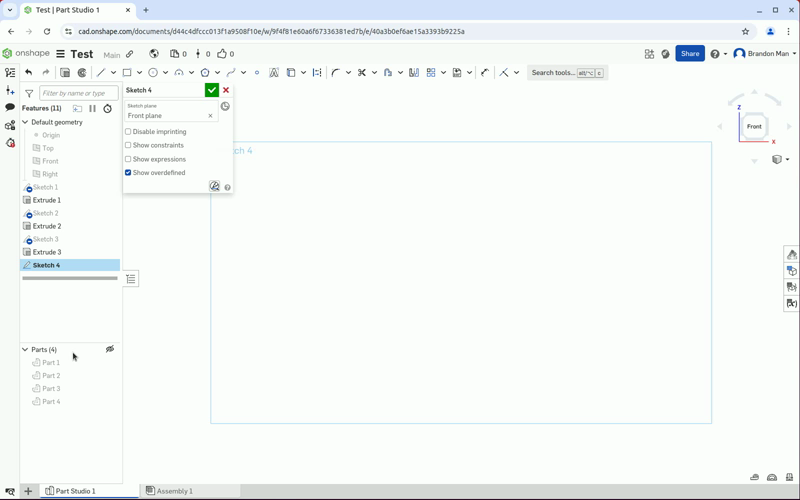
key(c)
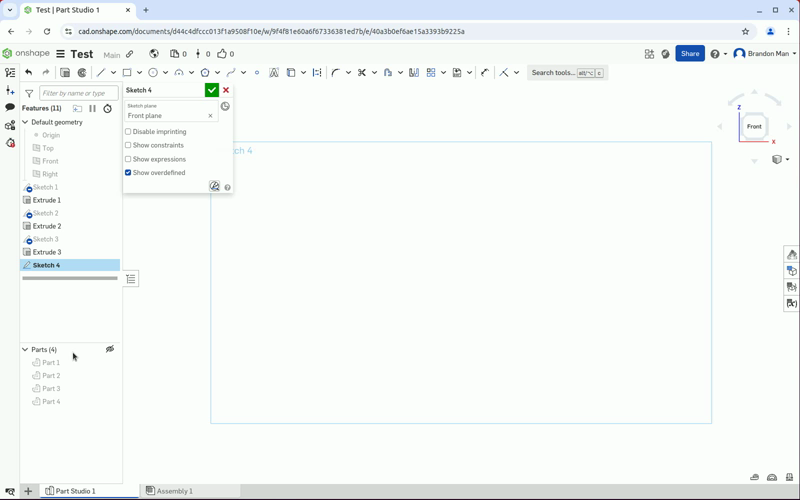
key_down(shift)
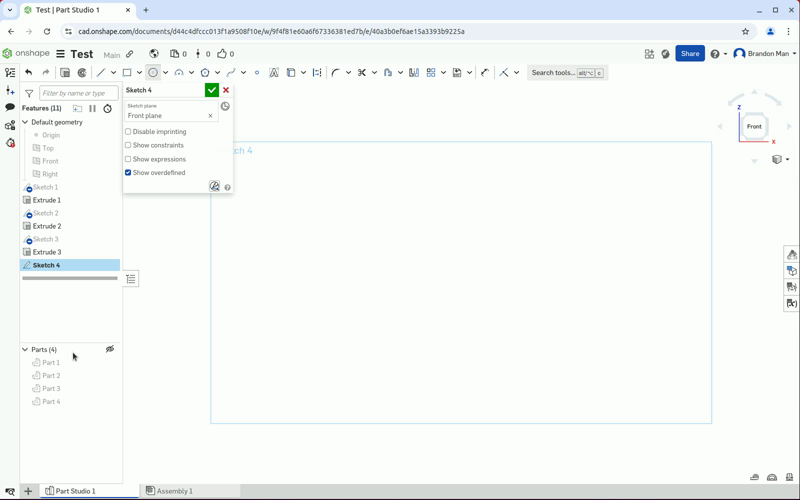
mouse_move(461, 282)
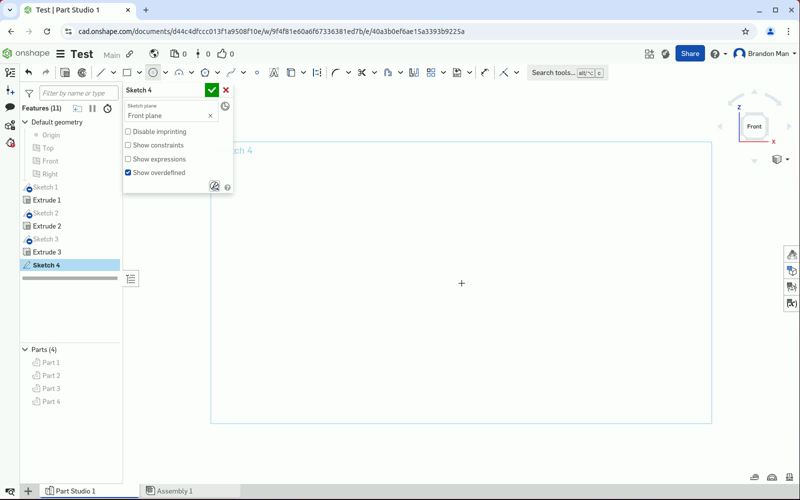
click(461, 282)
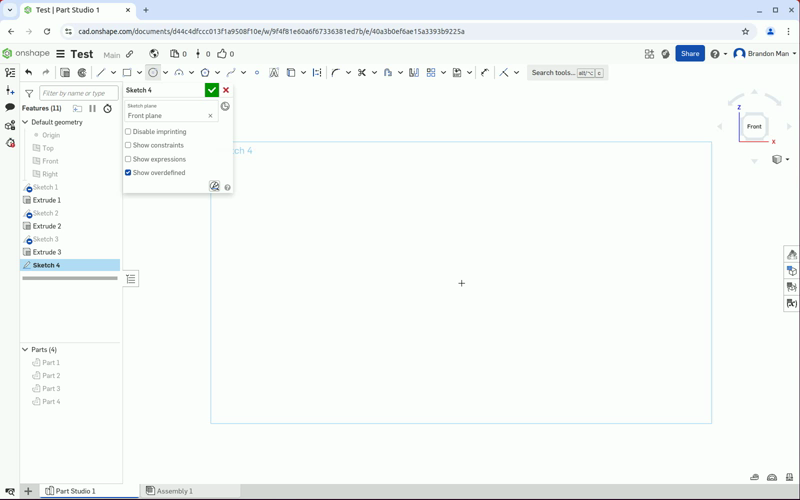
key_up(shift)
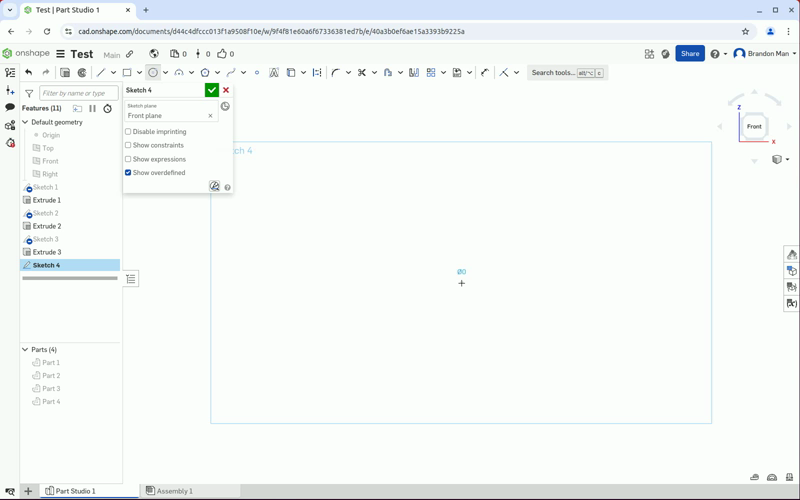
mouse_move(480, 282)
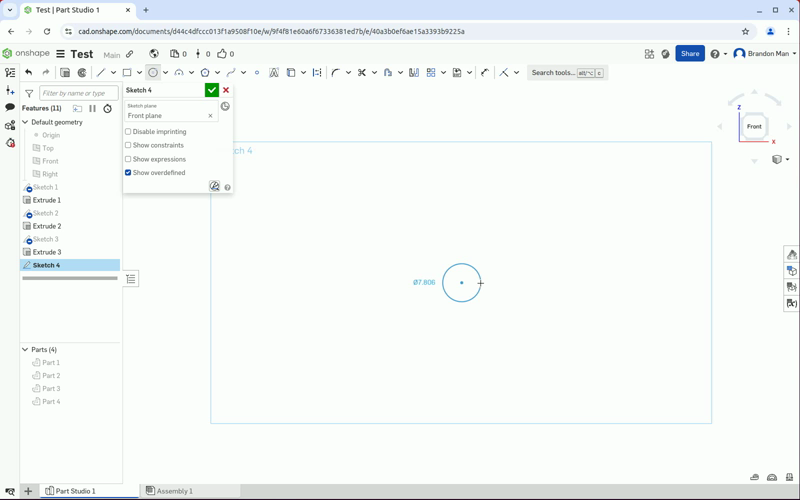
click(480, 282)
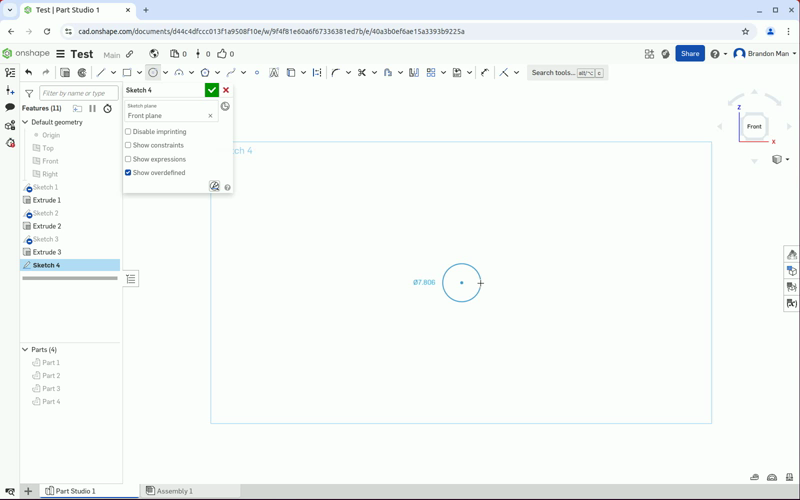
key(esc)
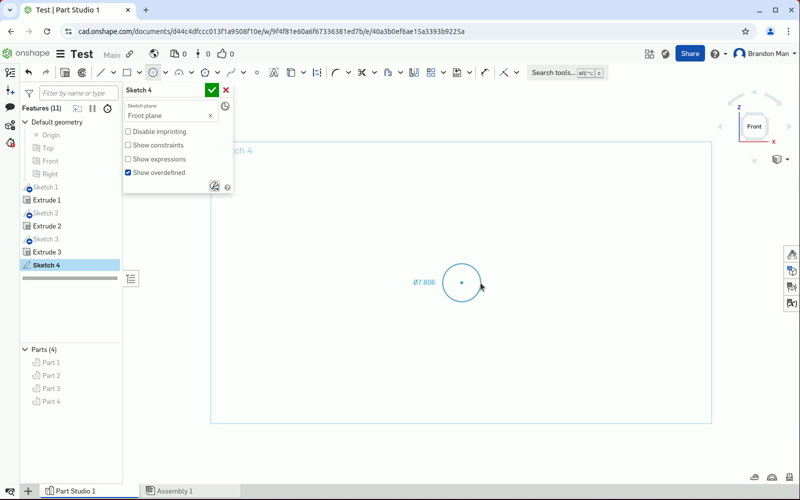
key(c)
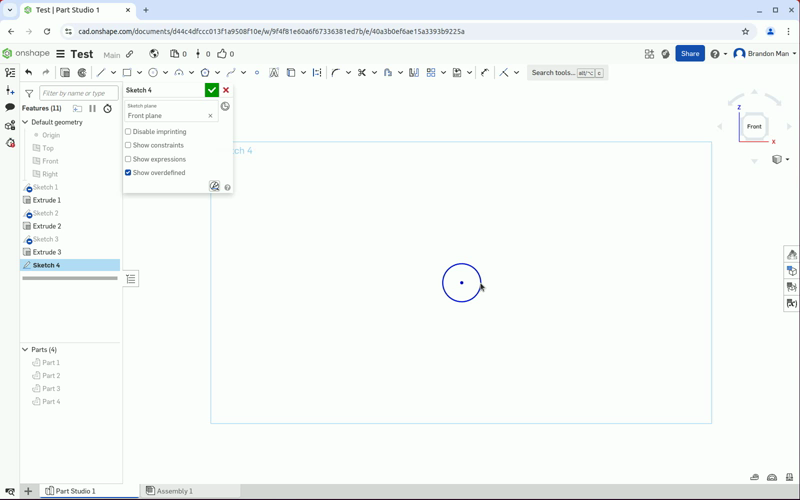
key_down(shift)
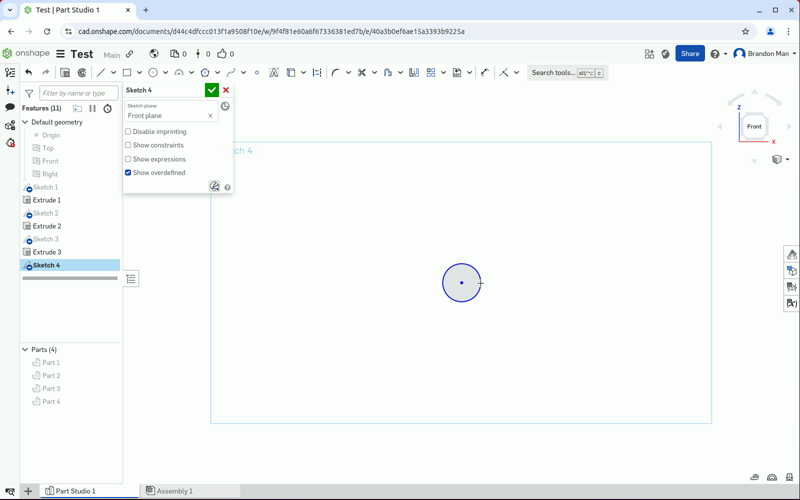
mouse_move(461, 282)
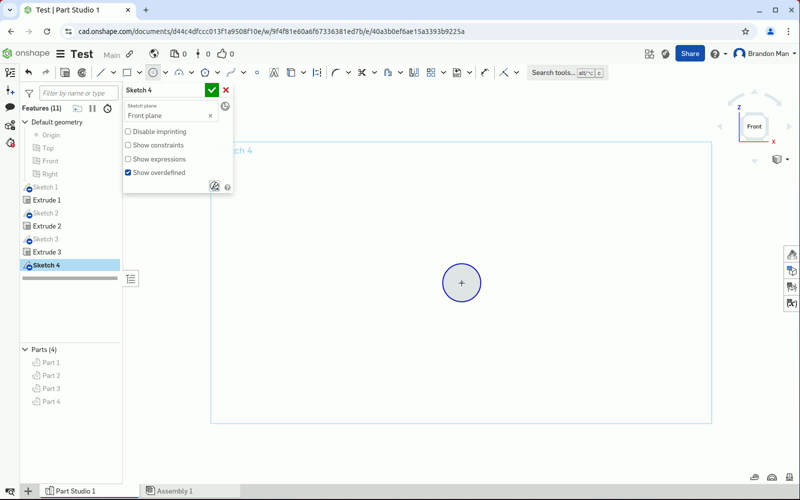
click(461, 282)
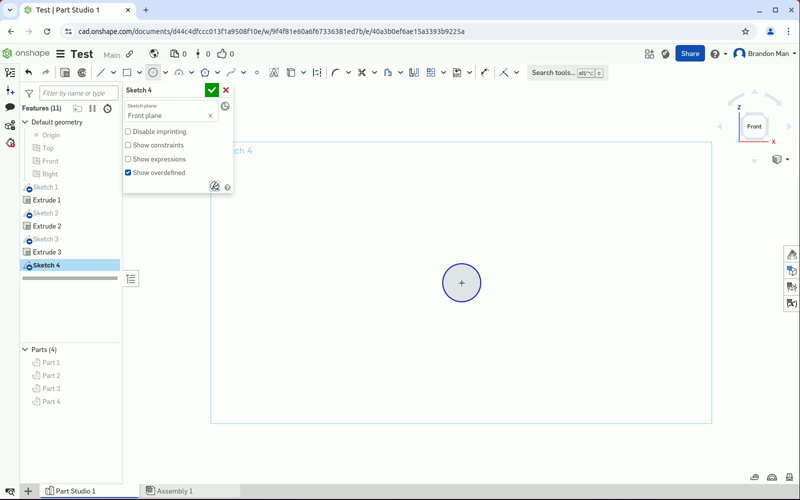
key_up(shift)
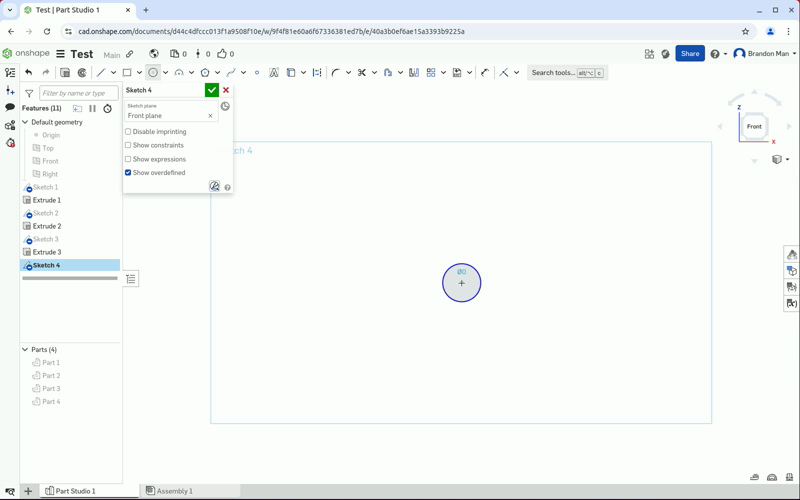
mouse_move(472, 282)
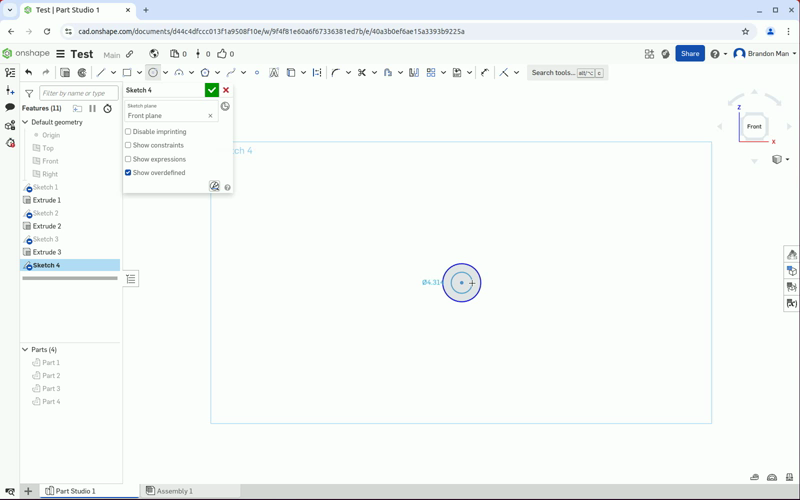
click(472, 282)
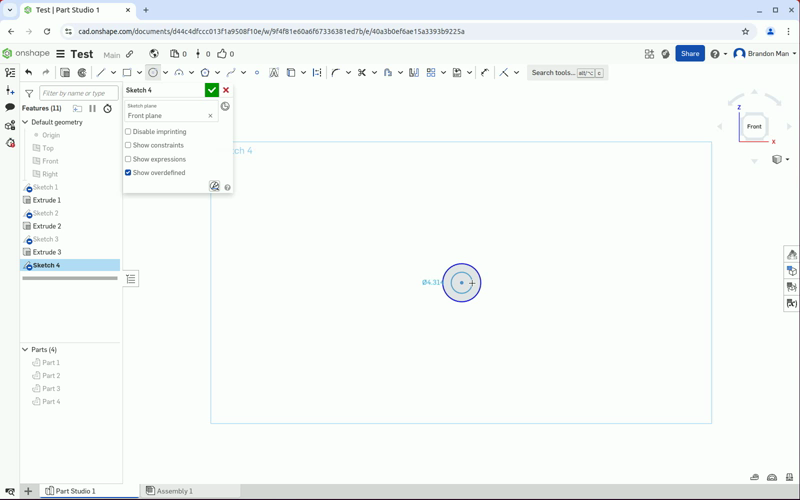
key(esc)
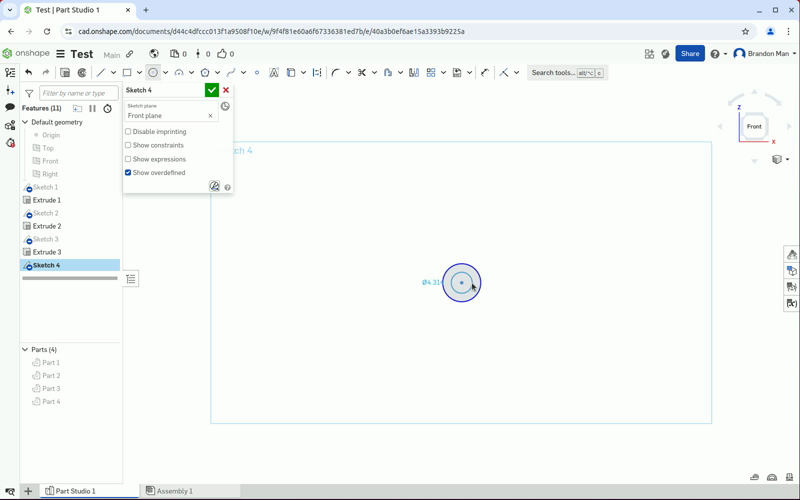
mouse_move(476, 285)
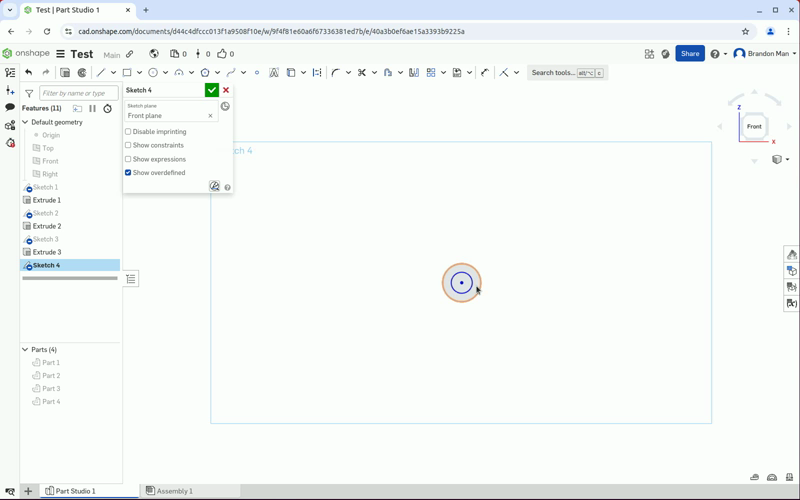
scroll(6)
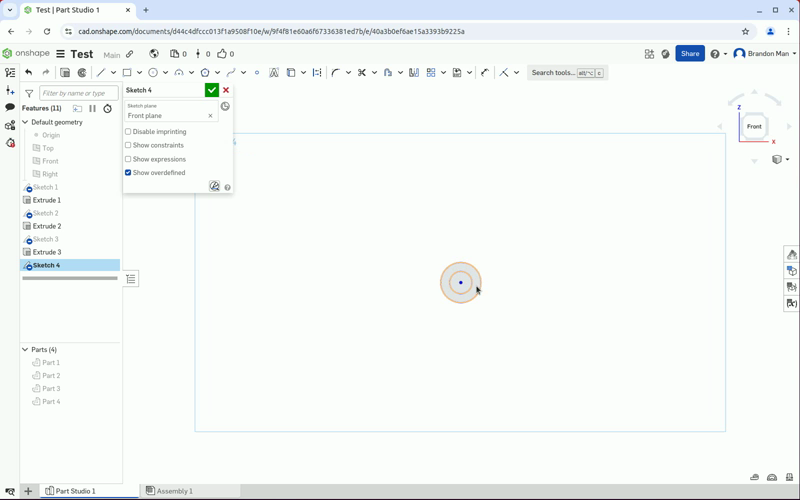
scroll(6)
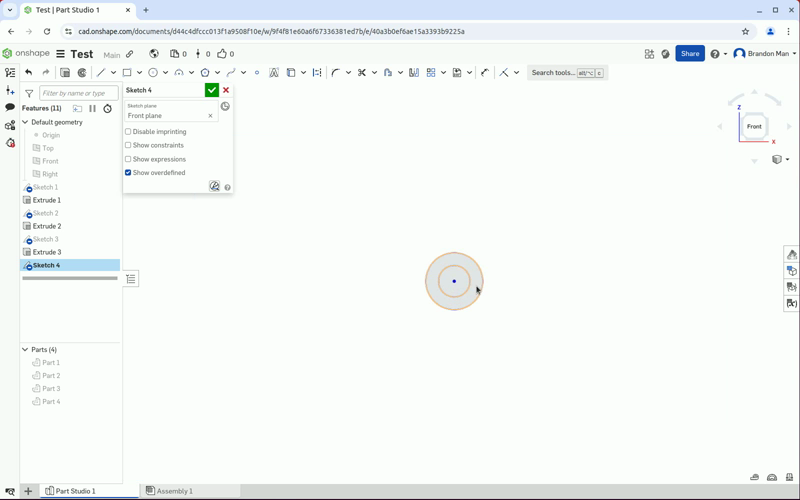
scroll(6)
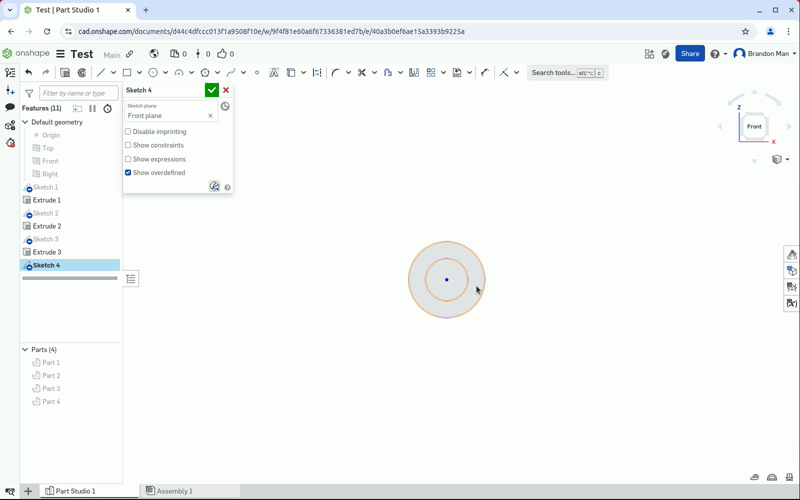
scroll(6)
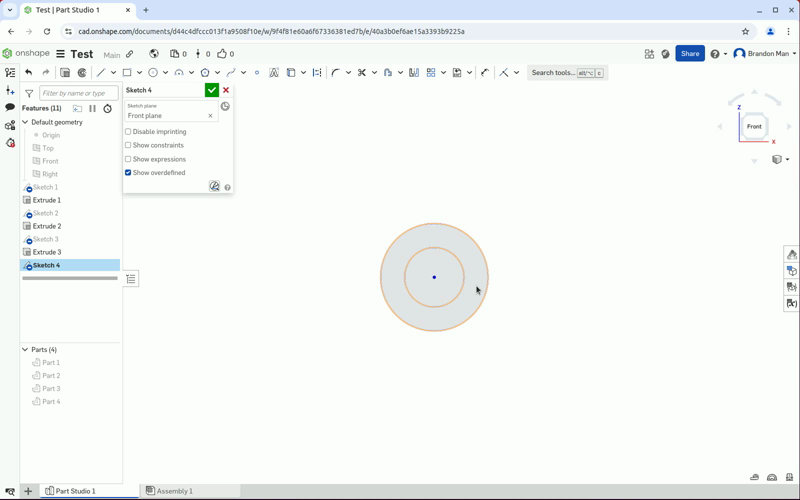
scroll(6)
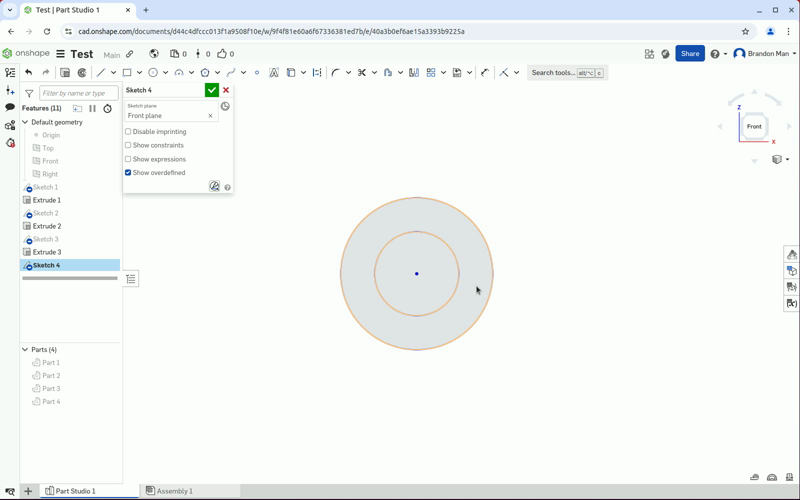
scroll(6)
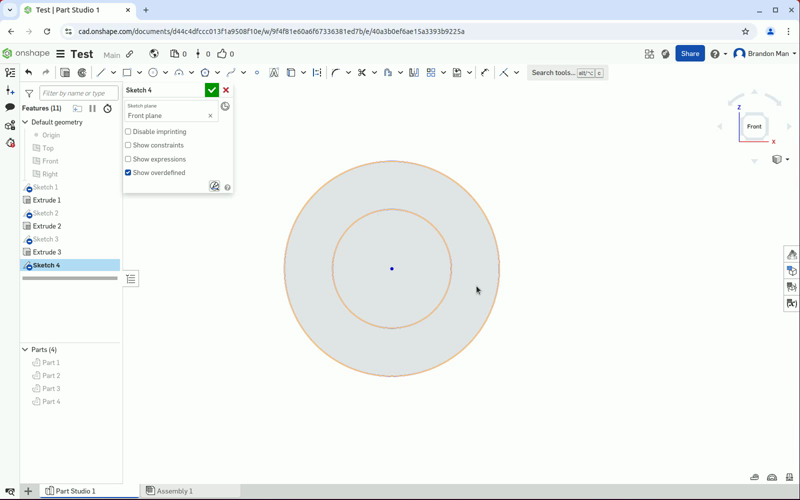
scroll(6)
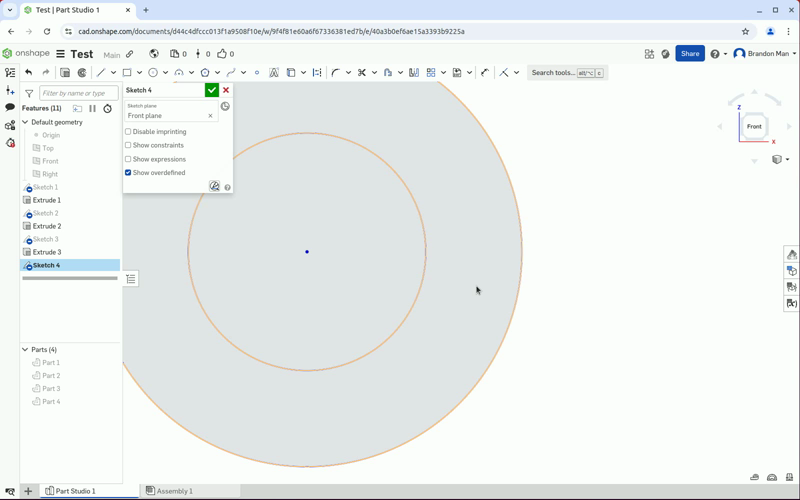
click(476, 285)
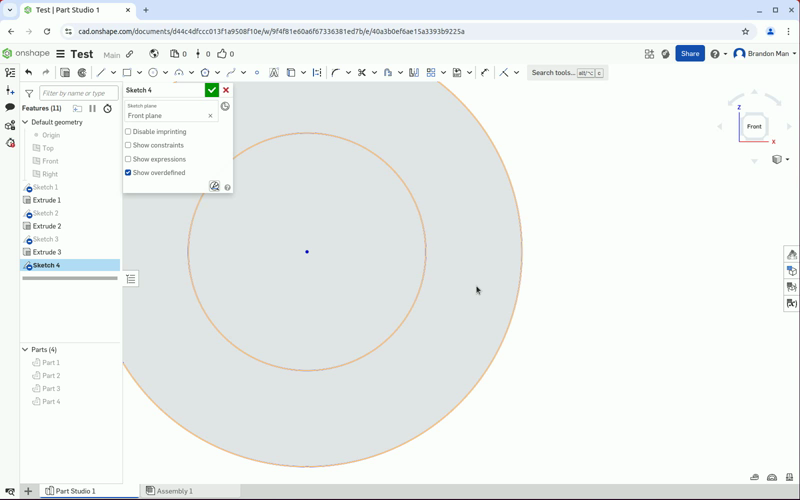
scroll(-6)
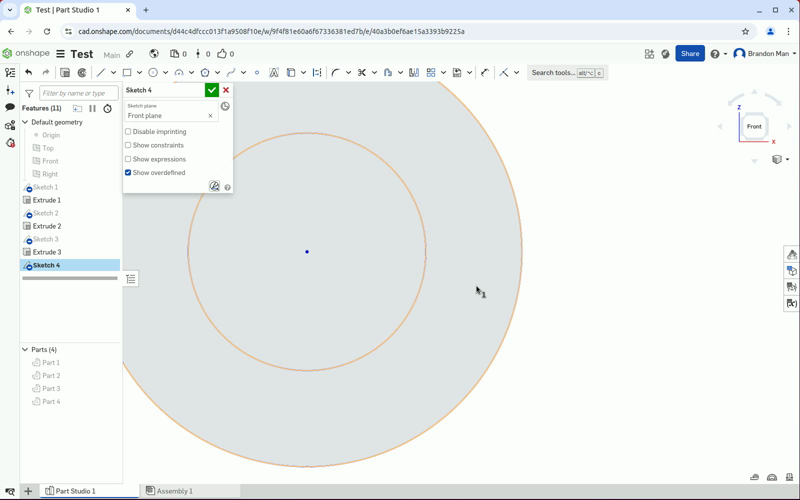
scroll(-6)
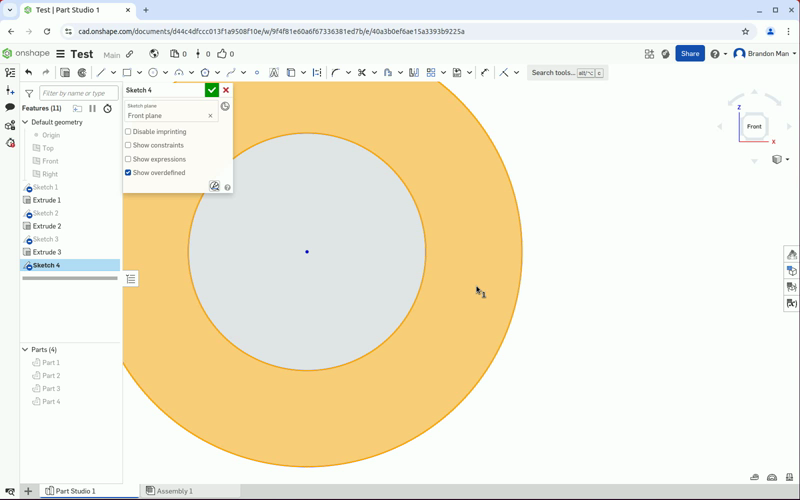
scroll(-6)
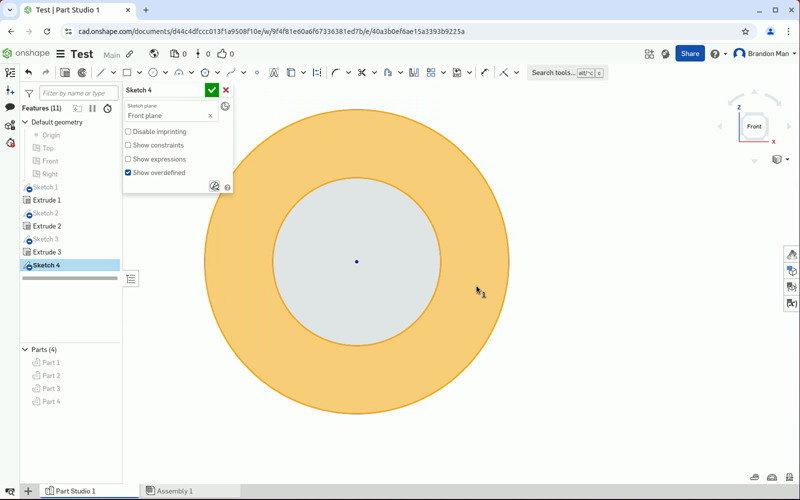
scroll(-6)
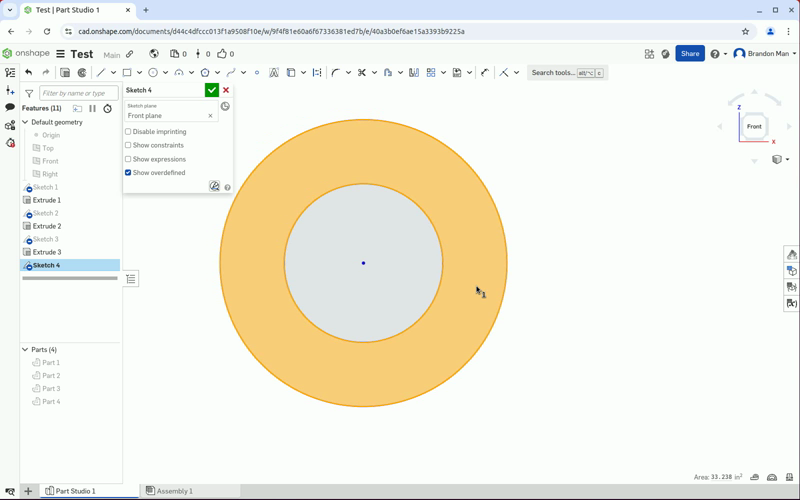
scroll(-6)
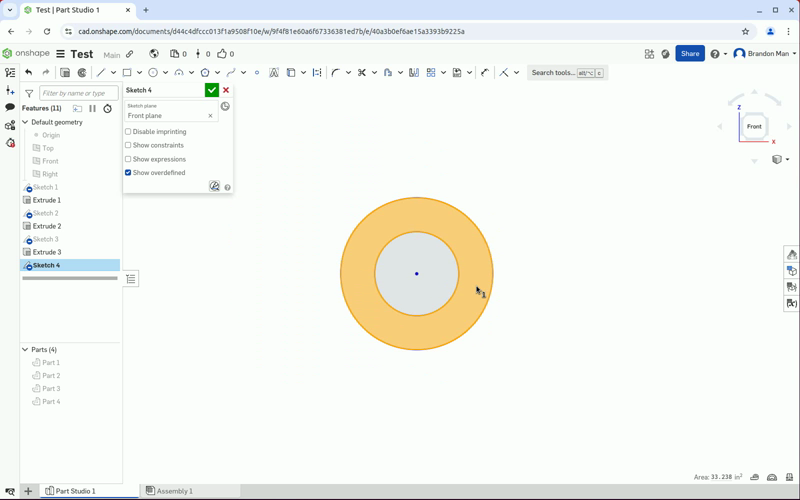
scroll(-6)
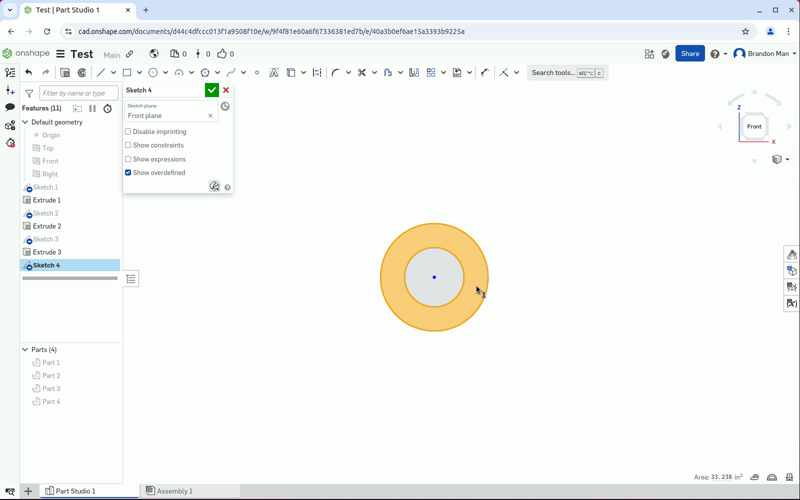
scroll(-6)
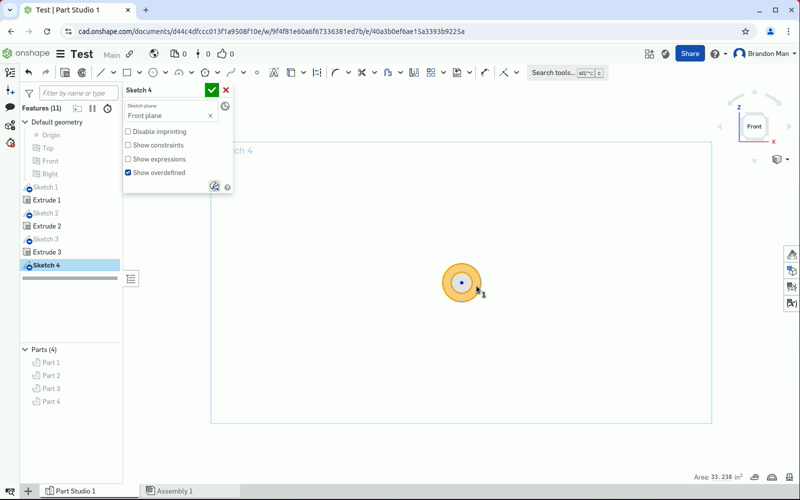
mouse_move(73, 352)
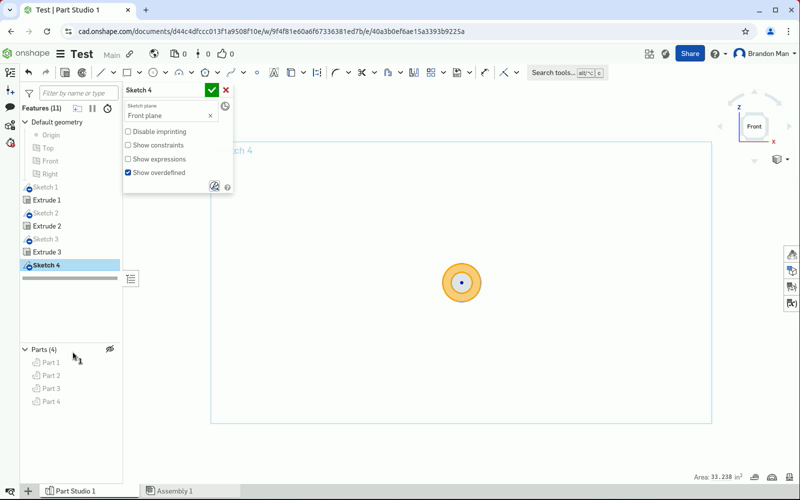
key(shift+y)
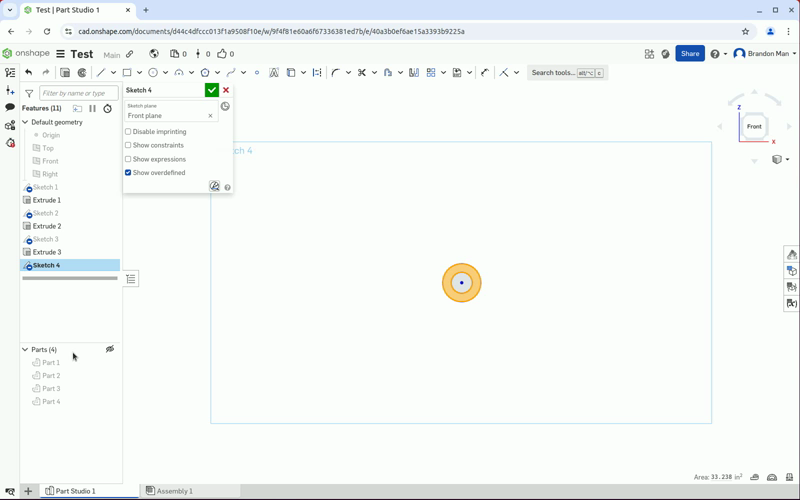
key(shift+e)
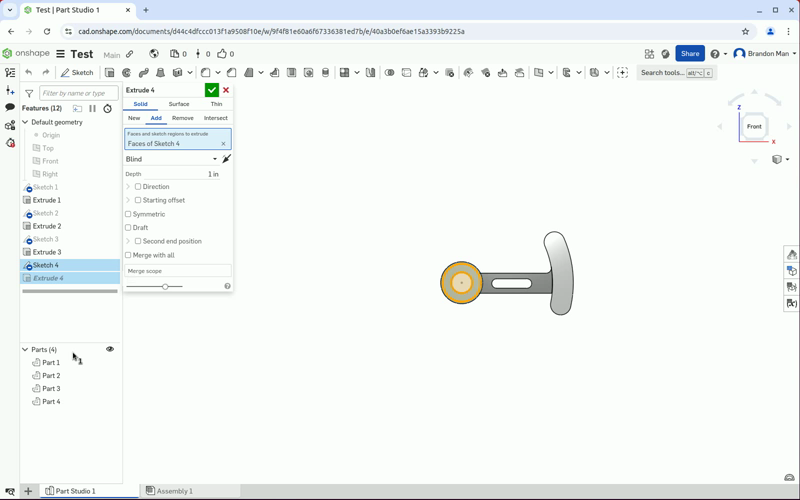
mouse_move(143, 106)
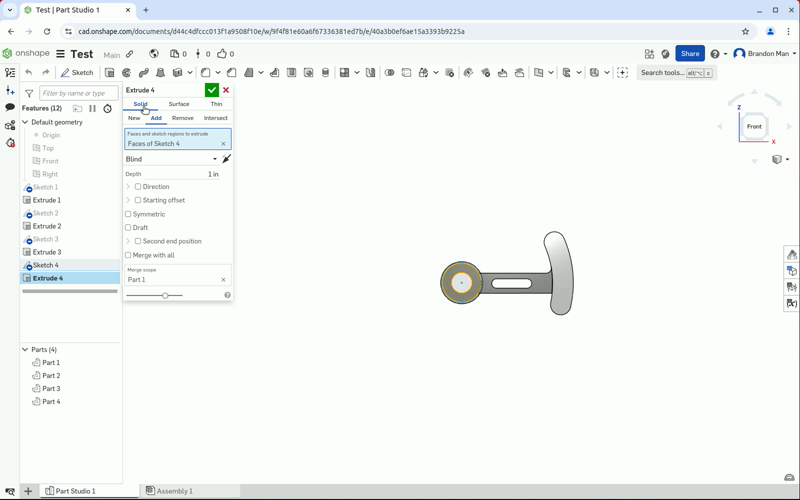
click(143, 106)
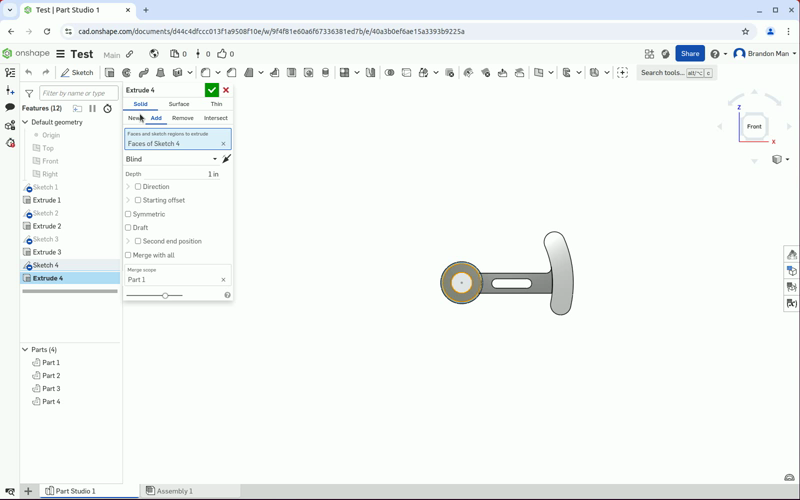
mouse_move(137, 120)
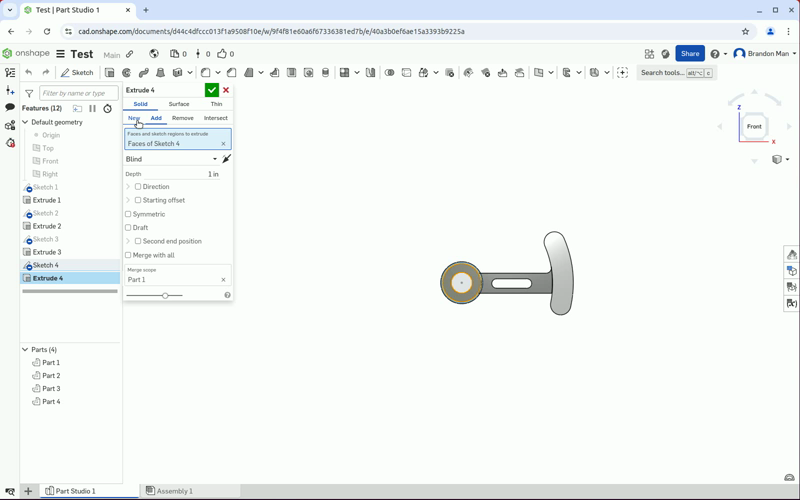
click(137, 120)
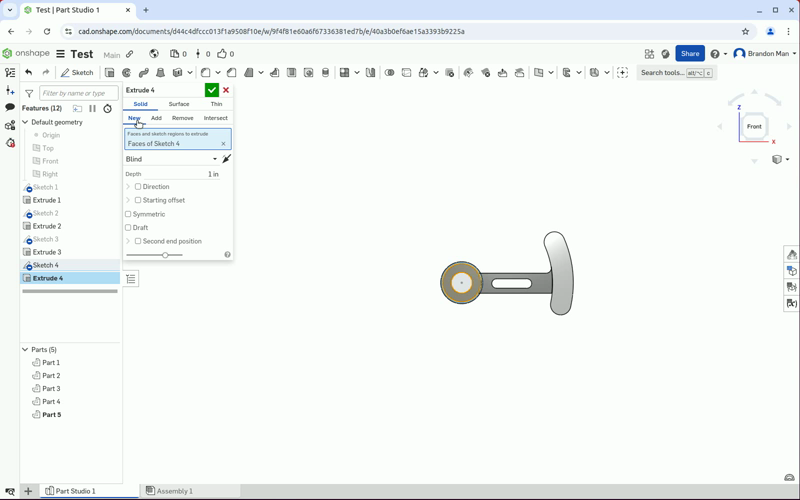
key(tab, 4)
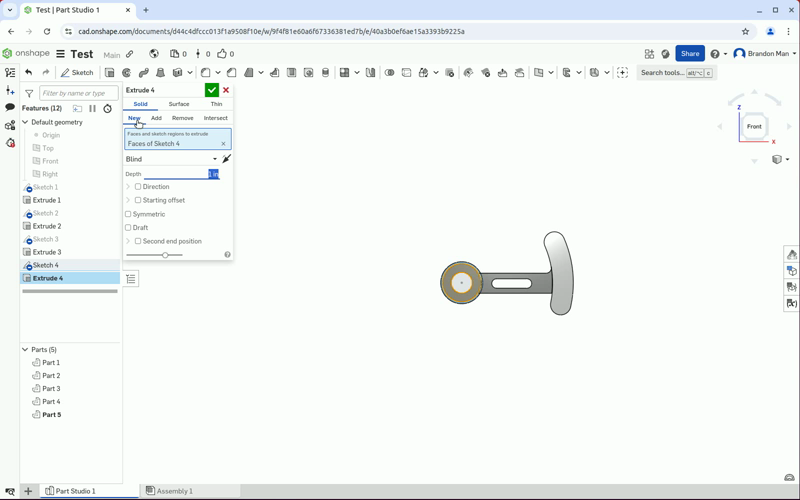
text(8.666)
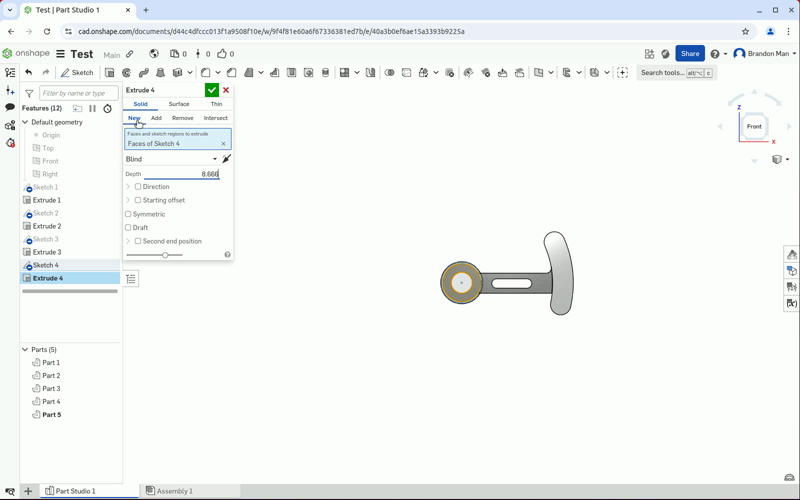
key(enter)
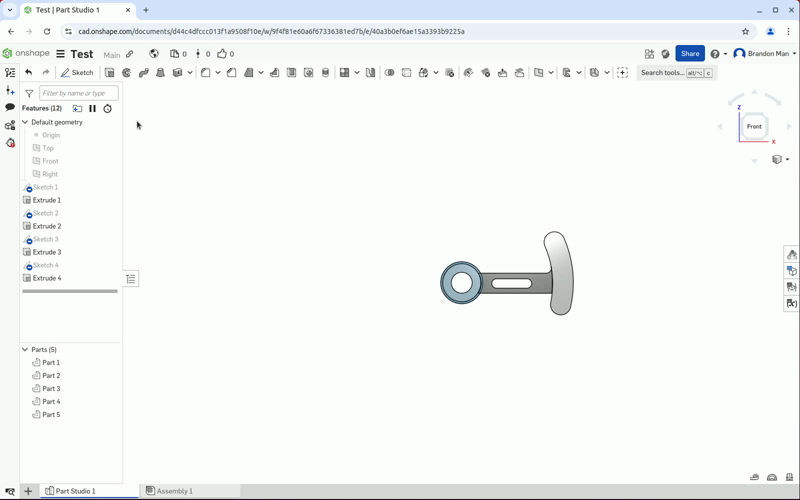
key(shift+h)
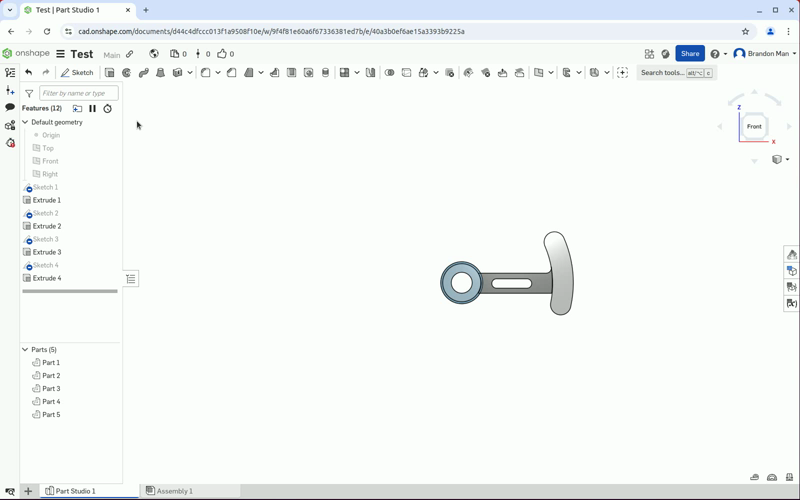
key(shift+h)
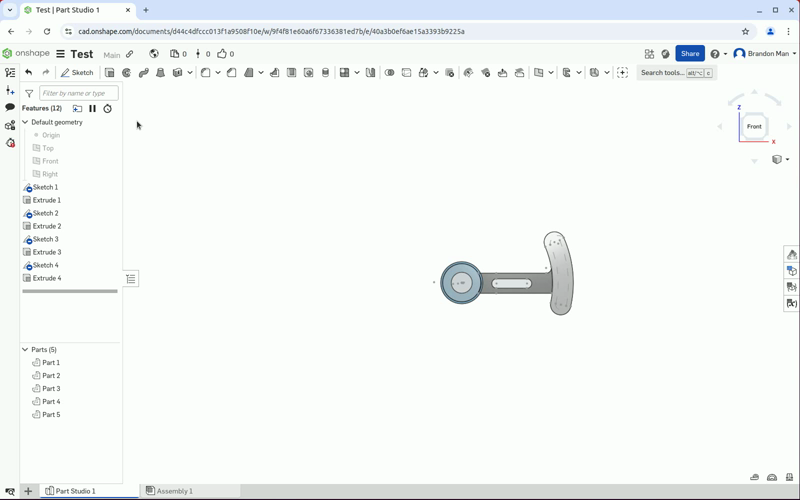
key(shift+7)
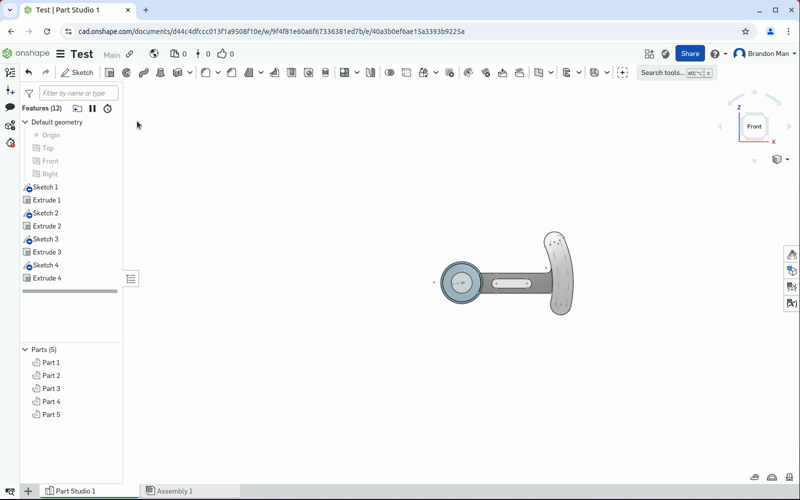
key(left, 2)
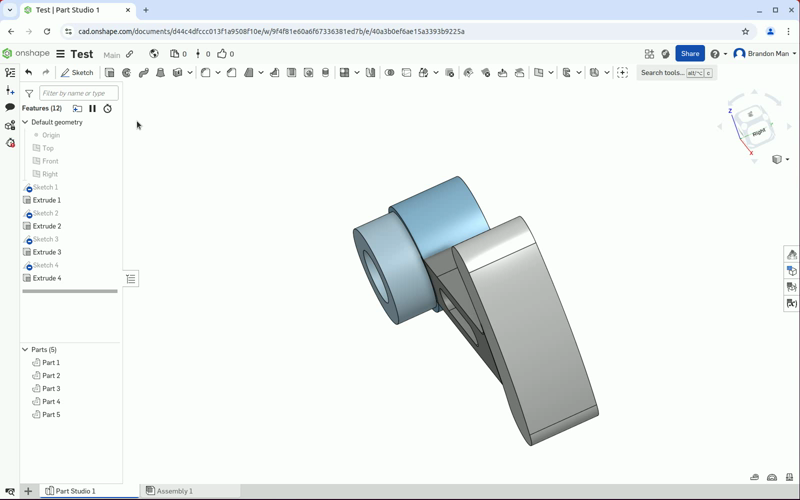
key(down, 2)
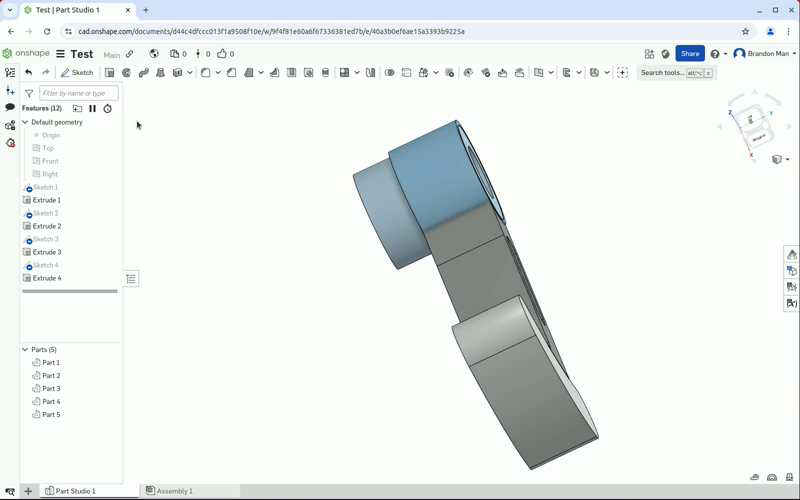
key(up, 2)
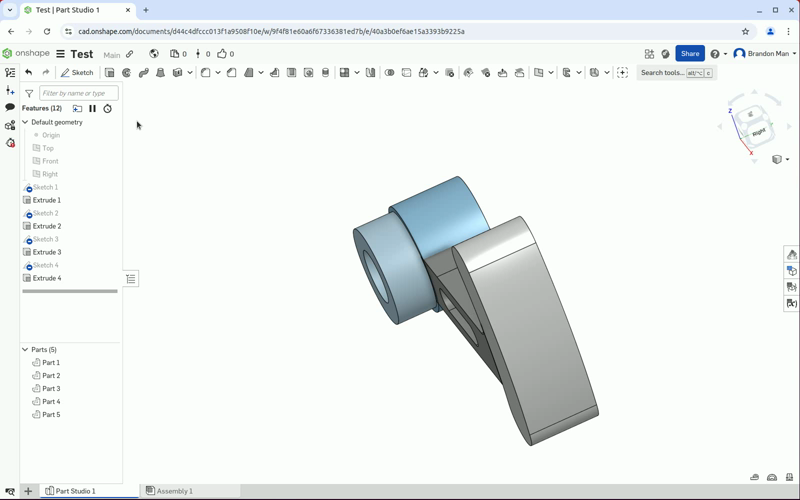
key(right, 2)
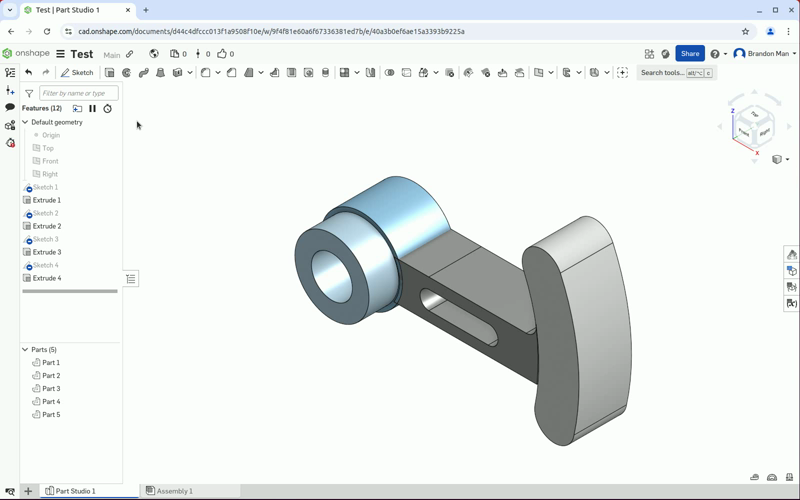
mouse_move(73, 189)
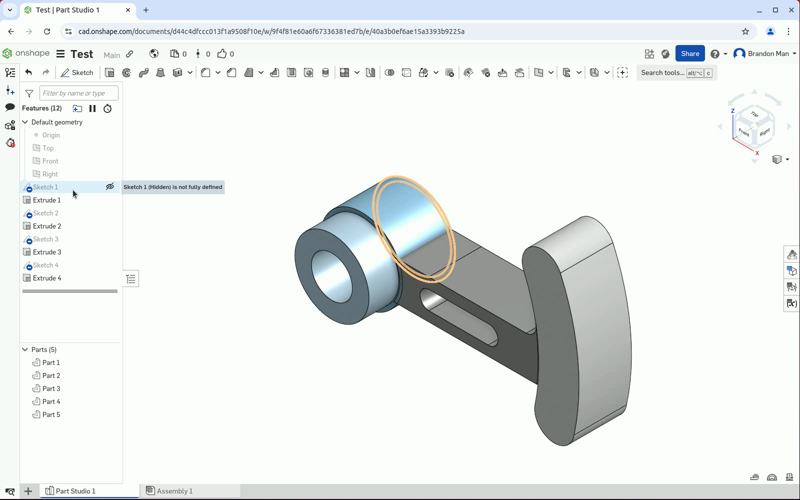
click(73, 189)